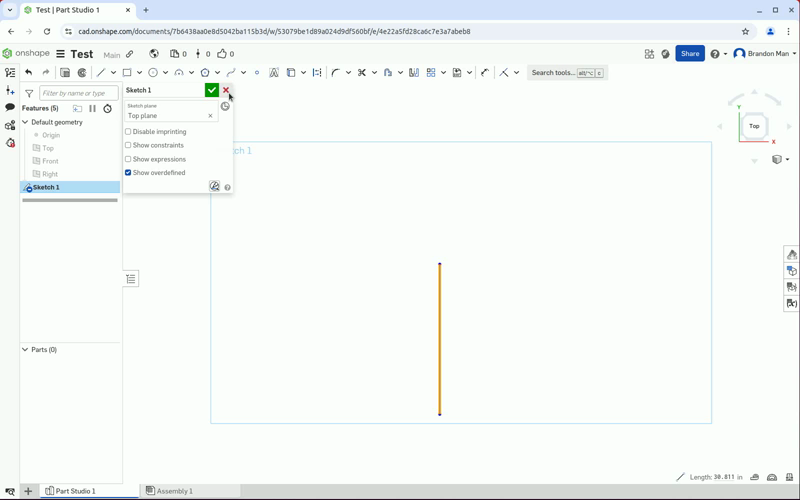
key(shift+h)
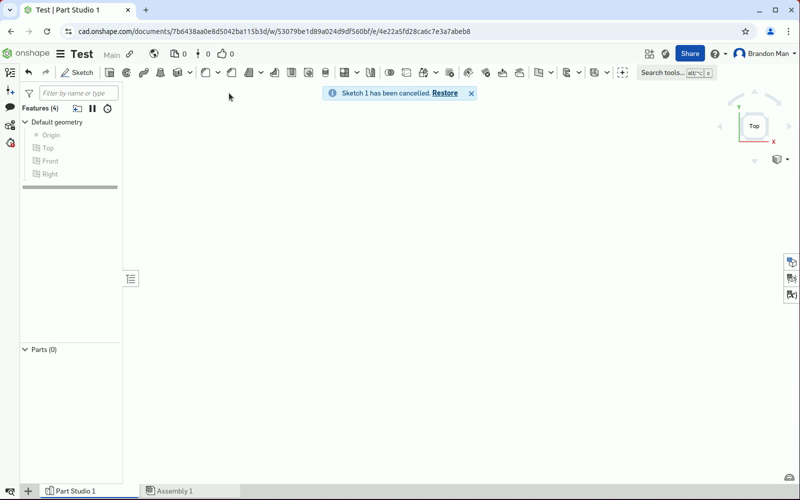
mouse_move(73, 352)
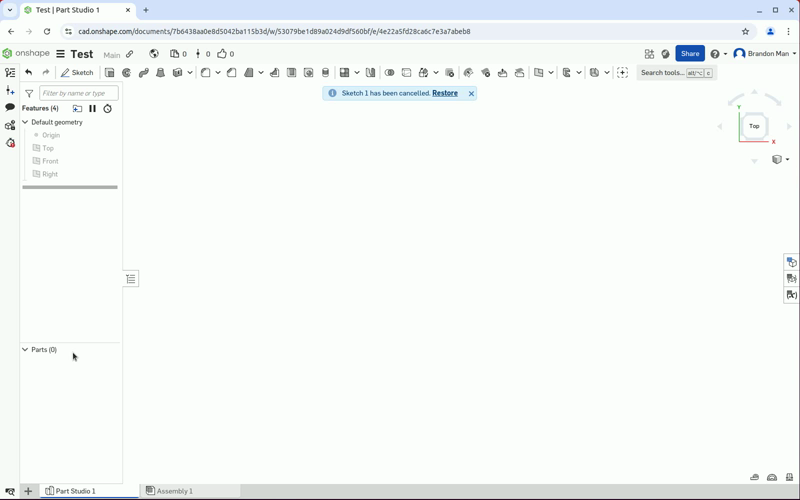
key(y)
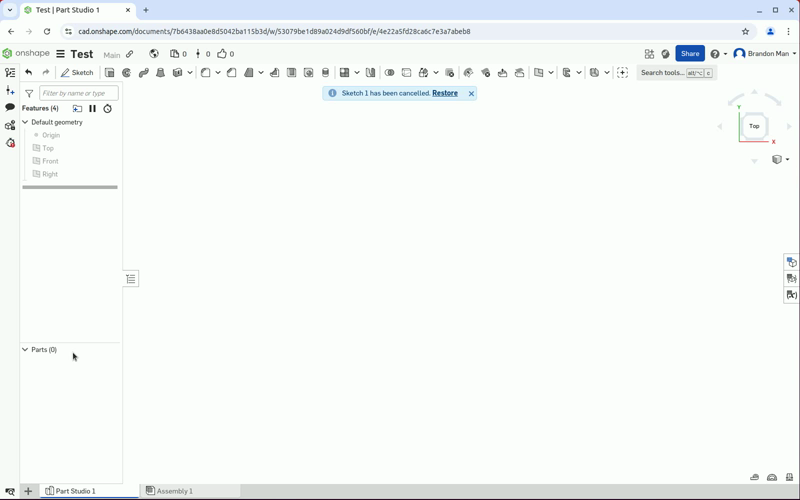
key(shift+p)
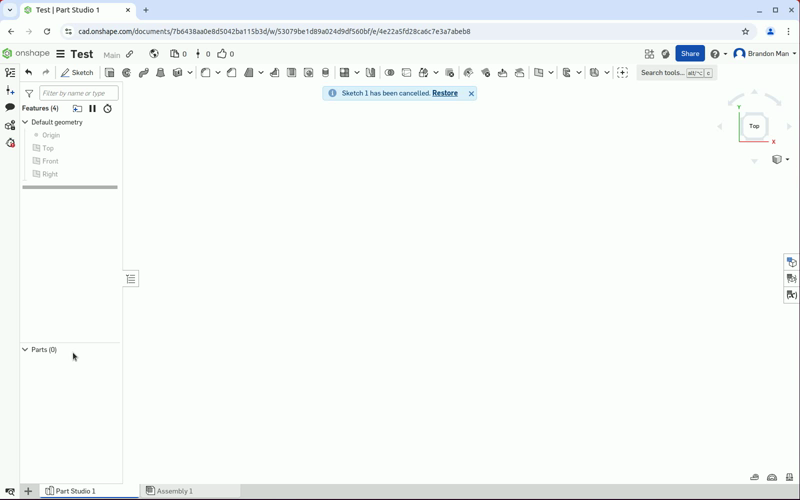
key(space)
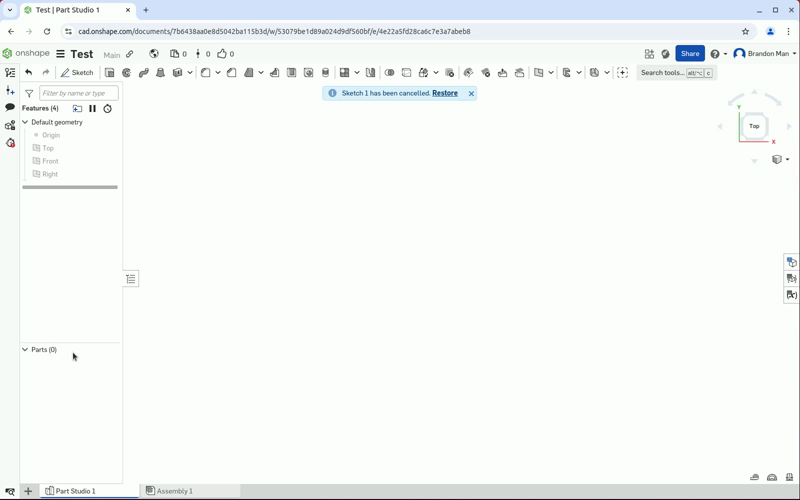
key_down(shift)
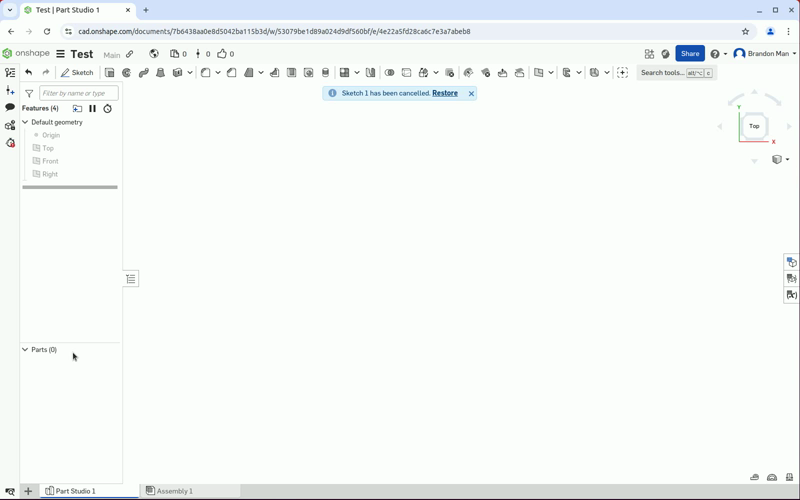
key(up)
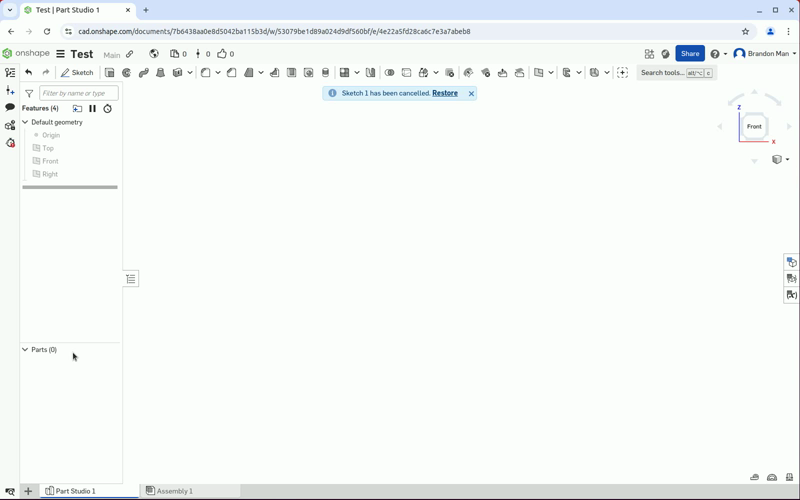
key_up(shift)
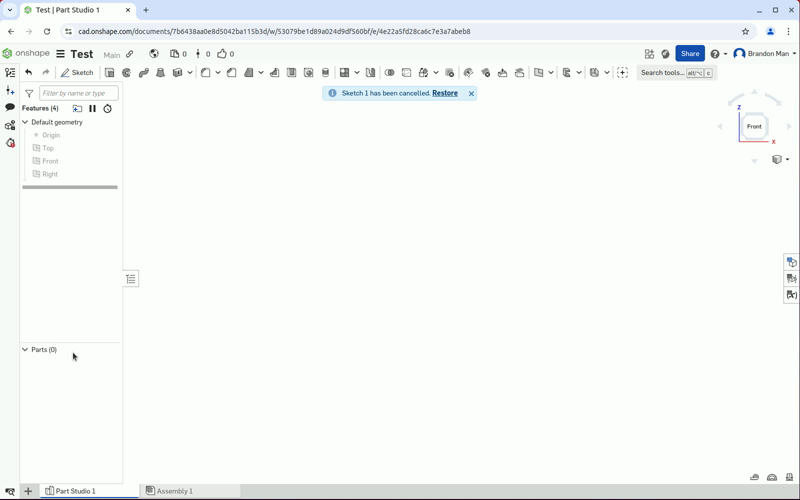
key(space)
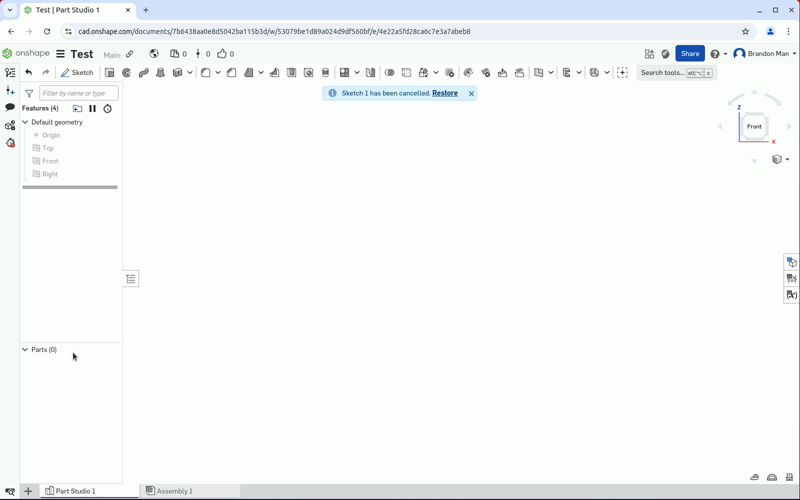
key_down(shift)
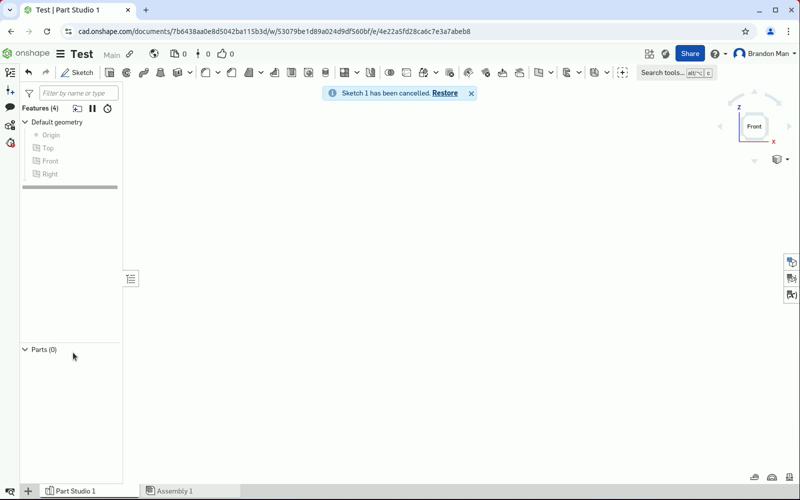
key(left)
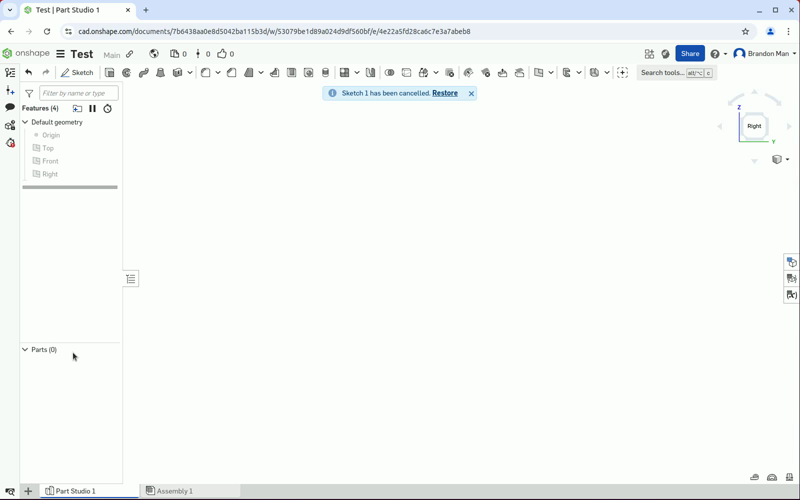
key_up(shift)
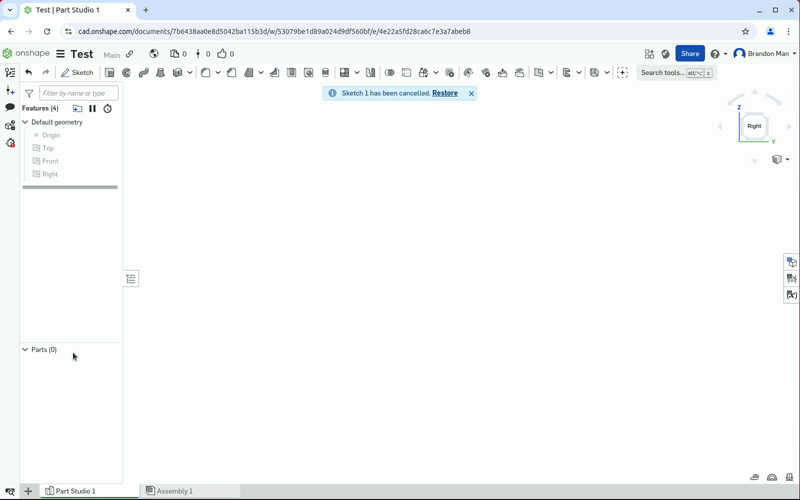
mouse_move(73, 352)
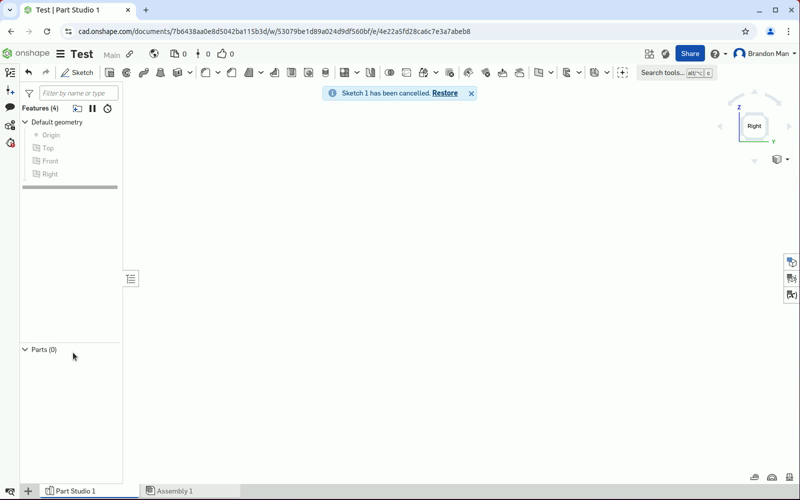
key(shift+y)
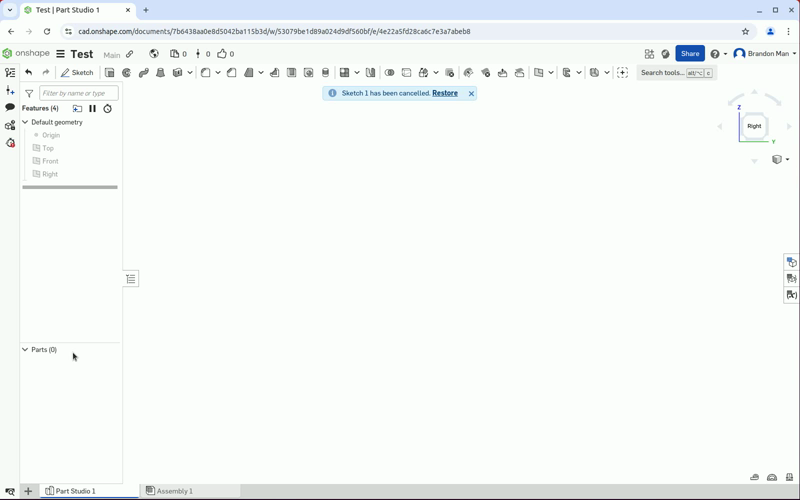
key(shift+s)
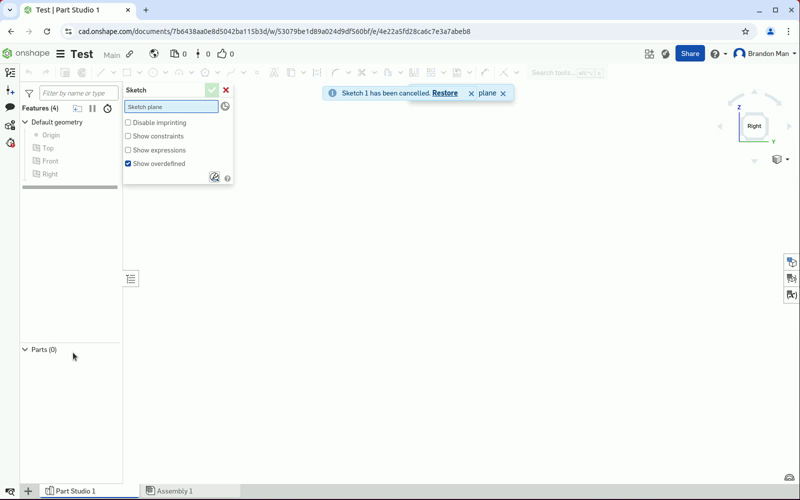
mouse_move(73, 176)
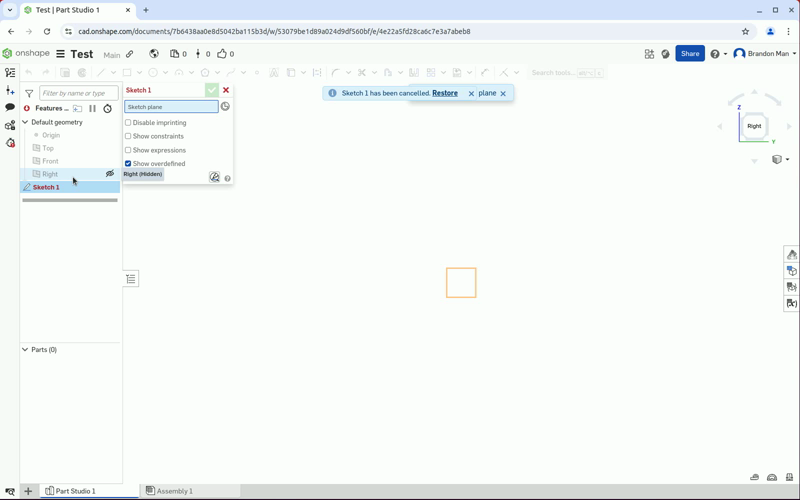
click(73, 176)
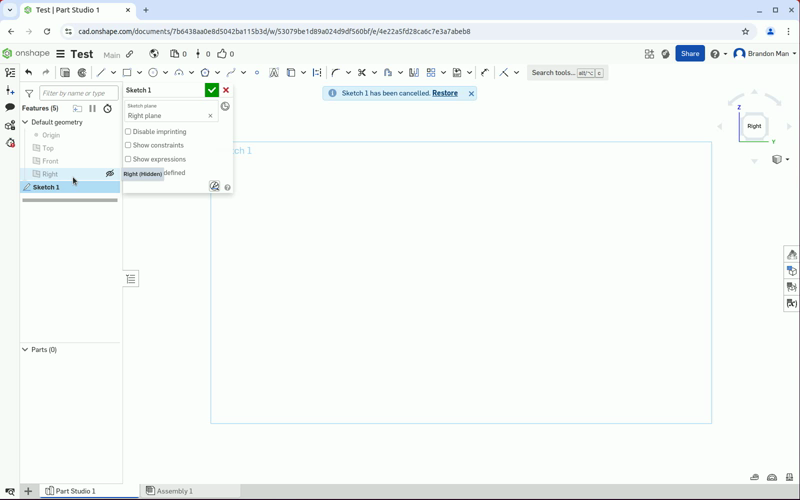
mouse_move(73, 352)
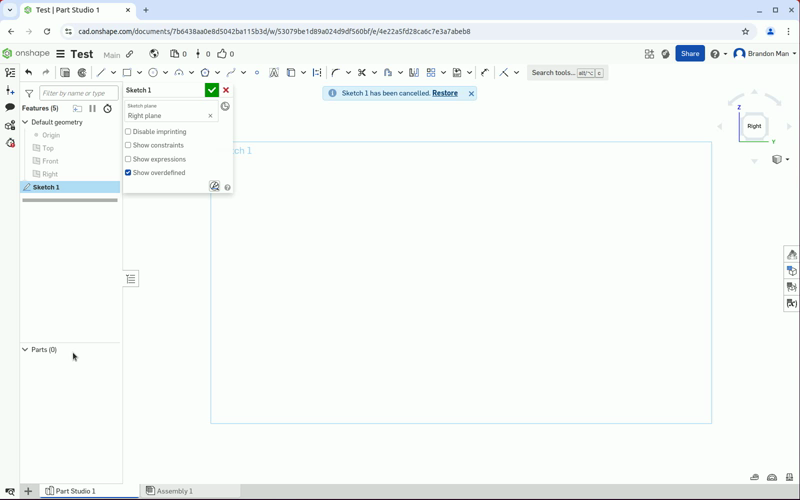
key(y)
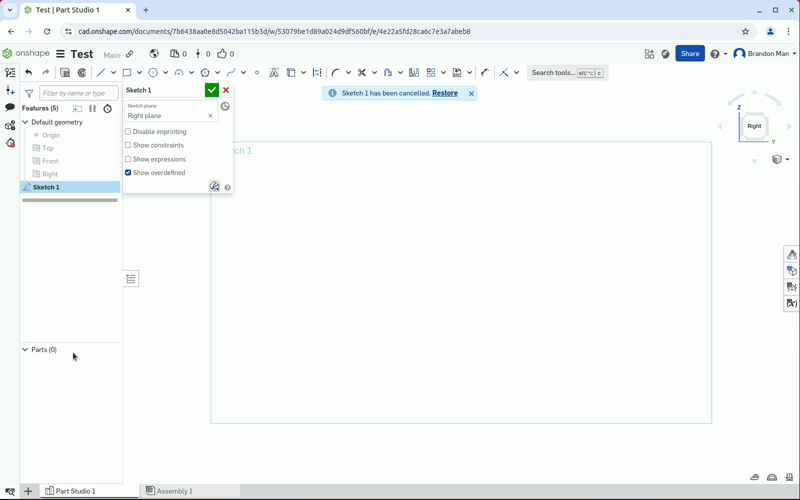
key(l)
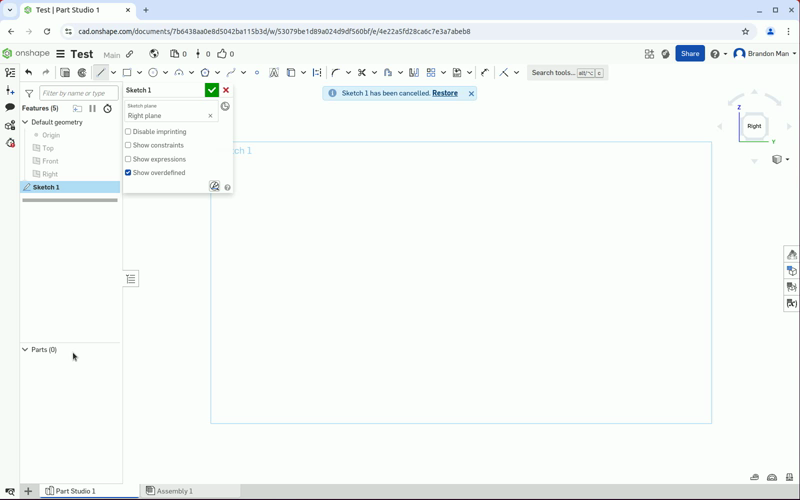
key_down(shift)
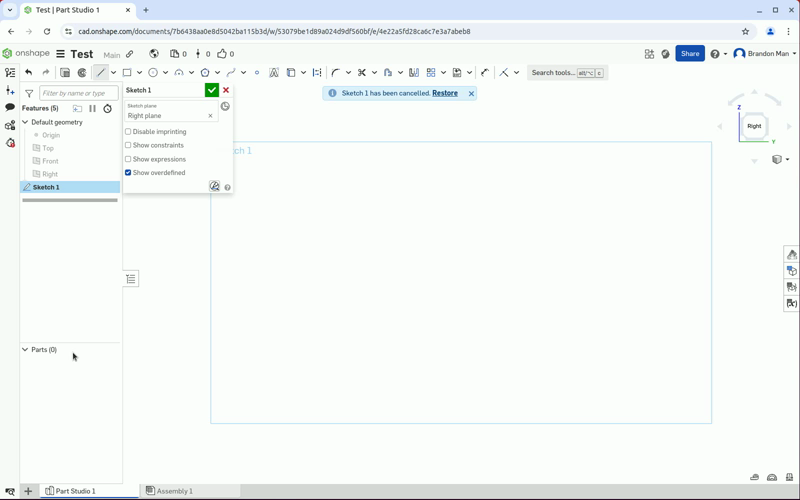
mouse_move(564, 224)
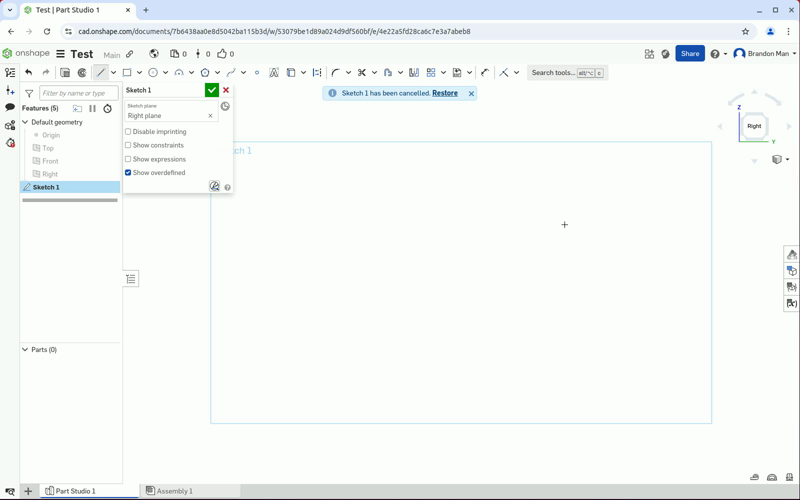
click(564, 224)
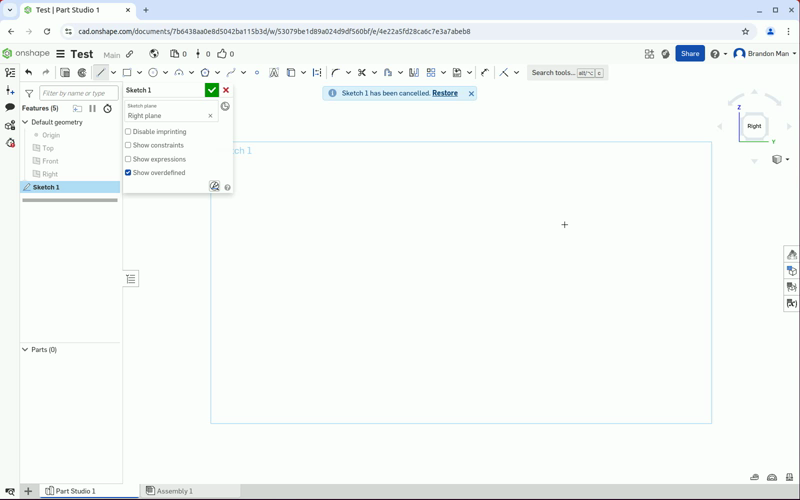
key_up(shift)
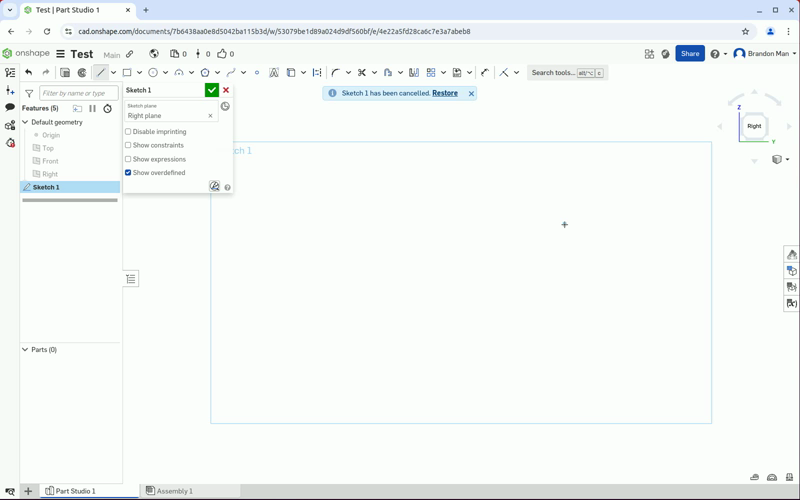
key_down(shift)
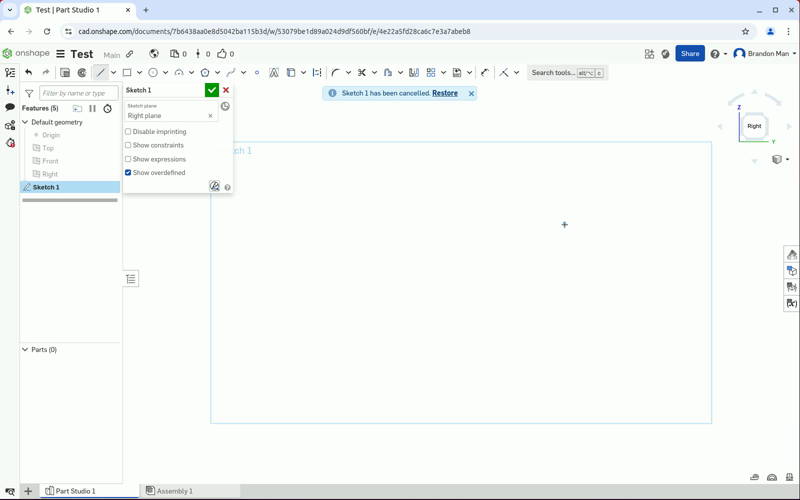
mouse_move(589, 224)
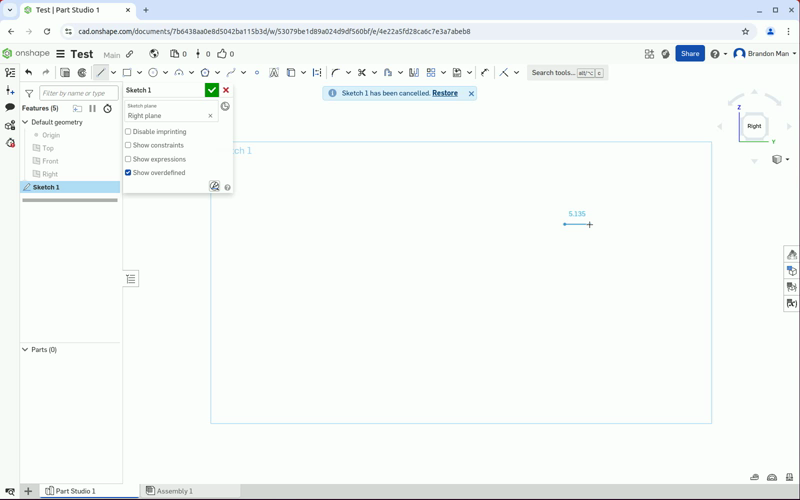
mouse_move(573, 224)
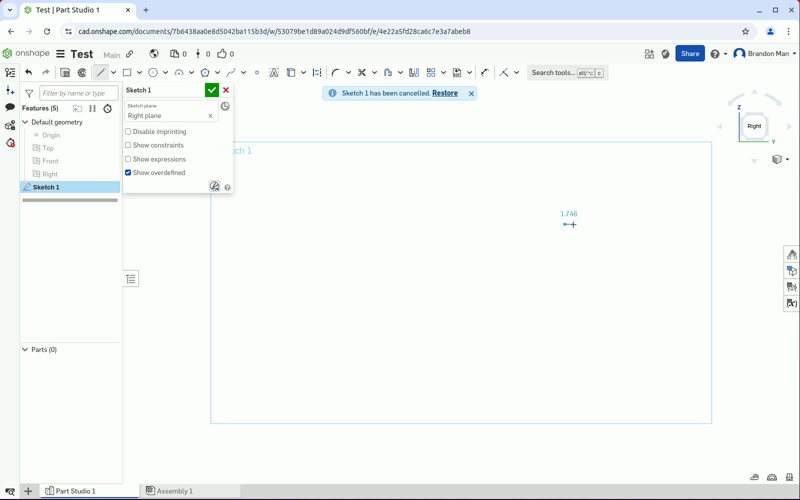
click(573, 224)
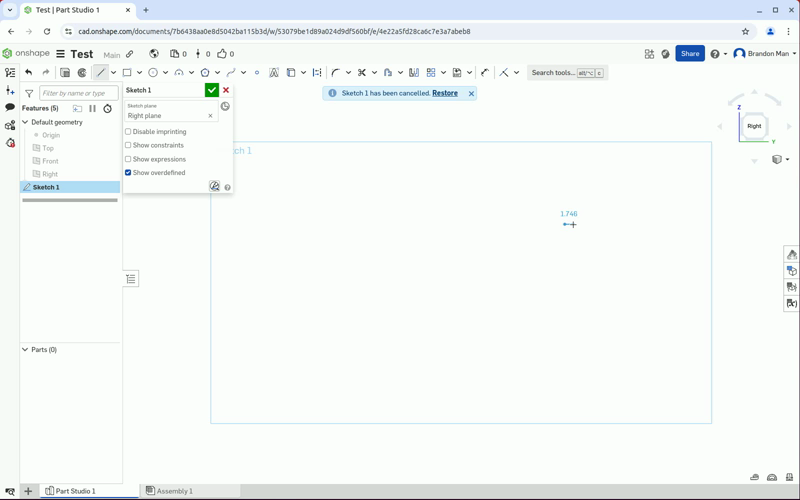
key_up(shift)
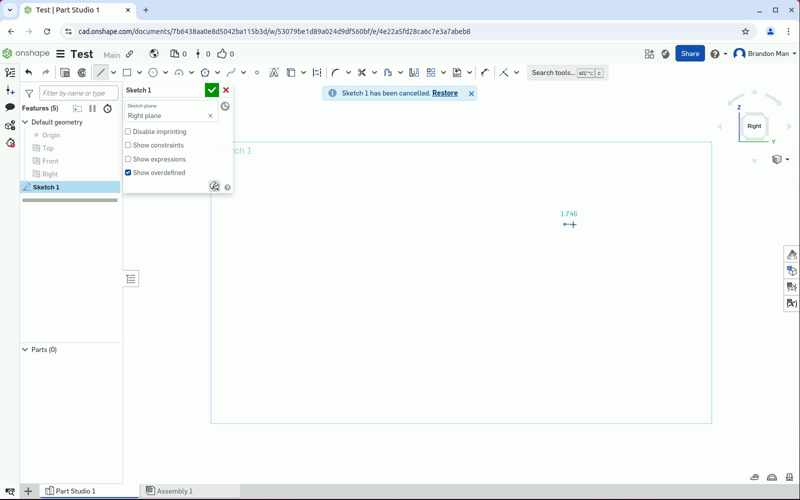
key_down(shift)
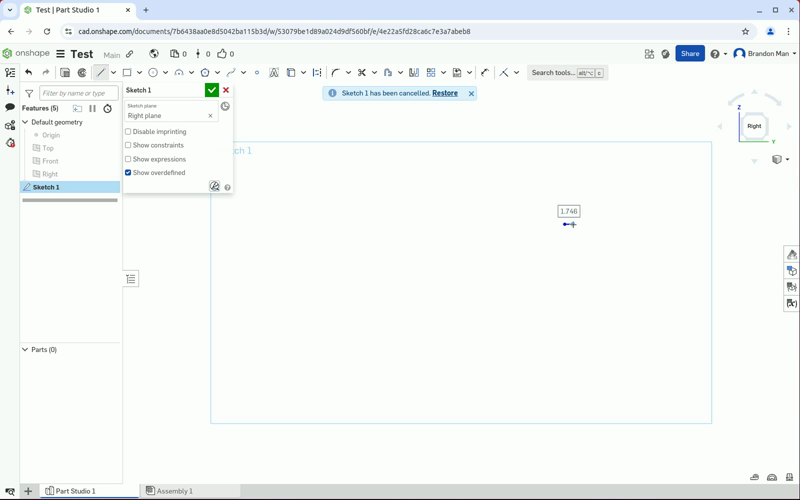
mouse_move(589, 224)
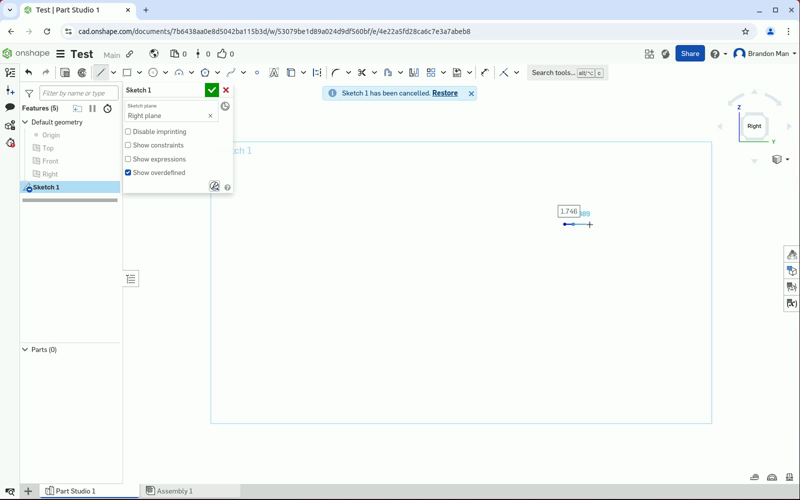
mouse_move(573, 183)
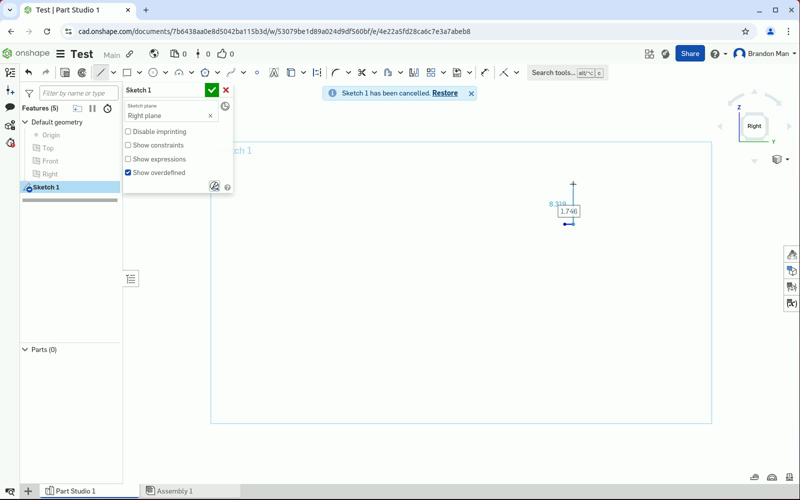
click(573, 183)
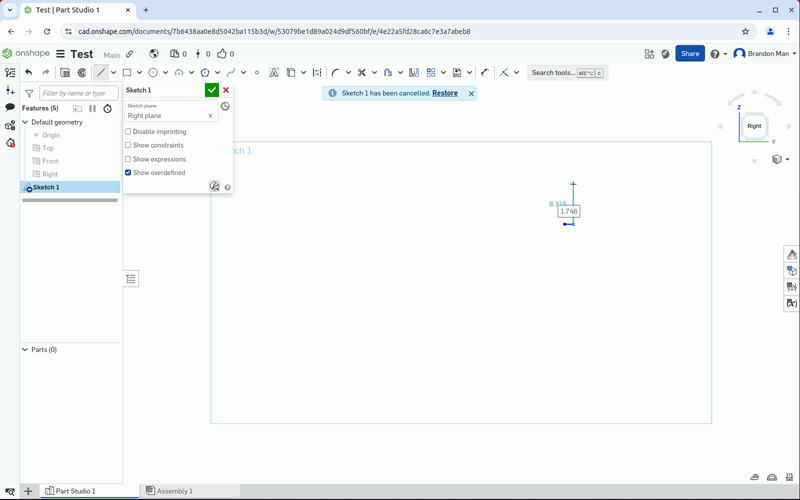
key_up(shift)
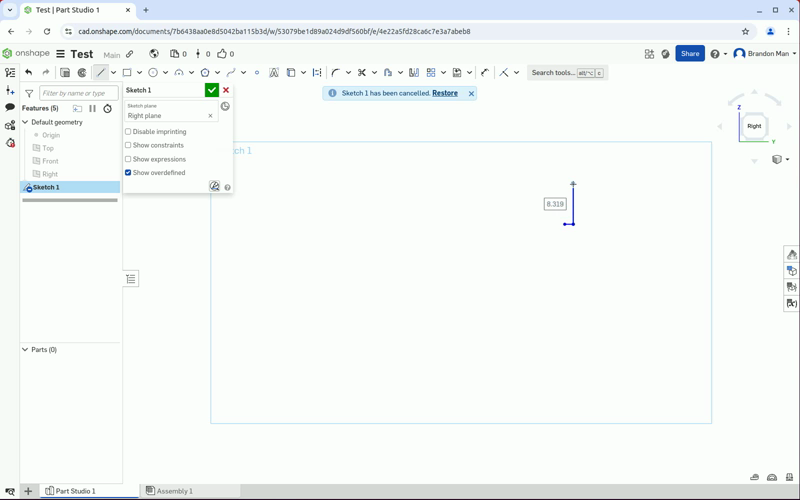
key_down(shift)
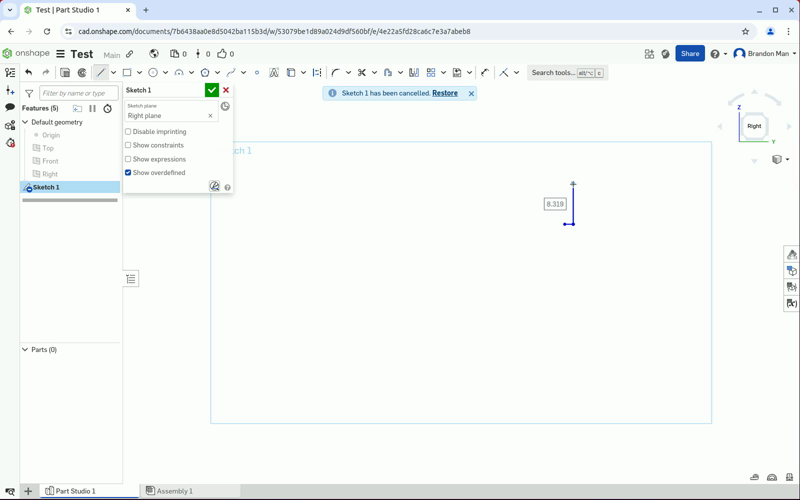
mouse_move(589, 183)
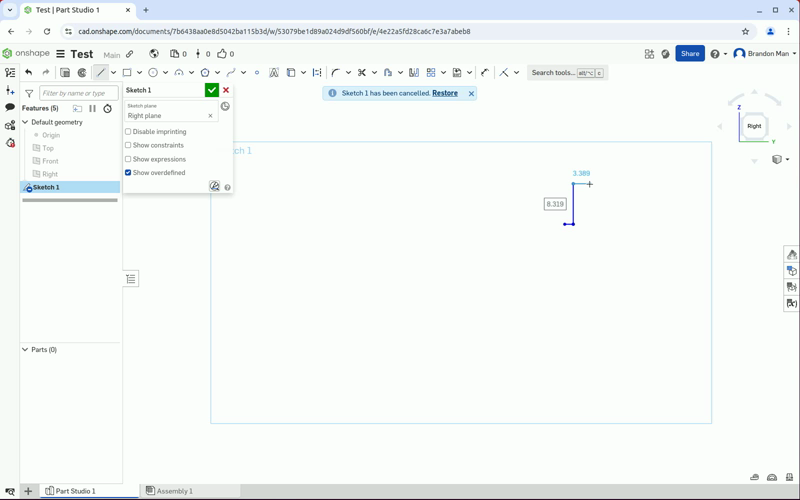
mouse_move(564, 183)
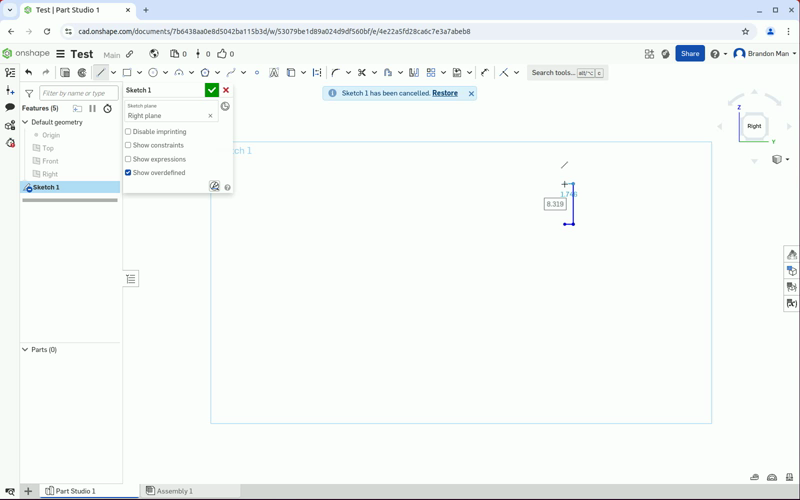
click(564, 183)
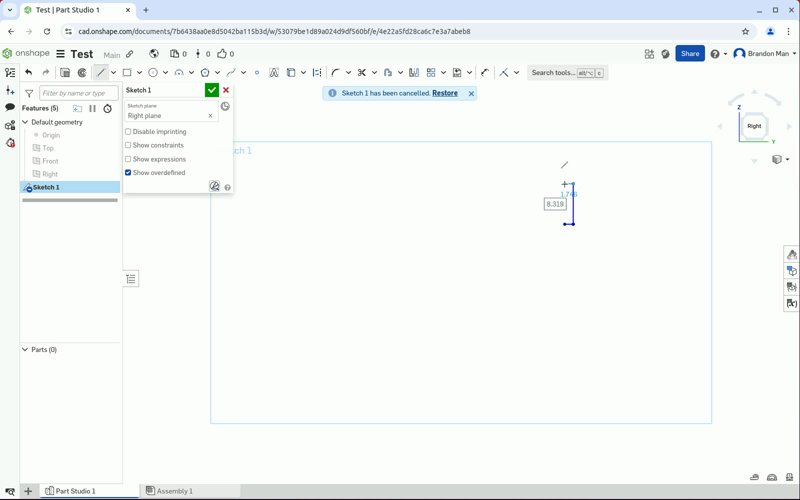
key_up(shift)
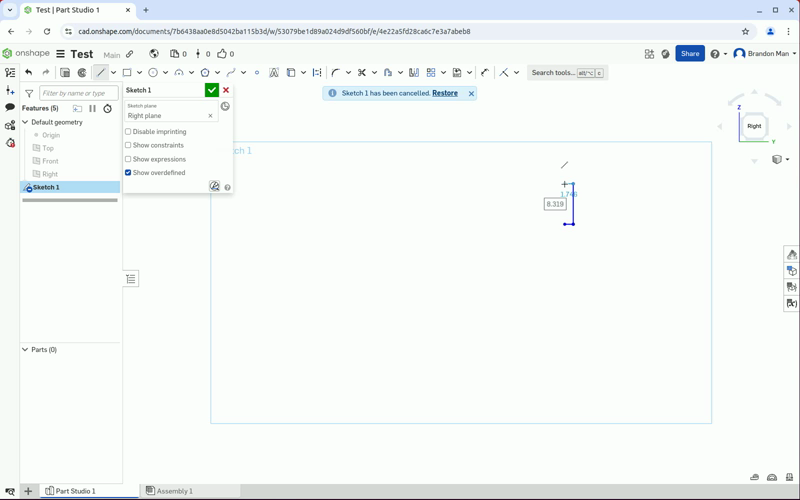
mouse_move(589, 183)
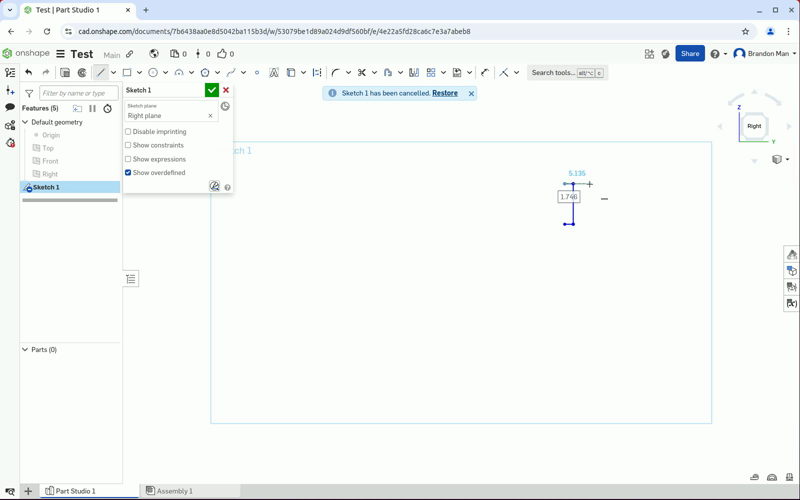
key_down(shift)
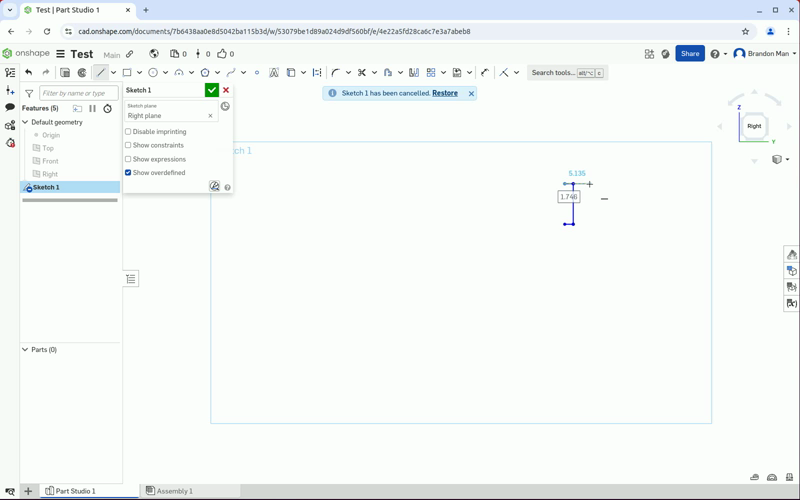
mouse_move(564, 224)
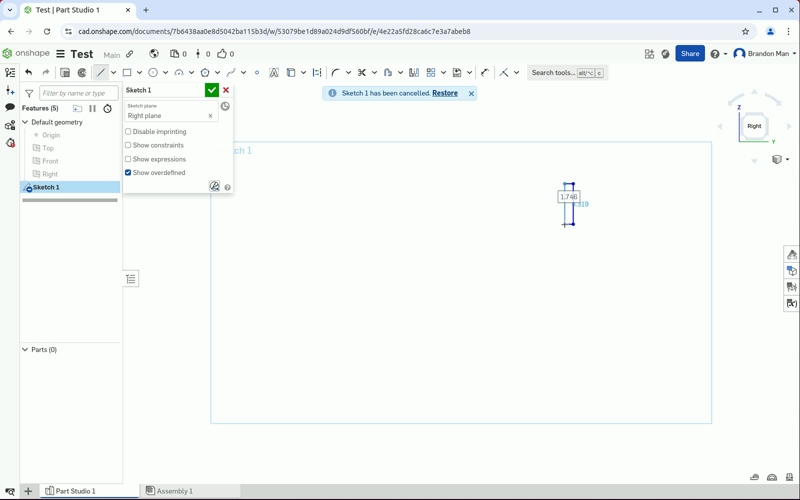
key_up(shift)
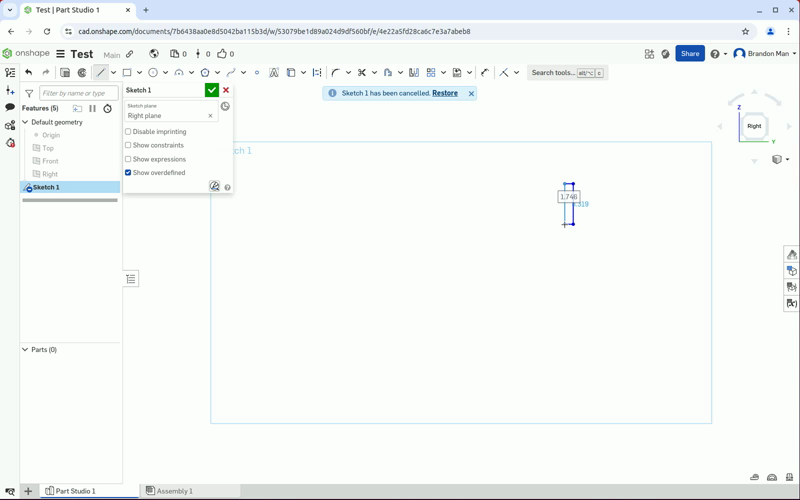
click(564, 224)
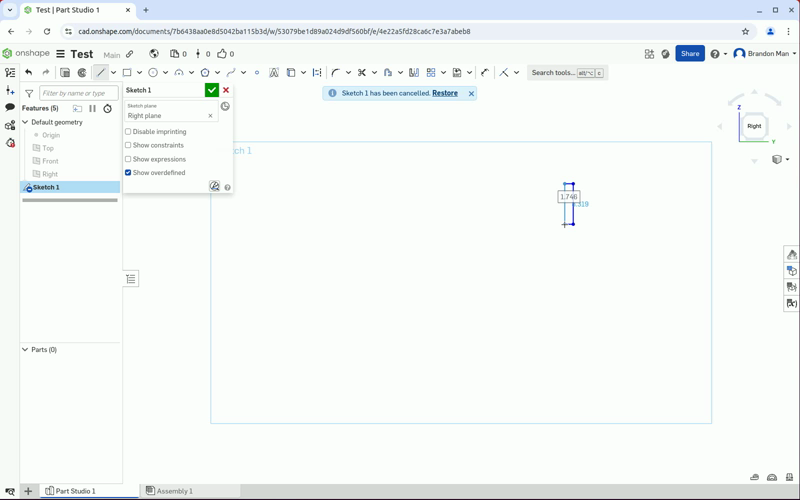
key(esc)
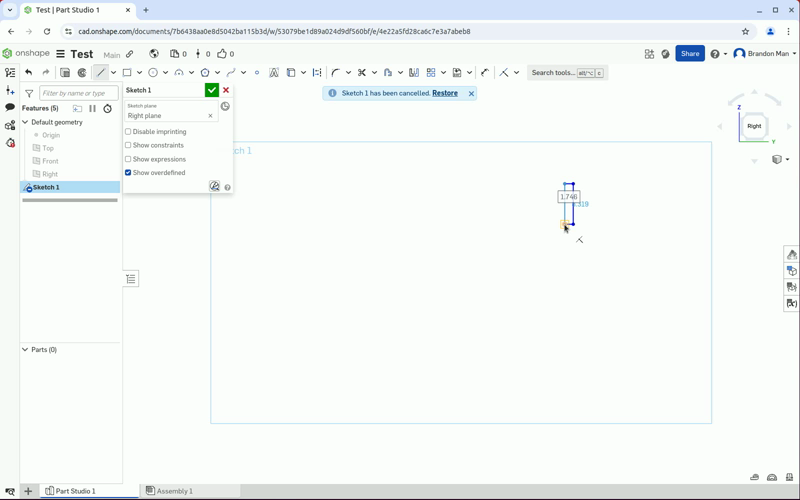
mouse_move(570, 221)
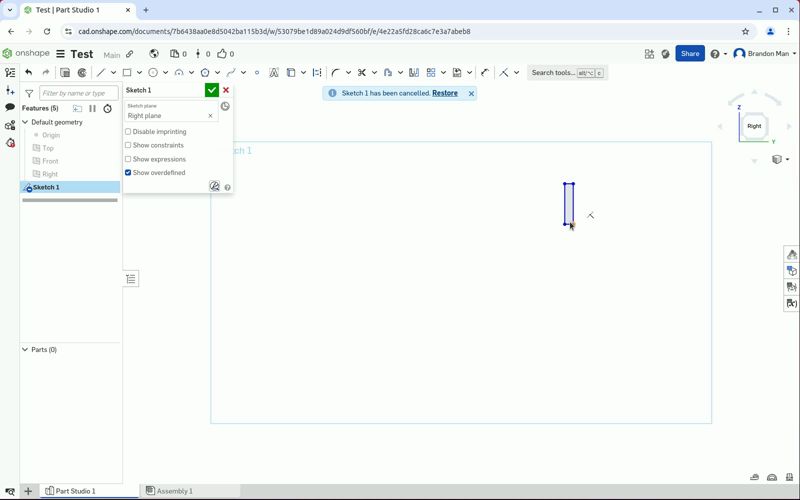
scroll(6)
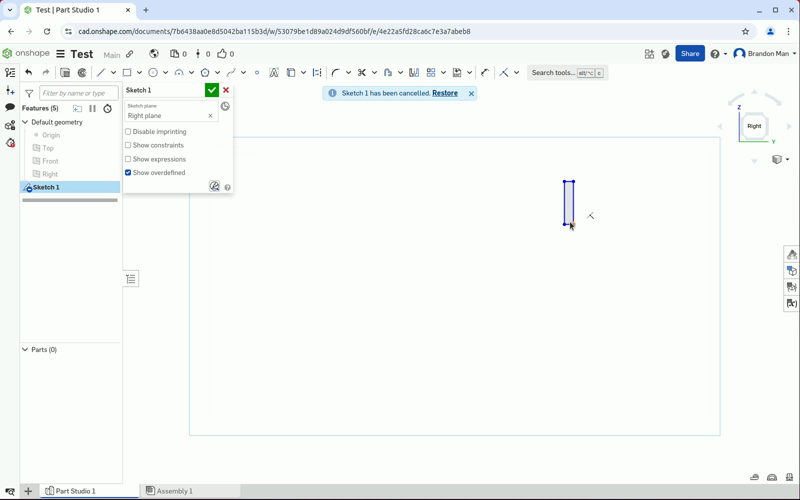
scroll(6)
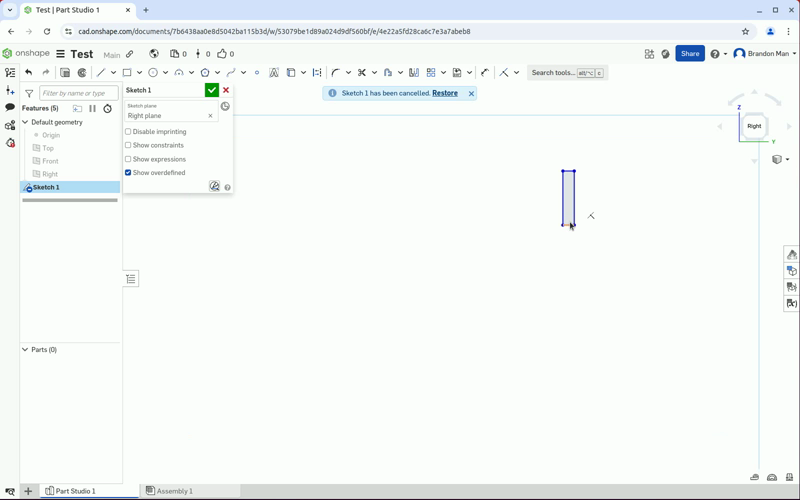
scroll(6)
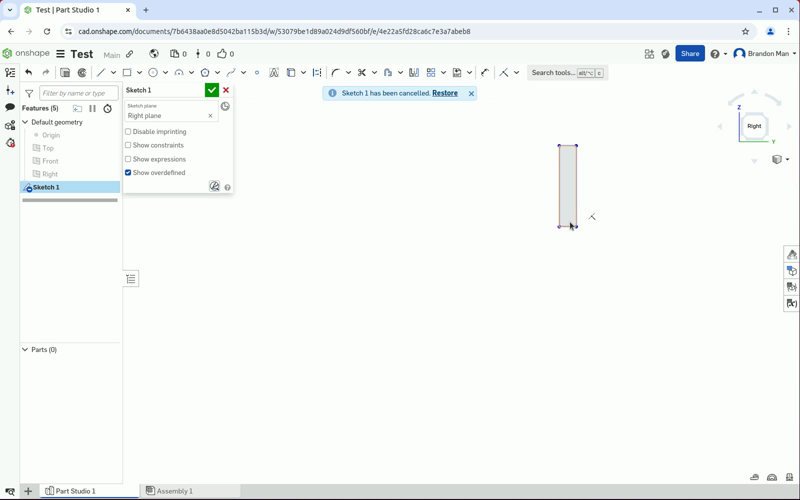
scroll(6)
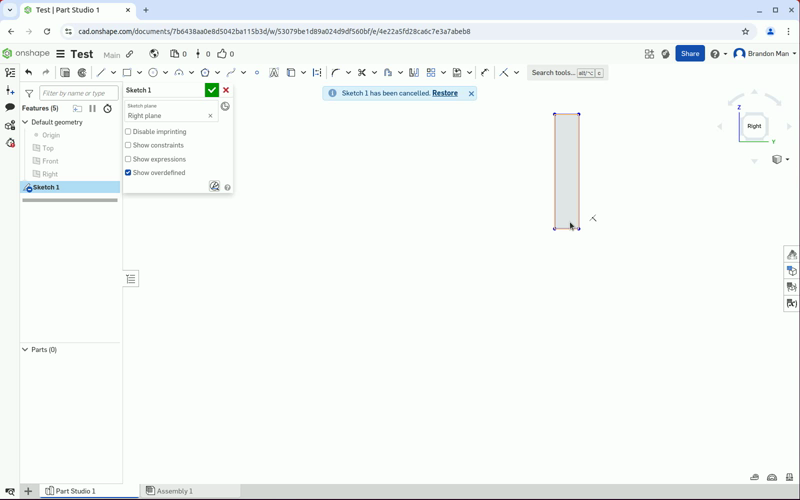
scroll(6)
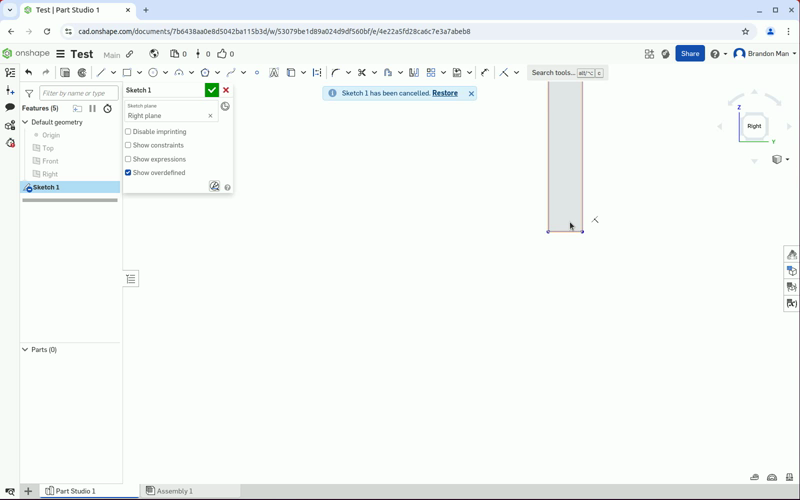
scroll(6)
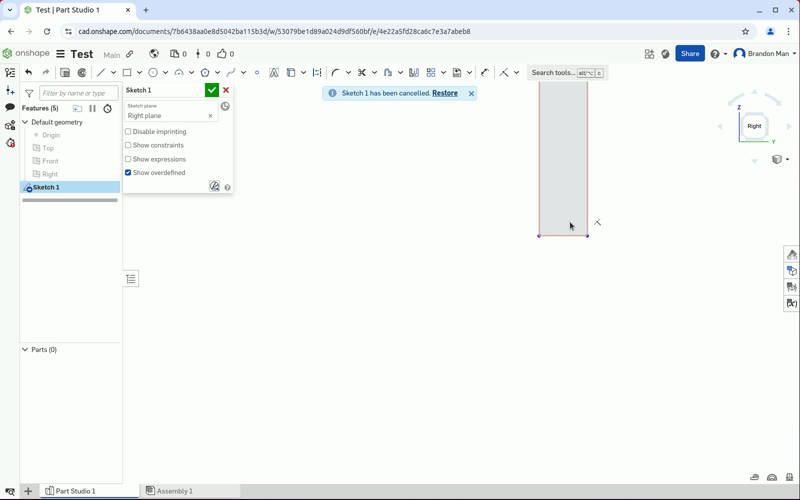
scroll(6)
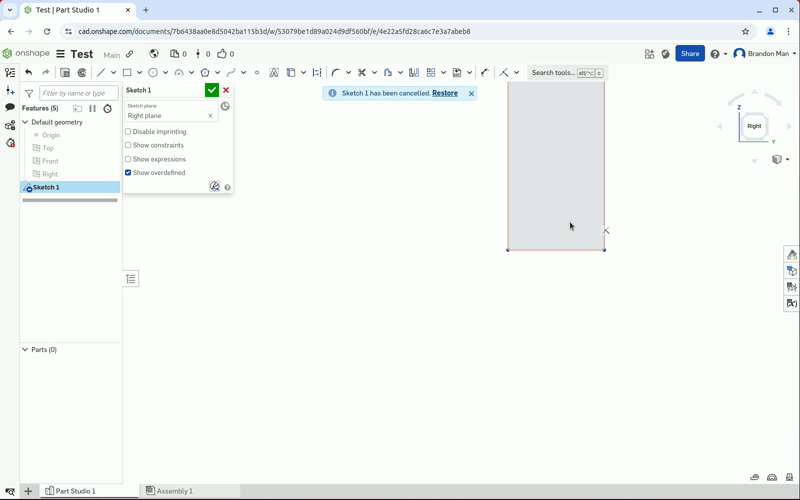
click(570, 221)
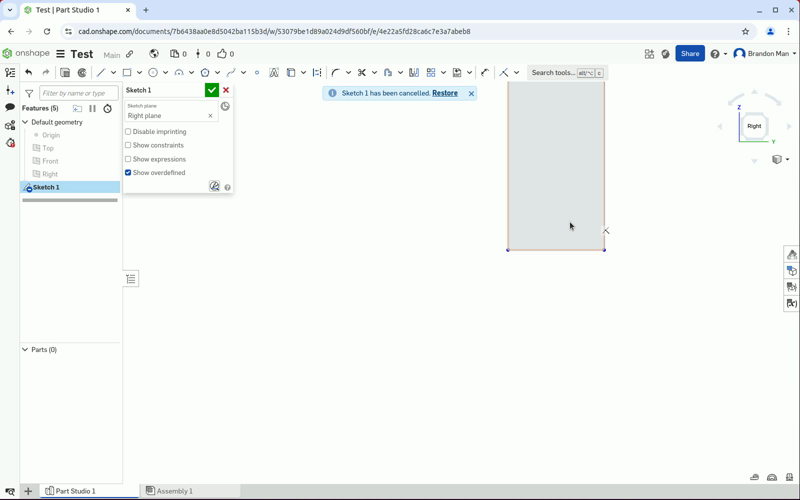
scroll(-6)
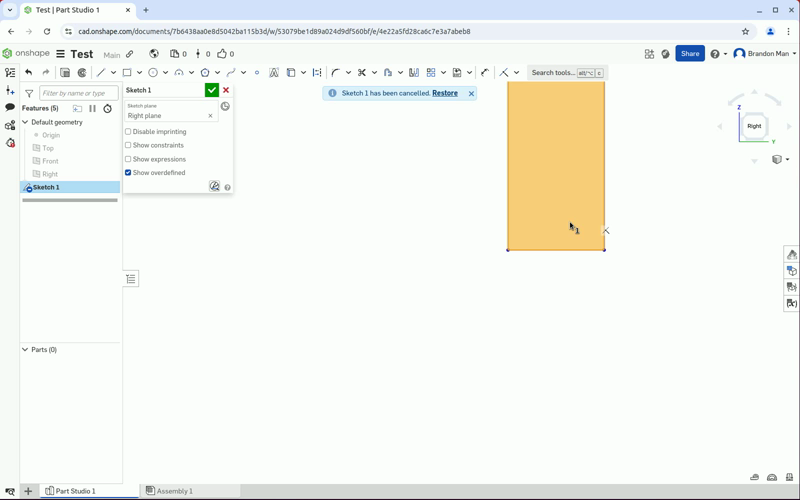
scroll(-6)
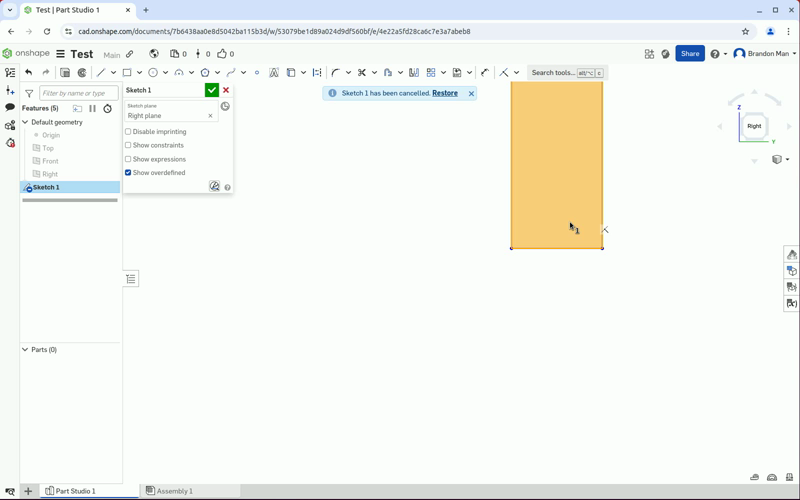
scroll(-6)
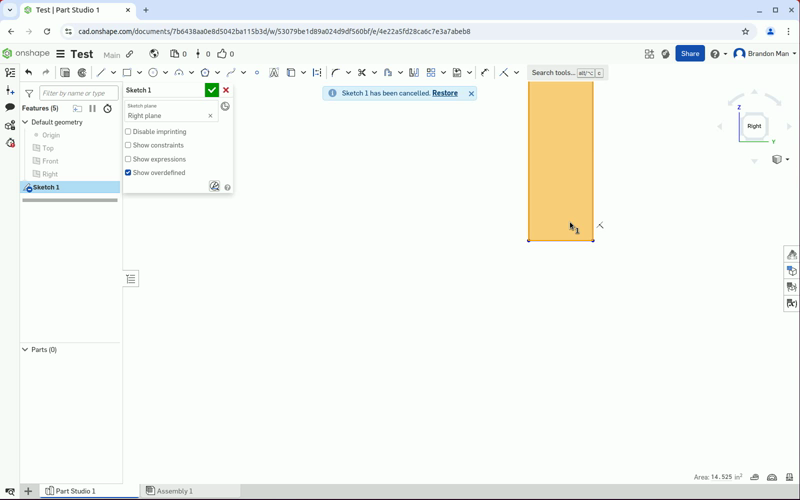
scroll(-6)
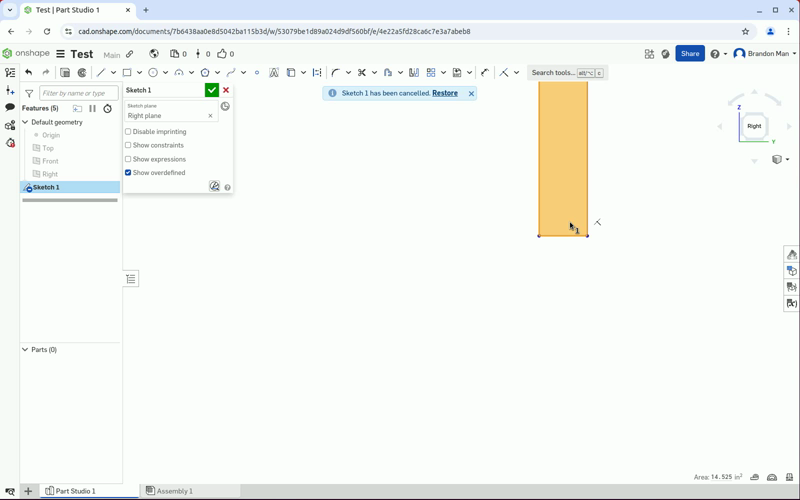
scroll(-6)
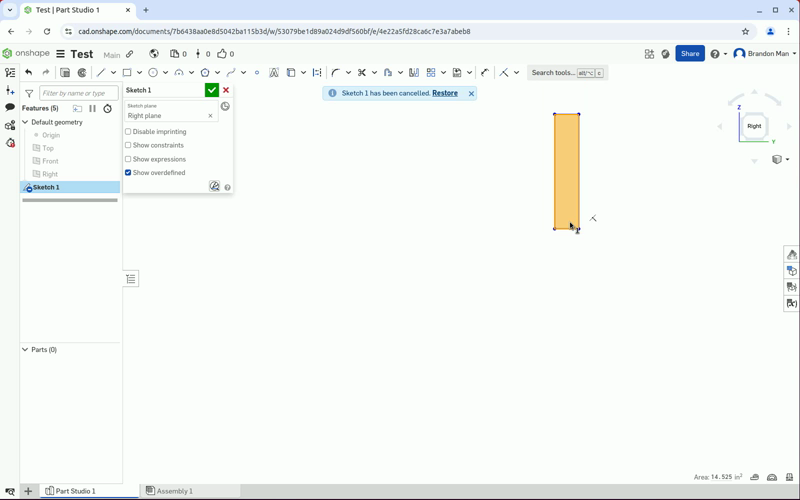
scroll(-6)
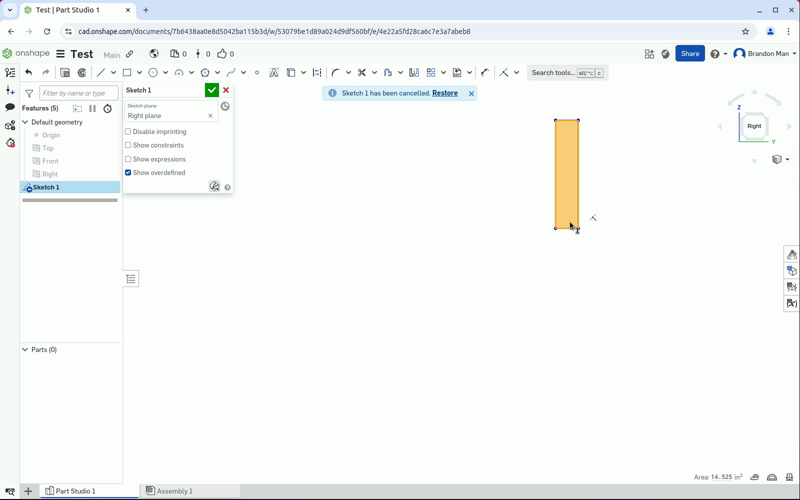
scroll(-6)
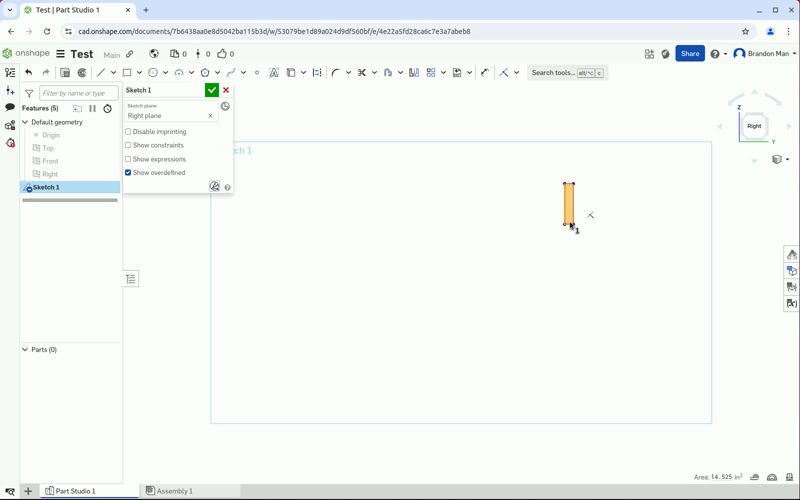
mouse_move(73, 352)
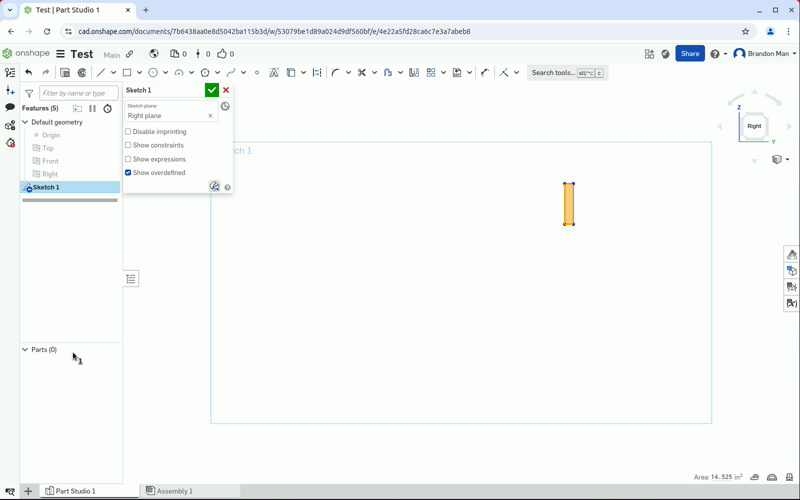
key(shift+y)
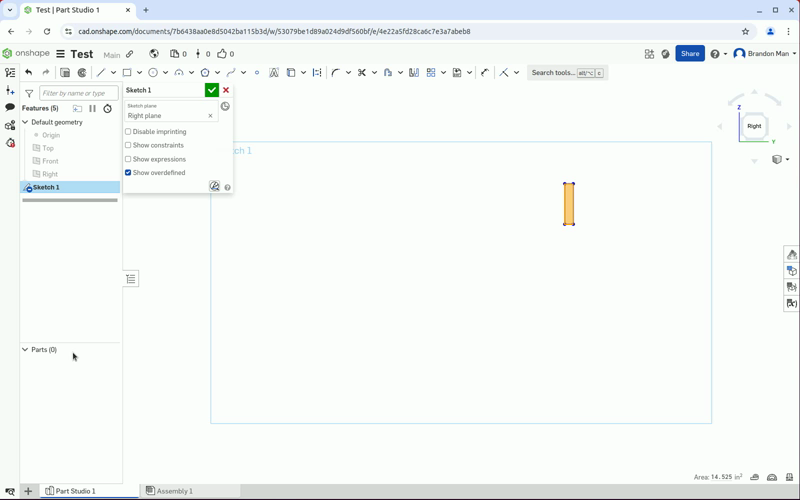
key(shift+e)
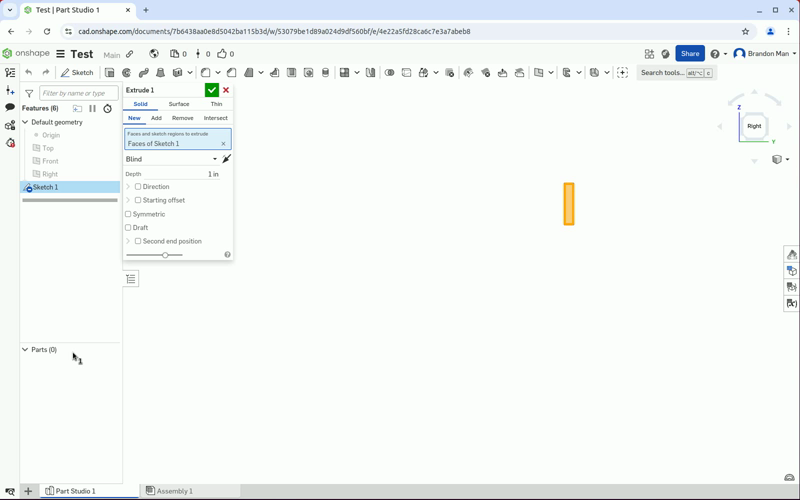
mouse_move(143, 106)
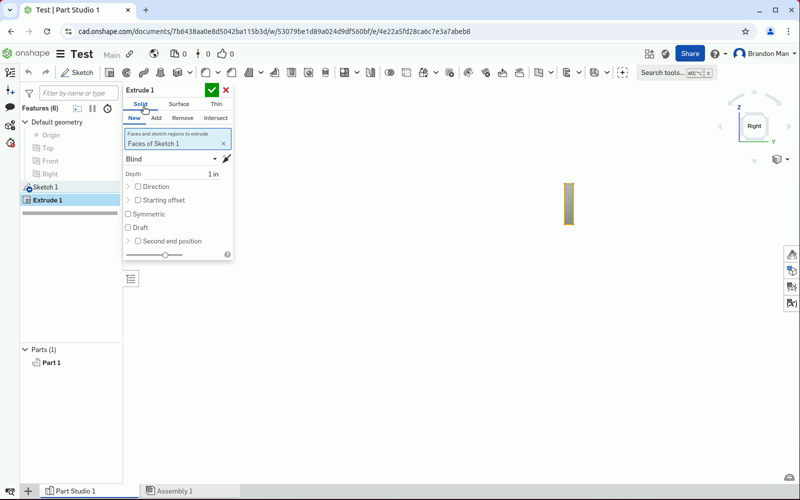
click(143, 106)
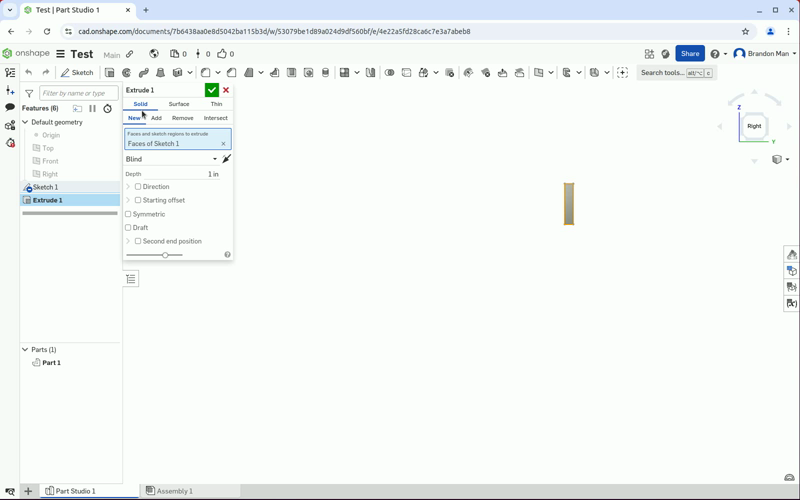
mouse_move(137, 120)
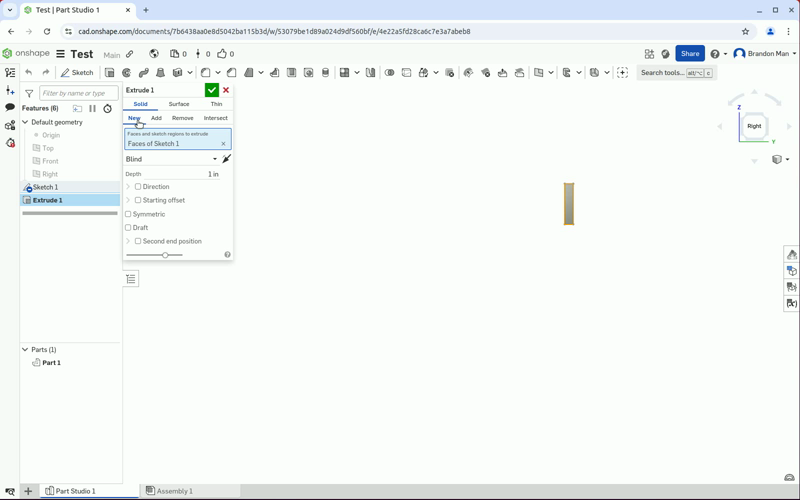
click(137, 120)
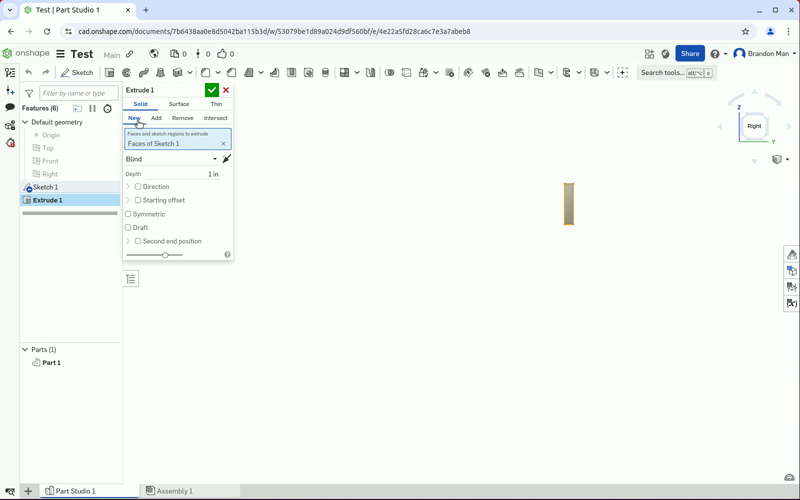
key(tab, 4)
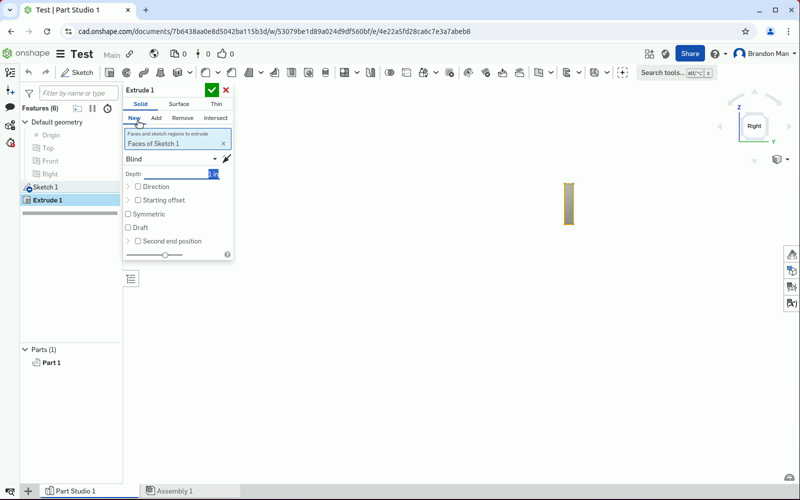
text(-0.241)
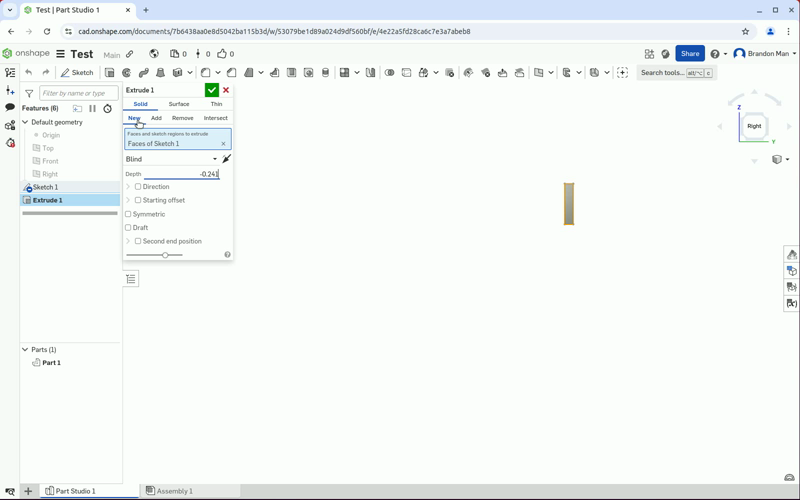
key(enter)
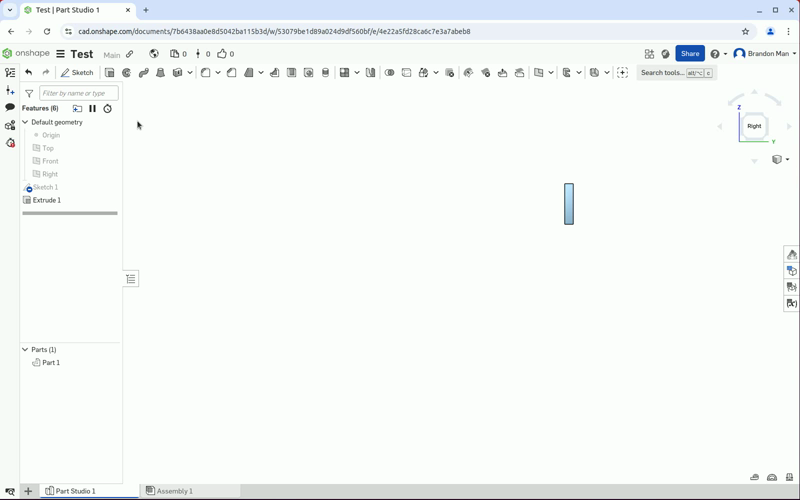
key(shift+h)
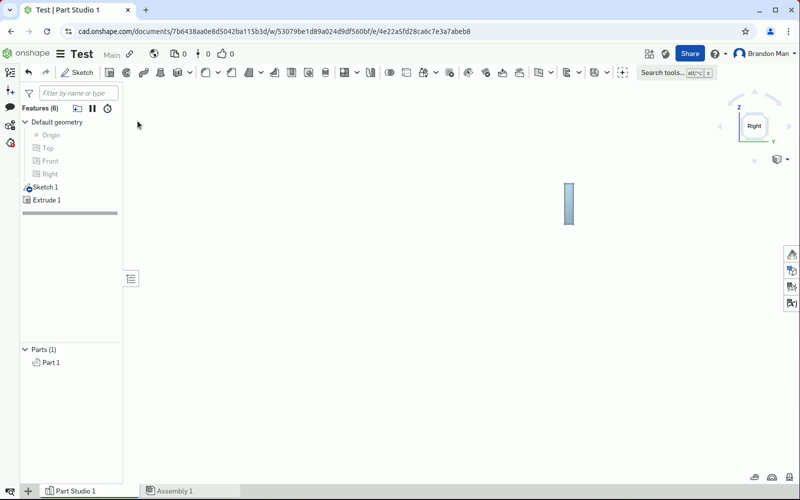
key(shift+h)
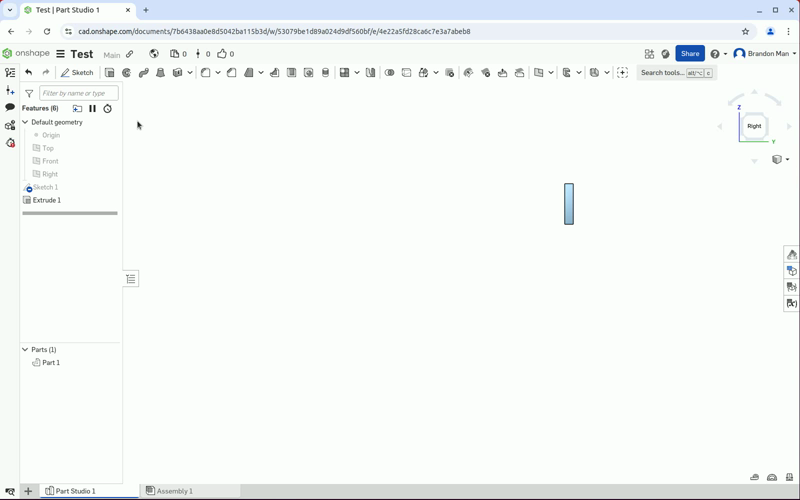
mouse_move(73, 189)
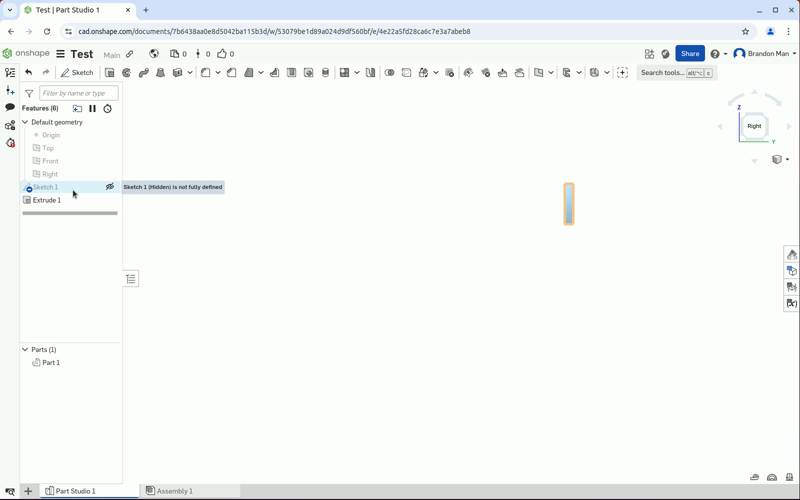
click(73, 189)
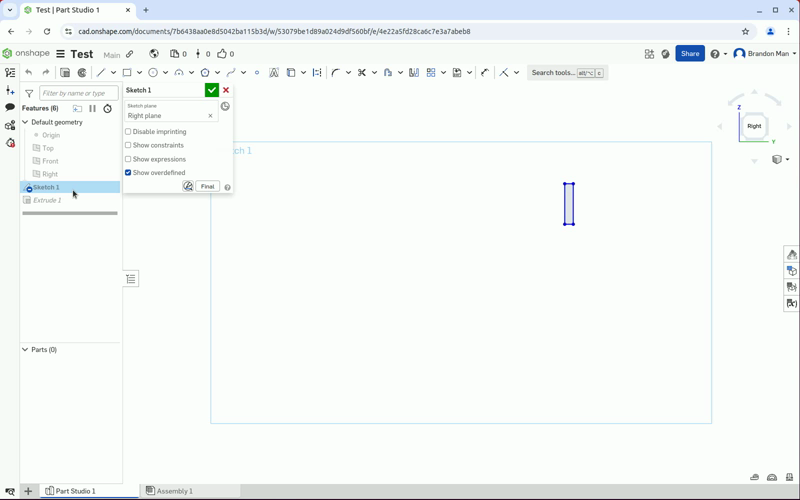
mouse_move(229, 92)
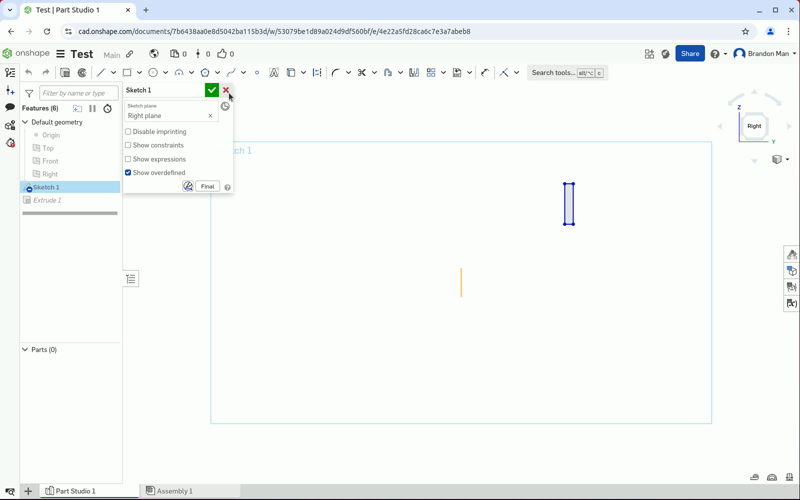
click(229, 92)
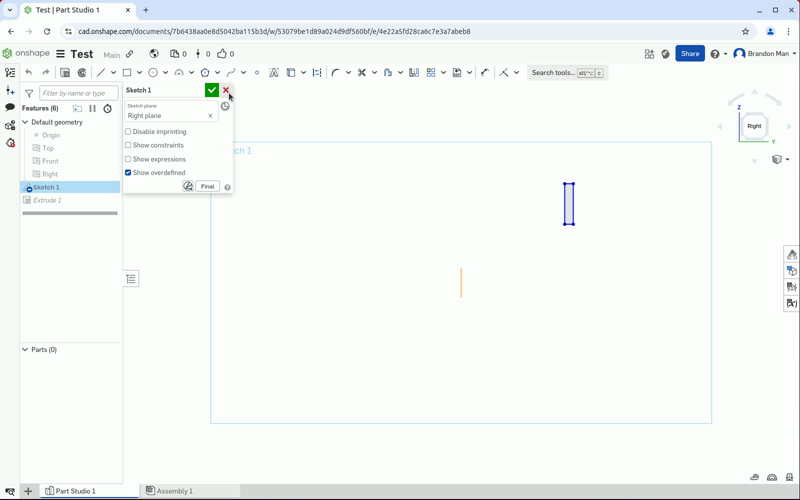
key(shift+s)
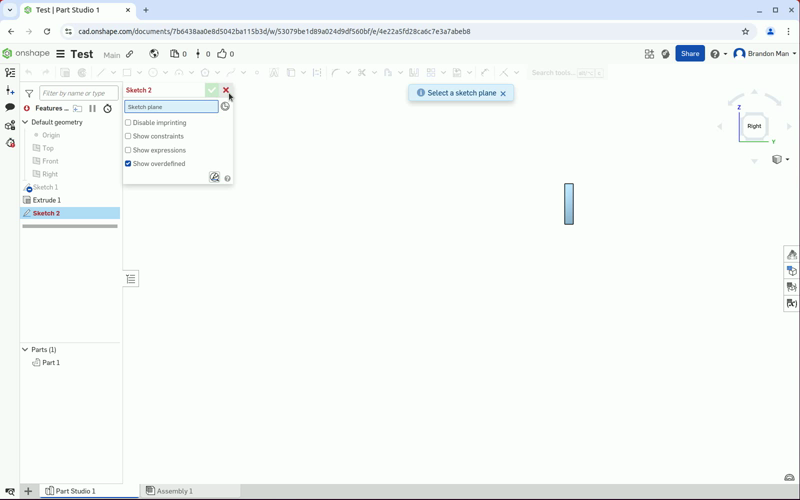
mouse_move(73, 176)
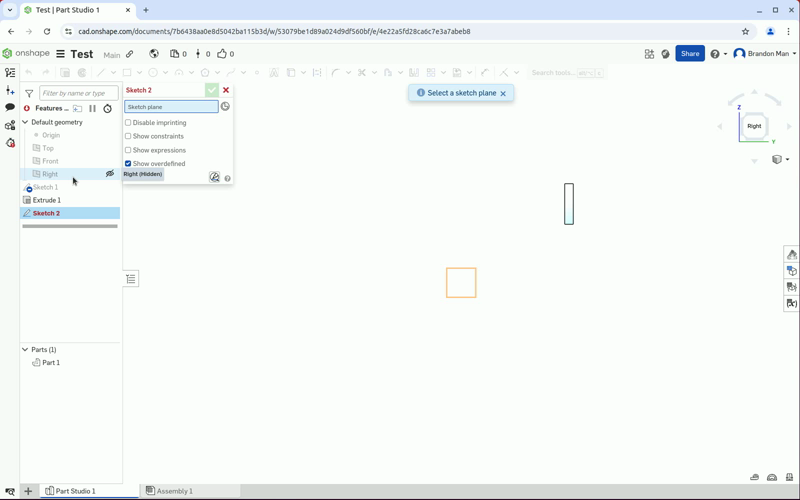
click(73, 176)
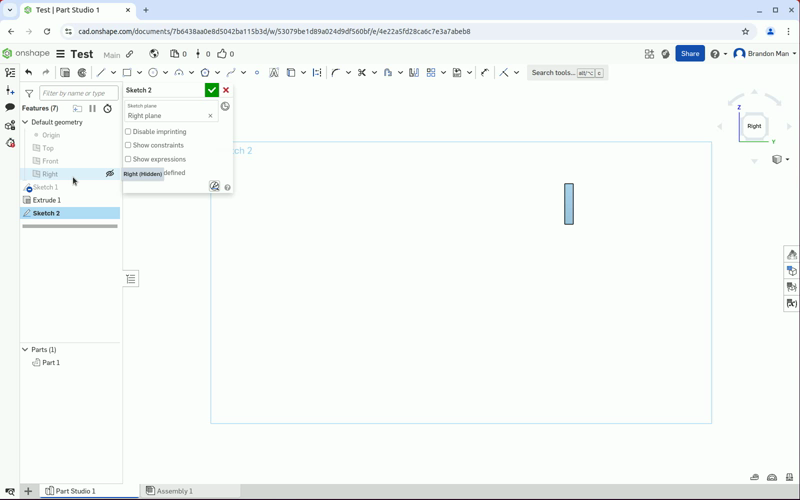
mouse_move(73, 352)
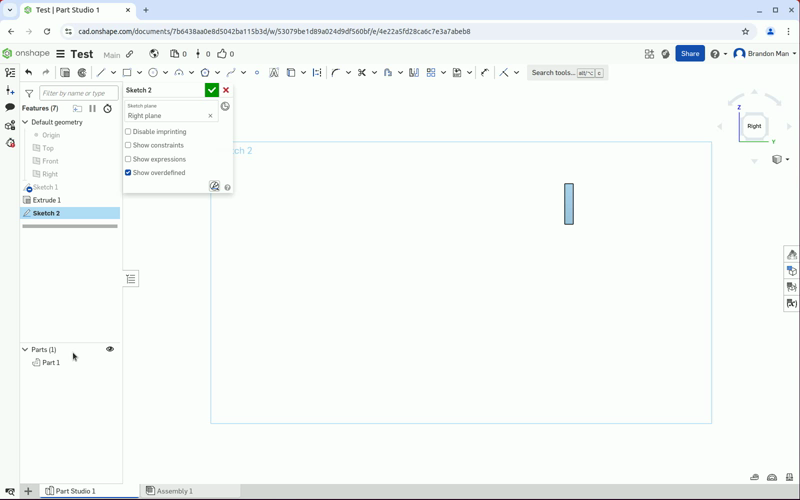
key(y)
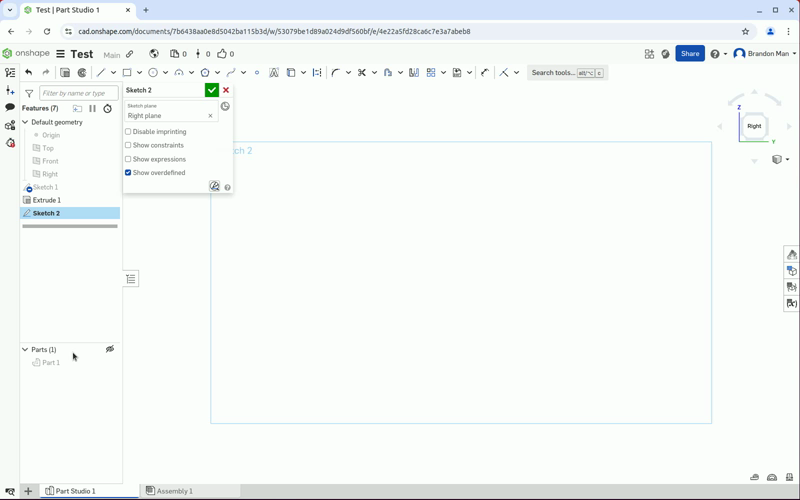
key(l)
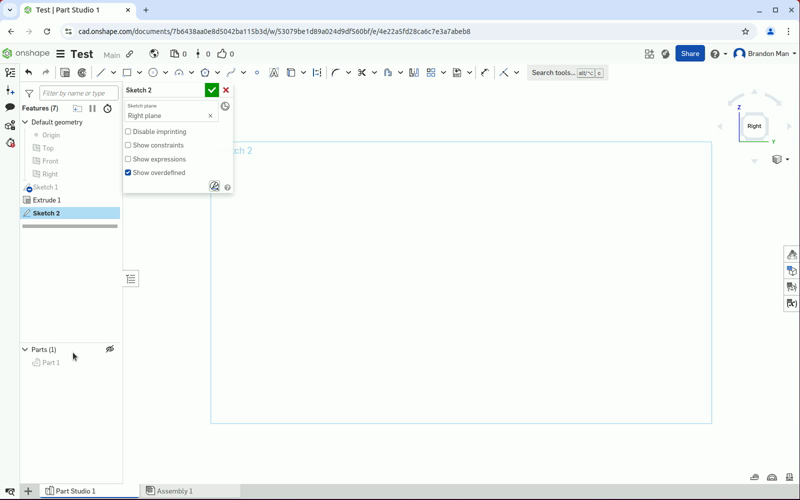
key_down(shift)
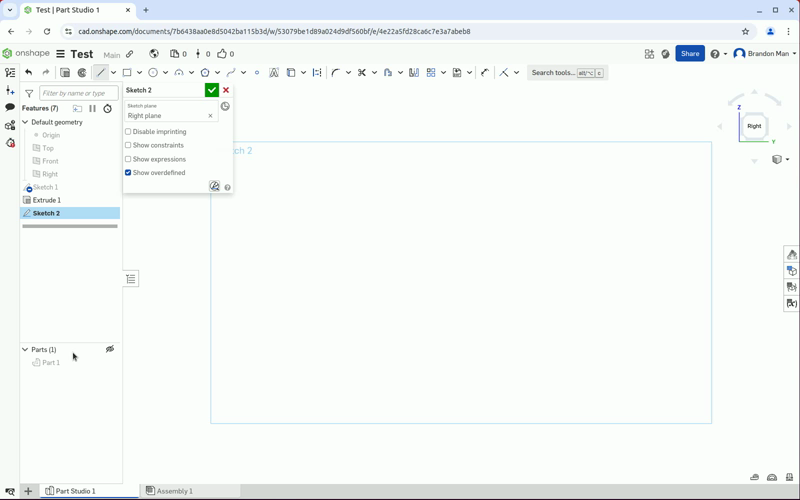
mouse_move(460, 282)
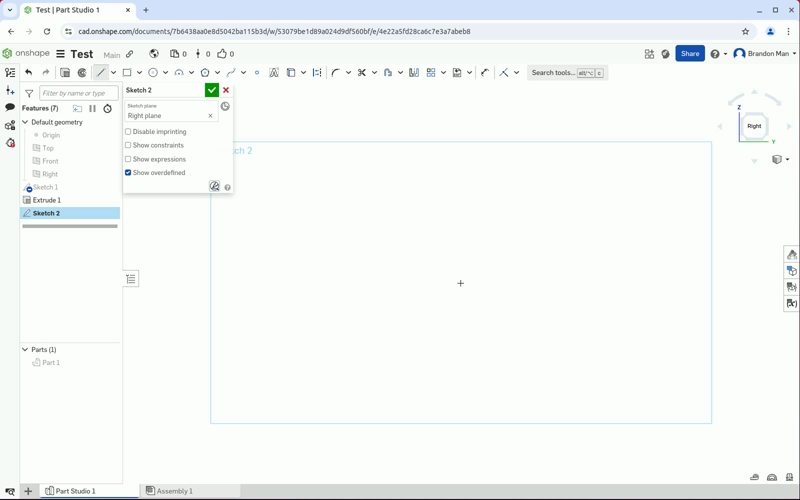
click(460, 282)
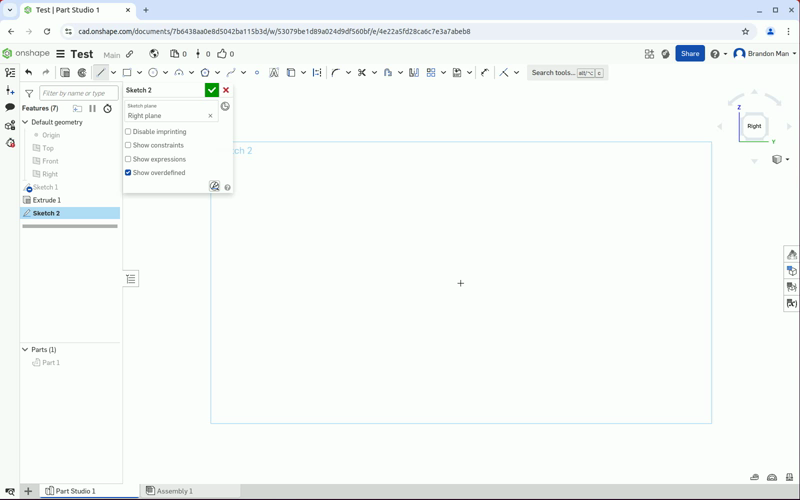
key_up(shift)
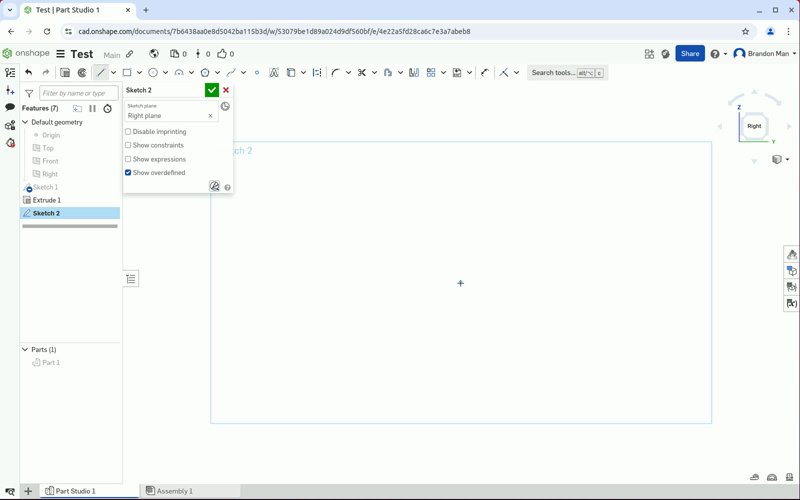
key_down(shift)
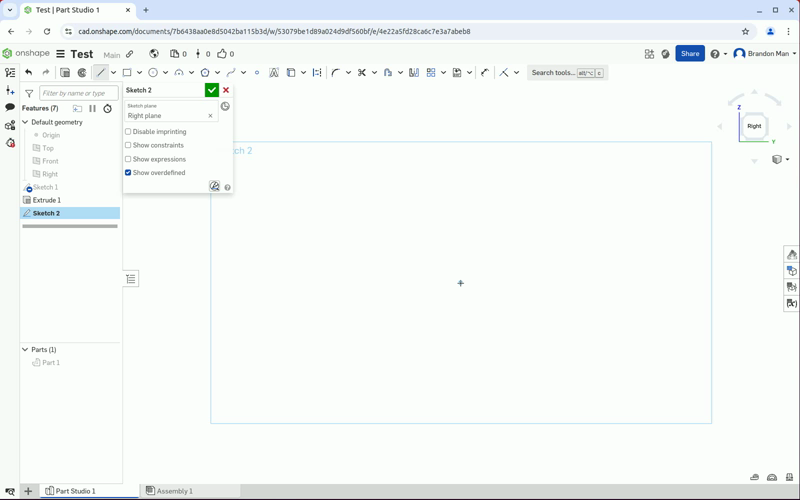
mouse_move(565, 224)
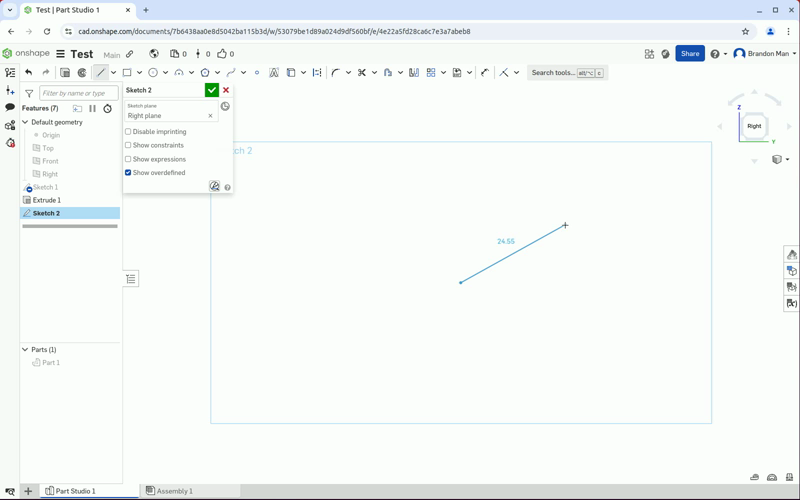
click(565, 224)
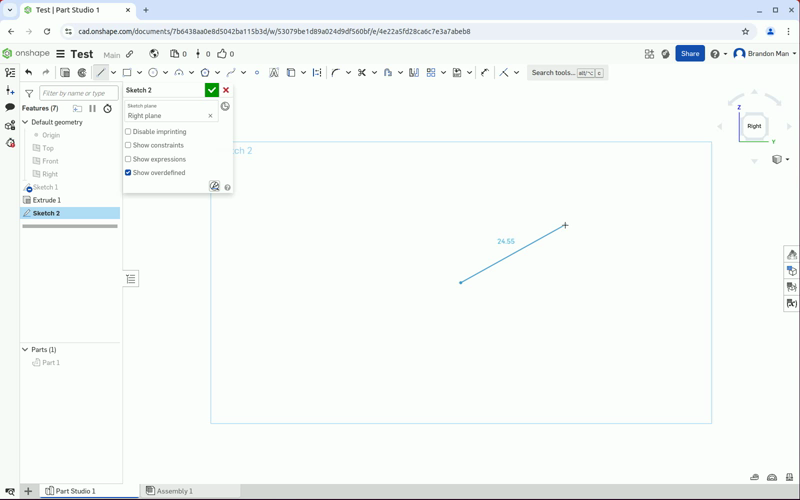
key_up(shift)
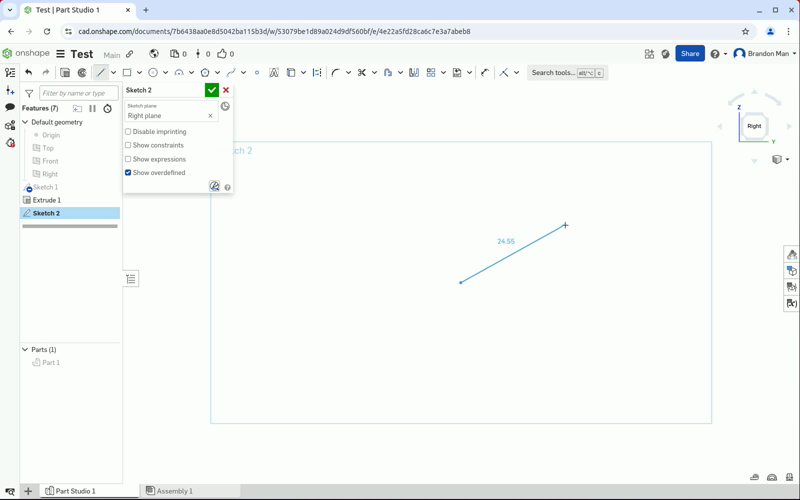
key_down(shift)
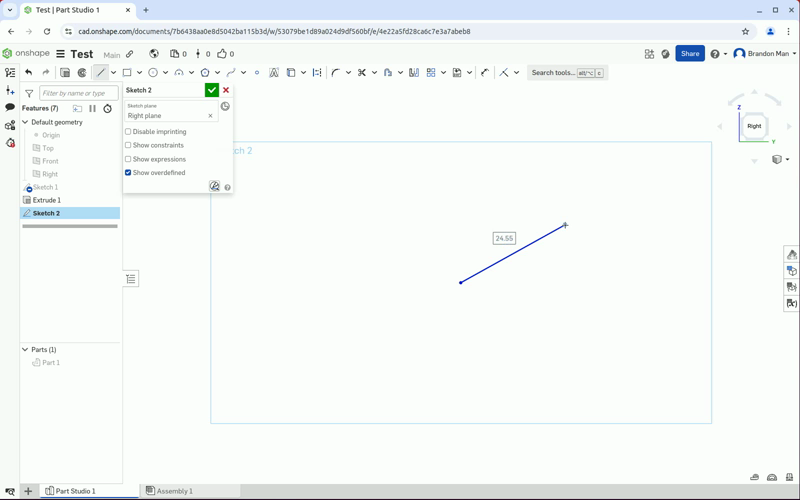
mouse_move(589, 224)
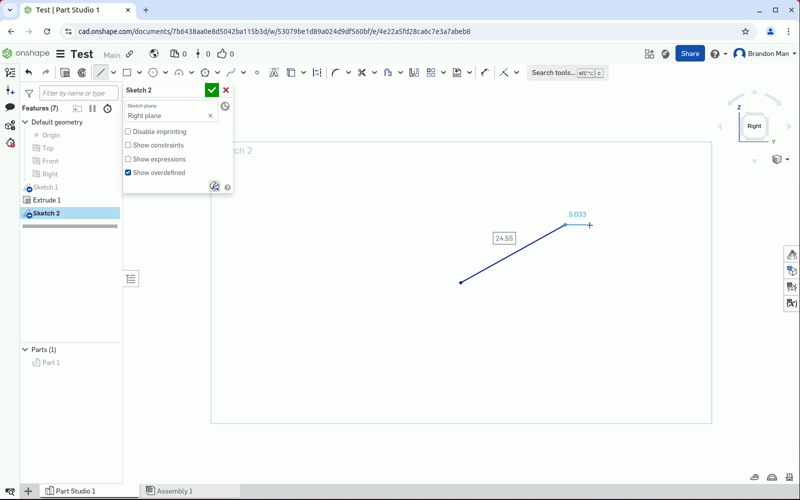
mouse_move(565, 185)
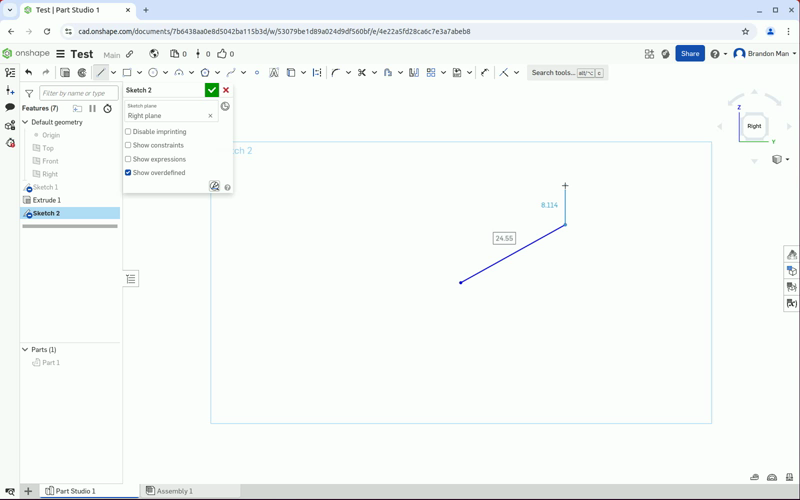
click(565, 185)
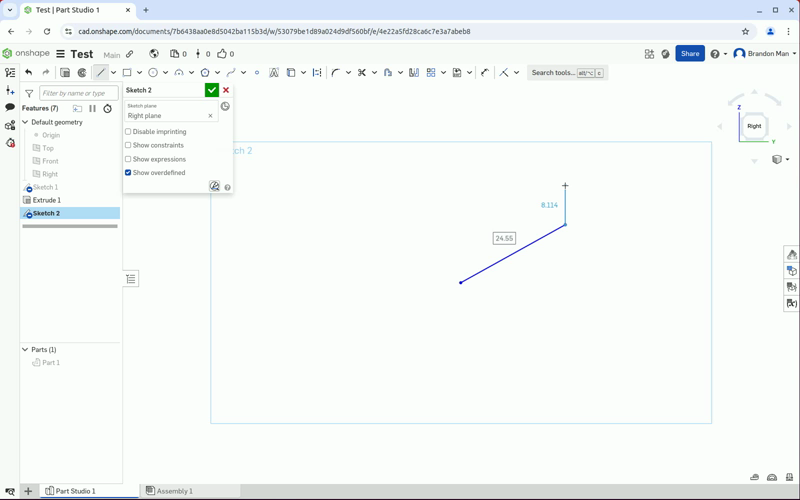
key_up(shift)
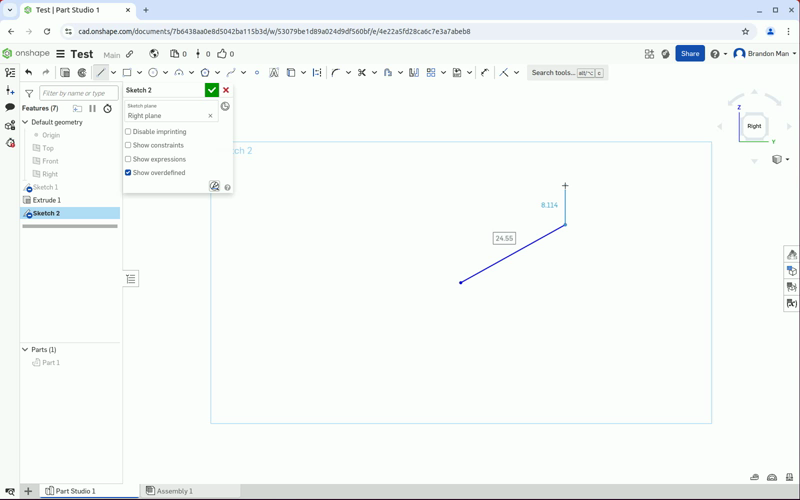
key_down(shift)
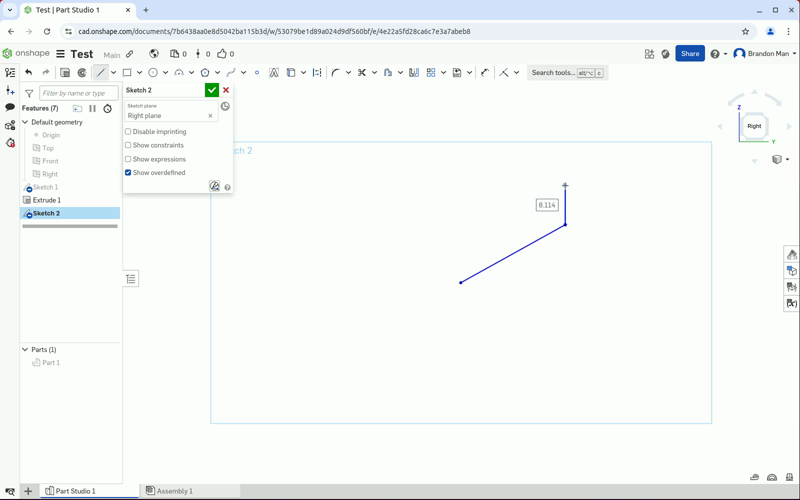
mouse_move(460, 230)
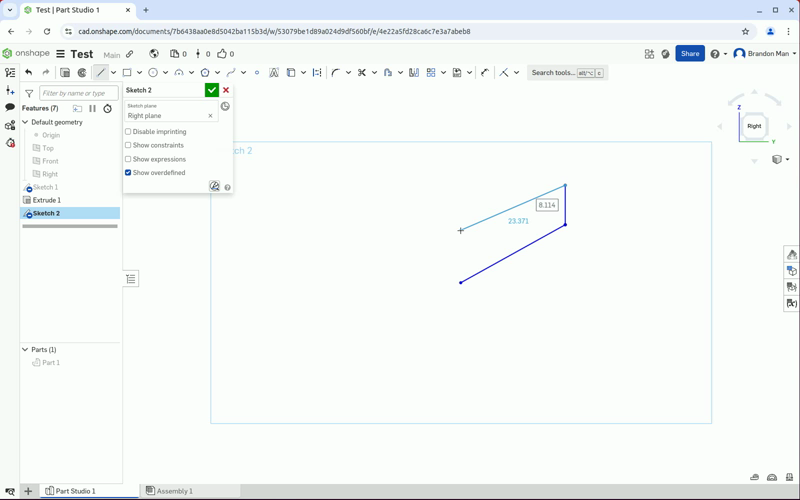
click(460, 230)
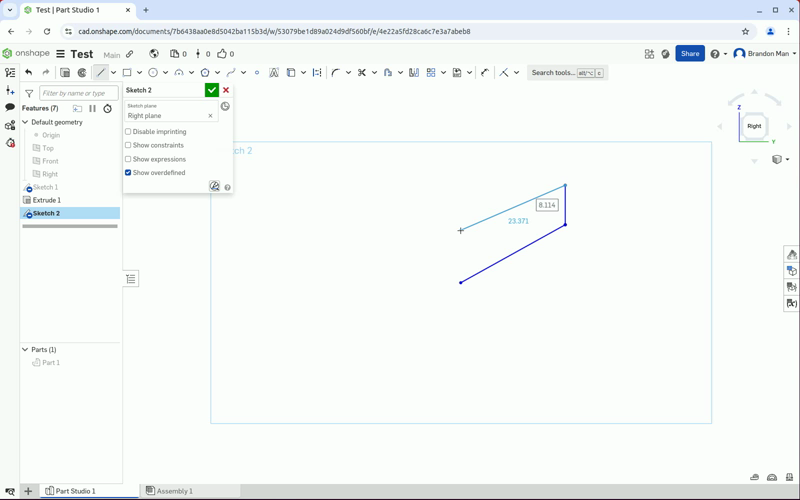
key_up(shift)
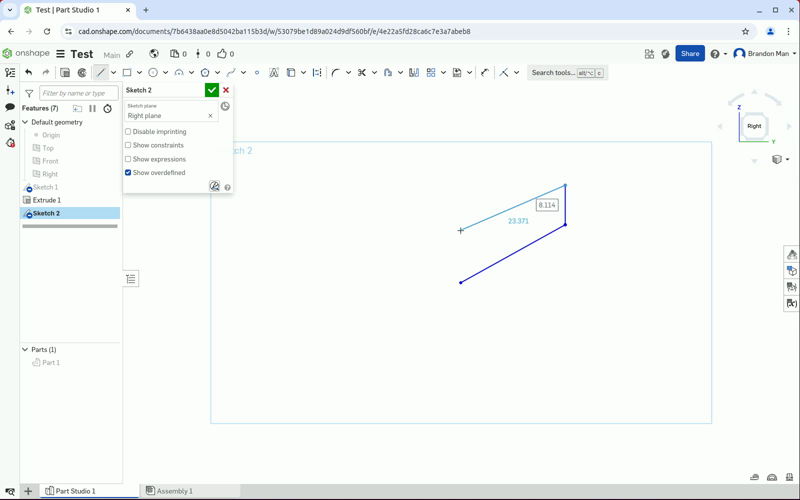
mouse_move(490, 230)
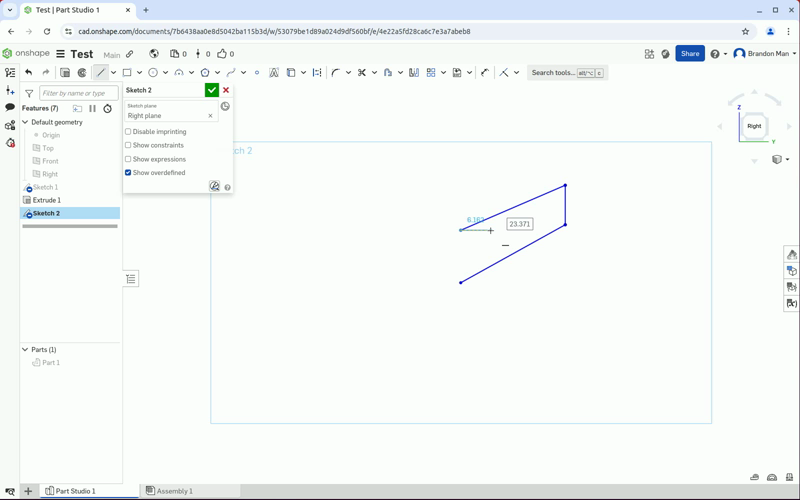
key_down(shift)
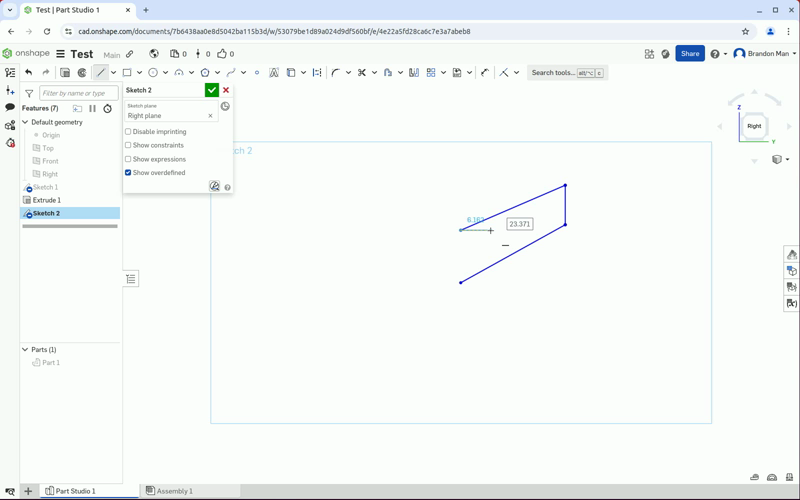
mouse_move(460, 282)
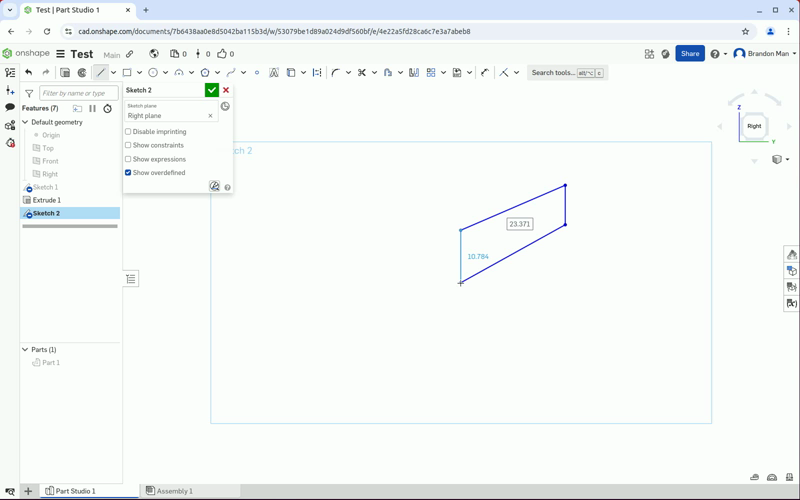
key_up(shift)
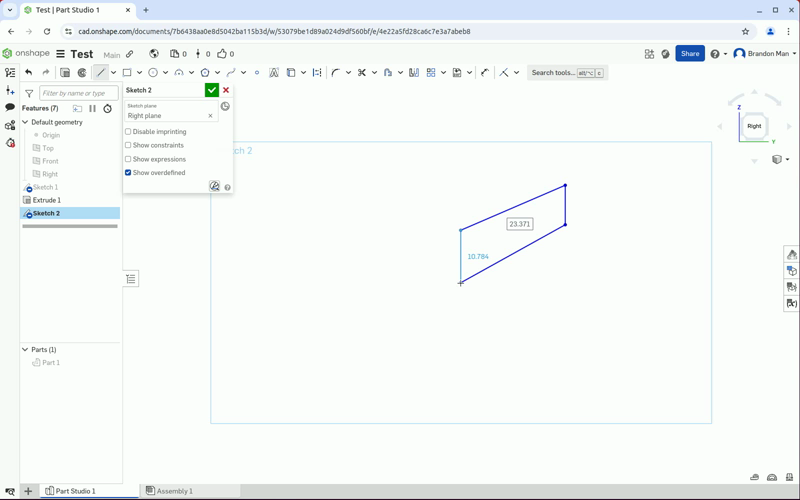
click(460, 282)
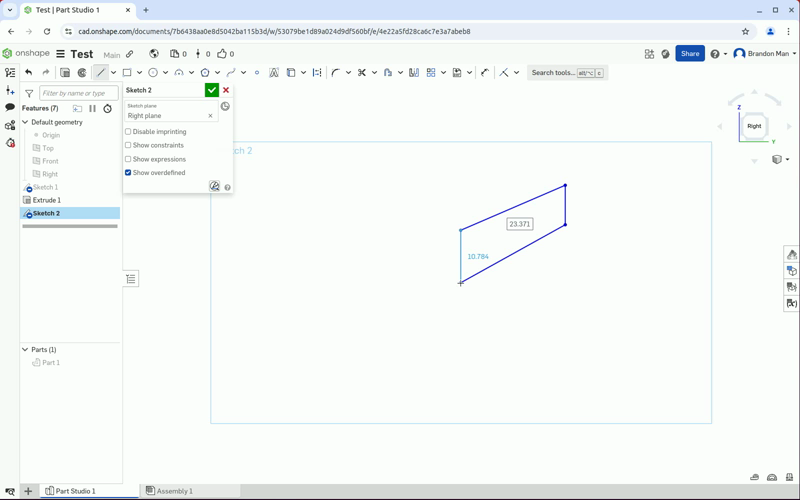
key(esc)
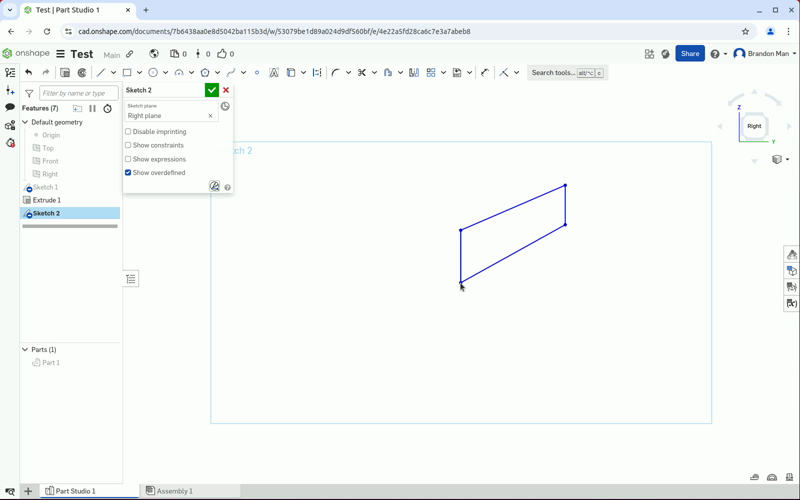
key(a)
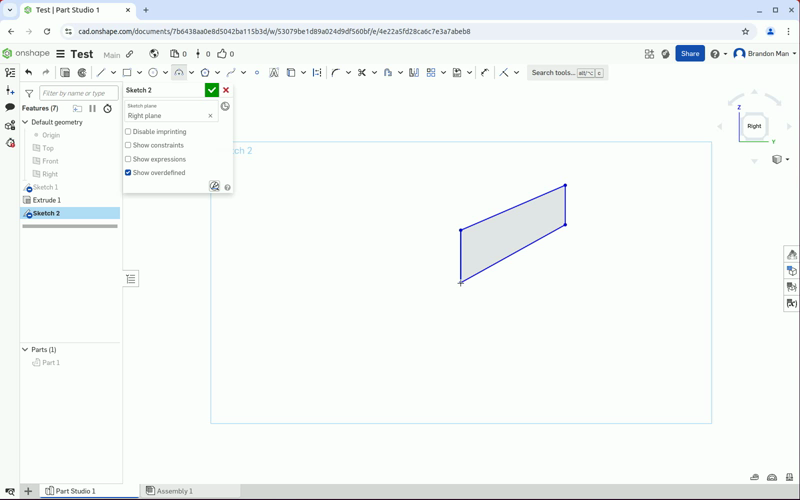
key_down(shift)
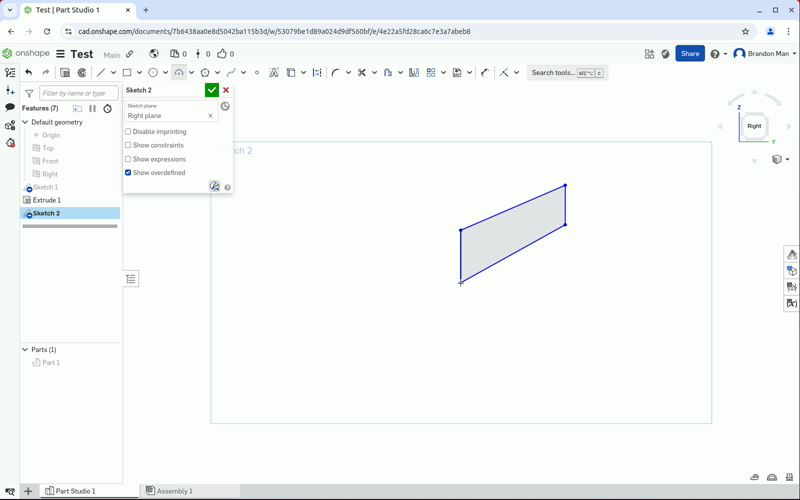
mouse_move(470, 261)
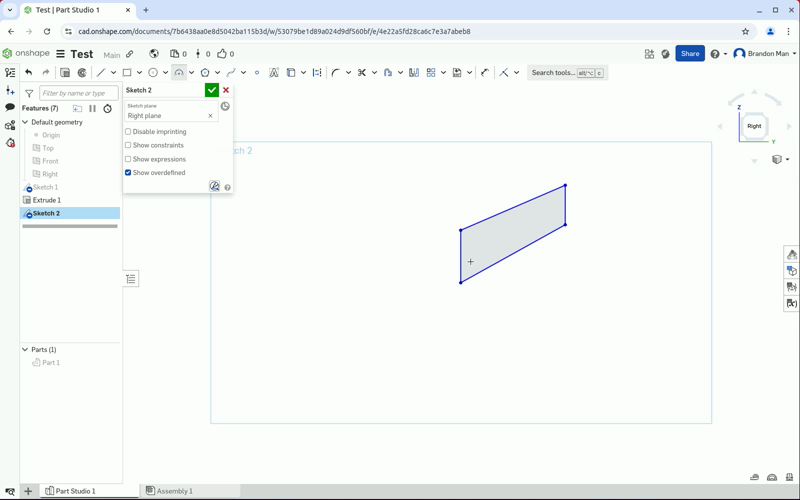
click(470, 261)
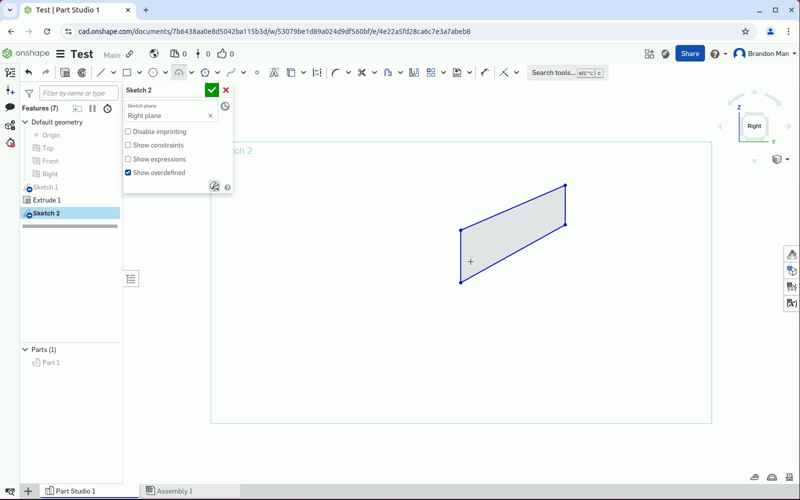
key_up(shift)
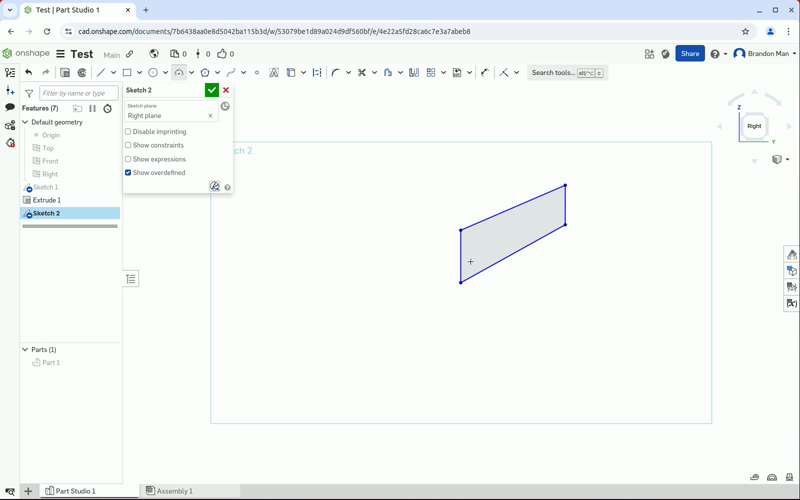
key_down(shift)
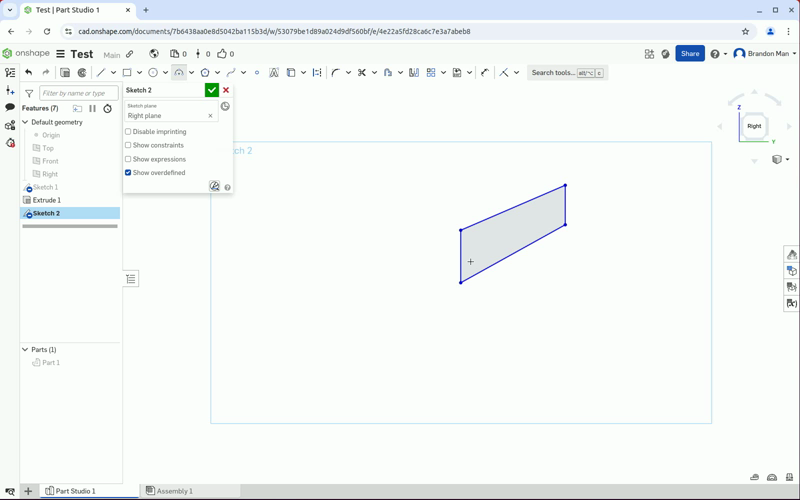
mouse_move(475, 263)
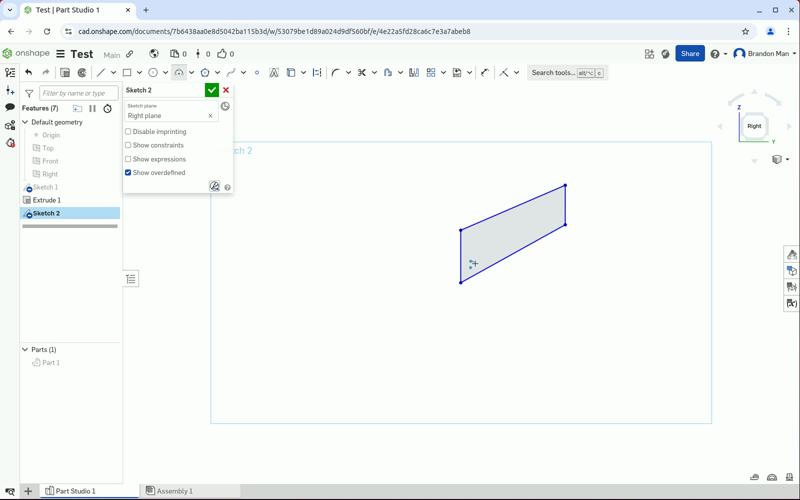
scroll(6)
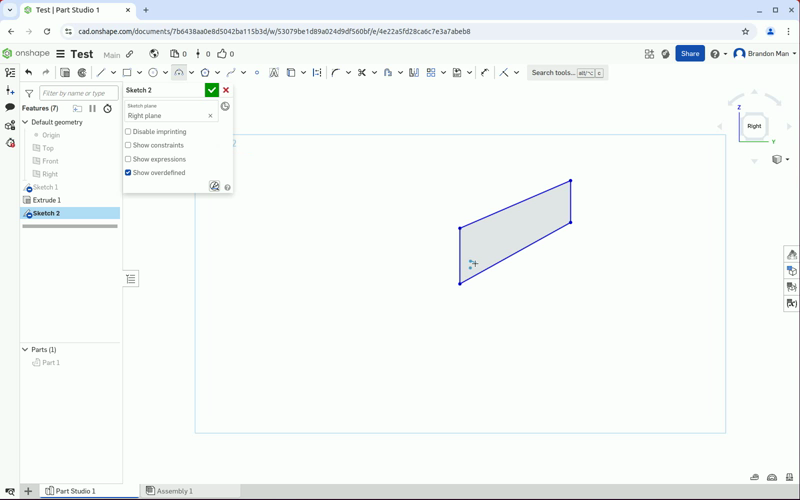
scroll(6)
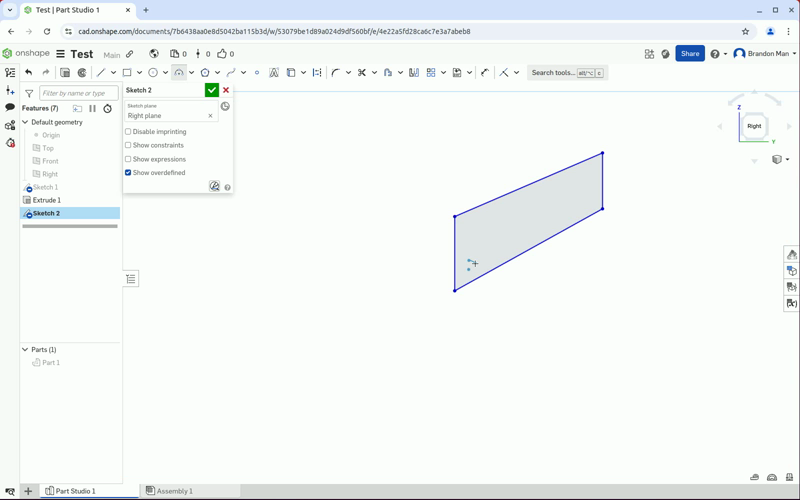
scroll(6)
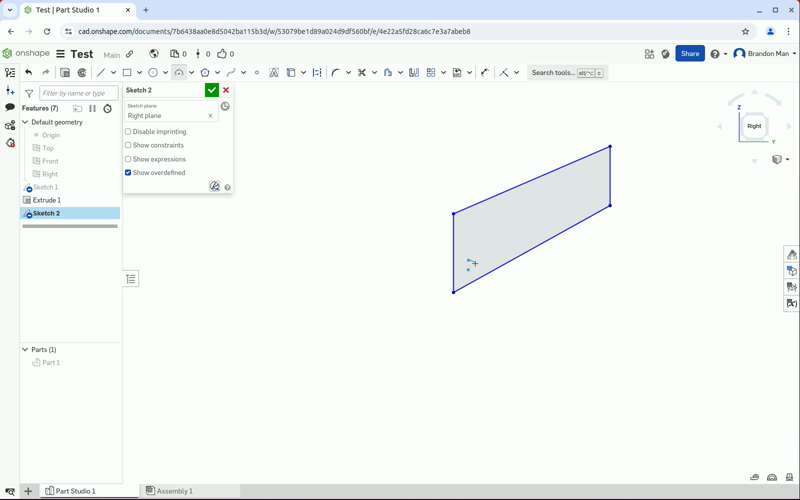
scroll(6)
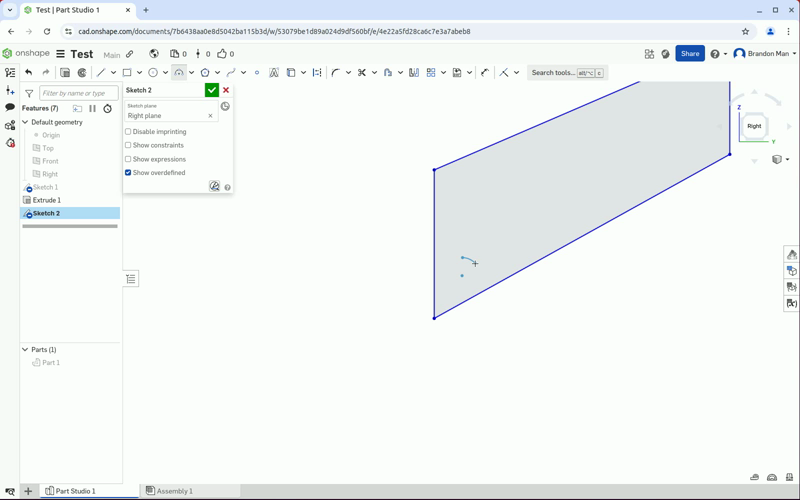
scroll(6)
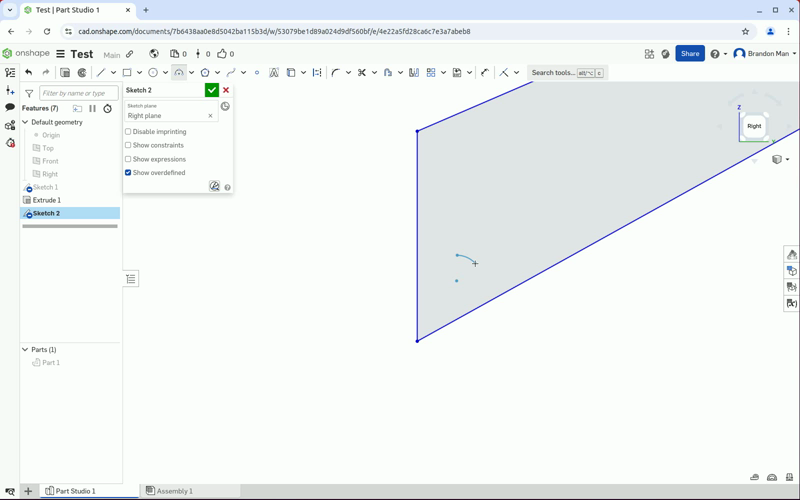
scroll(6)
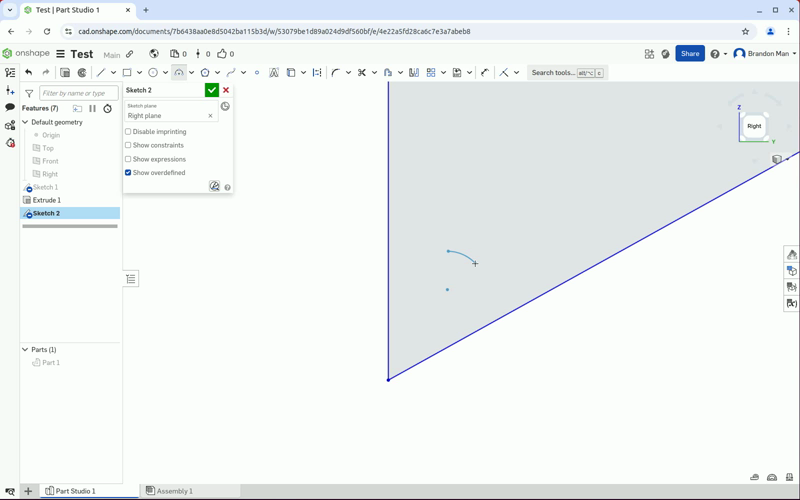
scroll(6)
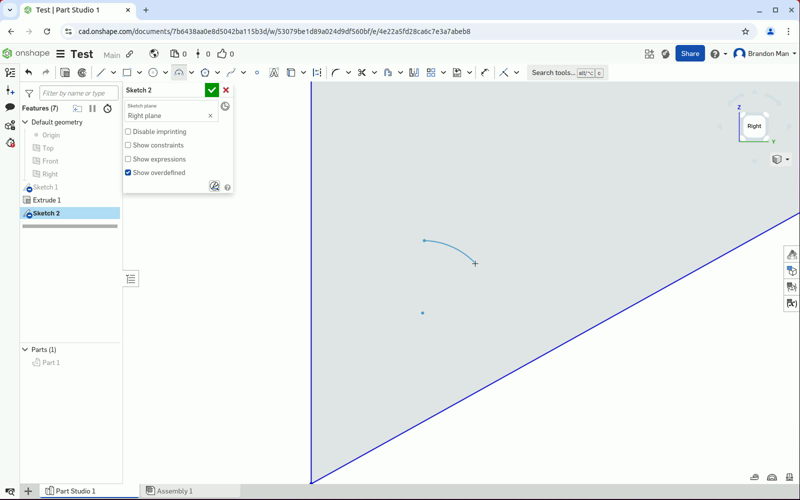
click(475, 263)
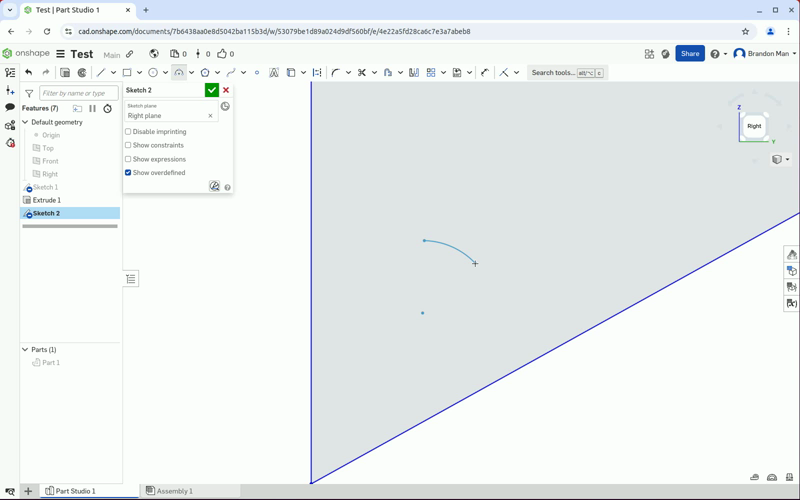
scroll(-6)
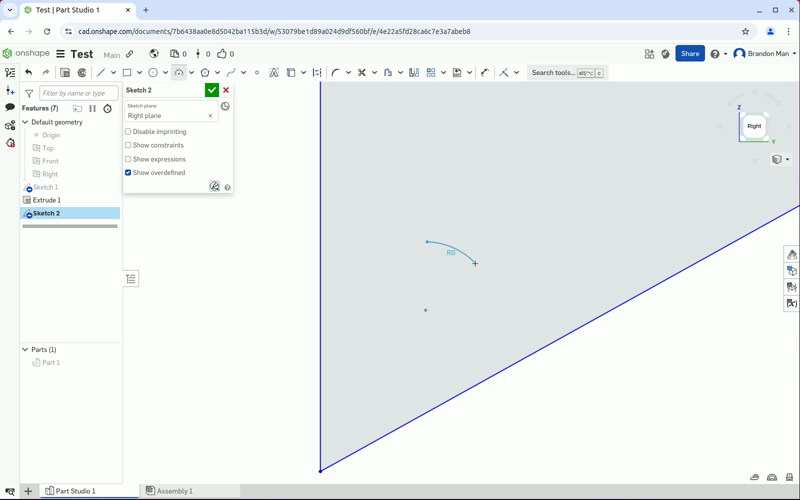
scroll(-6)
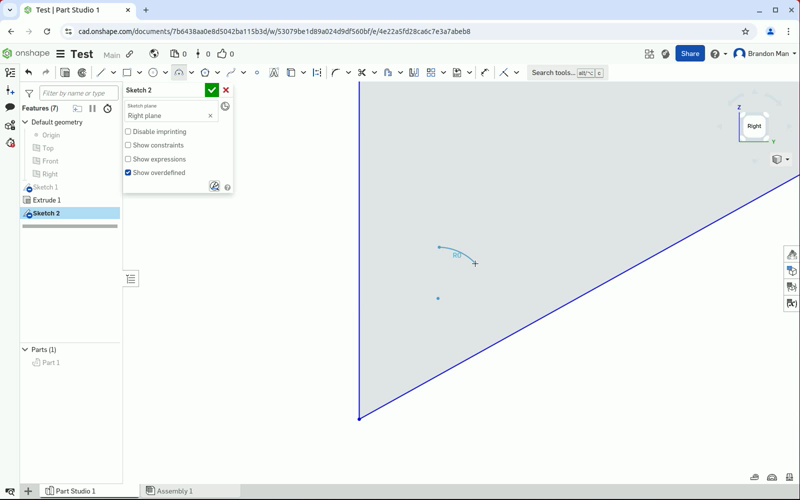
scroll(-6)
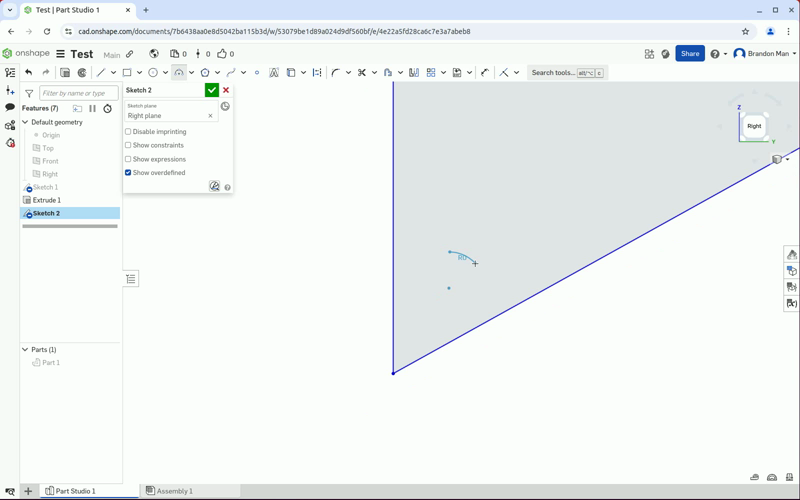
scroll(-6)
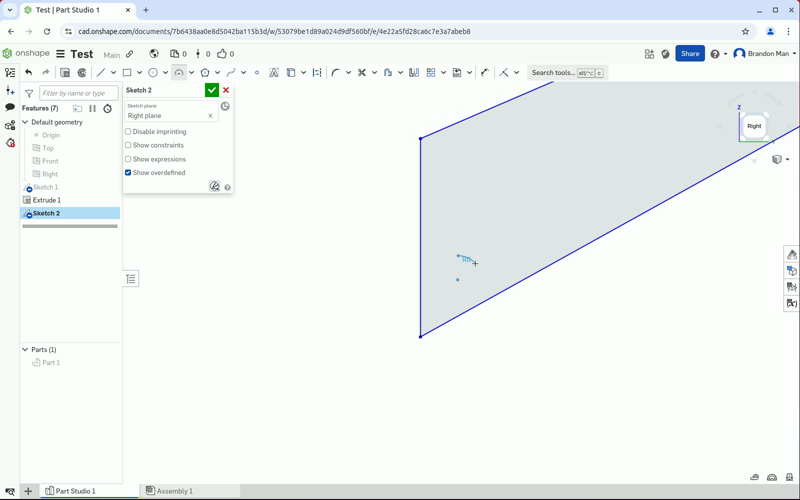
scroll(-6)
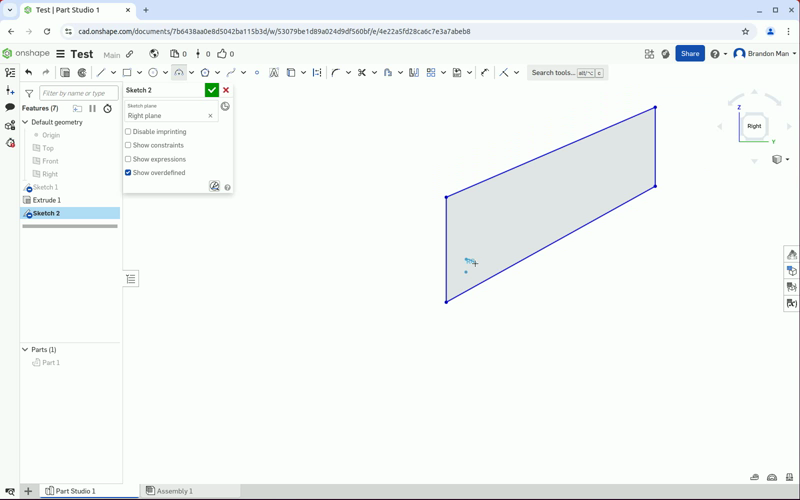
scroll(-6)
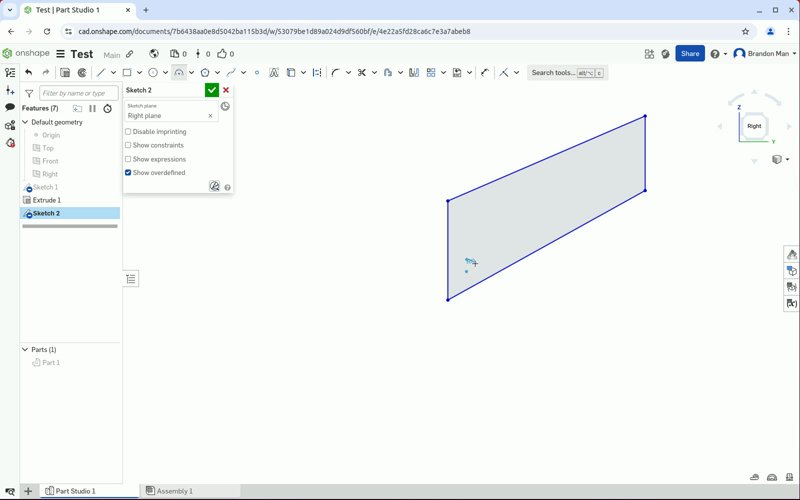
scroll(-6)
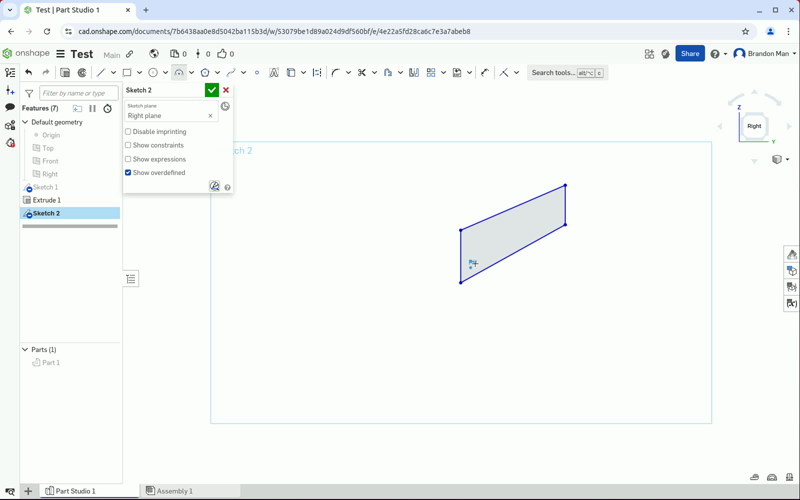
mouse_move(472, 264)
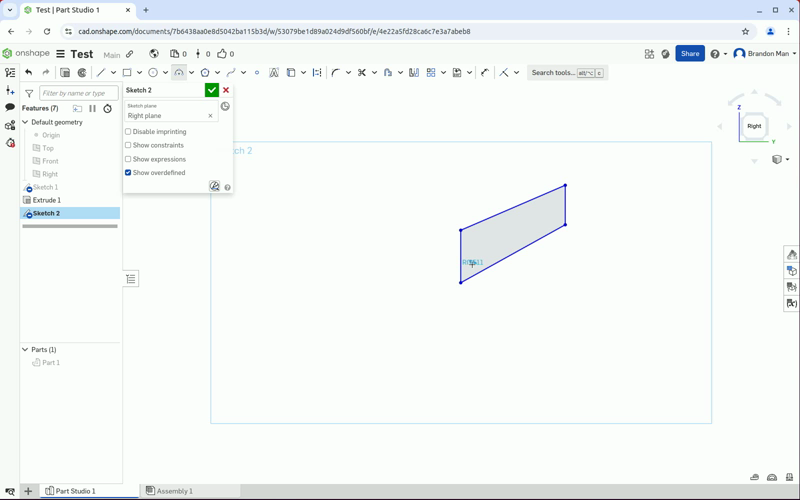
scroll(6)
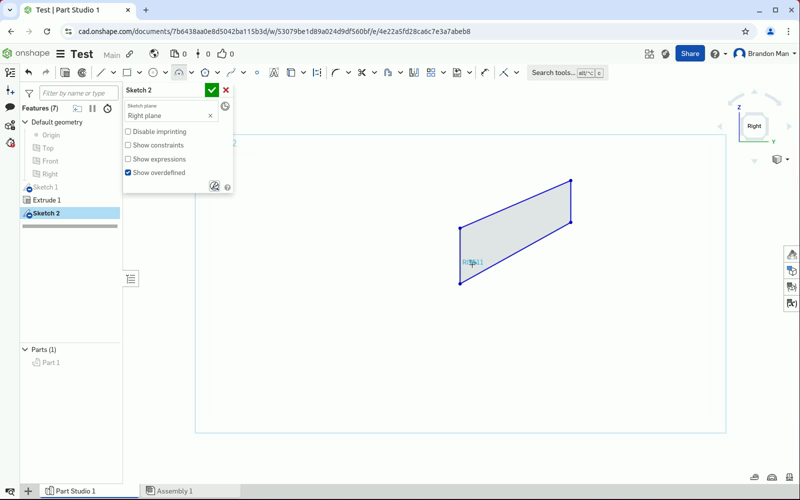
scroll(6)
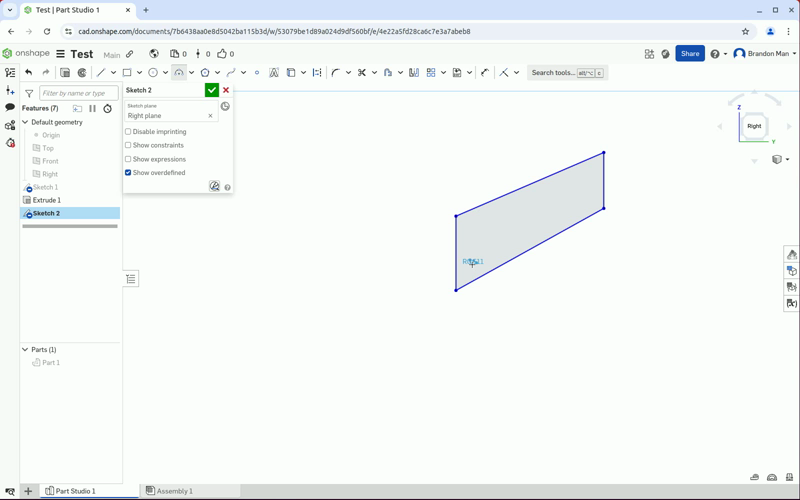
scroll(6)
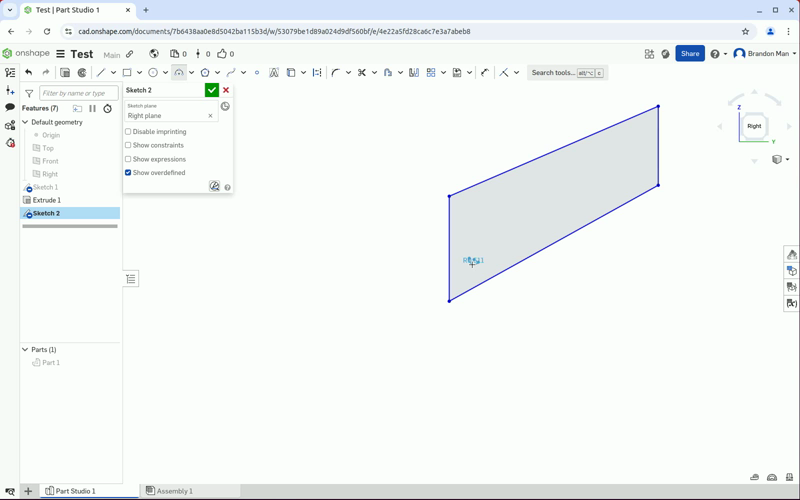
scroll(6)
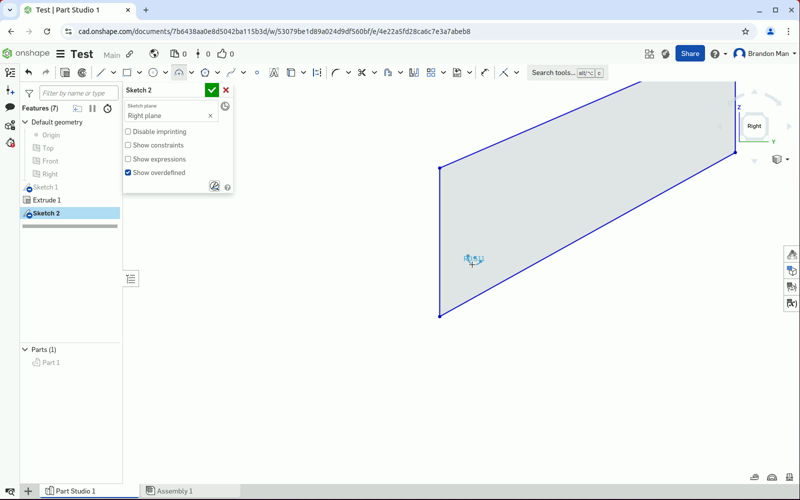
scroll(6)
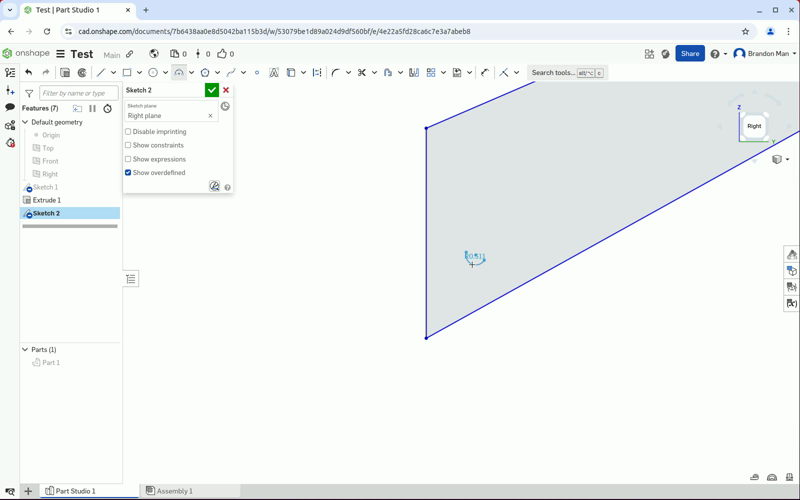
scroll(6)
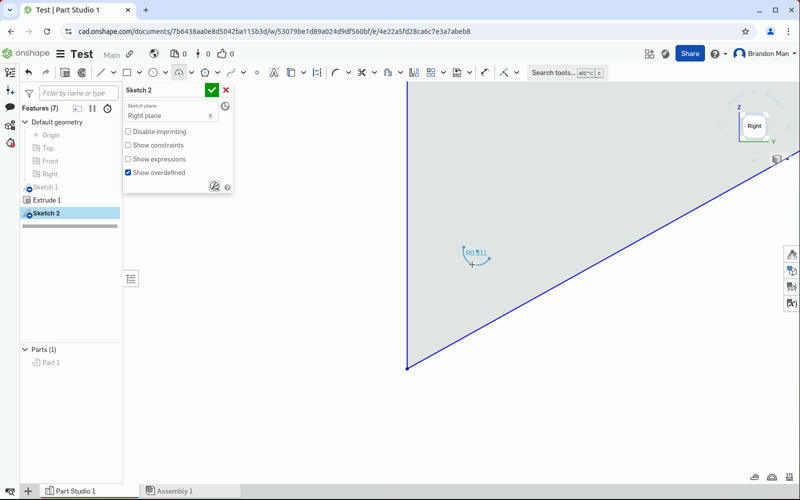
scroll(6)
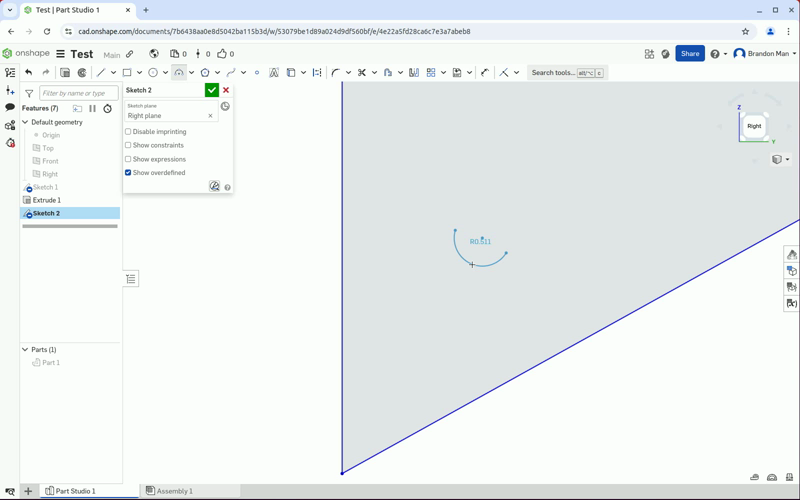
click(472, 264)
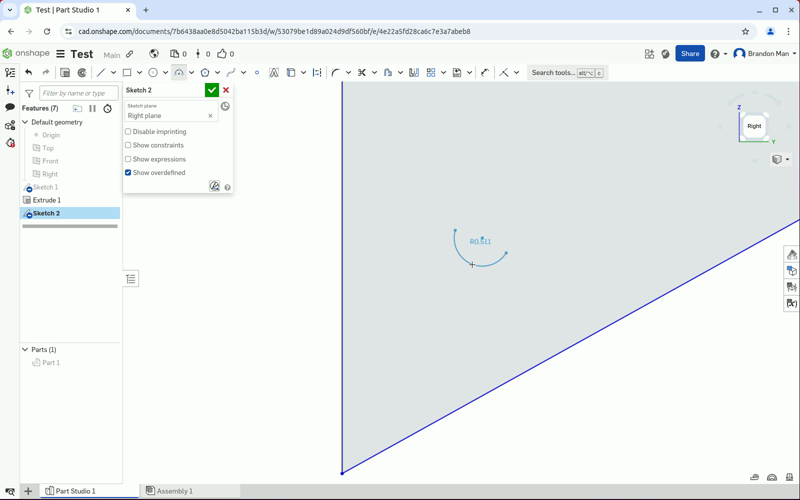
scroll(-6)
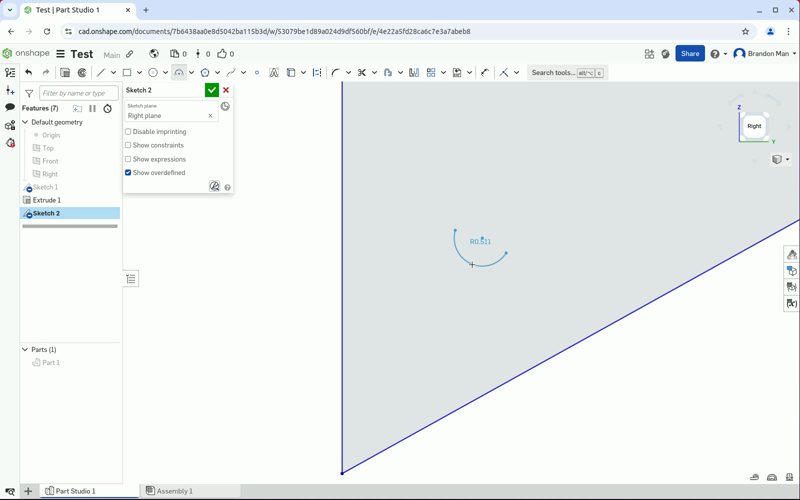
scroll(-6)
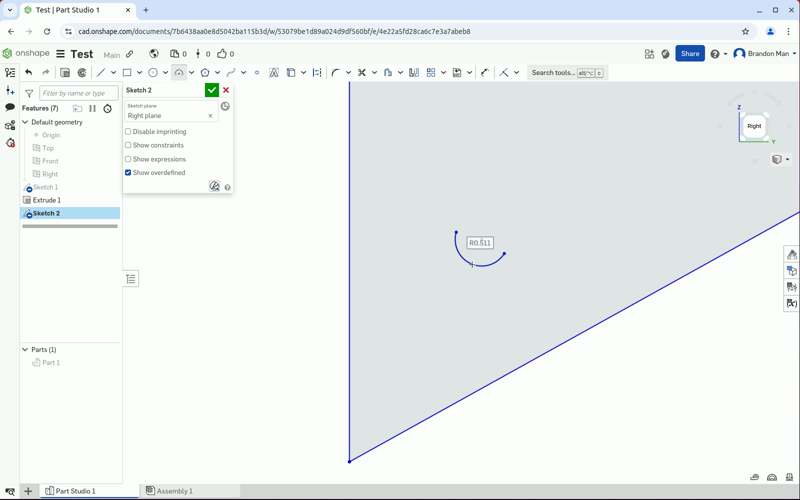
scroll(-6)
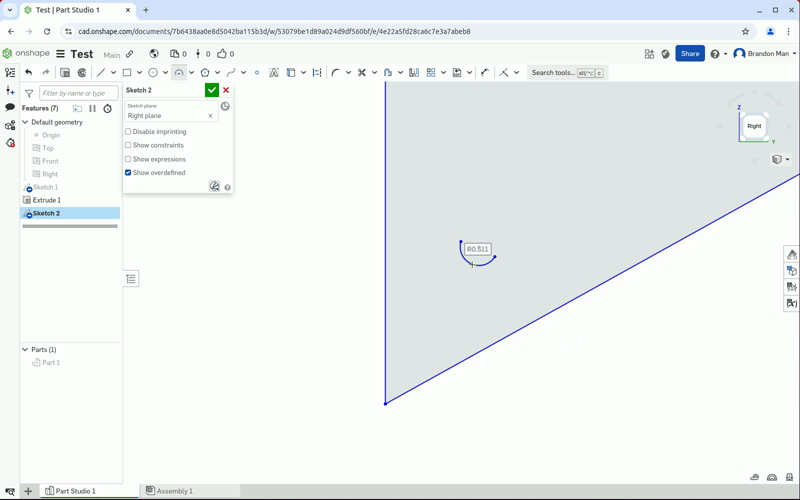
scroll(-6)
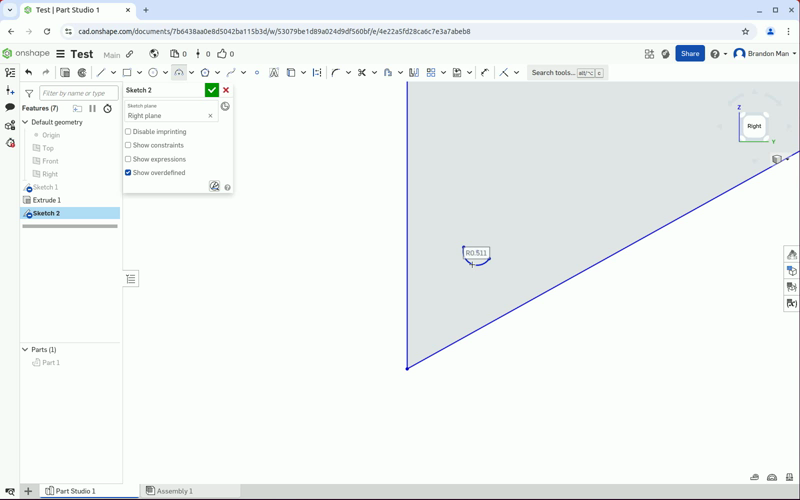
scroll(-6)
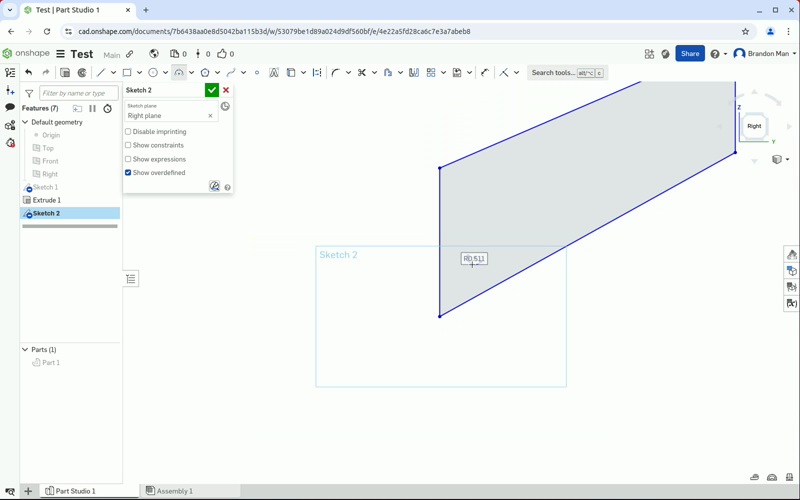
scroll(-6)
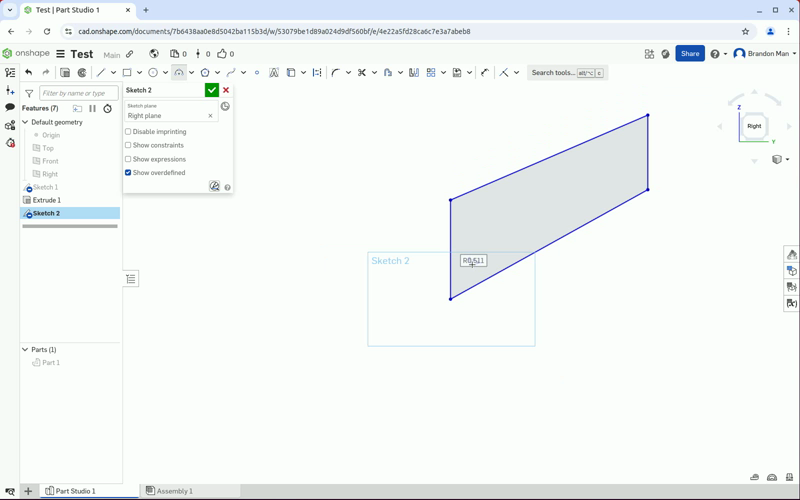
scroll(-6)
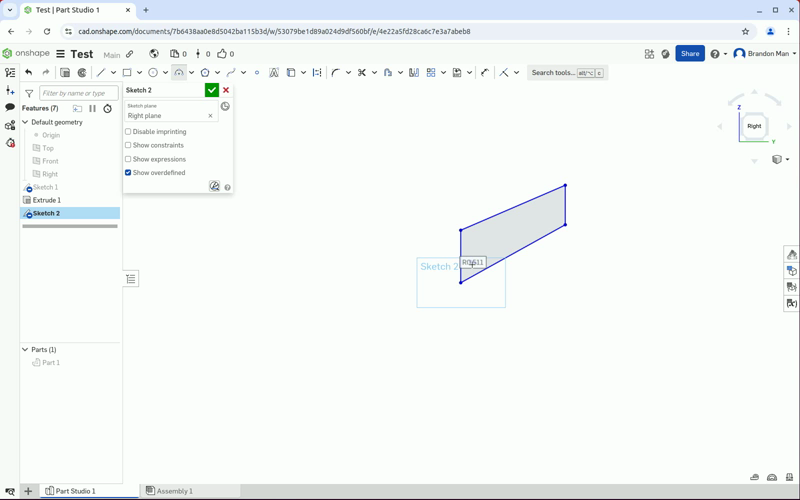
key_up(shift)
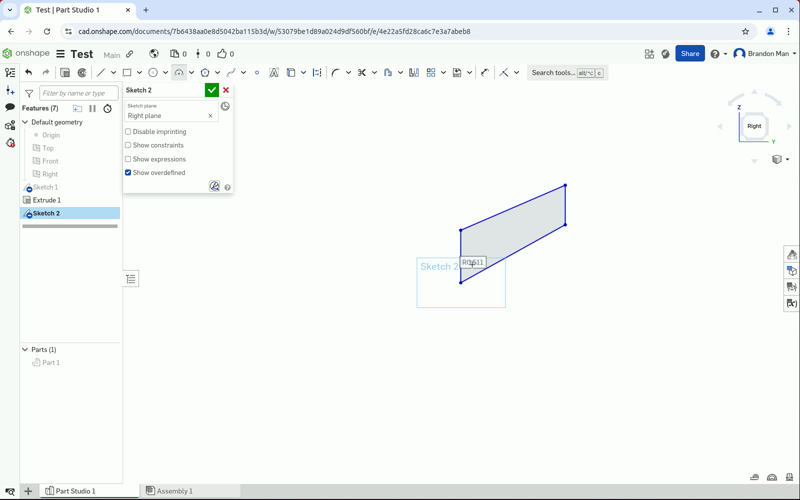
key(esc)
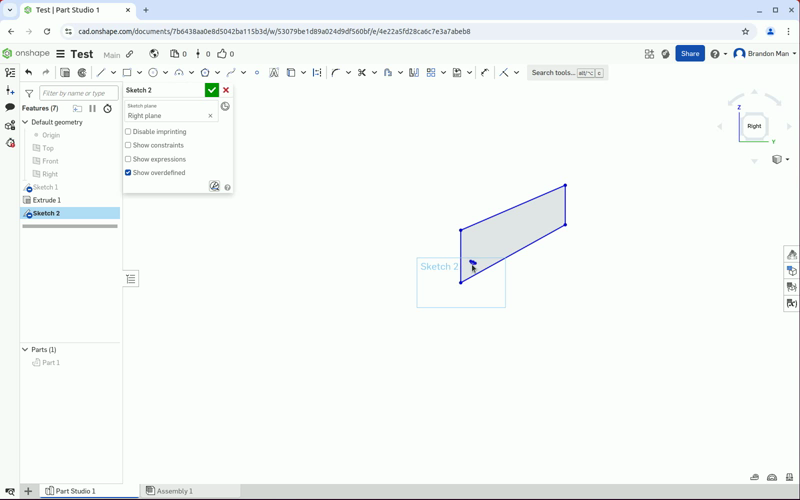
key(l)
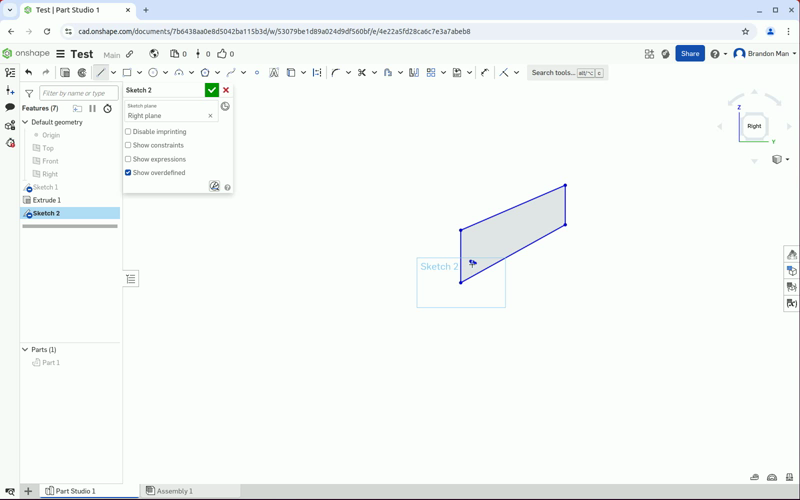
mouse_move(475, 263)
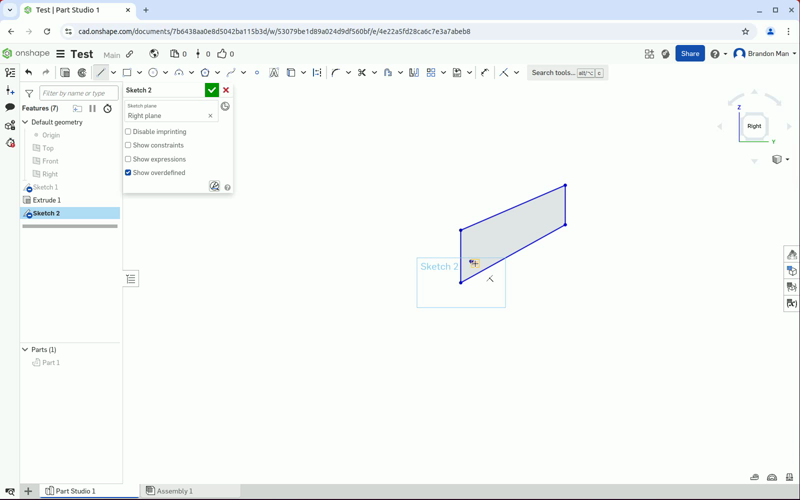
scroll(6)
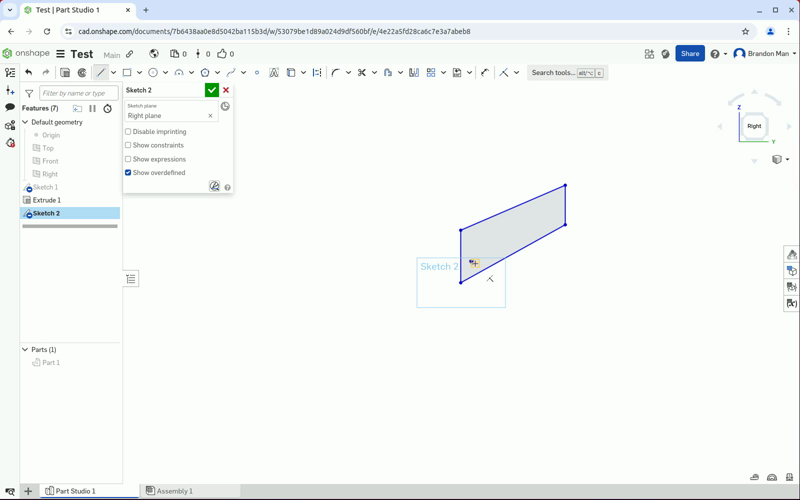
scroll(6)
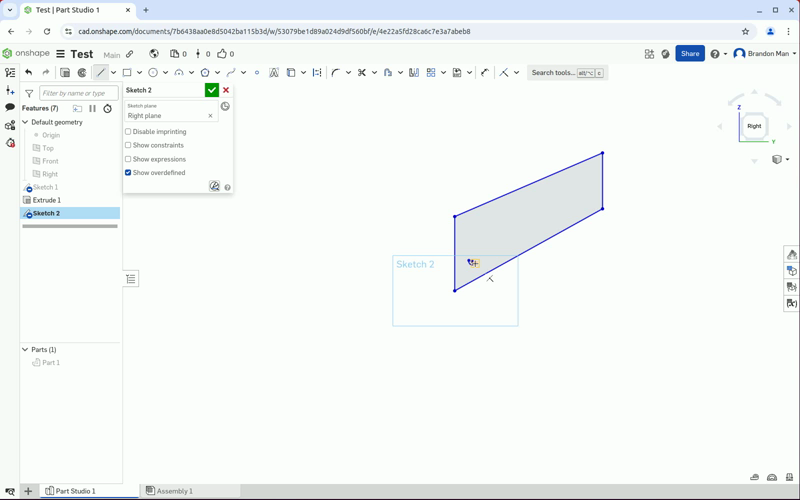
scroll(6)
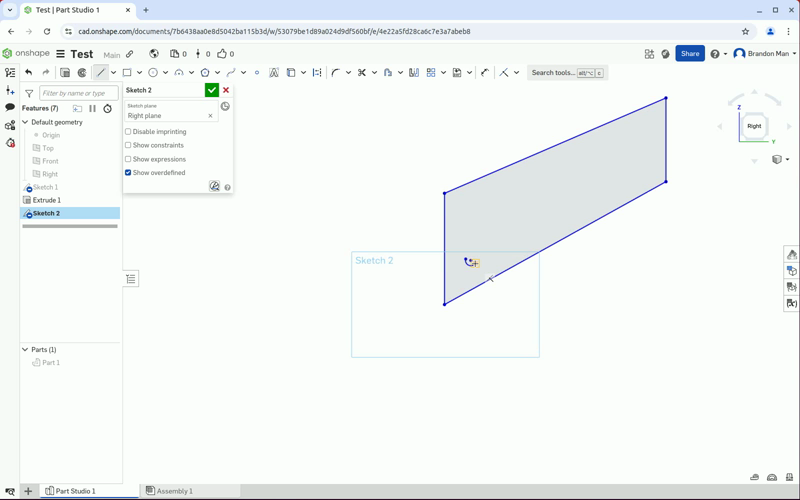
scroll(6)
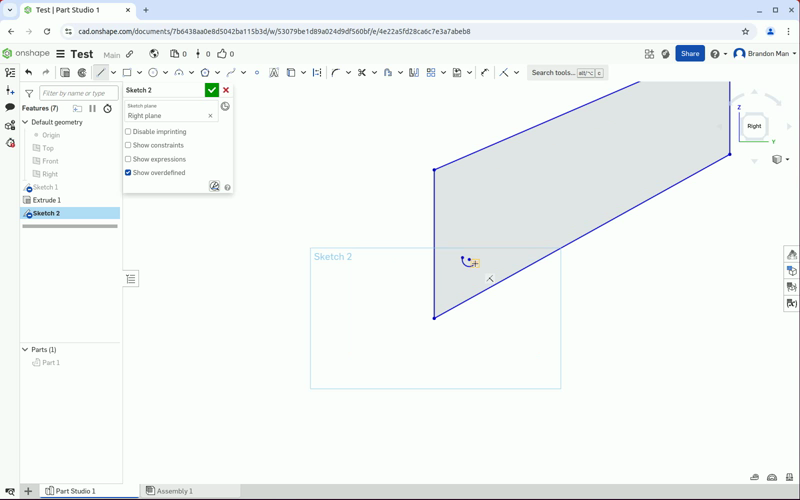
scroll(6)
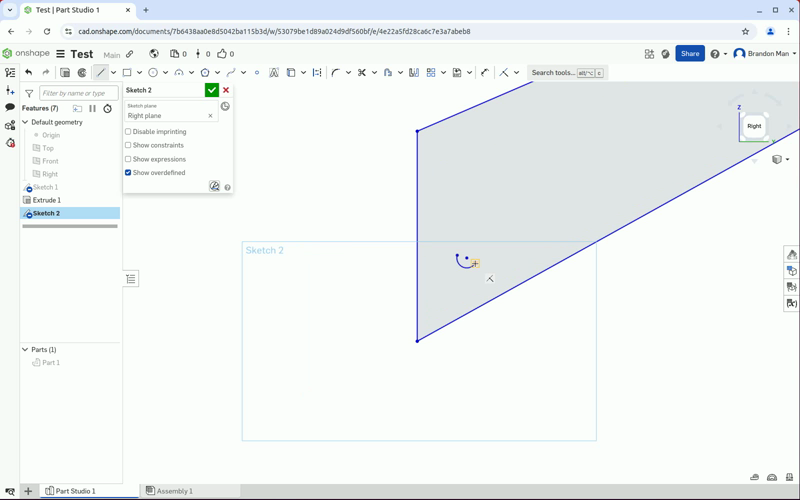
scroll(6)
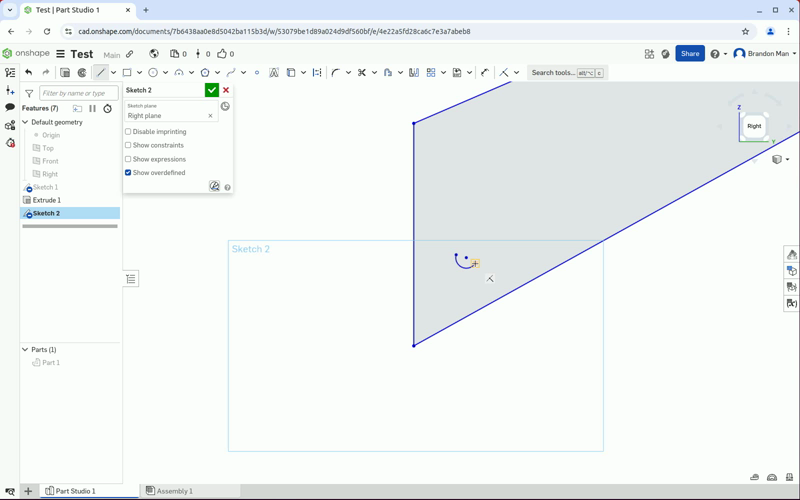
scroll(6)
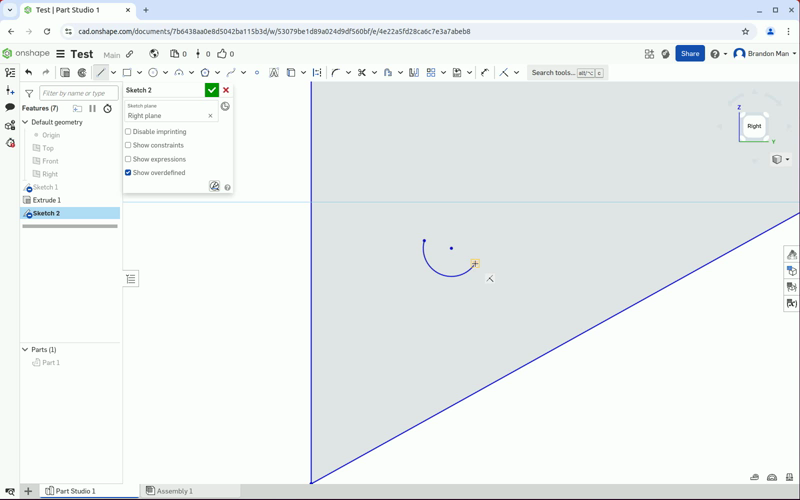
click(475, 263)
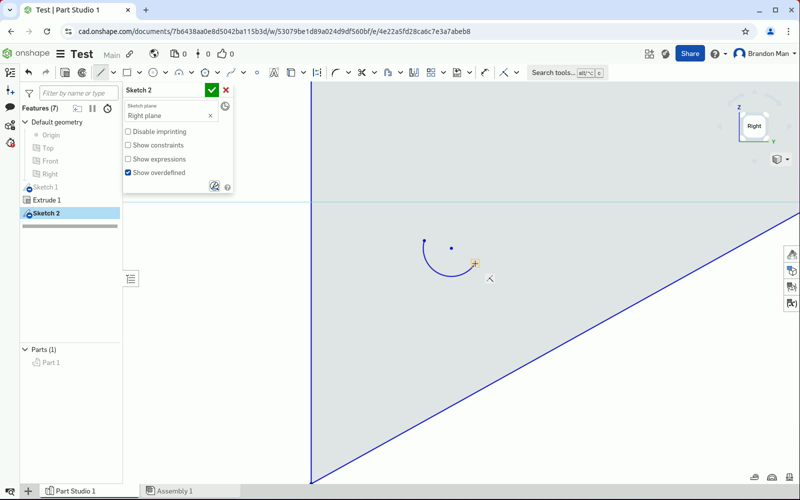
scroll(-6)
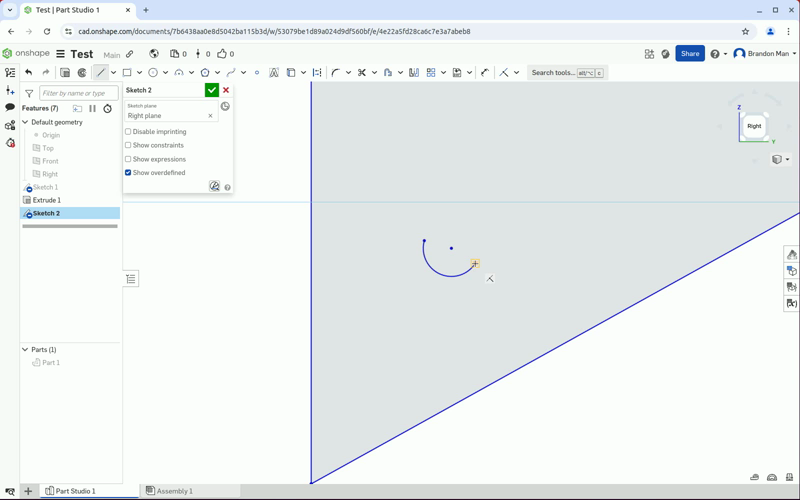
scroll(-6)
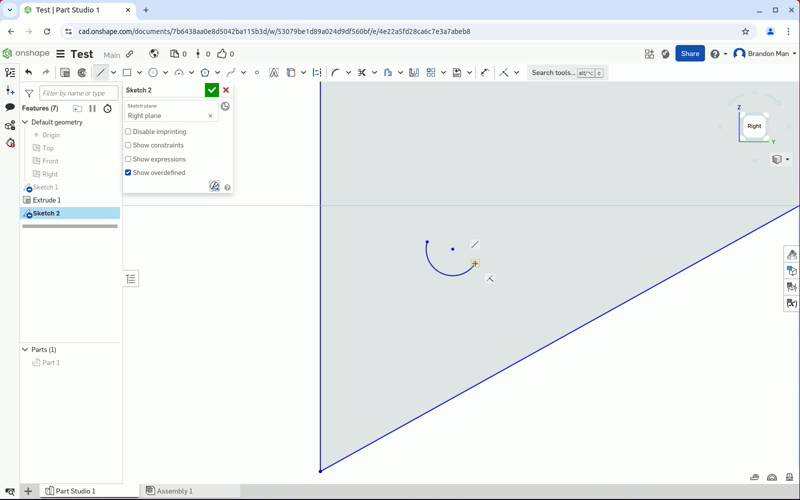
scroll(-6)
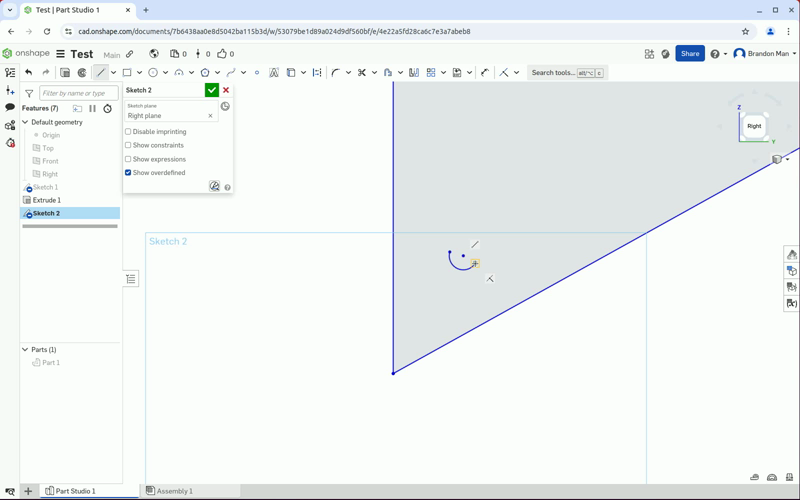
scroll(-6)
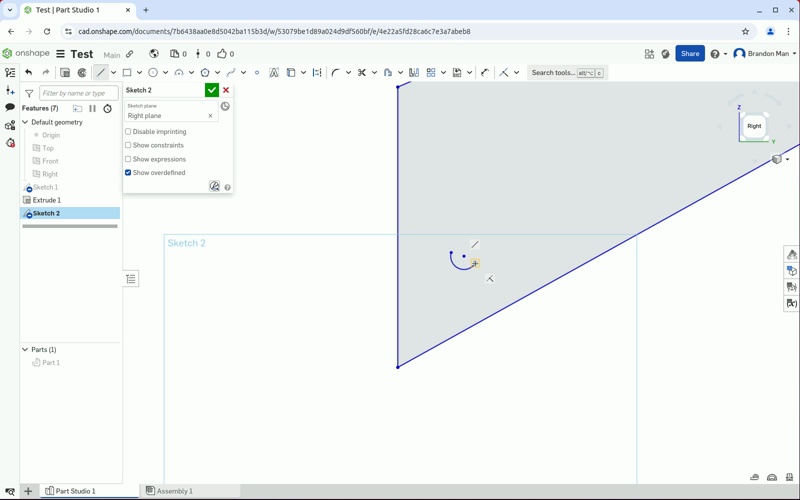
scroll(-6)
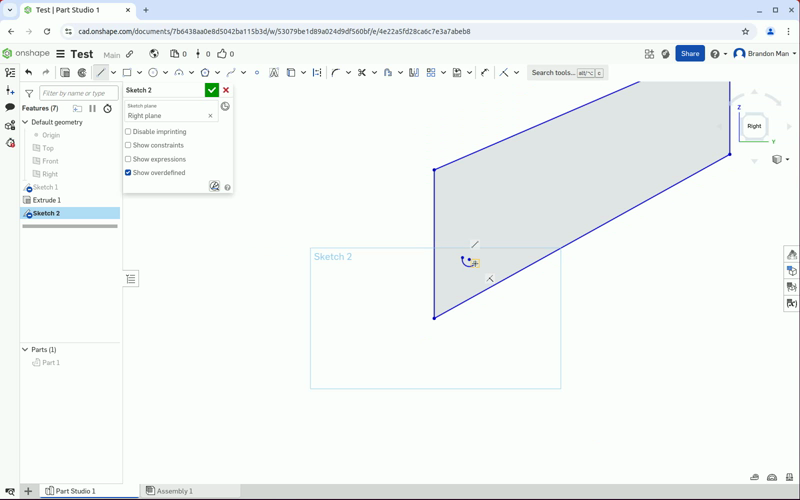
scroll(-6)
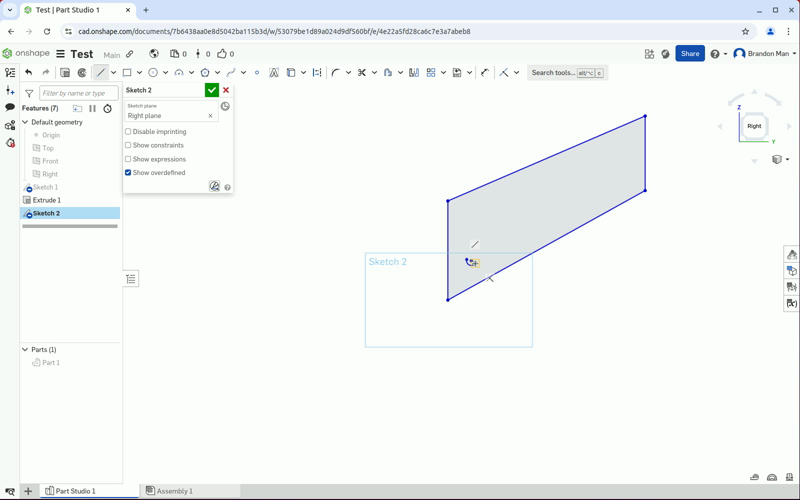
scroll(-6)
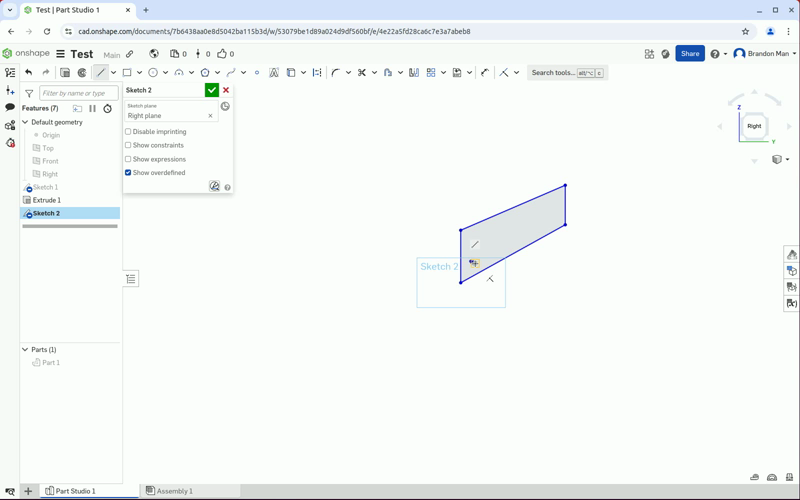
key_down(shift)
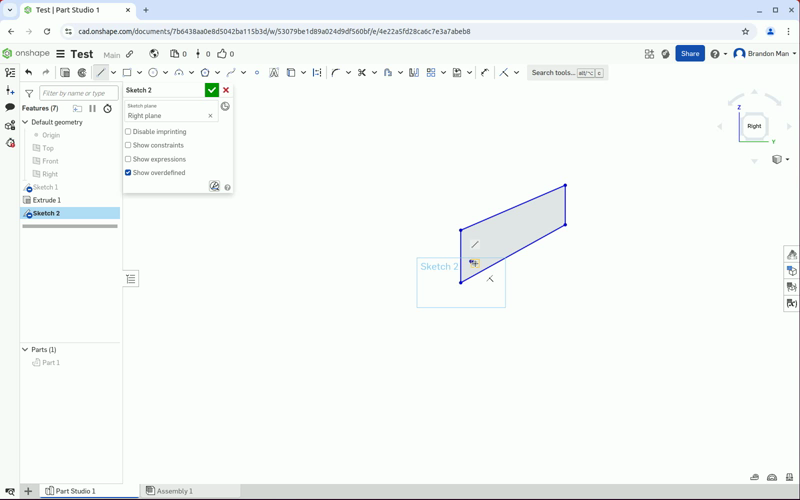
mouse_move(537, 228)
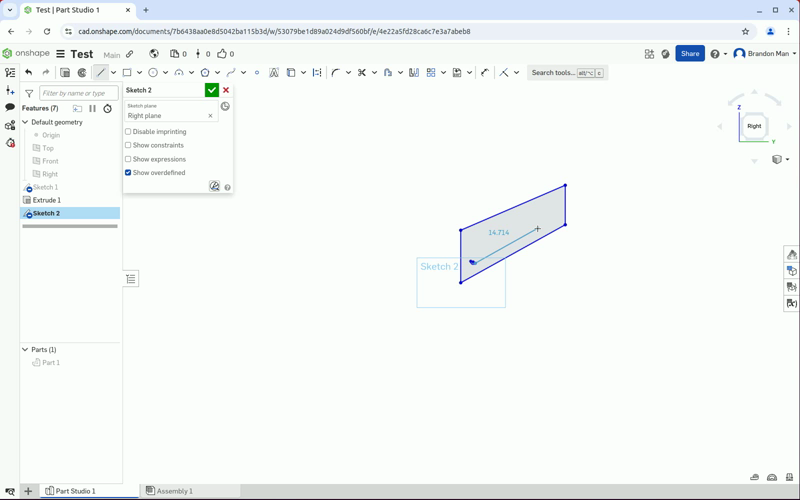
click(537, 228)
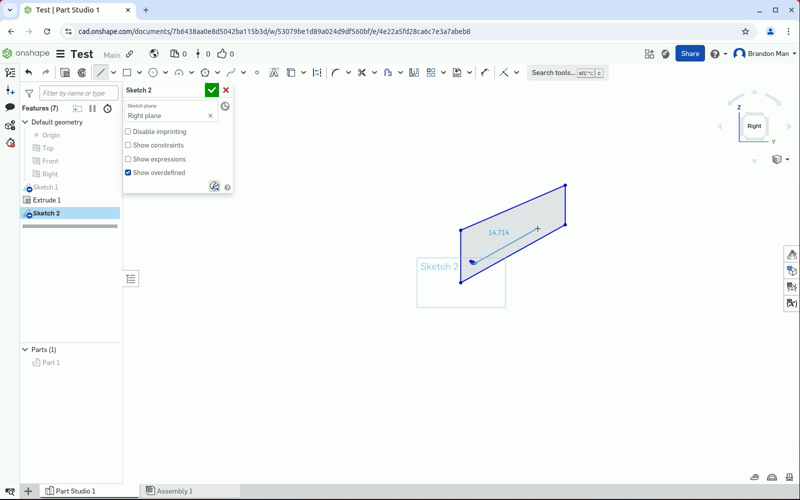
key_up(shift)
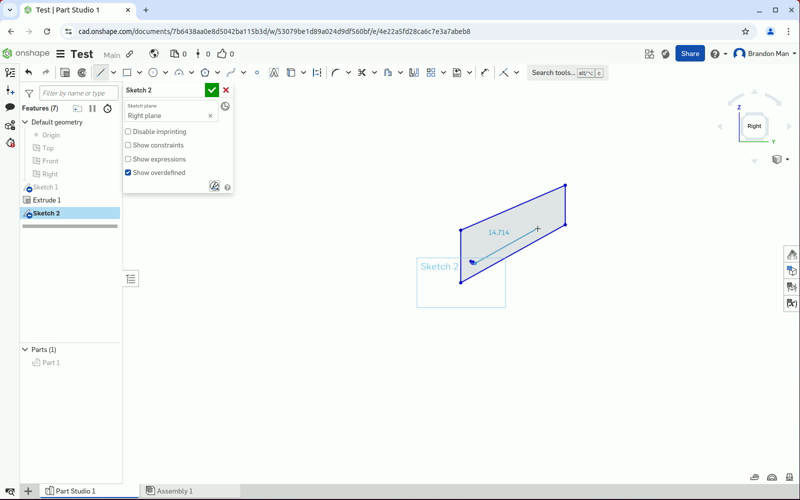
key_down(shift)
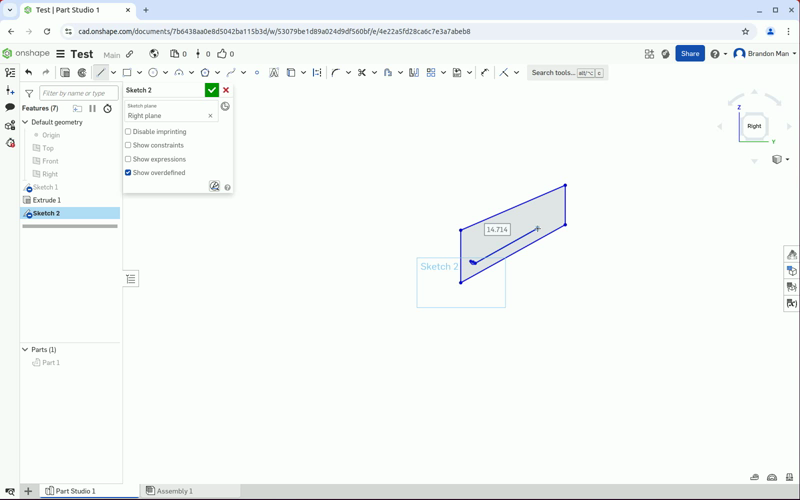
mouse_move(472, 242)
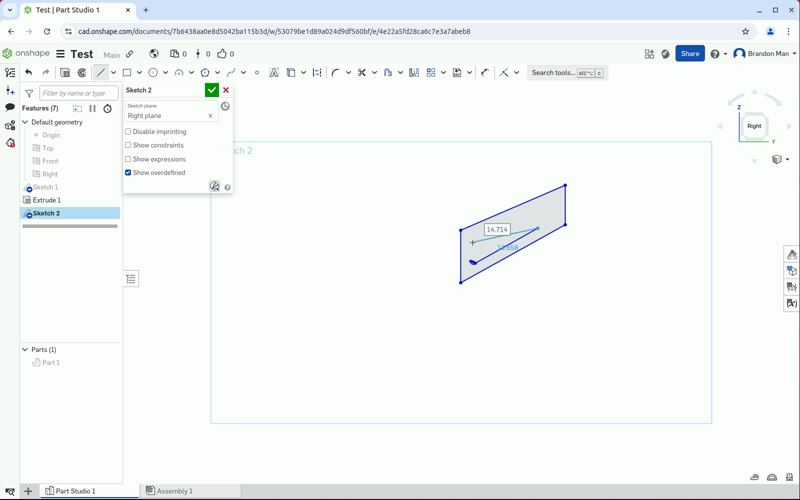
click(472, 242)
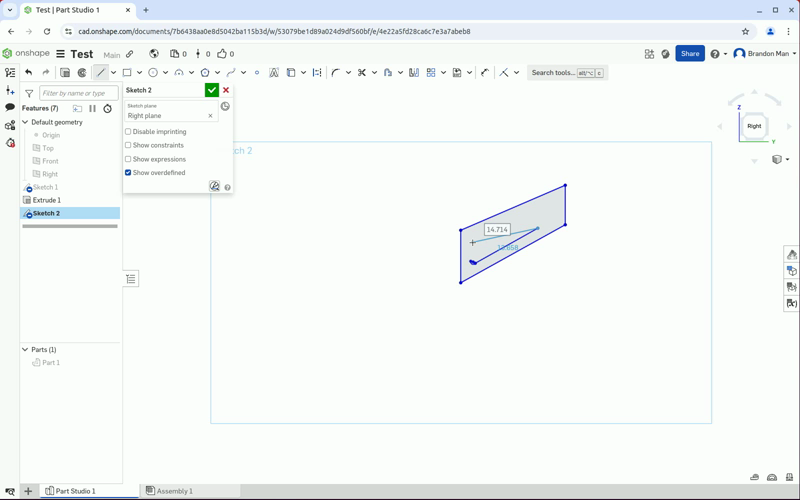
key_up(shift)
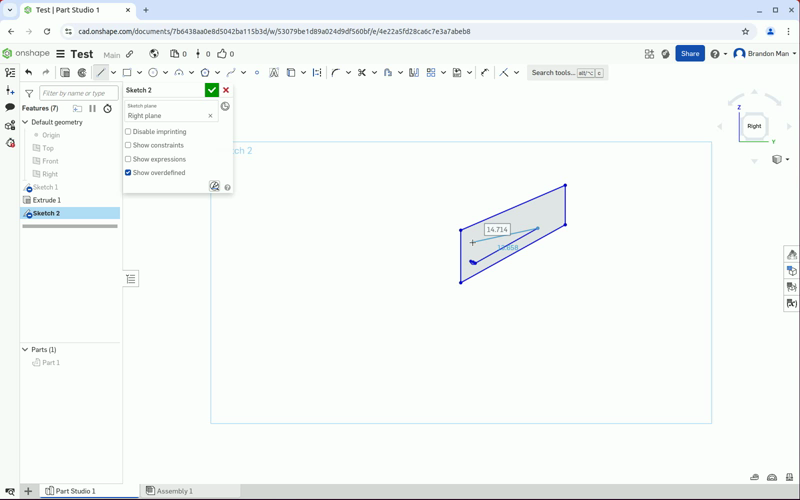
key(esc)
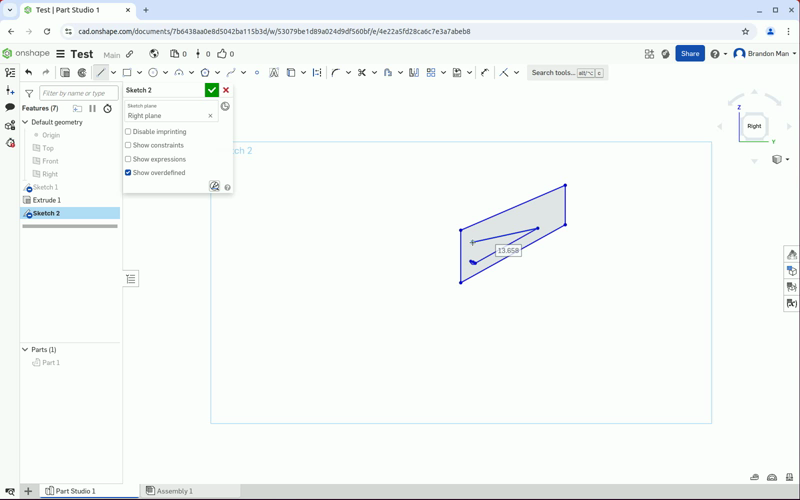
key(a)
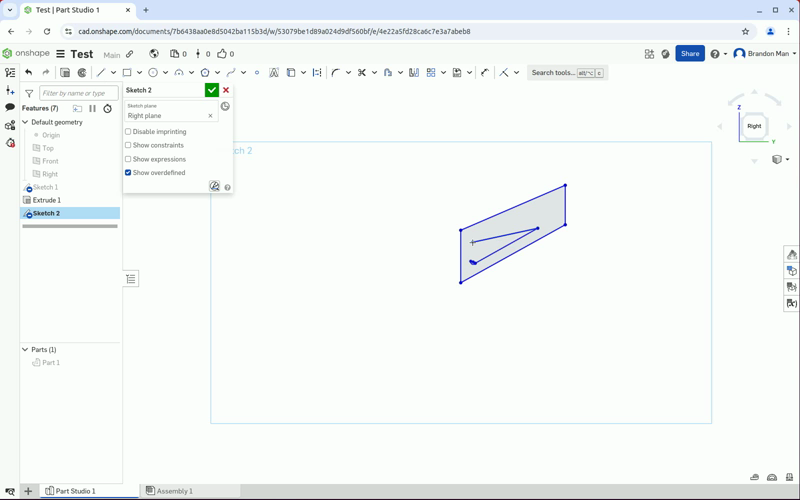
mouse_move(472, 242)
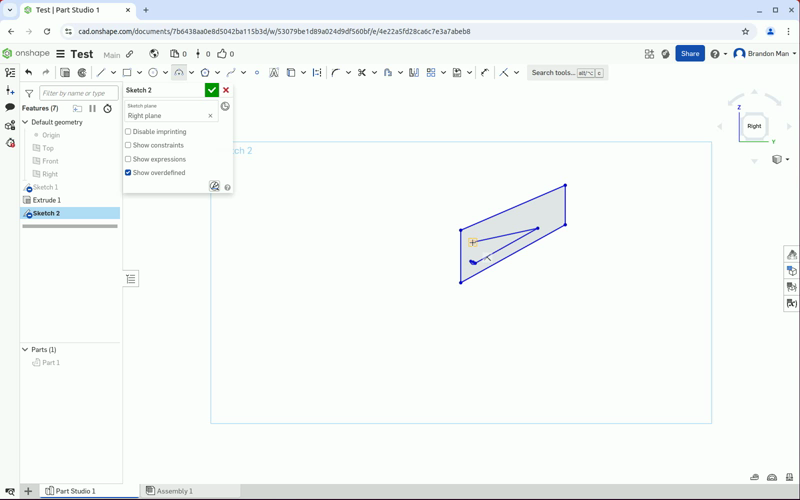
click(472, 242)
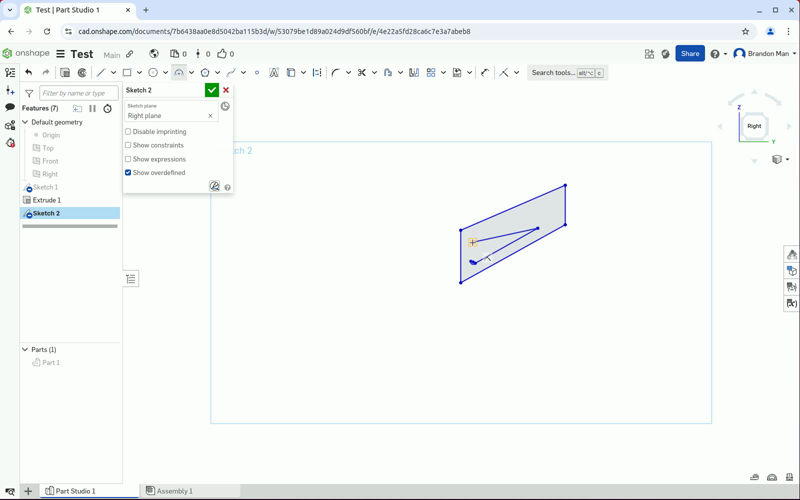
key_down(shift)
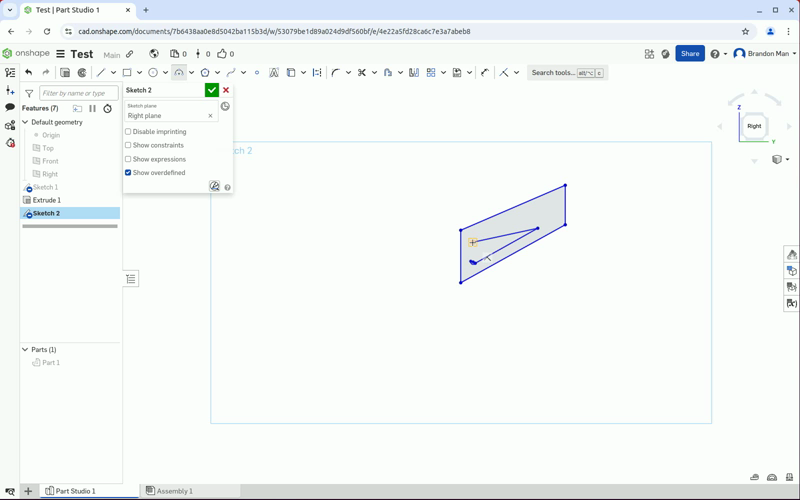
mouse_move(470, 244)
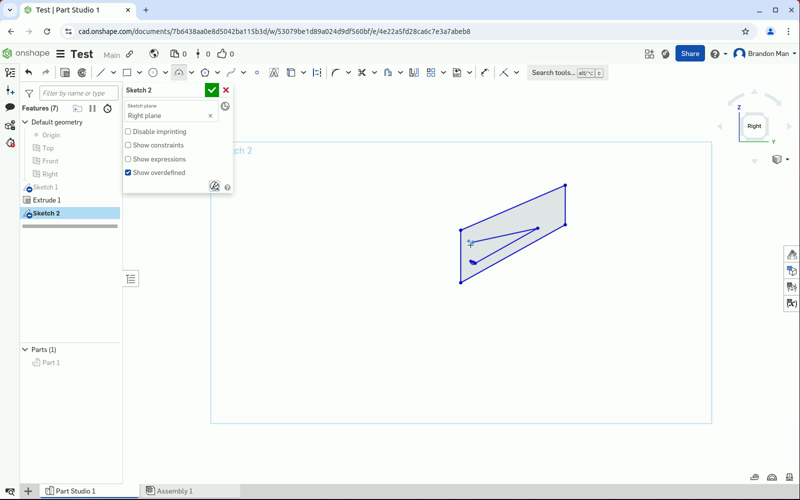
scroll(6)
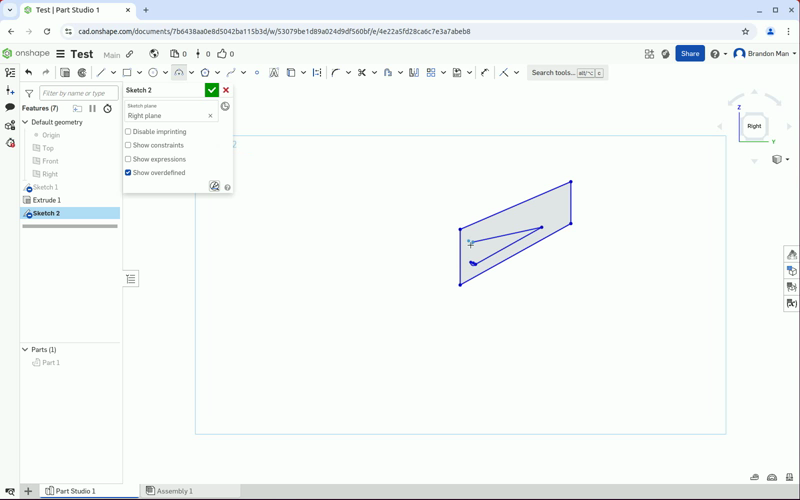
scroll(6)
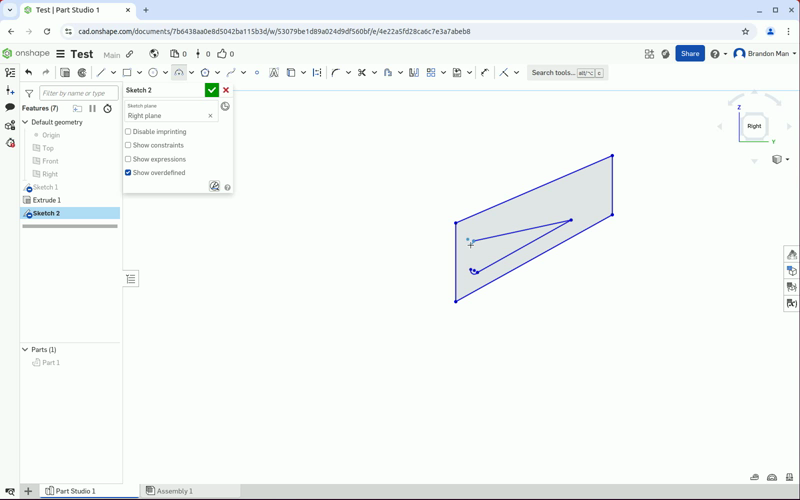
scroll(6)
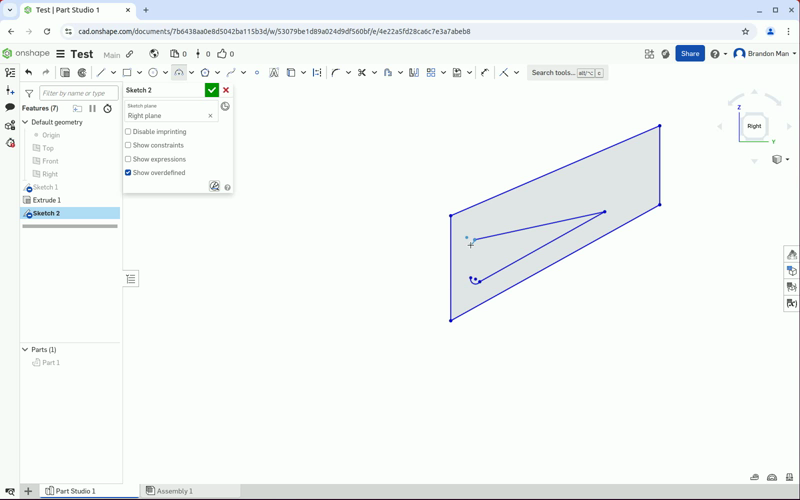
scroll(6)
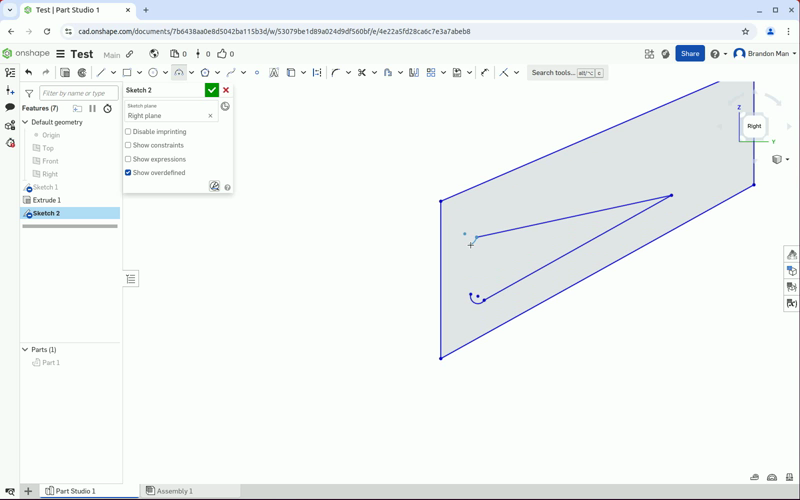
scroll(6)
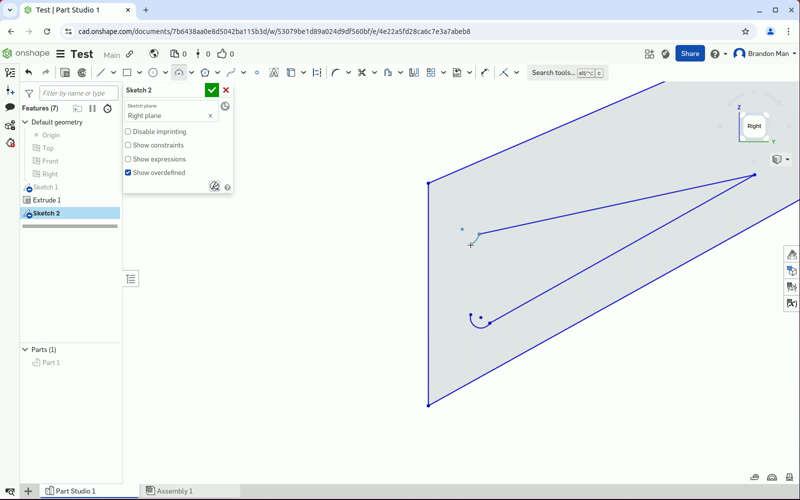
scroll(6)
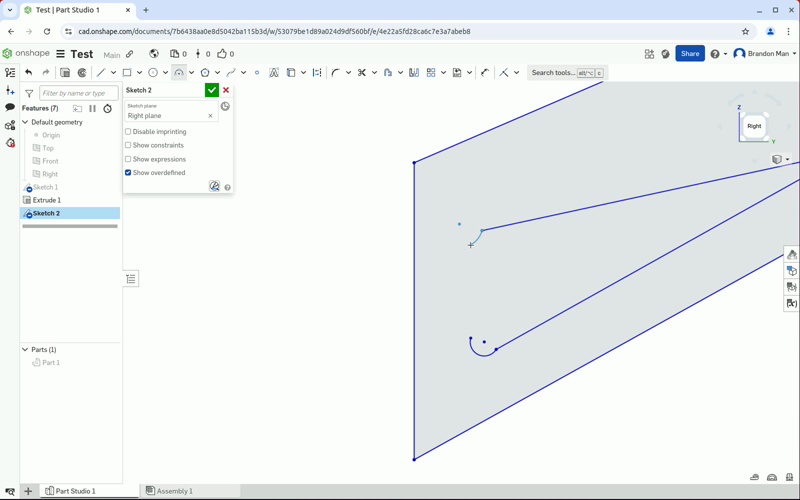
scroll(6)
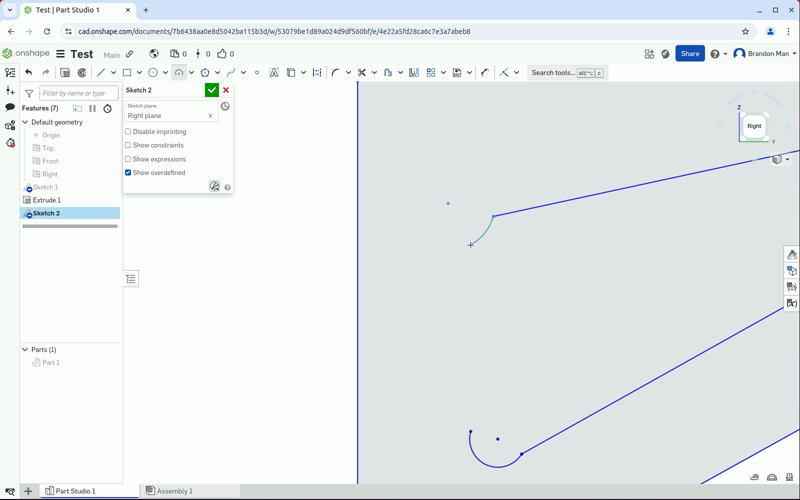
click(470, 244)
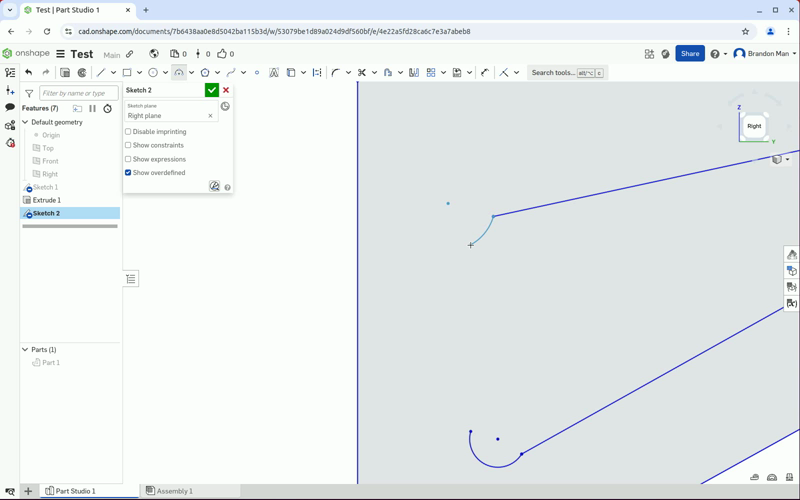
scroll(-6)
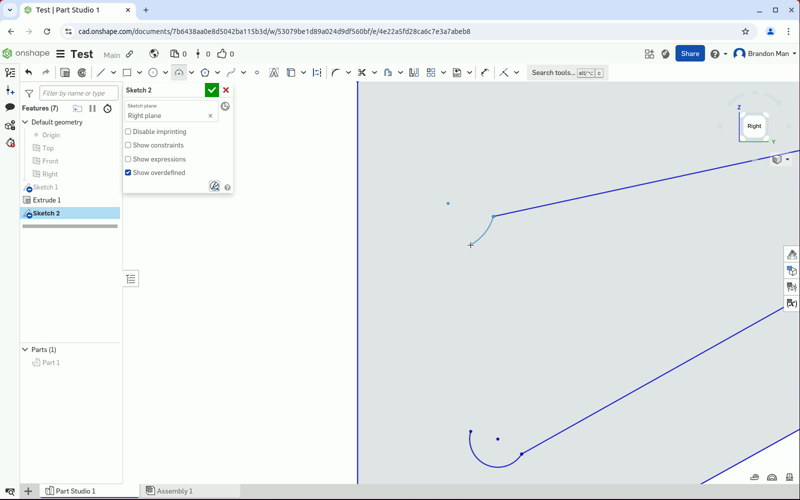
scroll(-6)
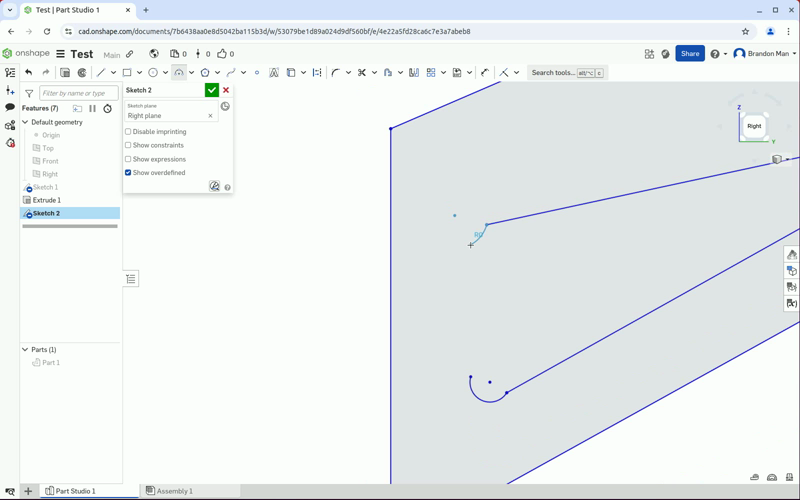
scroll(-6)
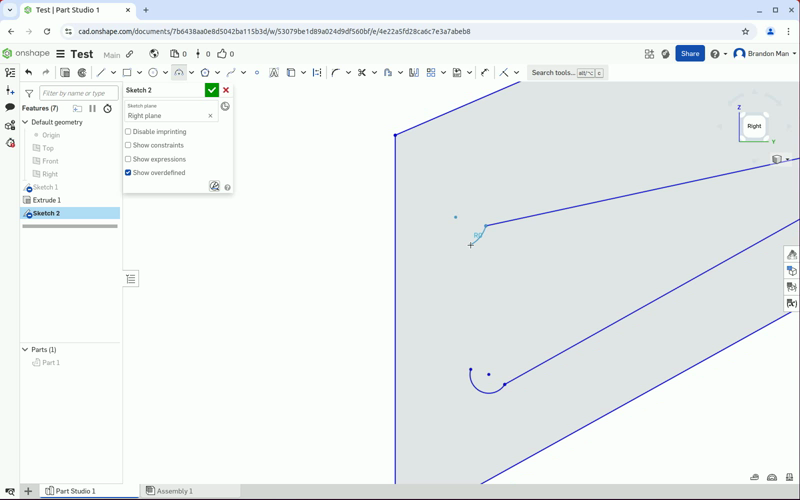
scroll(-6)
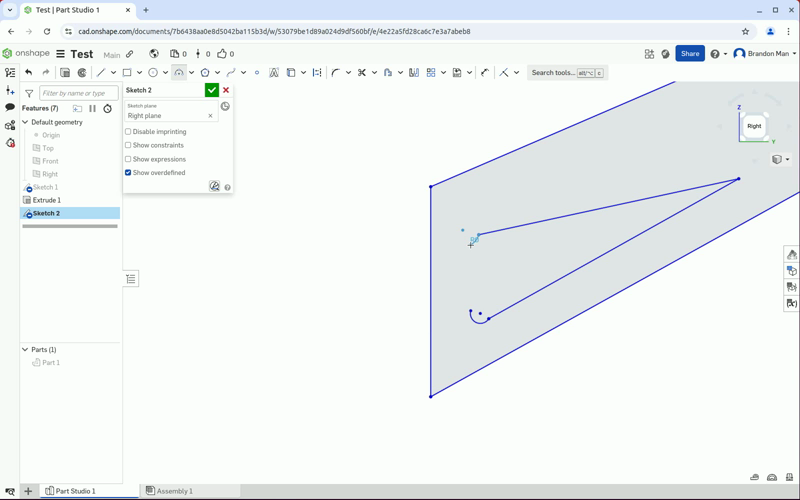
scroll(-6)
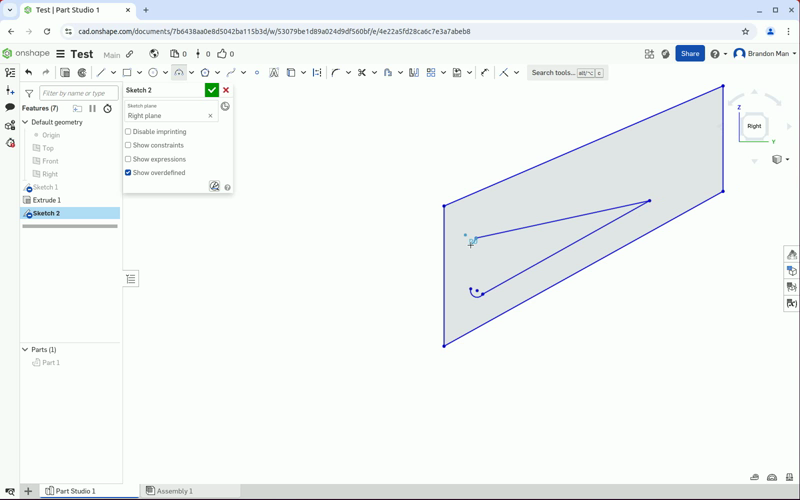
scroll(-6)
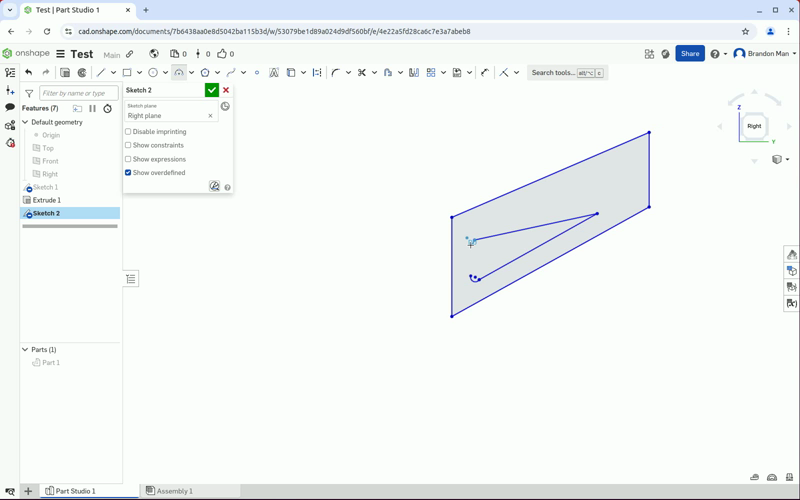
scroll(-6)
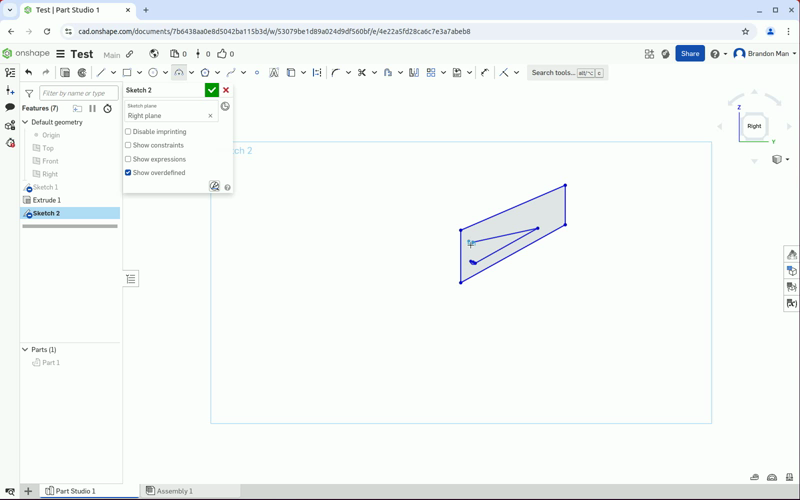
mouse_move(471, 243)
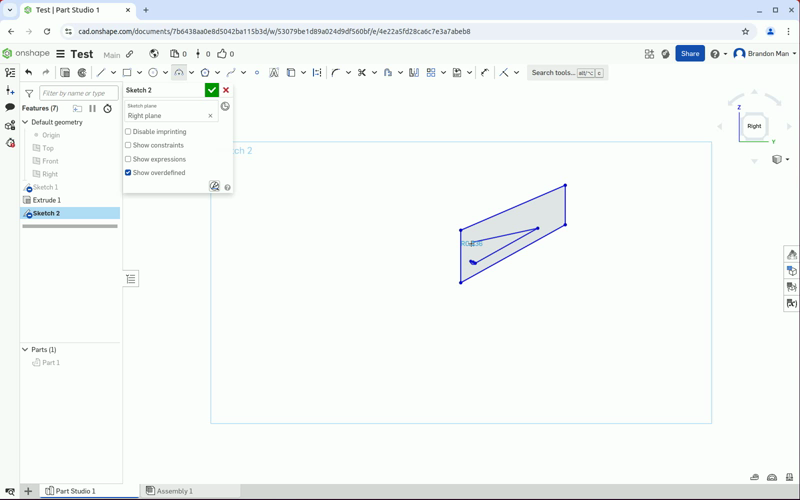
scroll(6)
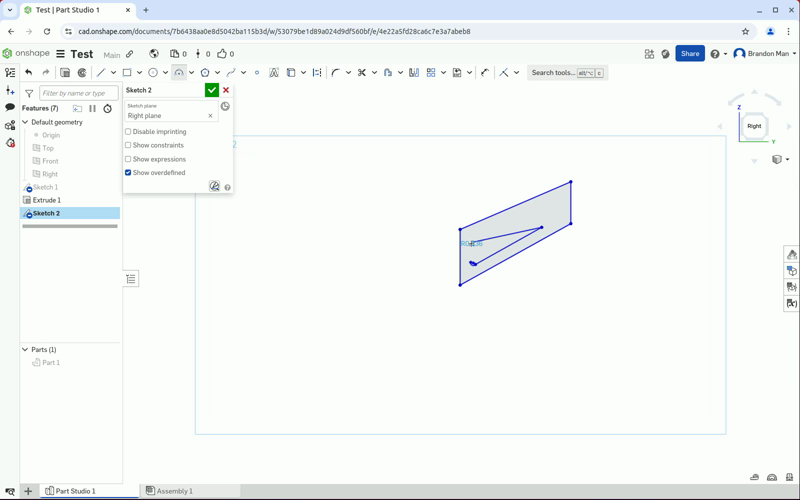
scroll(6)
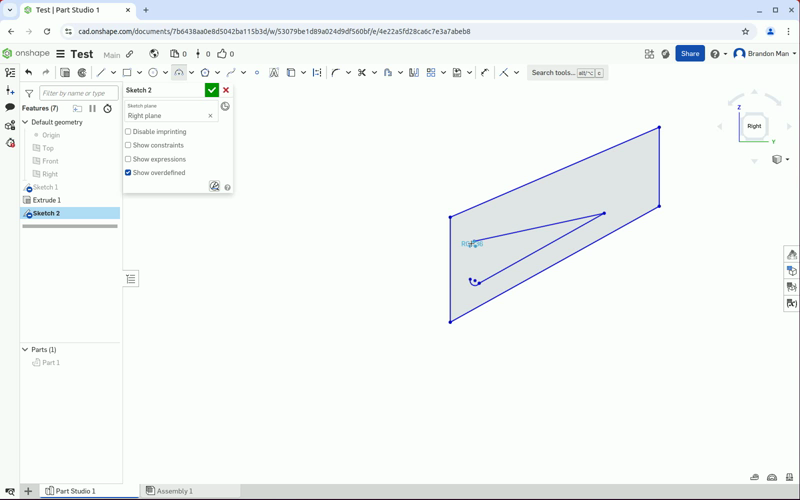
scroll(6)
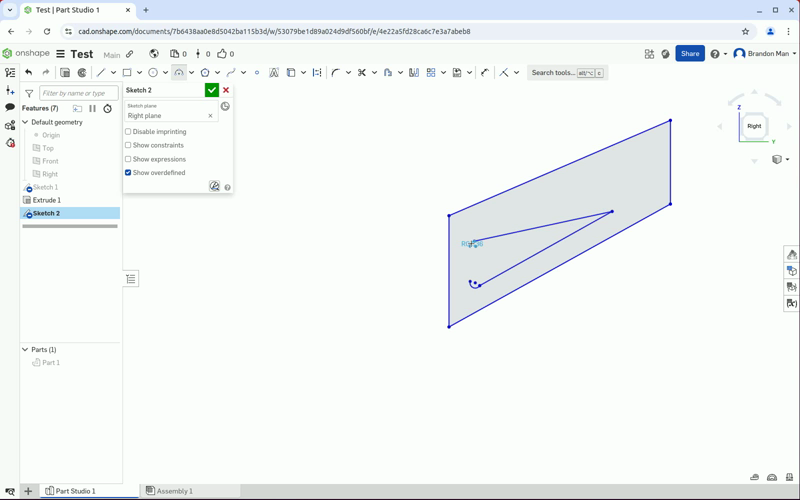
scroll(6)
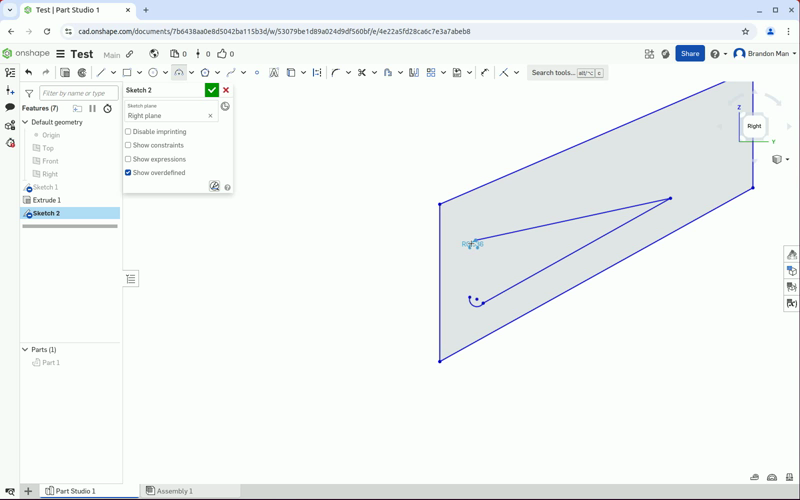
scroll(6)
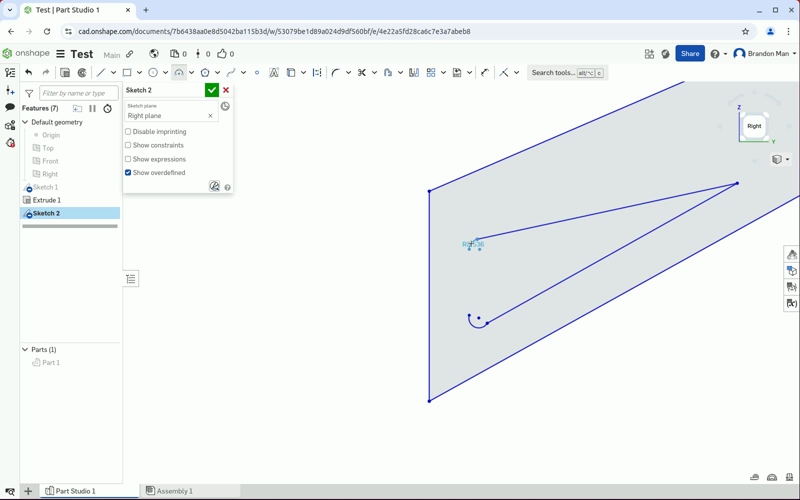
scroll(6)
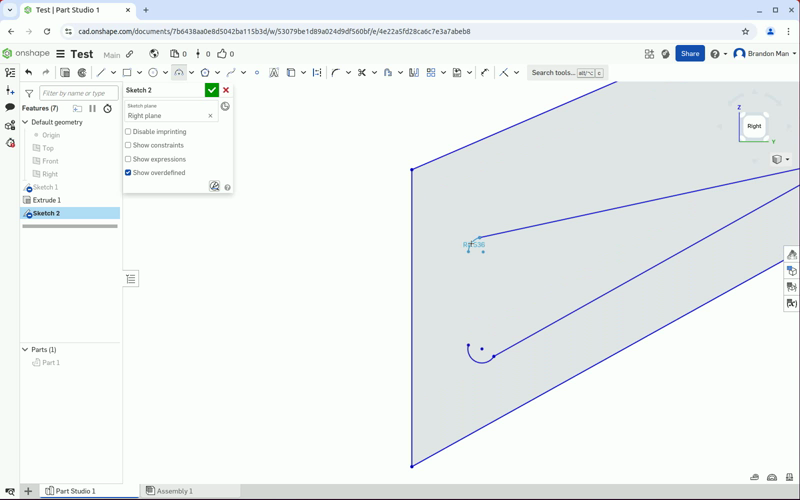
scroll(6)
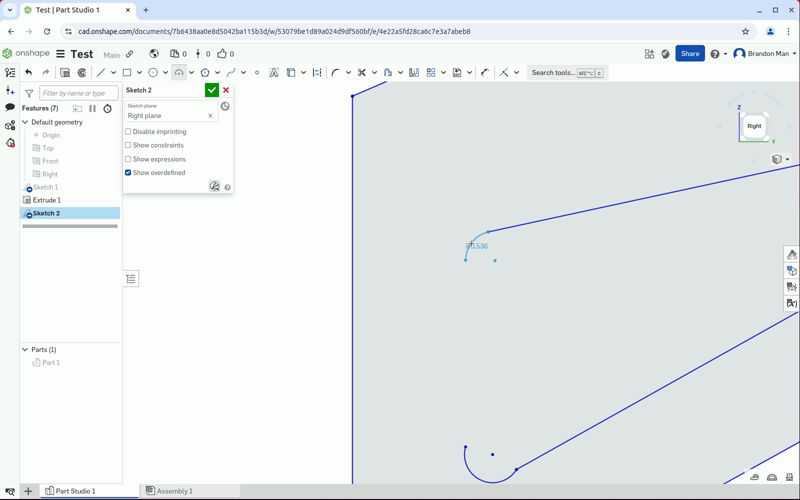
click(471, 243)
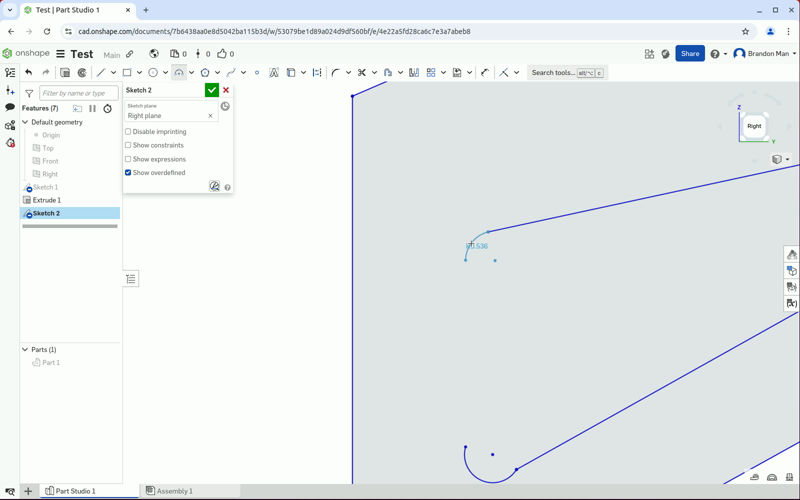
scroll(-6)
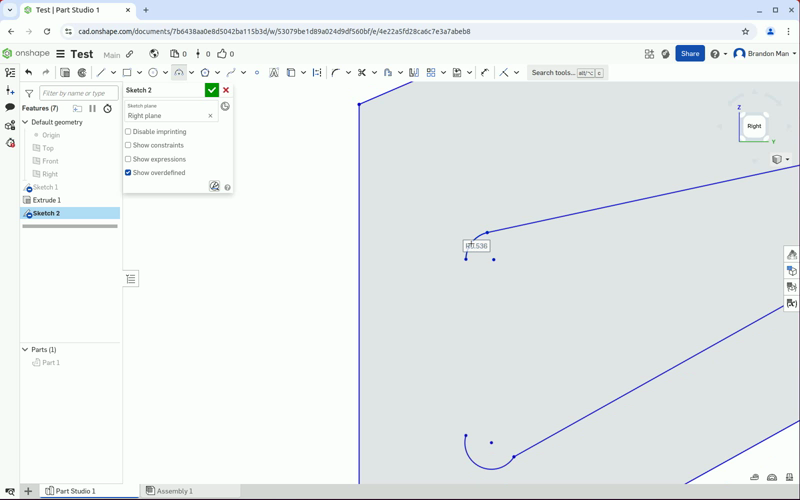
scroll(-6)
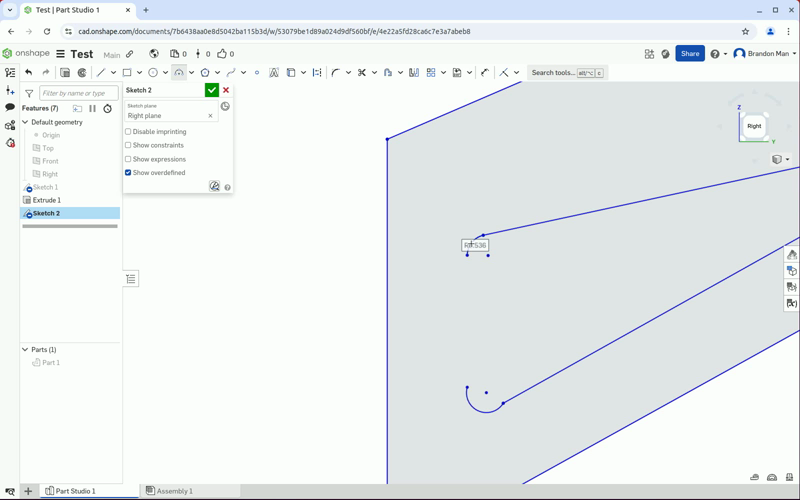
scroll(-6)
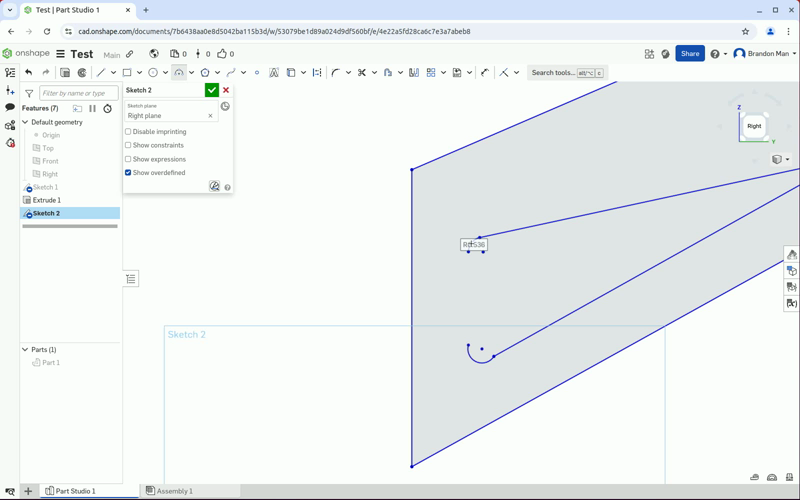
scroll(-6)
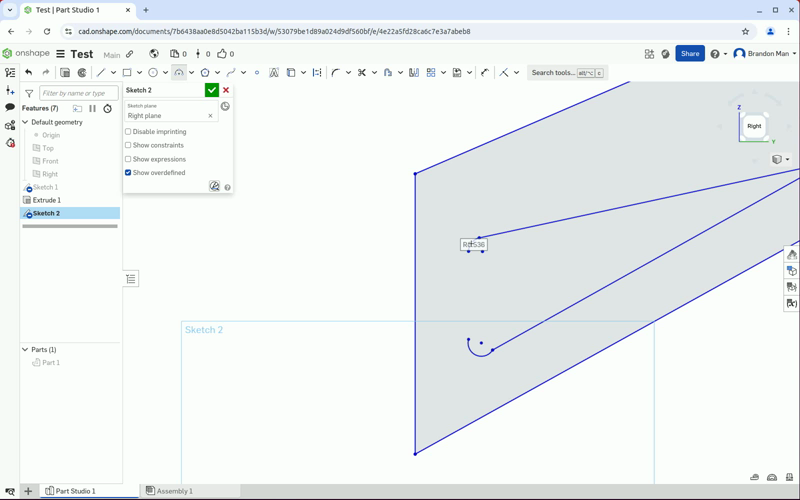
scroll(-6)
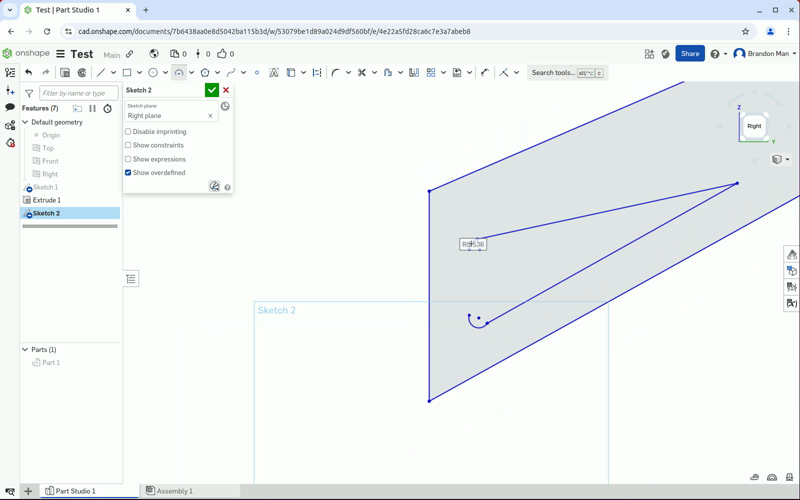
scroll(-6)
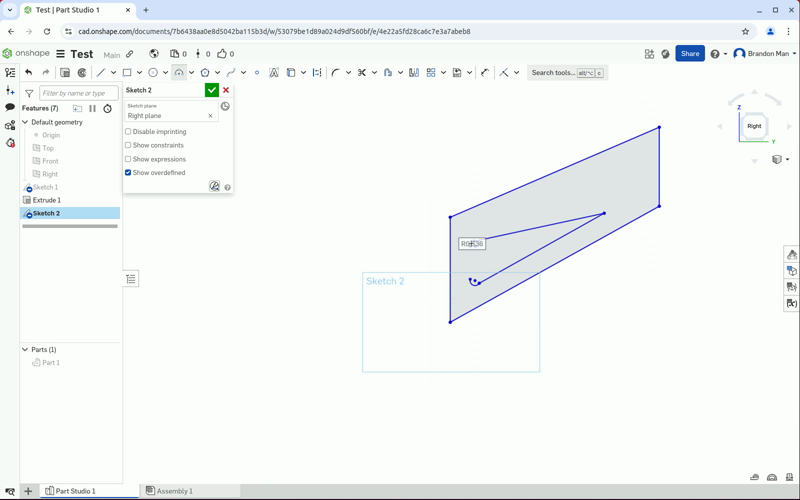
scroll(-6)
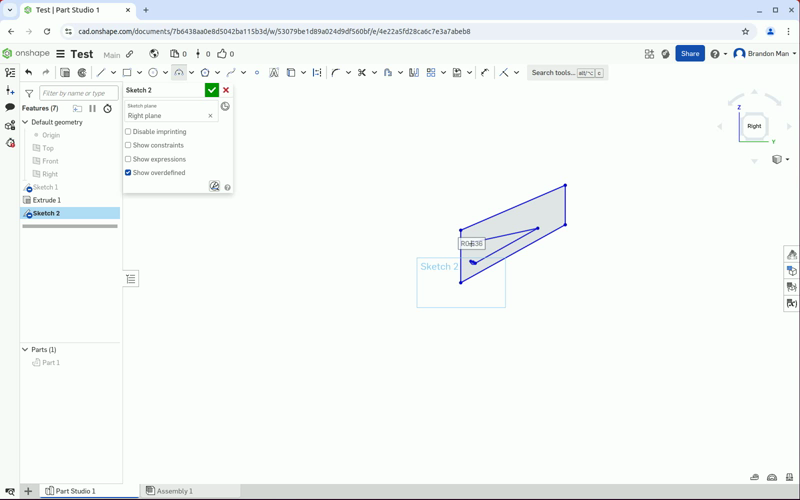
key_up(shift)
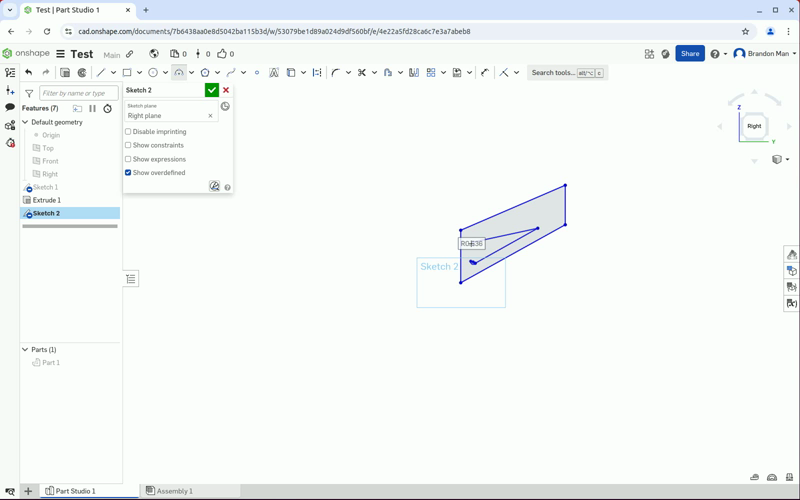
key(esc)
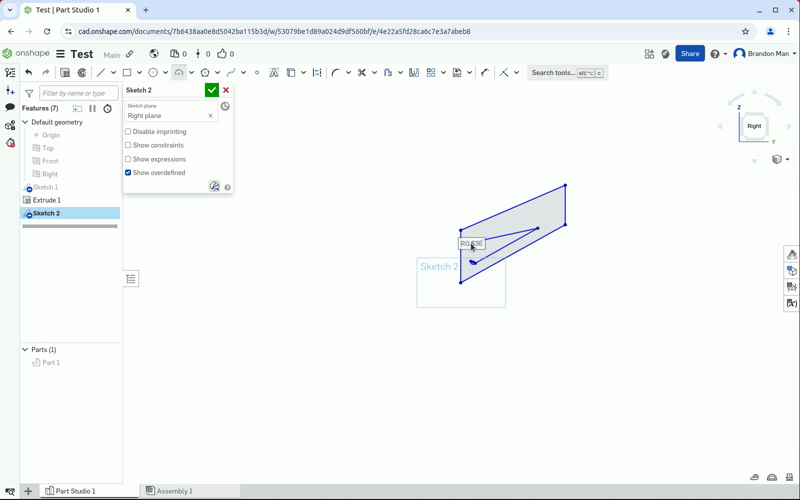
key(l)
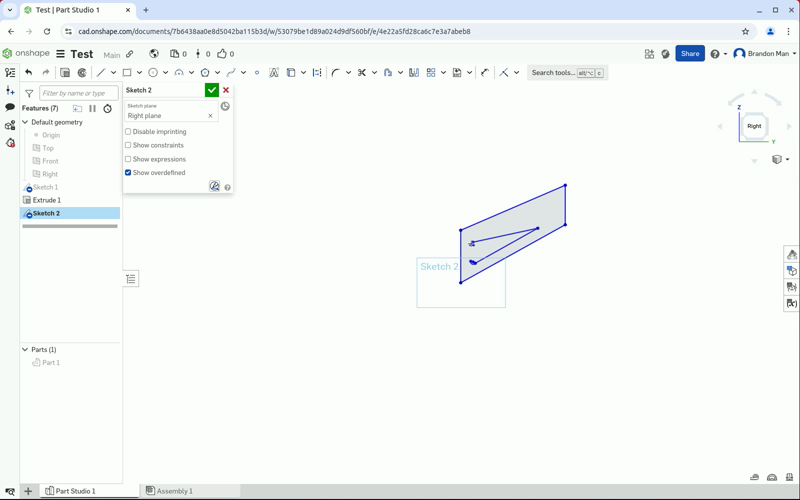
mouse_move(470, 244)
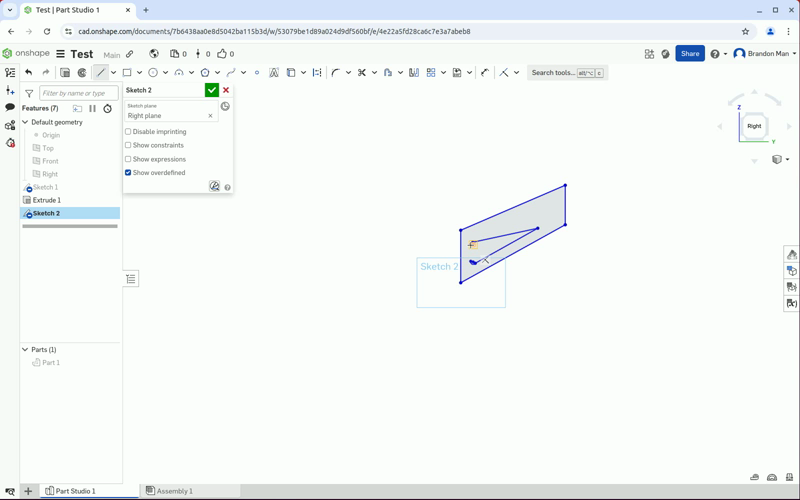
scroll(6)
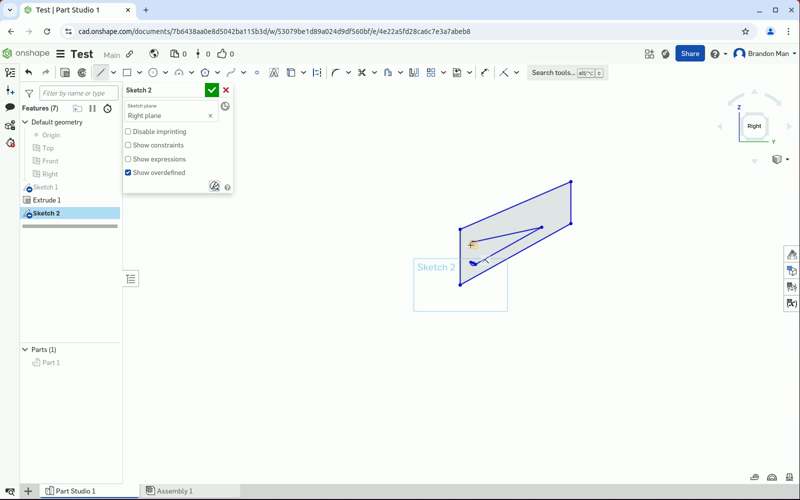
scroll(6)
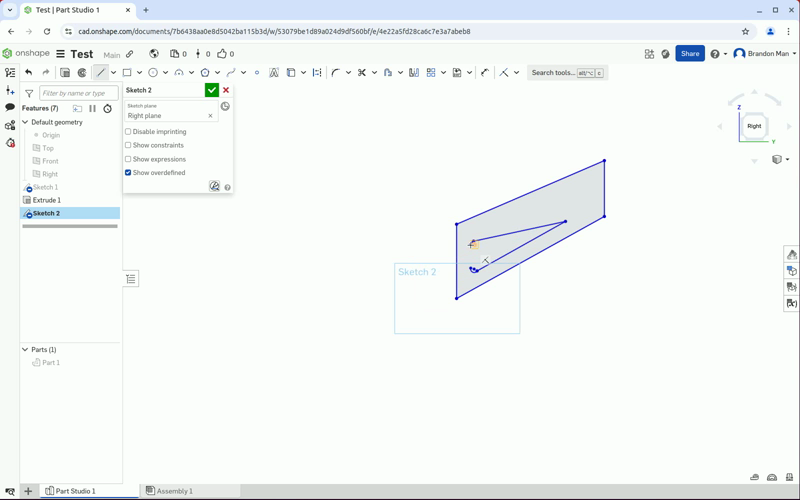
scroll(6)
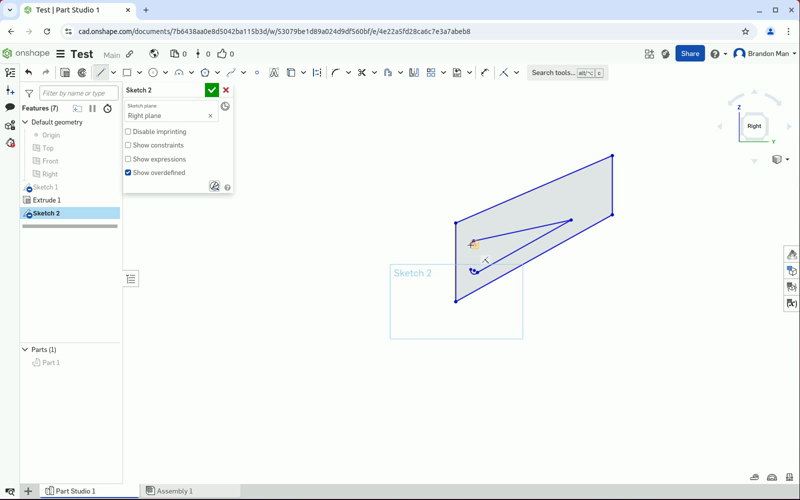
scroll(6)
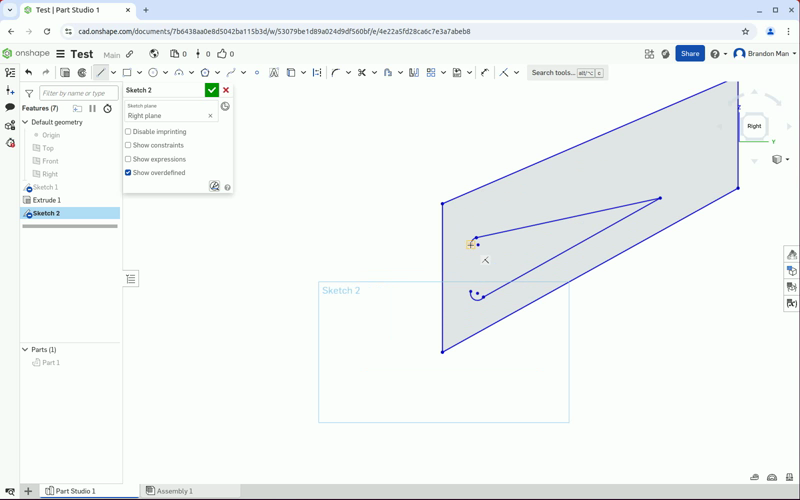
scroll(6)
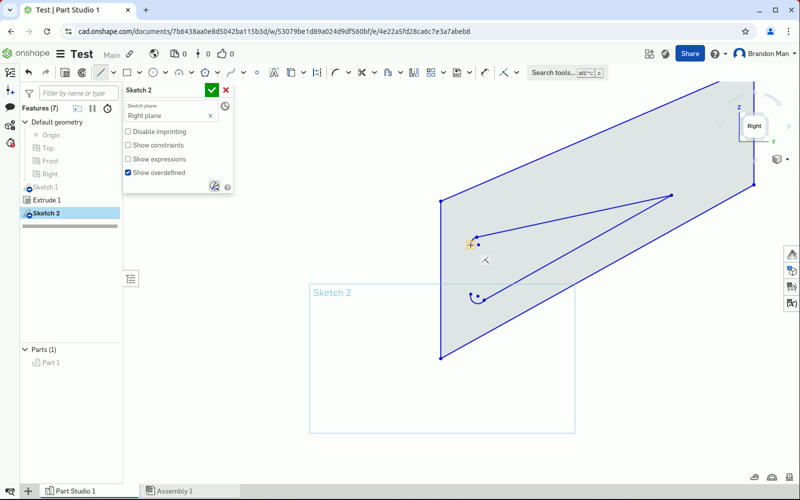
scroll(6)
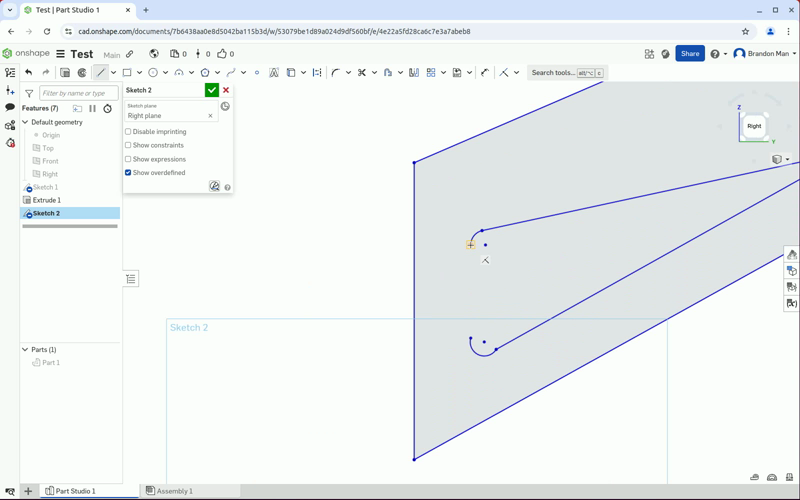
scroll(6)
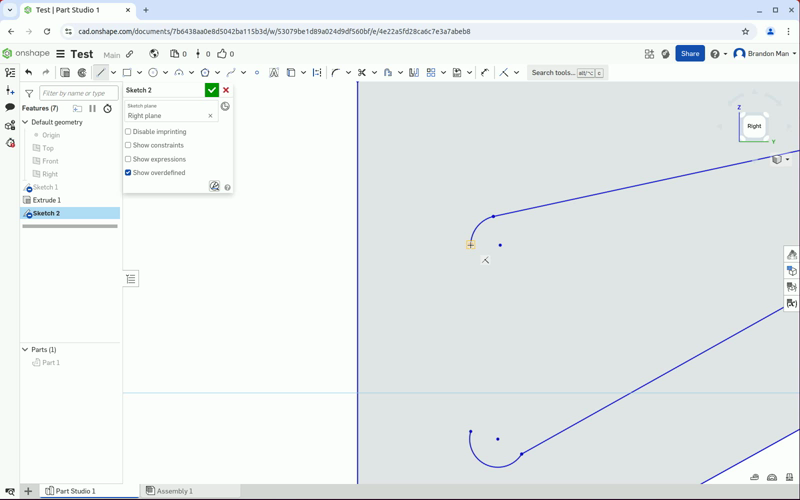
click(470, 244)
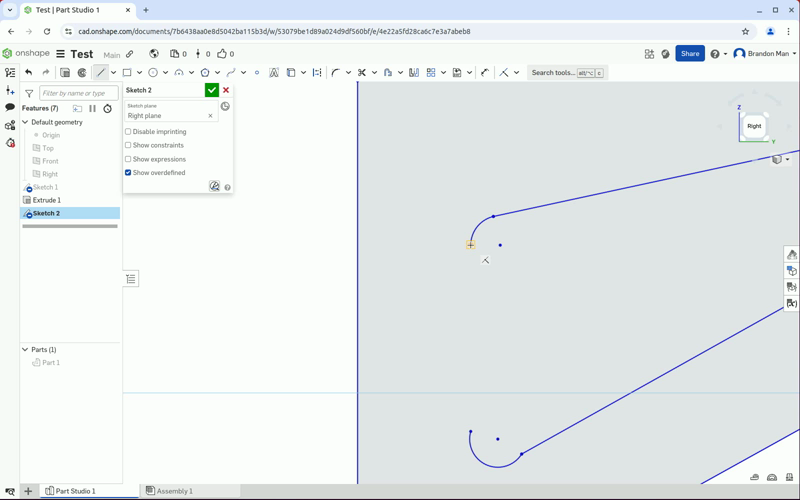
scroll(-6)
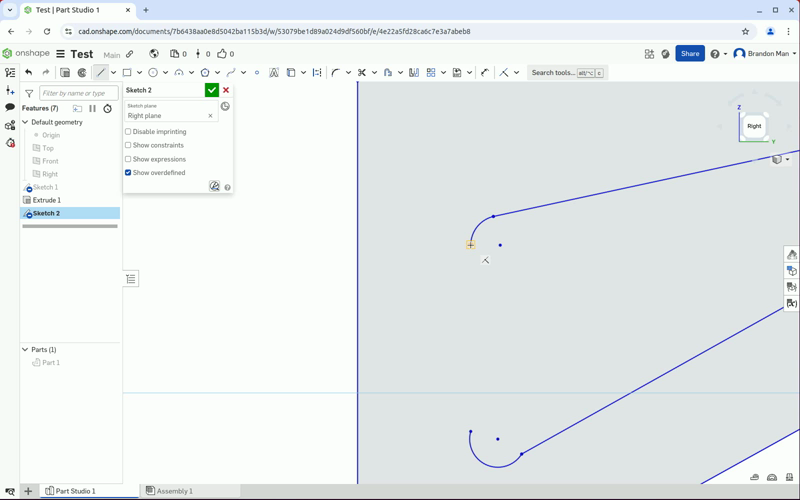
scroll(-6)
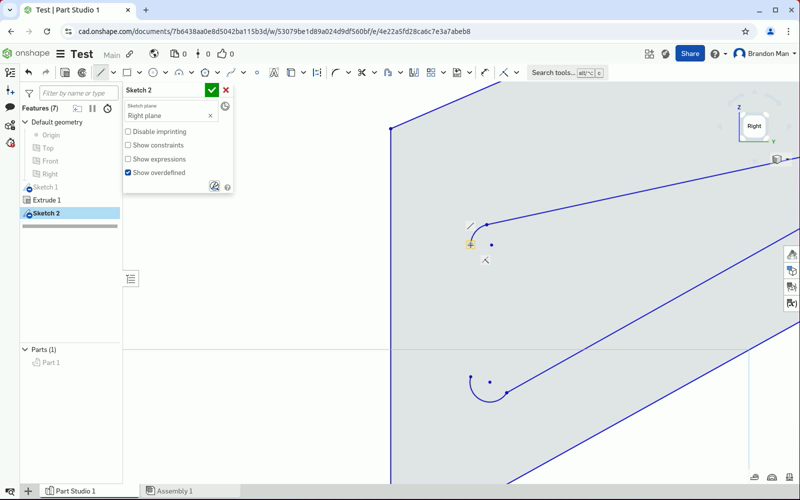
scroll(-6)
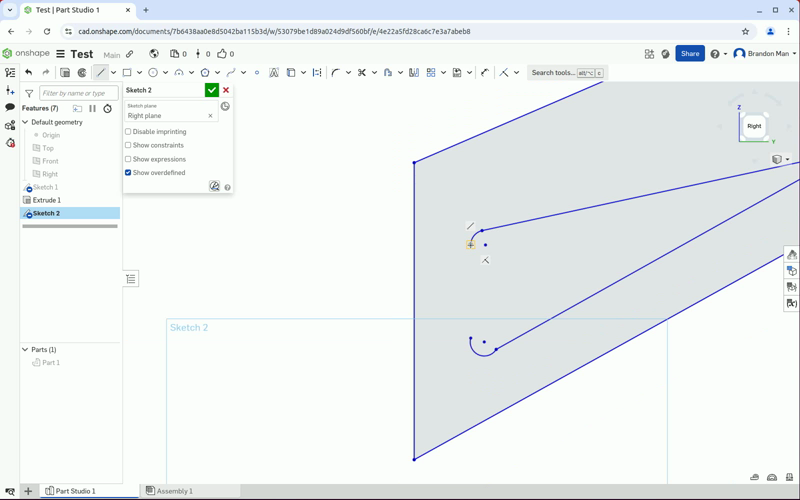
scroll(-6)
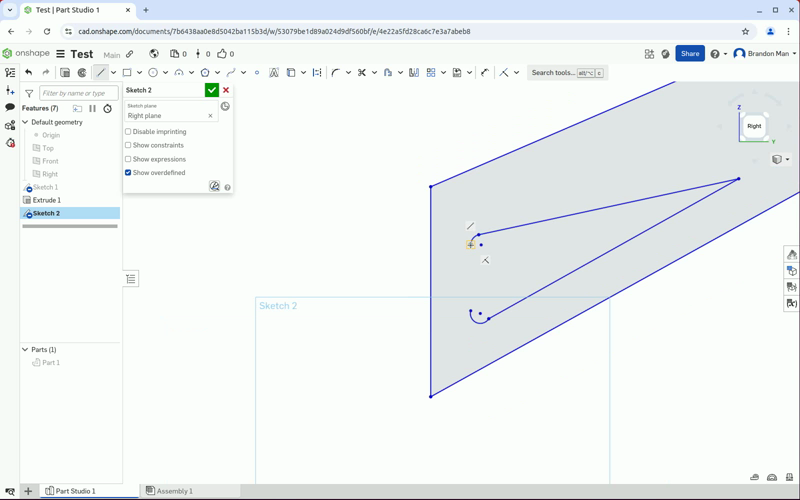
scroll(-6)
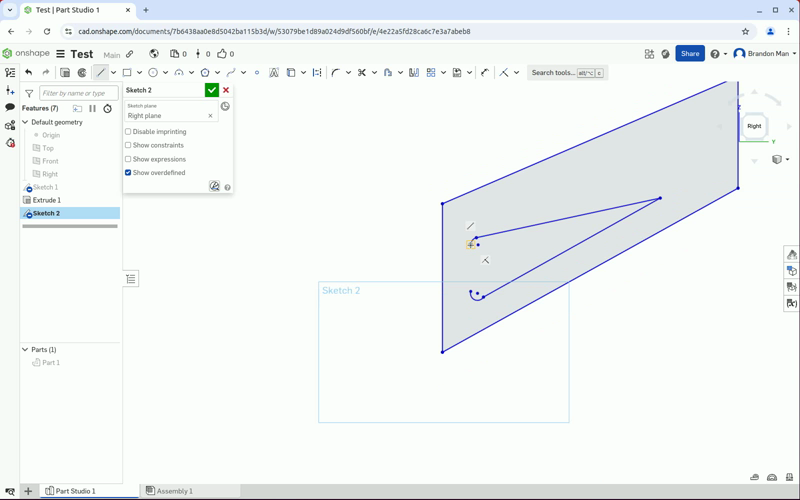
scroll(-6)
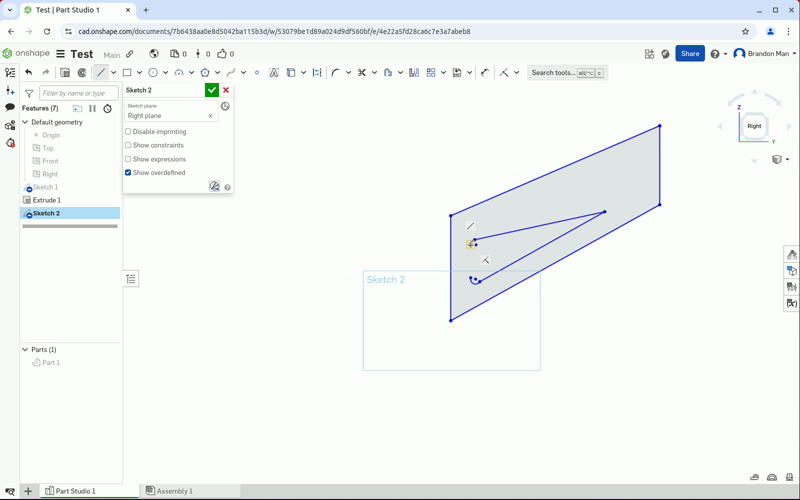
scroll(-6)
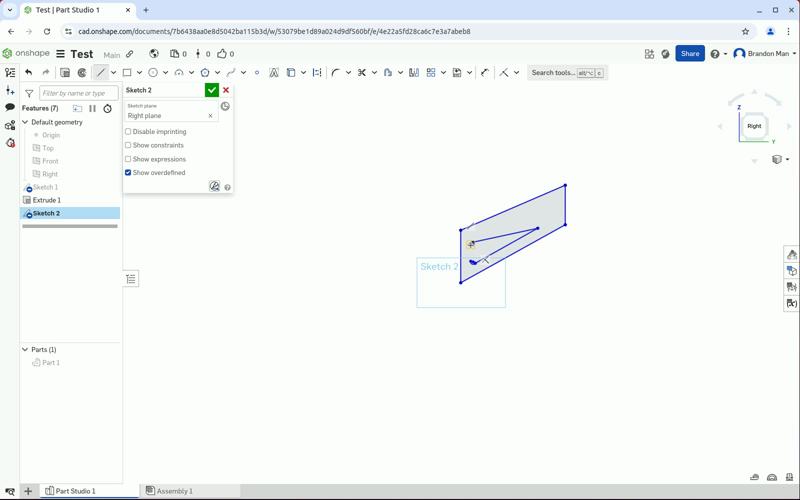
mouse_move(500, 244)
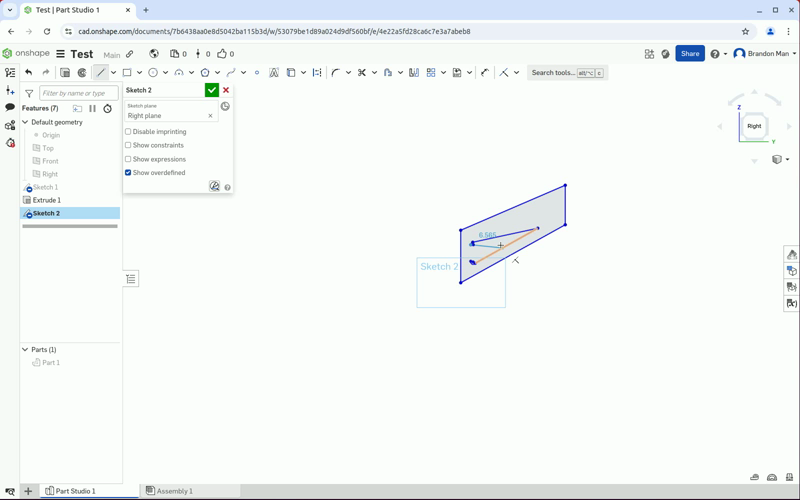
key_down(shift)
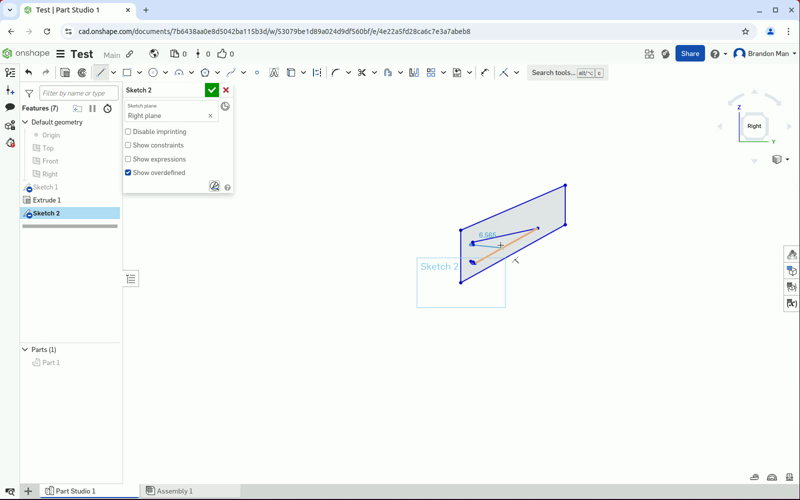
mouse_move(470, 261)
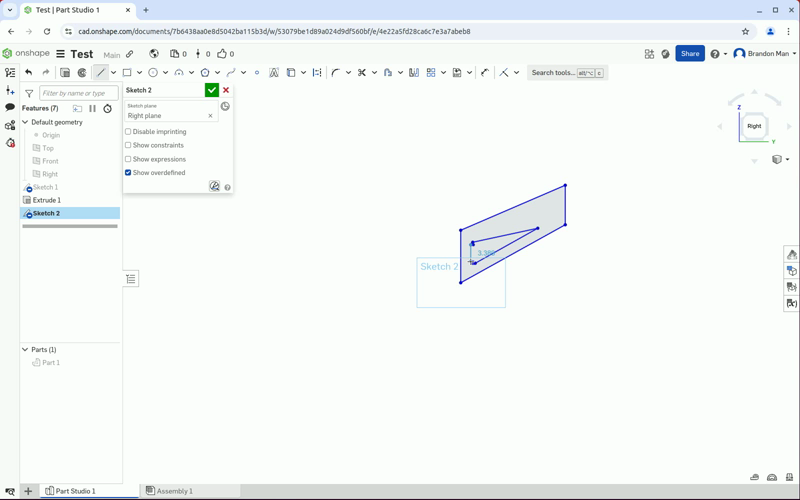
scroll(6)
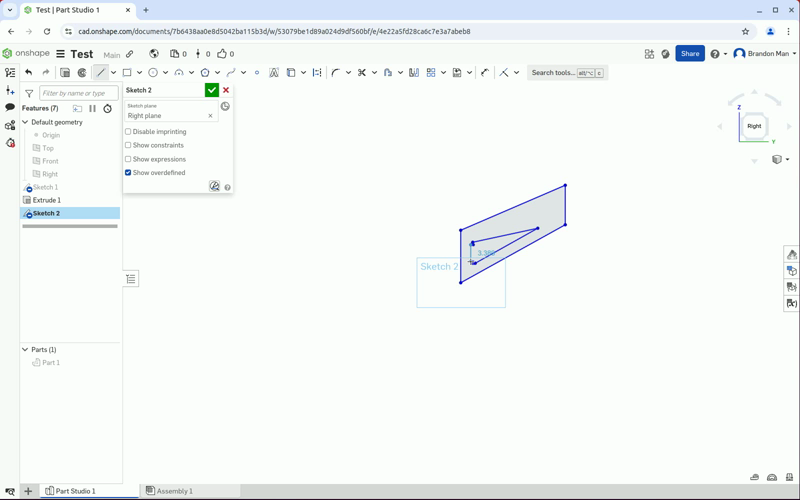
scroll(6)
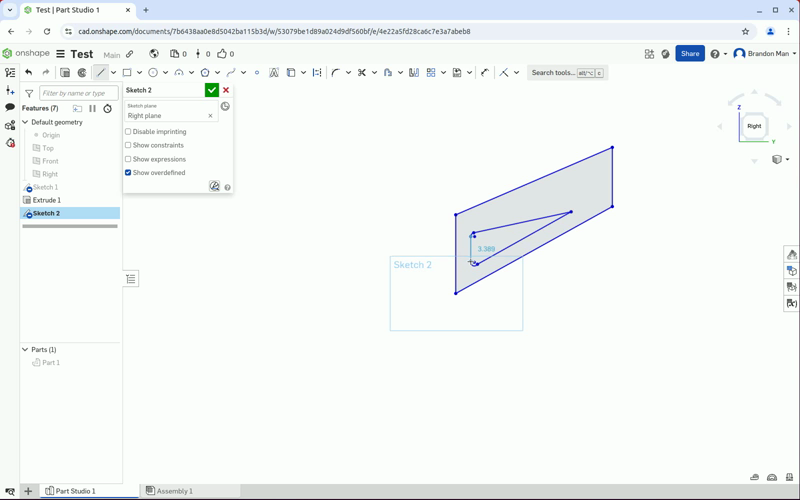
scroll(6)
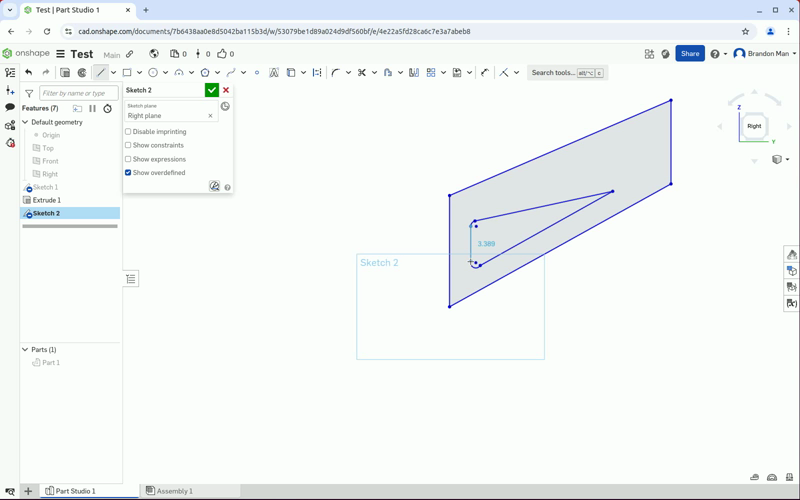
scroll(6)
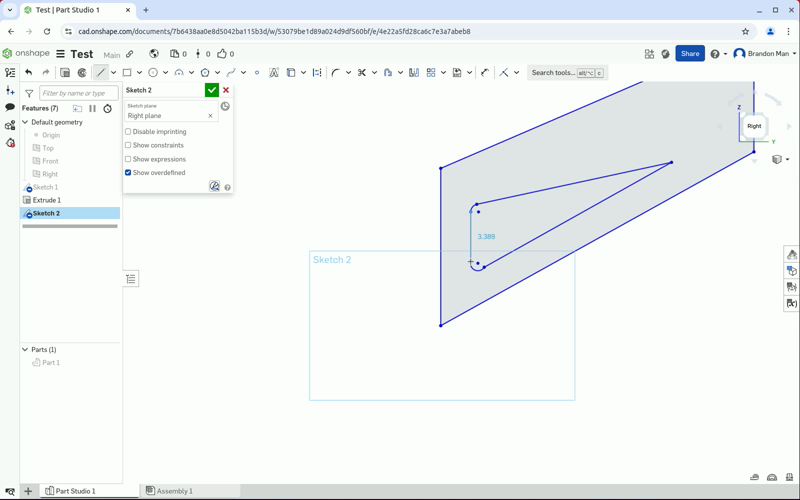
scroll(6)
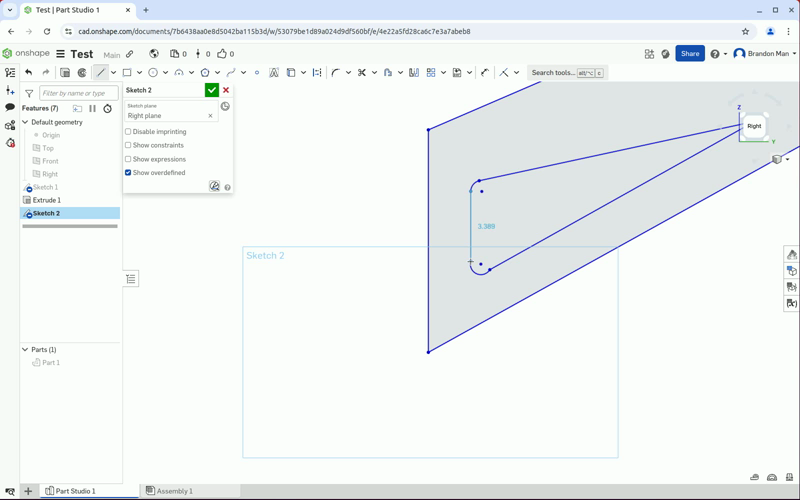
scroll(6)
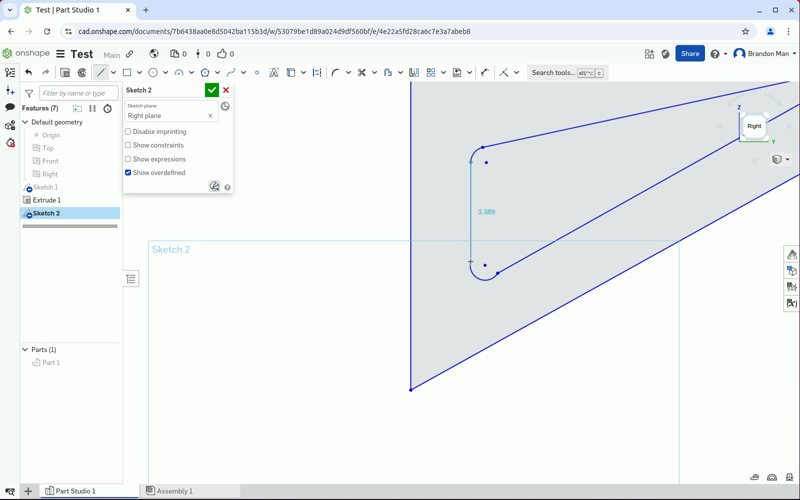
scroll(6)
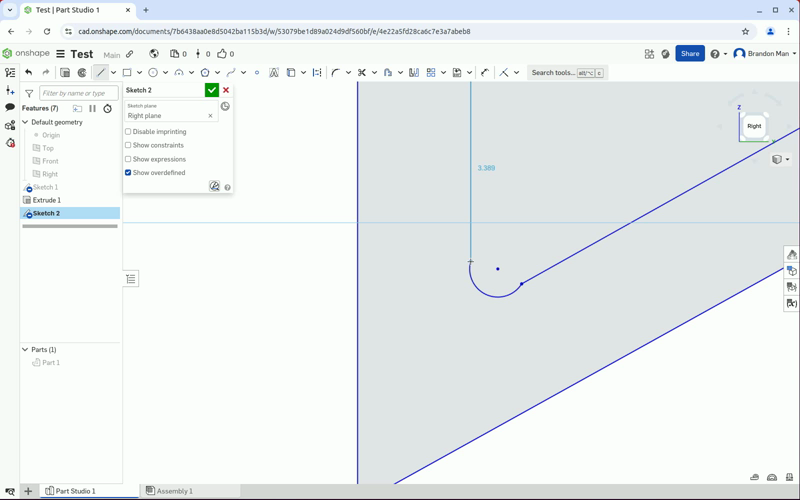
key_up(shift)
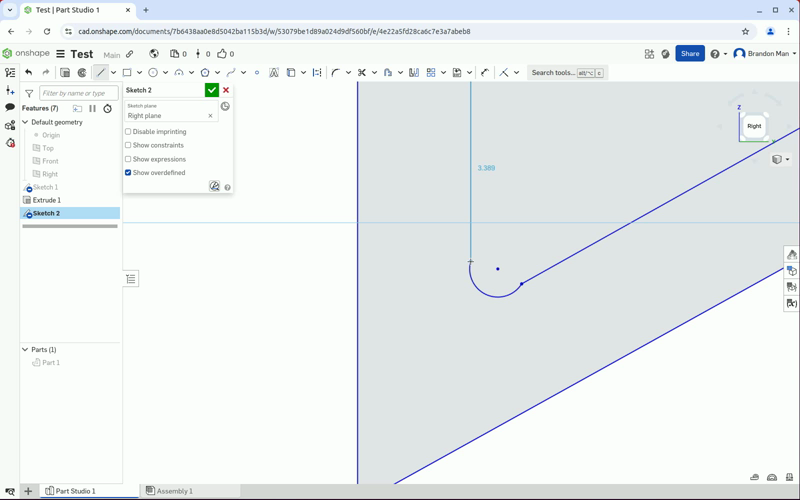
click(470, 261)
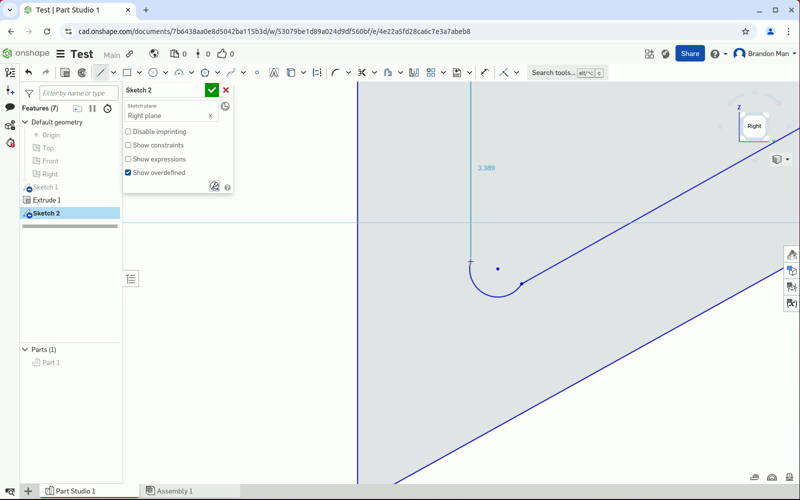
scroll(-6)
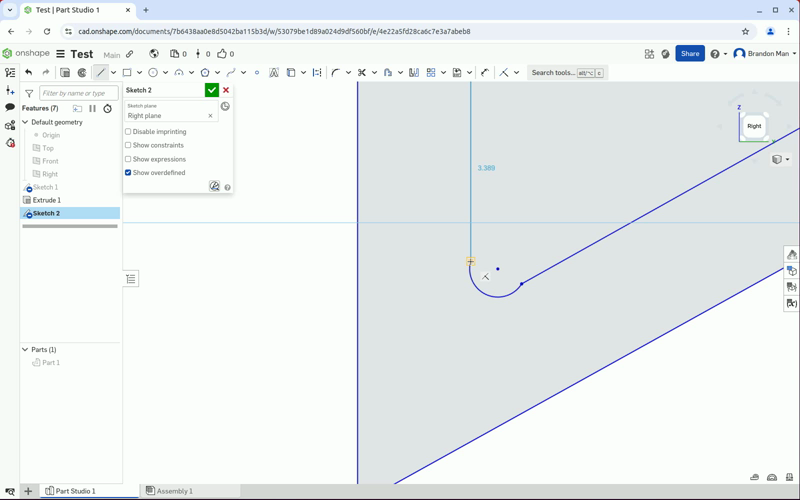
scroll(-6)
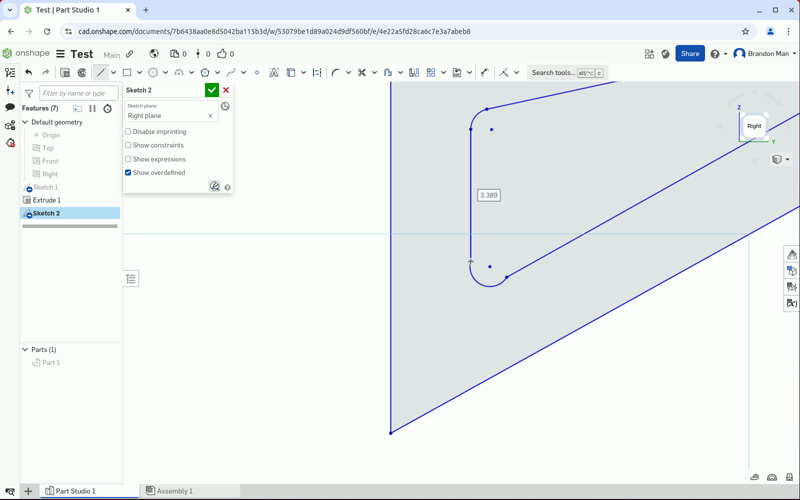
scroll(-6)
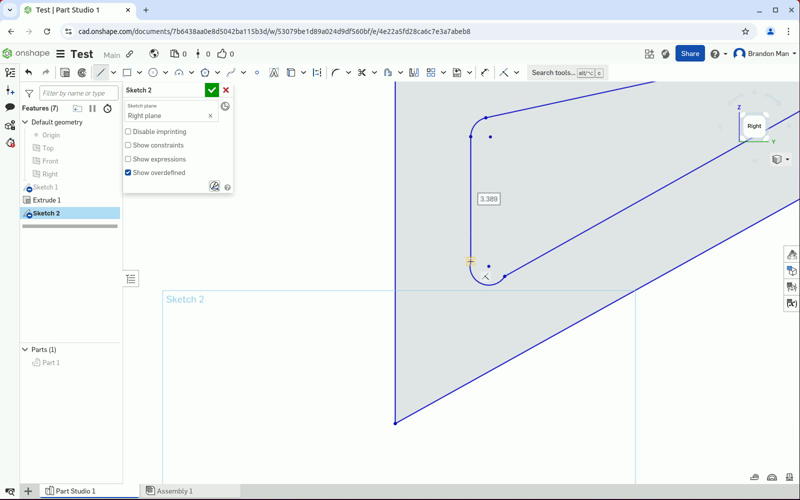
scroll(-6)
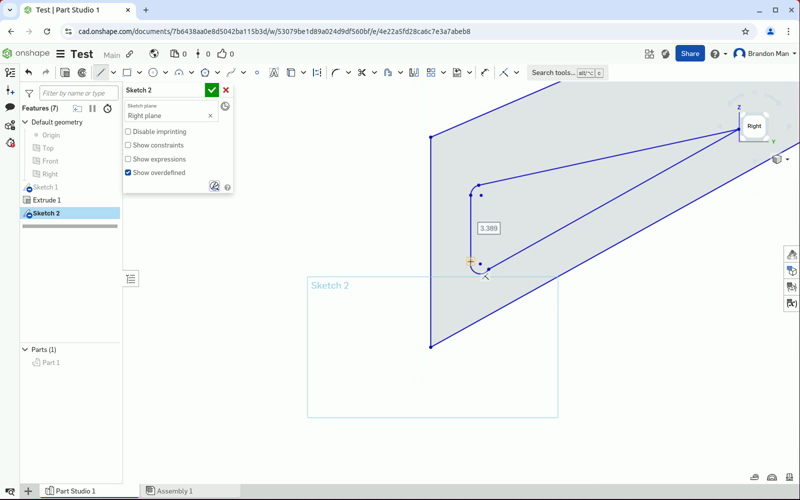
scroll(-6)
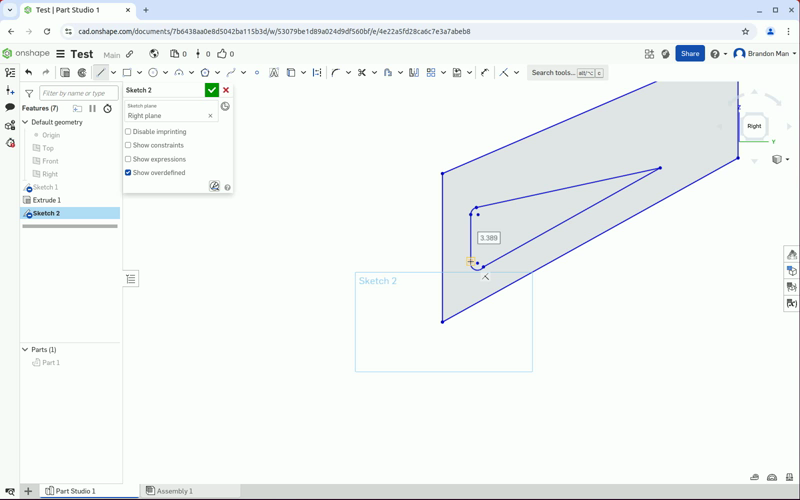
scroll(-6)
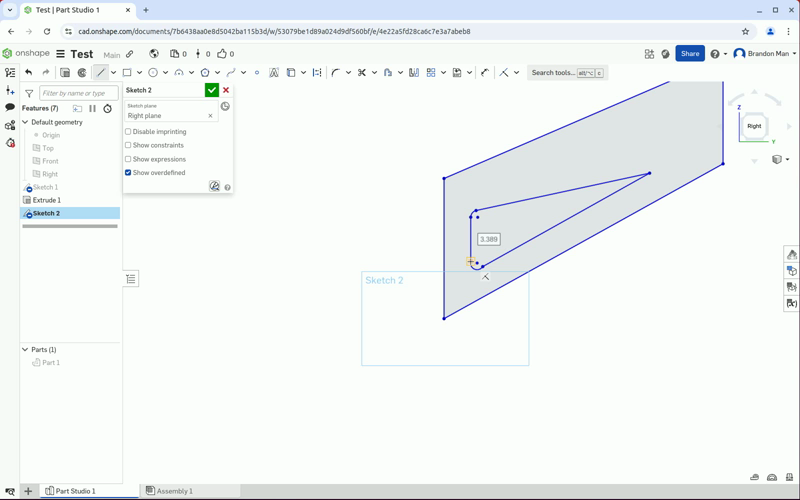
scroll(-6)
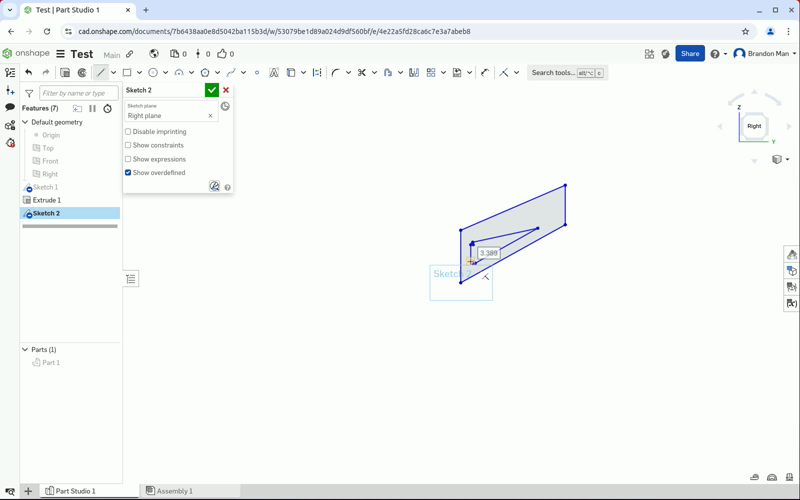
key(esc)
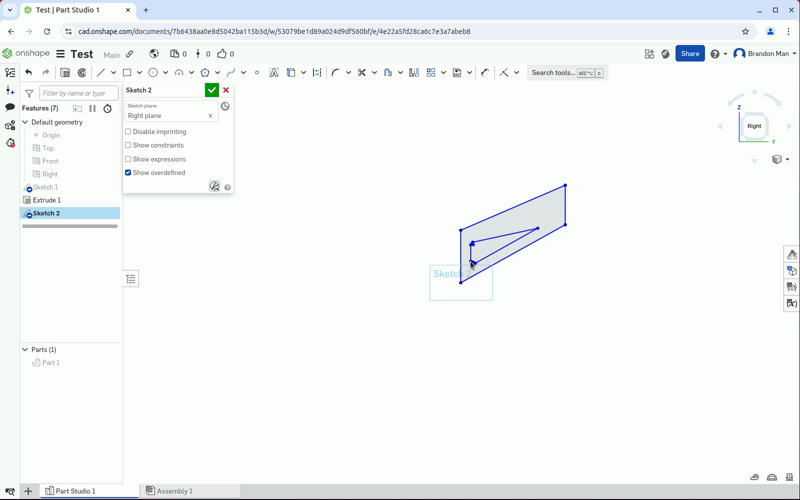
key(l)
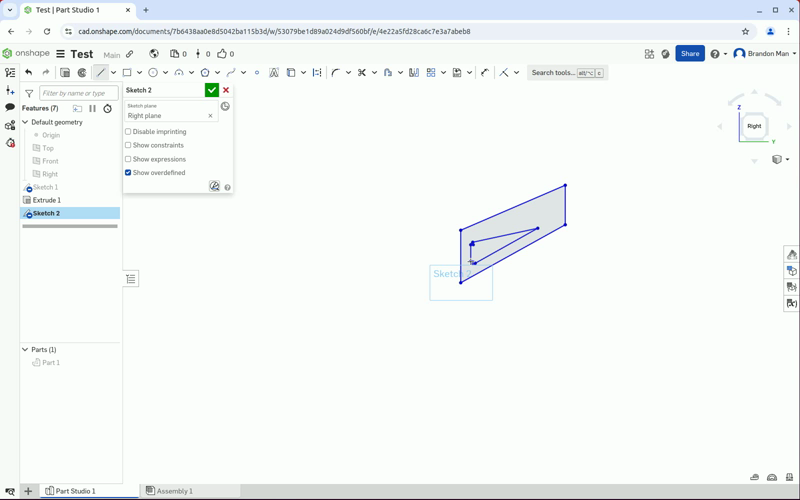
key_down(shift)
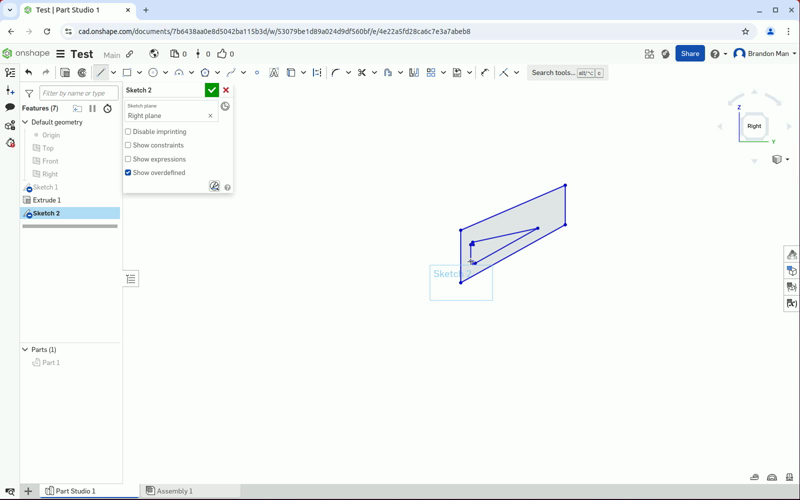
mouse_move(491, 228)
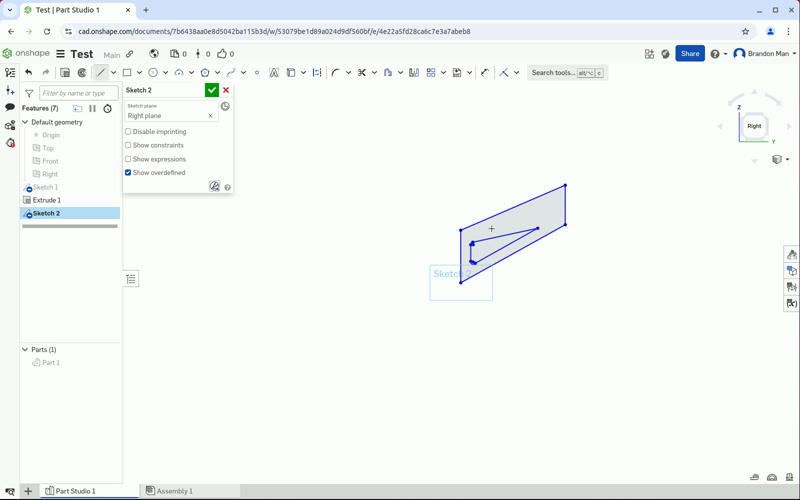
click(491, 228)
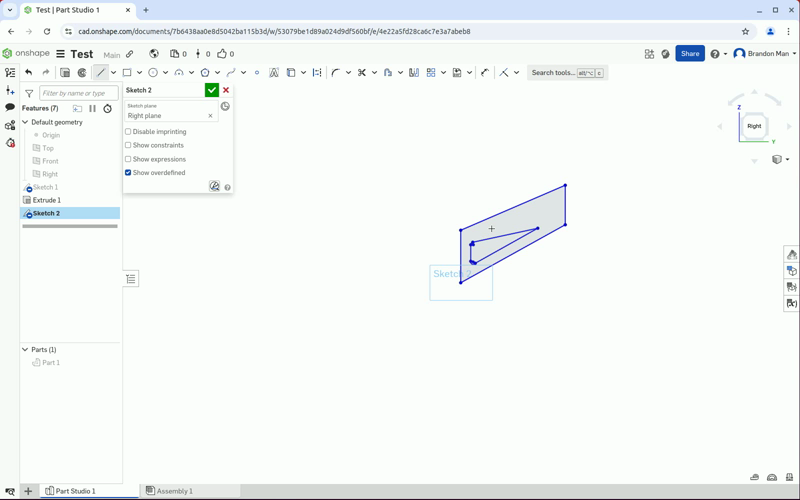
key_up(shift)
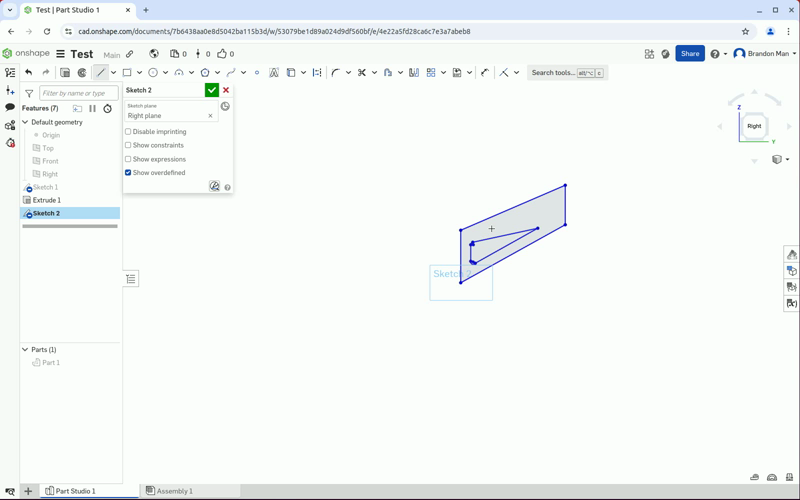
key_down(shift)
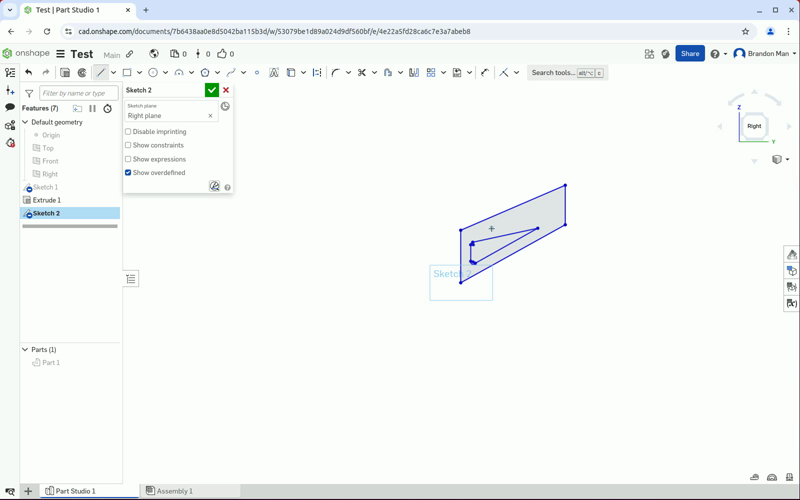
mouse_move(553, 214)
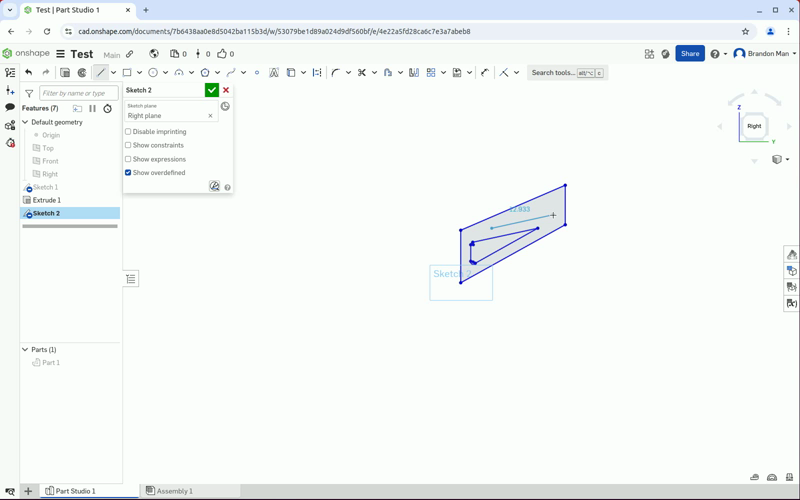
click(553, 214)
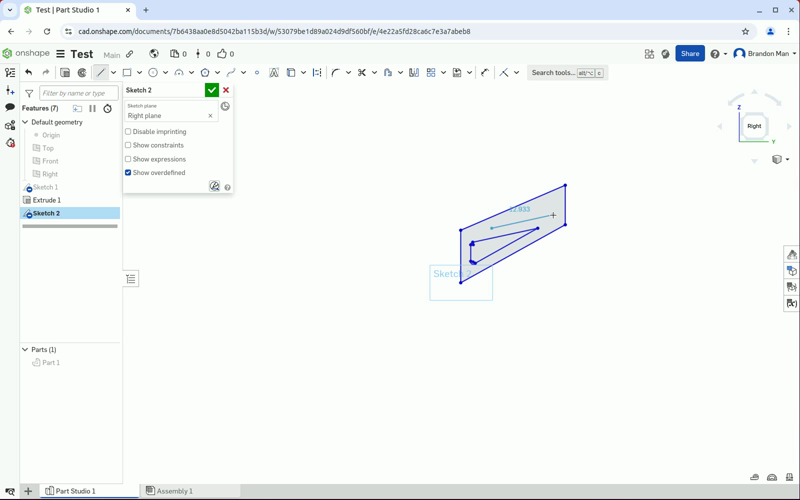
key_up(shift)
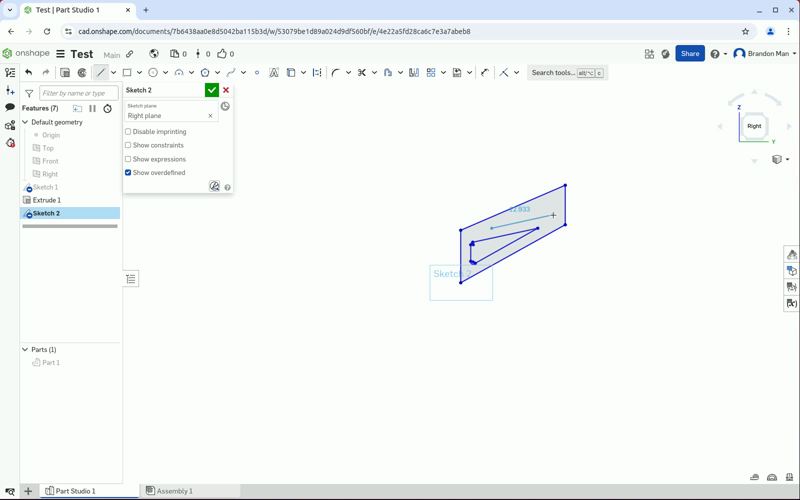
key(esc)
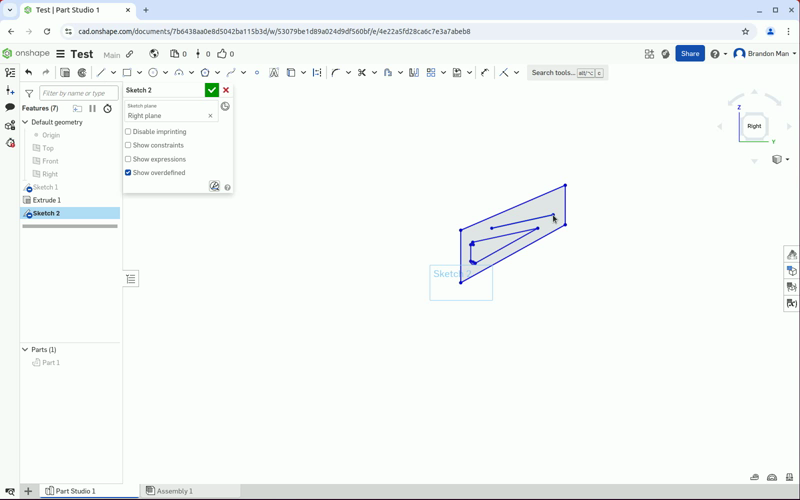
key(a)
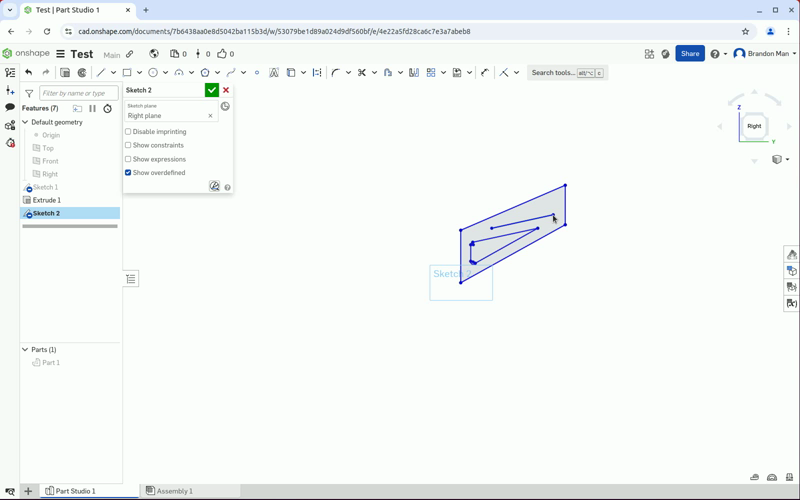
mouse_move(553, 214)
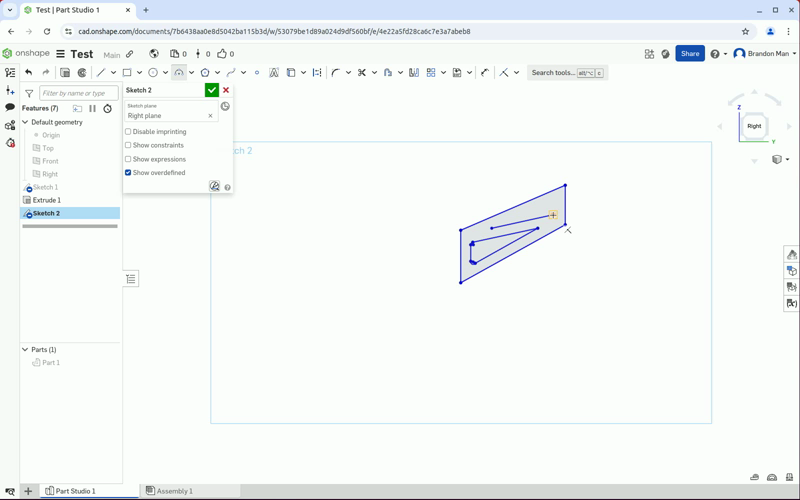
click(553, 214)
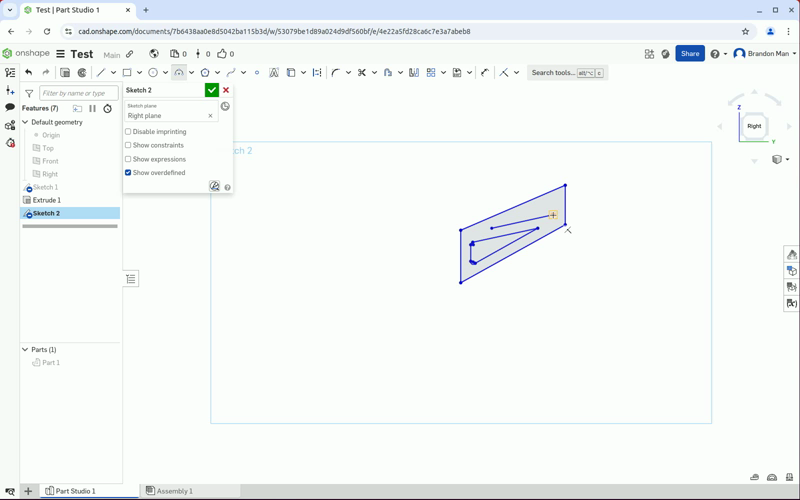
key_down(shift)
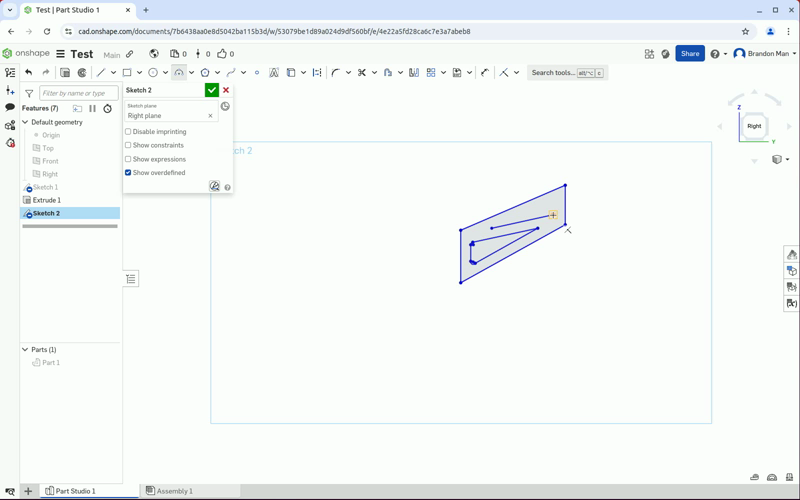
mouse_move(555, 211)
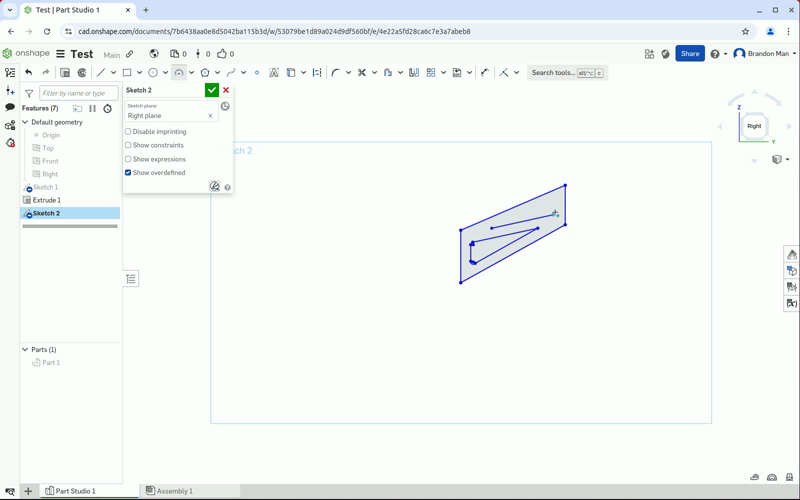
scroll(6)
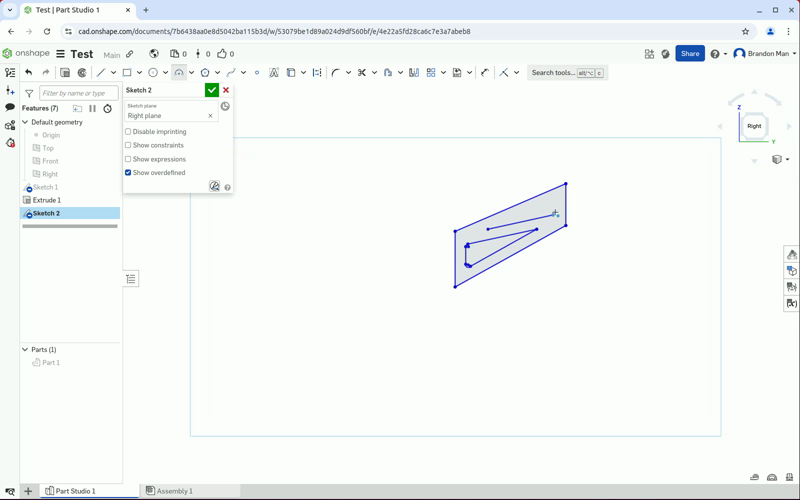
scroll(6)
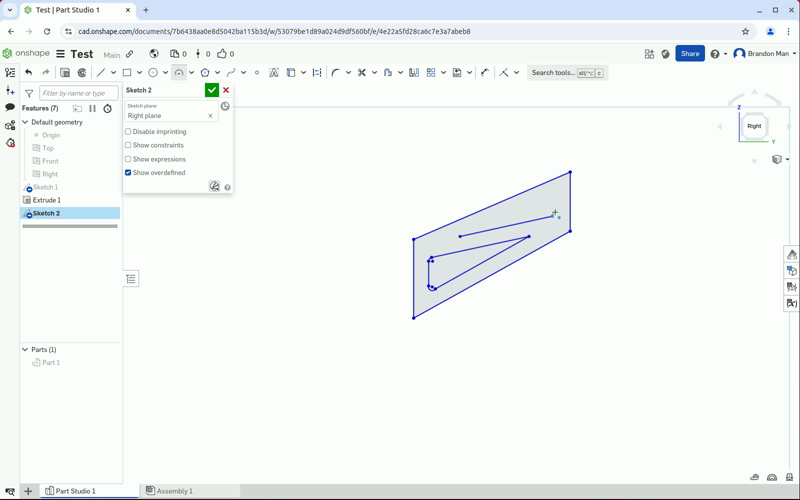
scroll(6)
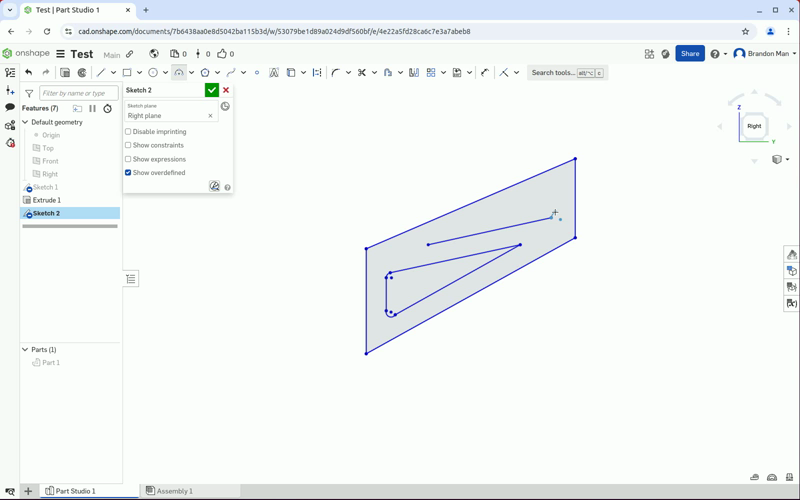
scroll(6)
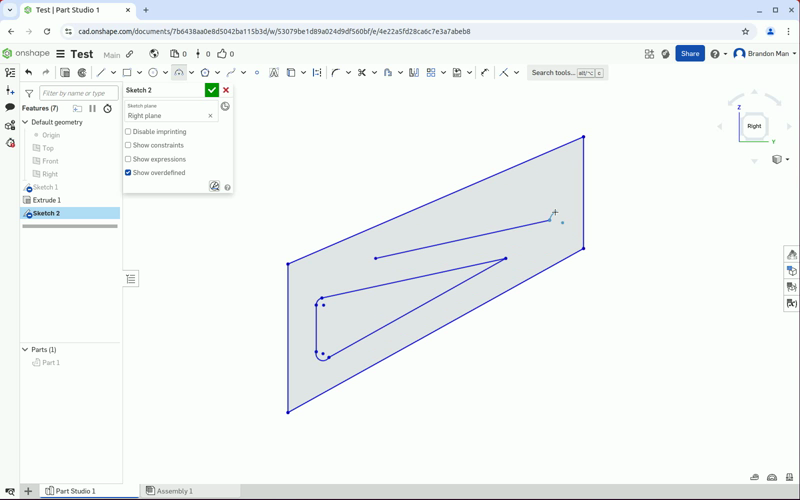
scroll(6)
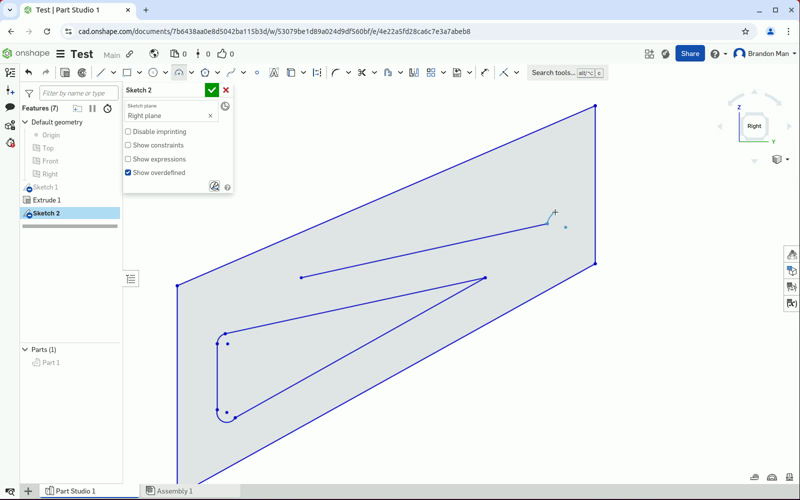
scroll(6)
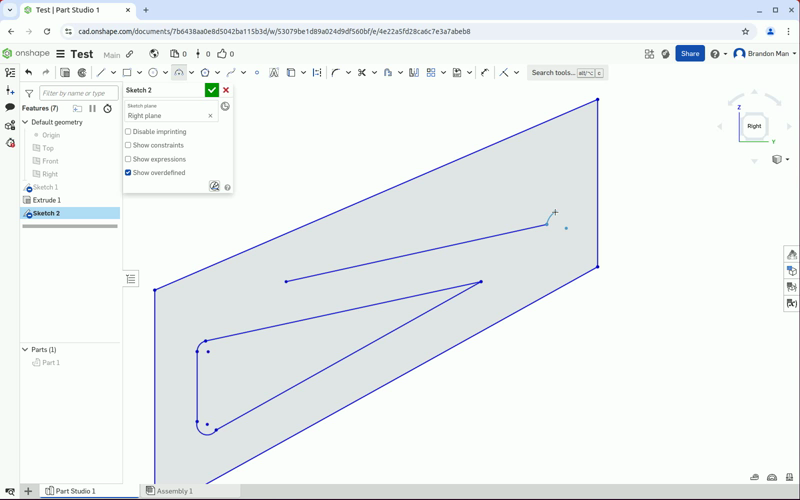
scroll(6)
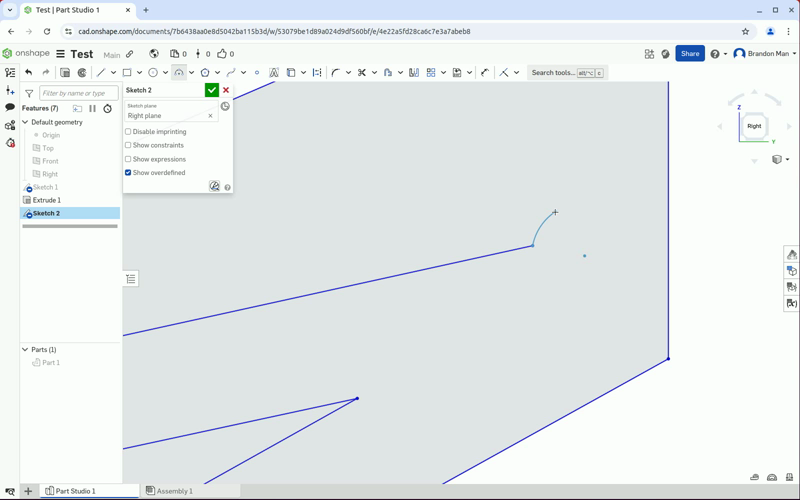
click(555, 211)
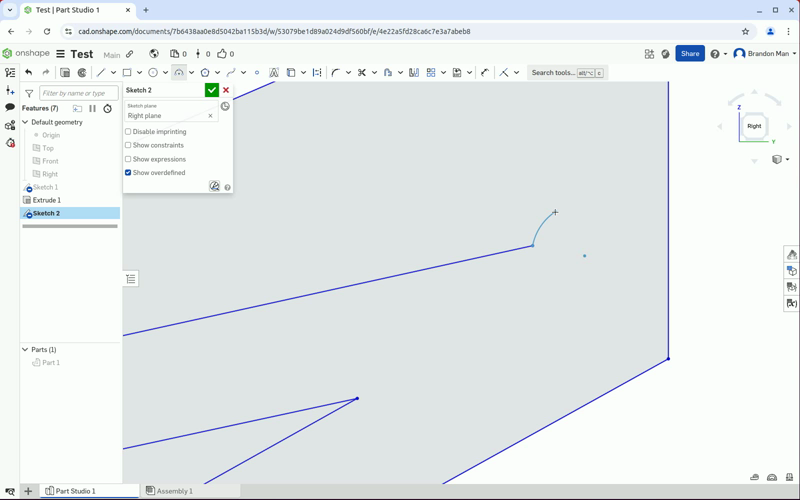
scroll(-6)
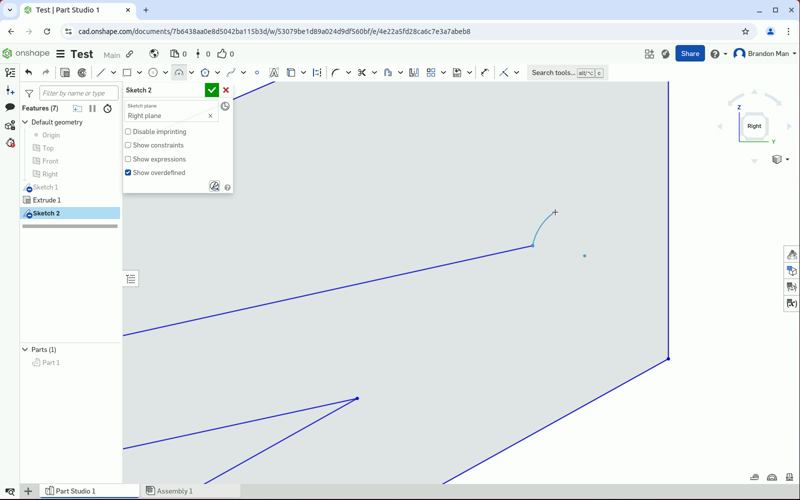
scroll(-6)
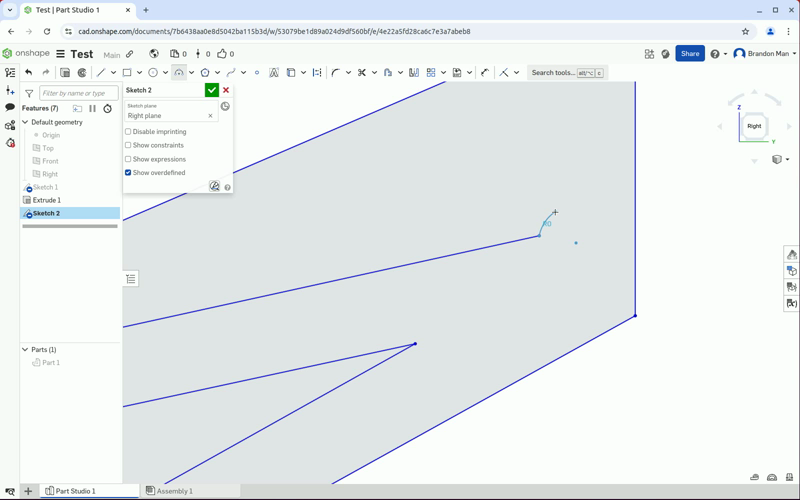
scroll(-6)
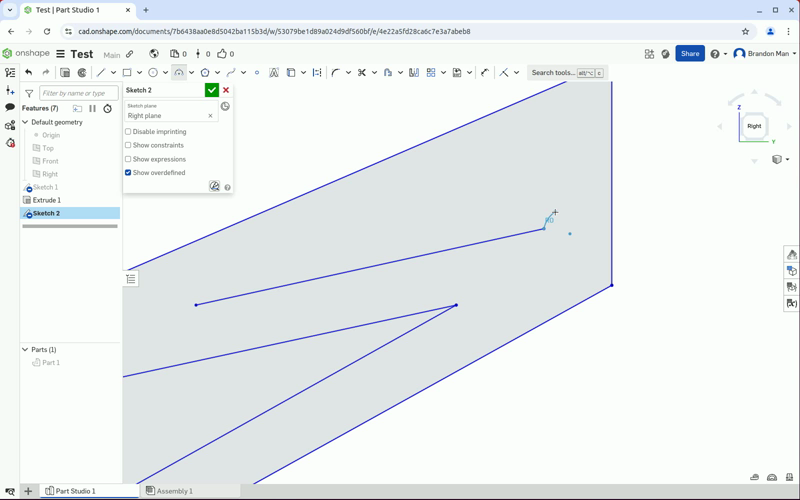
scroll(-6)
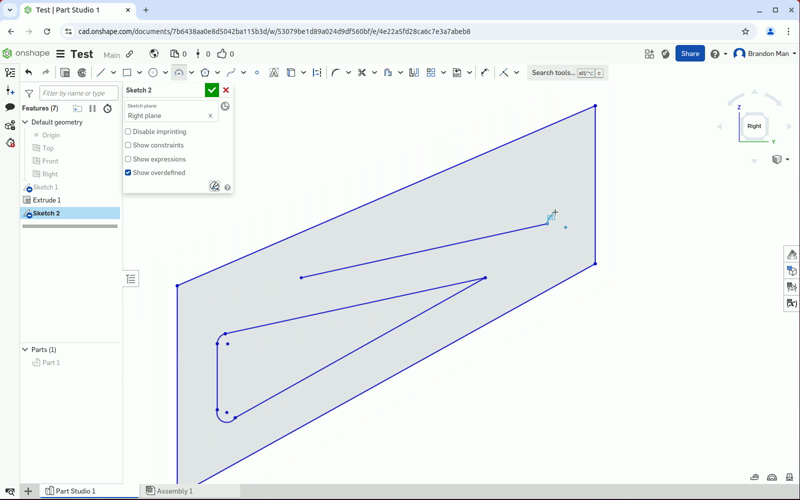
scroll(-6)
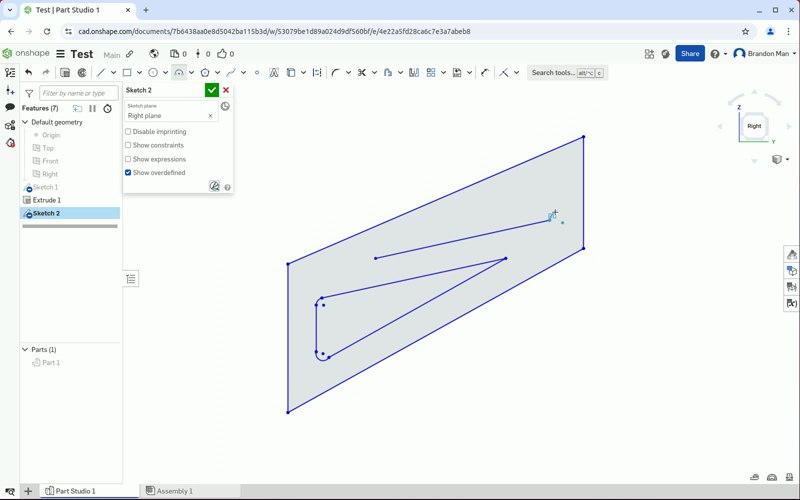
scroll(-6)
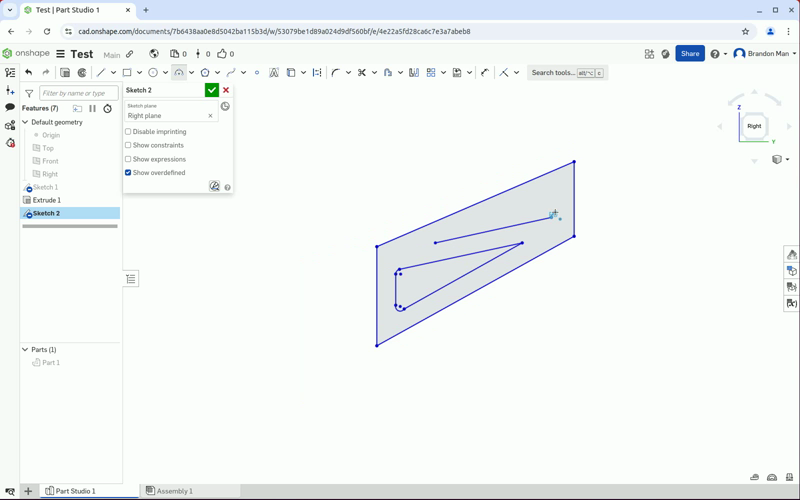
scroll(-6)
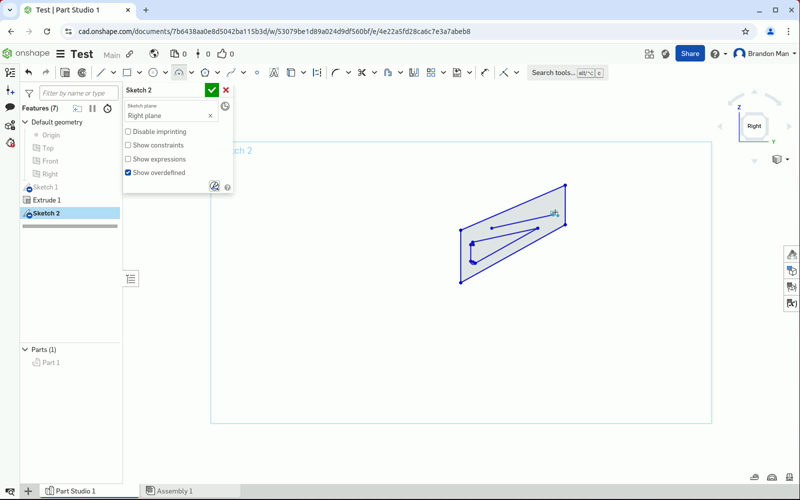
mouse_move(554, 213)
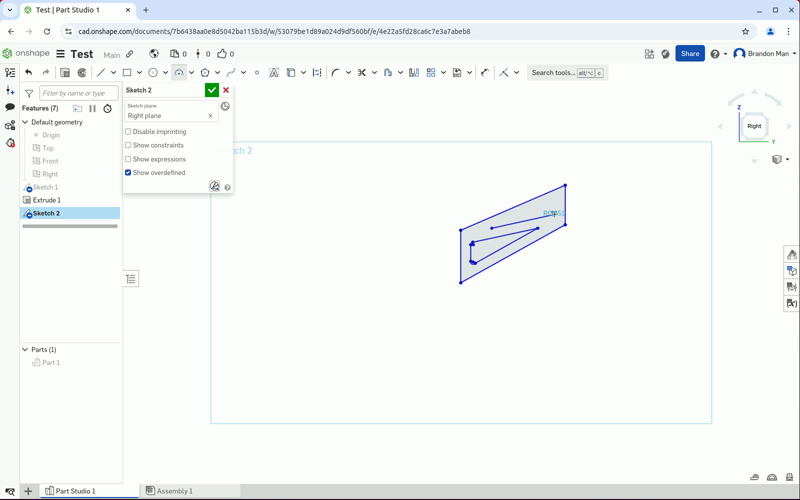
scroll(6)
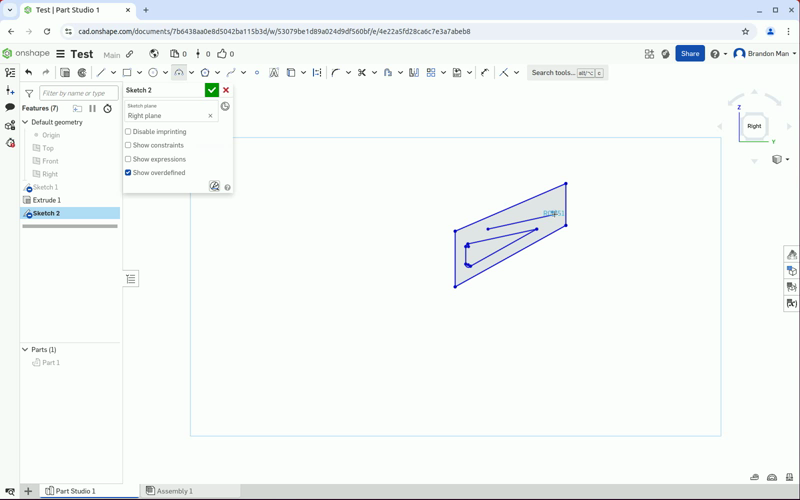
scroll(6)
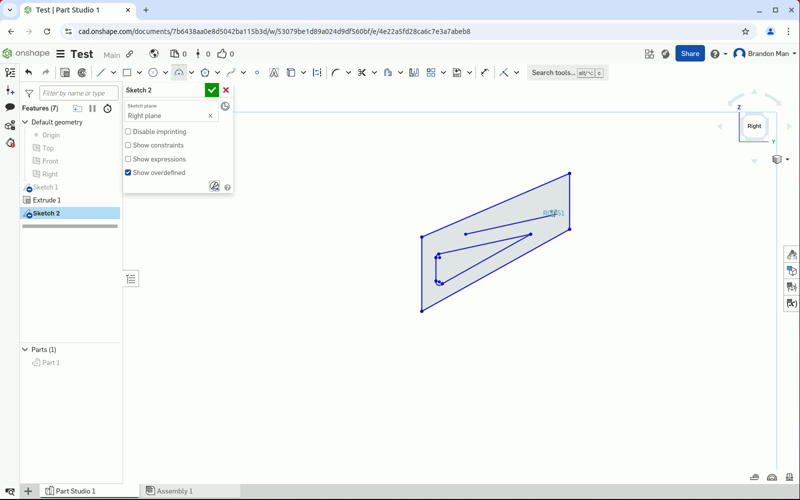
scroll(6)
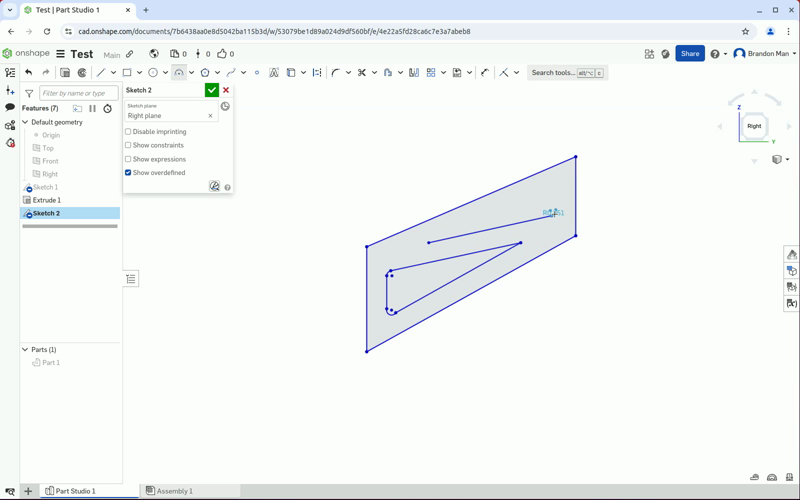
scroll(6)
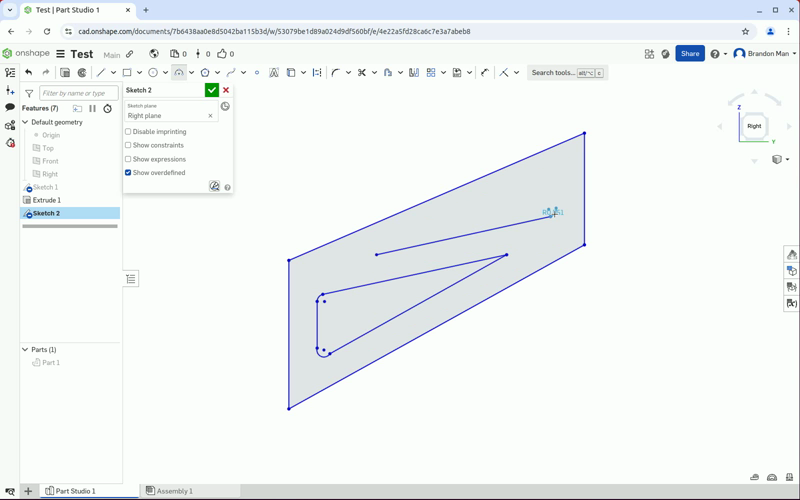
scroll(6)
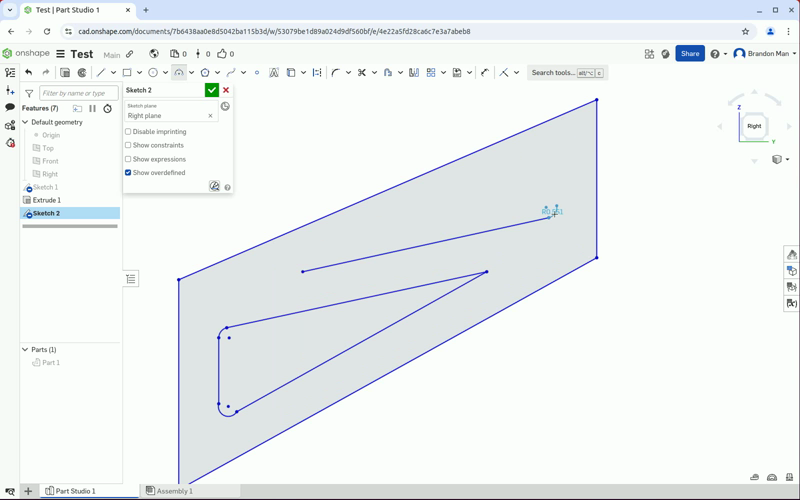
scroll(6)
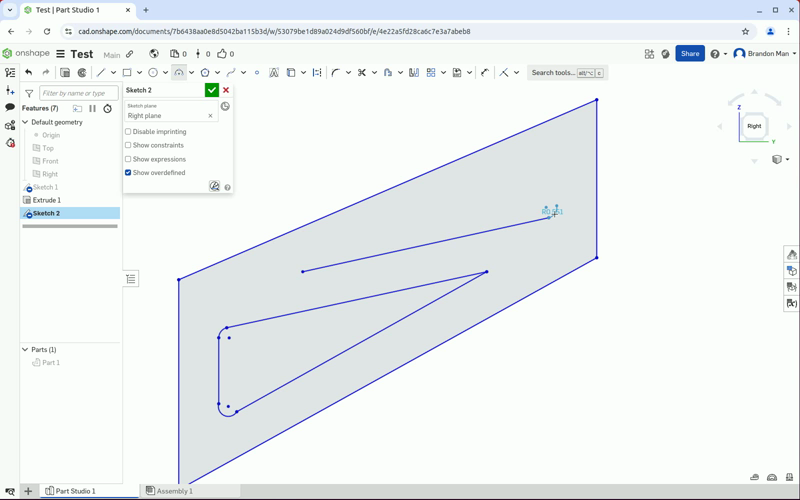
scroll(6)
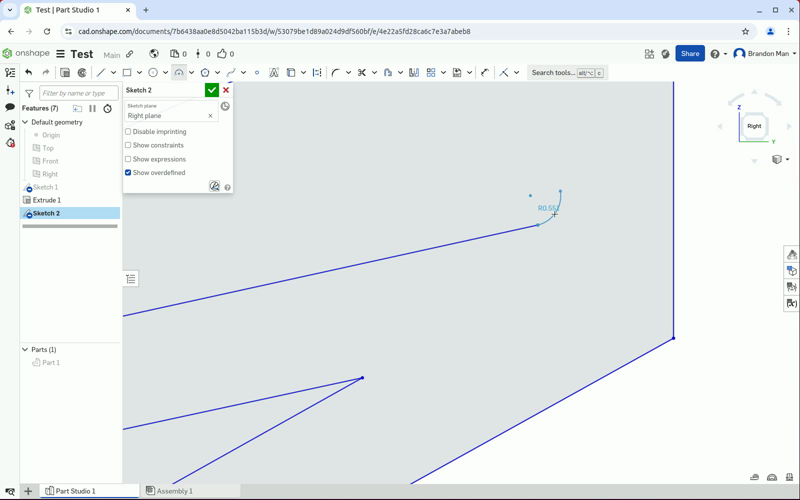
click(554, 213)
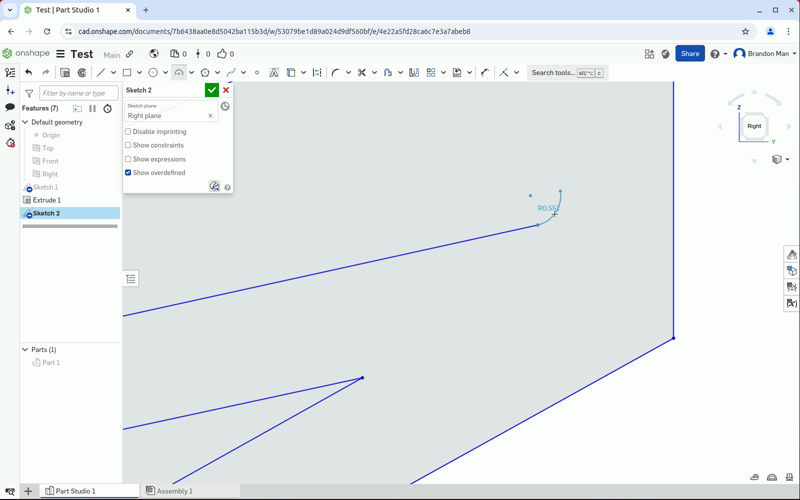
scroll(-6)
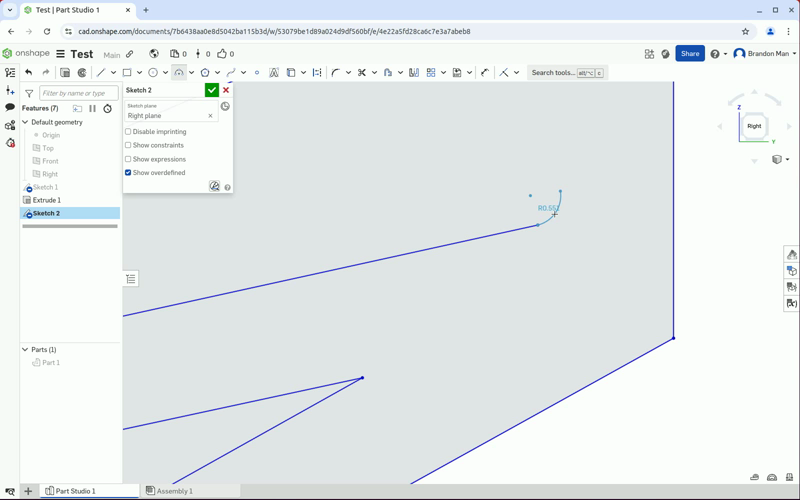
scroll(-6)
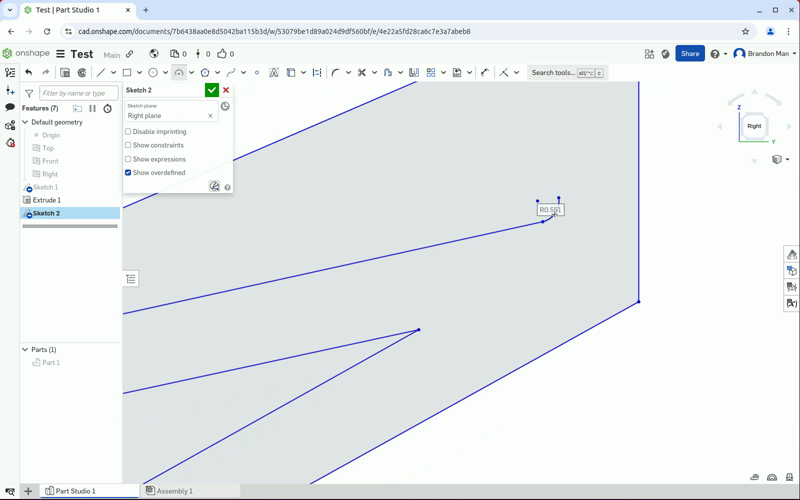
scroll(-6)
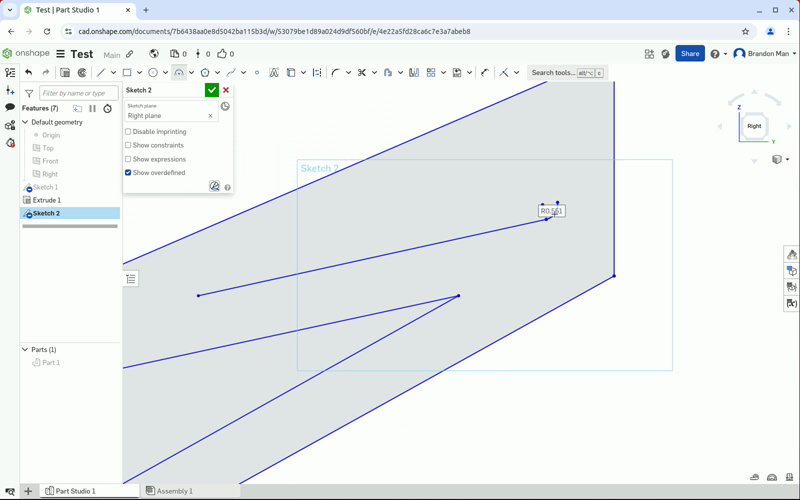
scroll(-6)
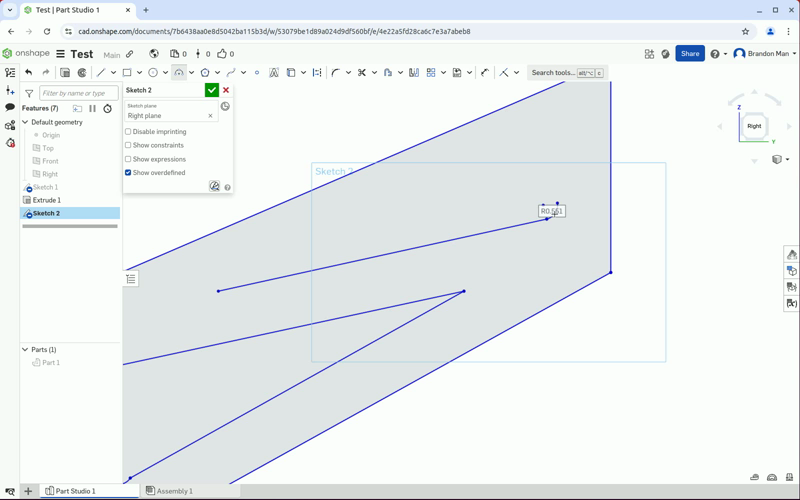
scroll(-6)
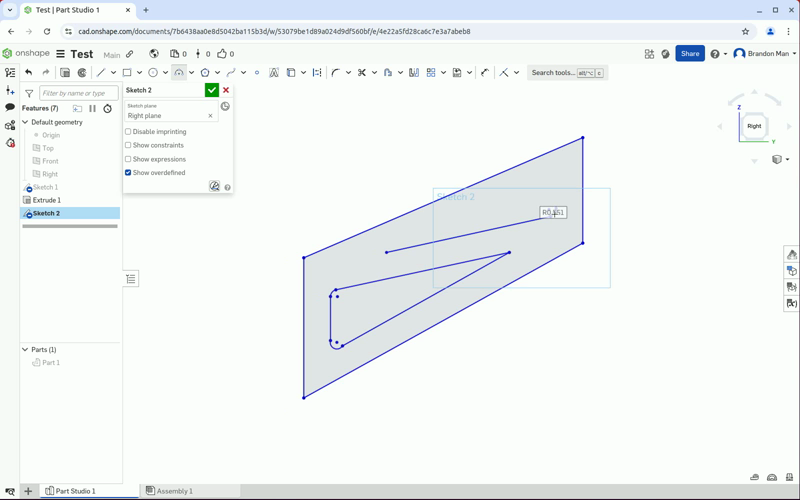
scroll(-6)
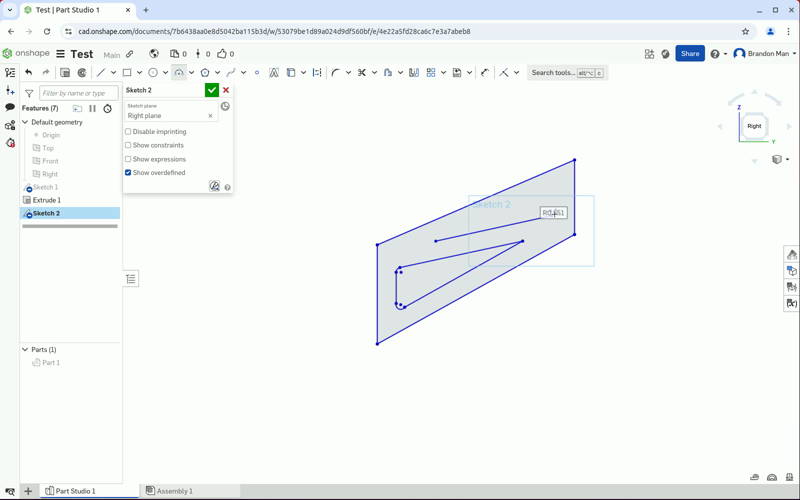
scroll(-6)
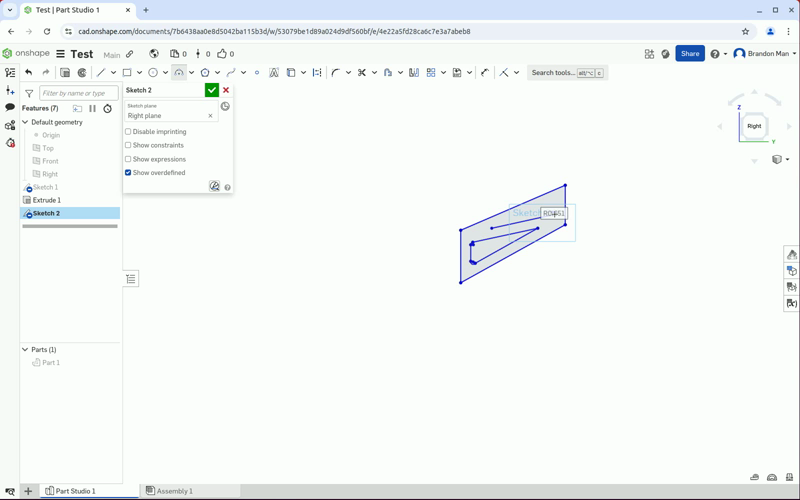
key_up(shift)
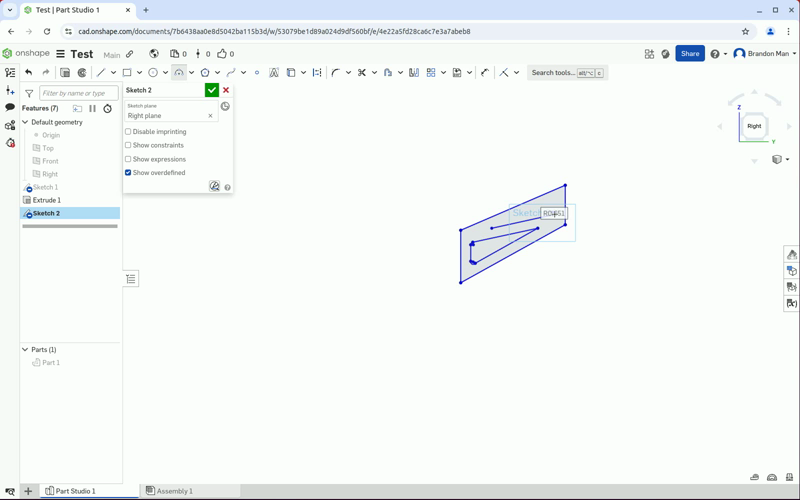
key(esc)
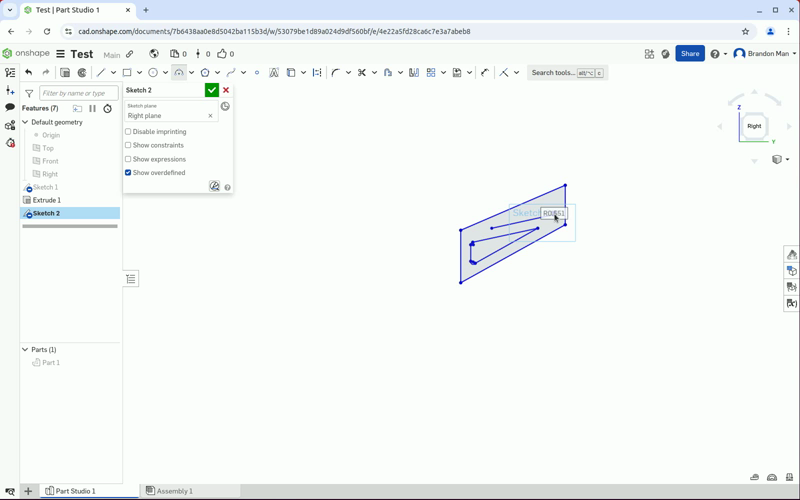
key(l)
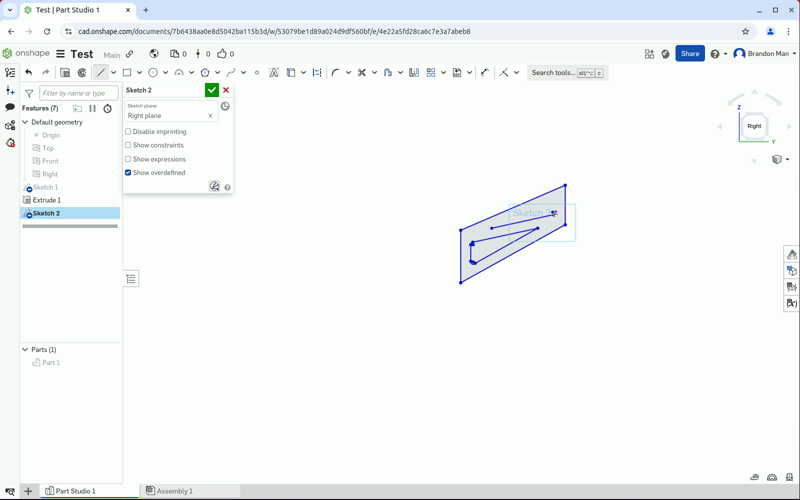
mouse_move(555, 211)
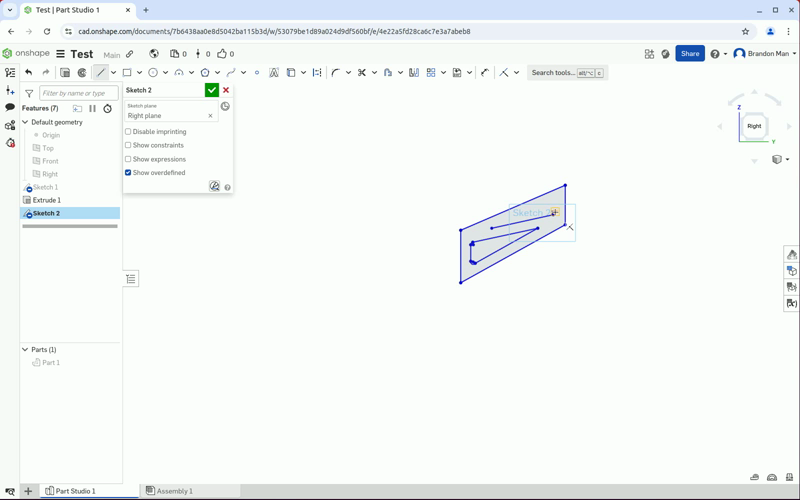
scroll(6)
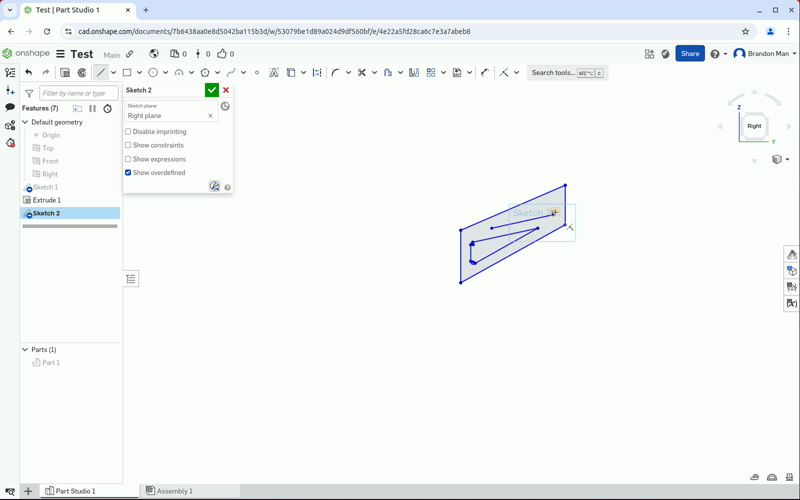
scroll(6)
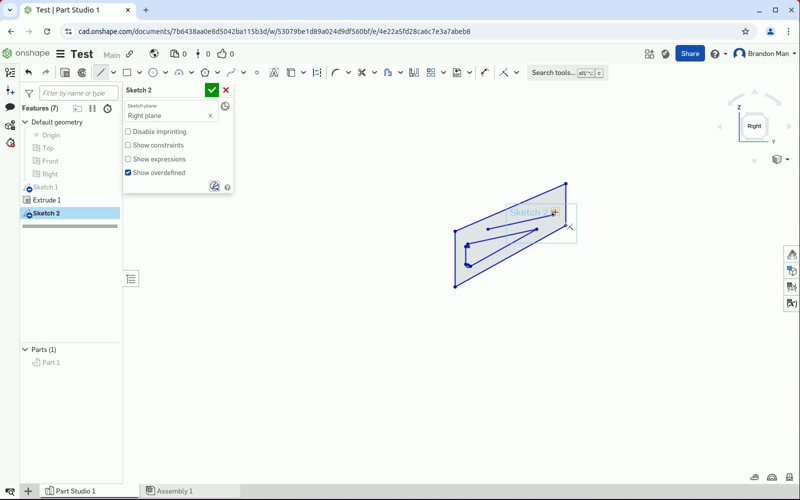
scroll(6)
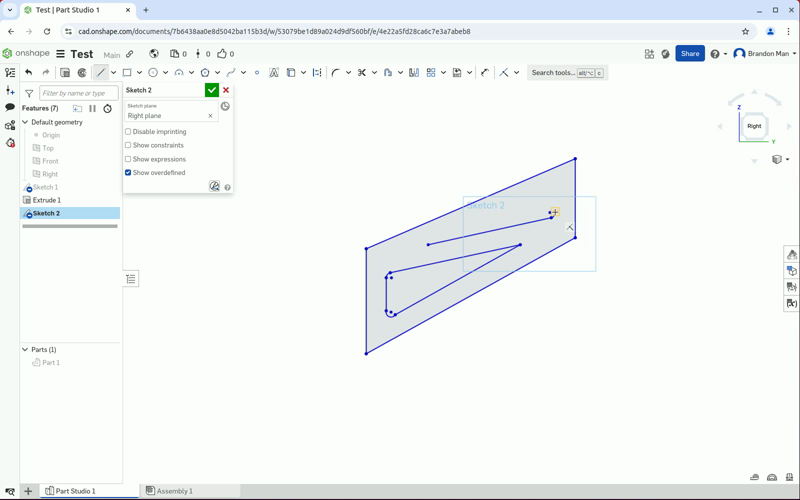
scroll(6)
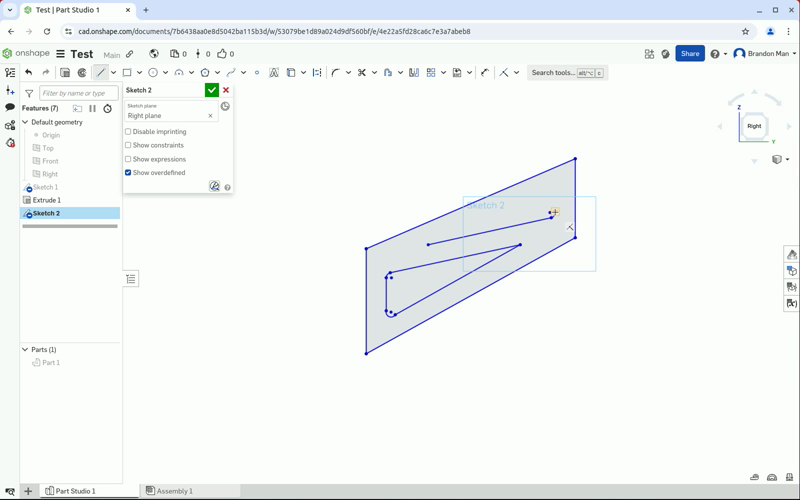
scroll(6)
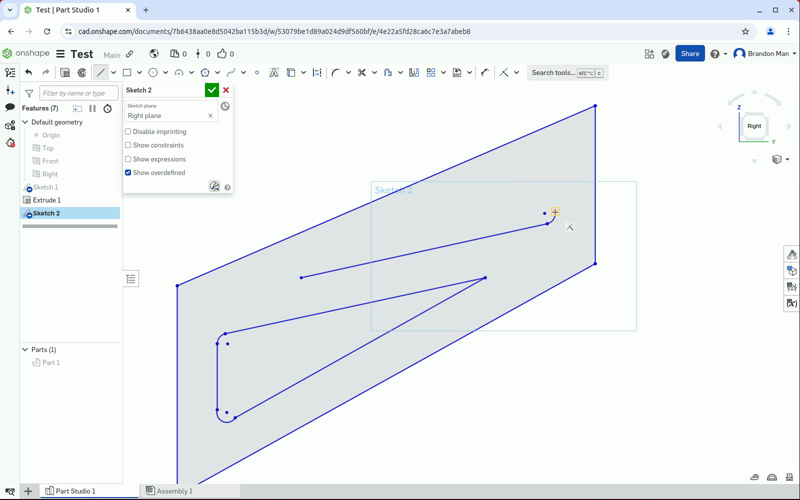
scroll(6)
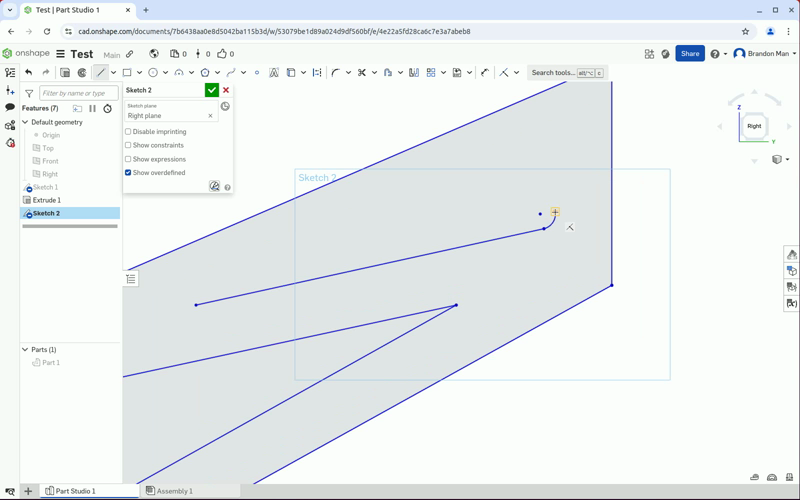
scroll(6)
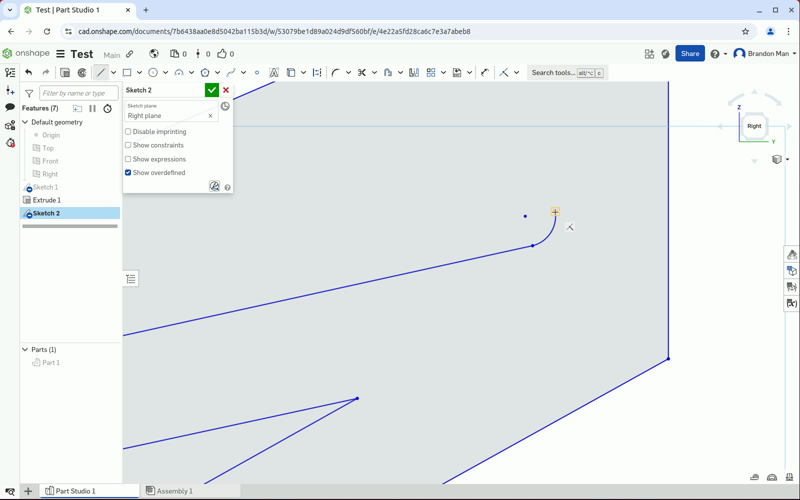
click(555, 211)
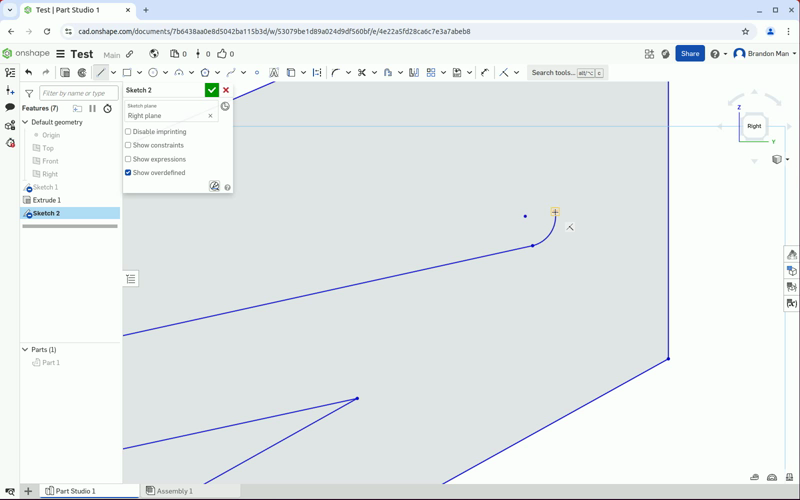
scroll(-6)
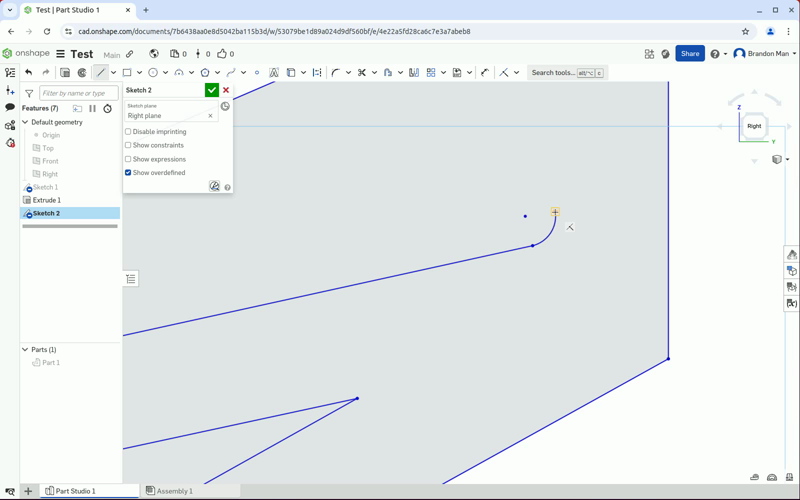
scroll(-6)
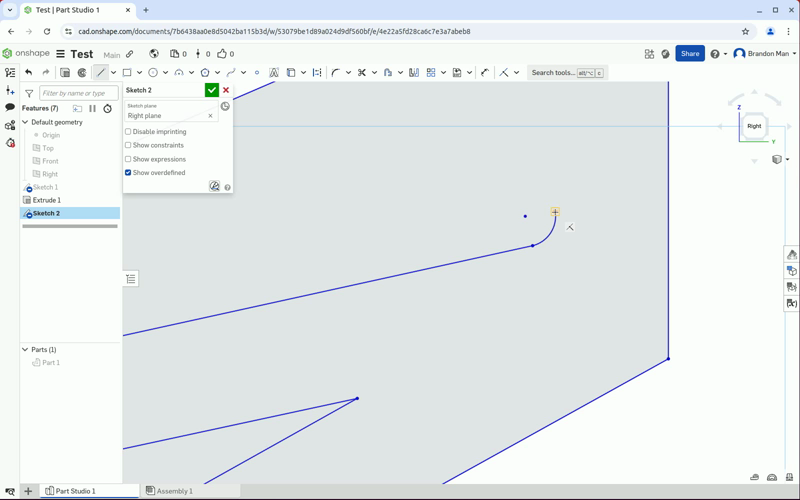
scroll(-6)
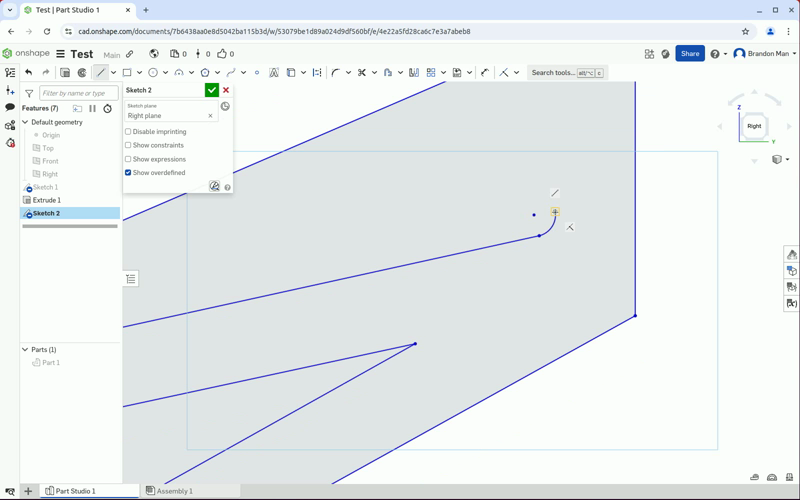
scroll(-6)
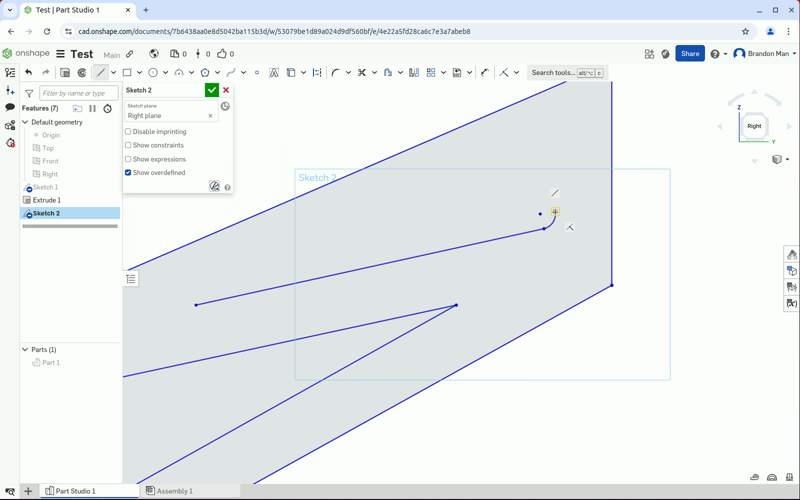
scroll(-6)
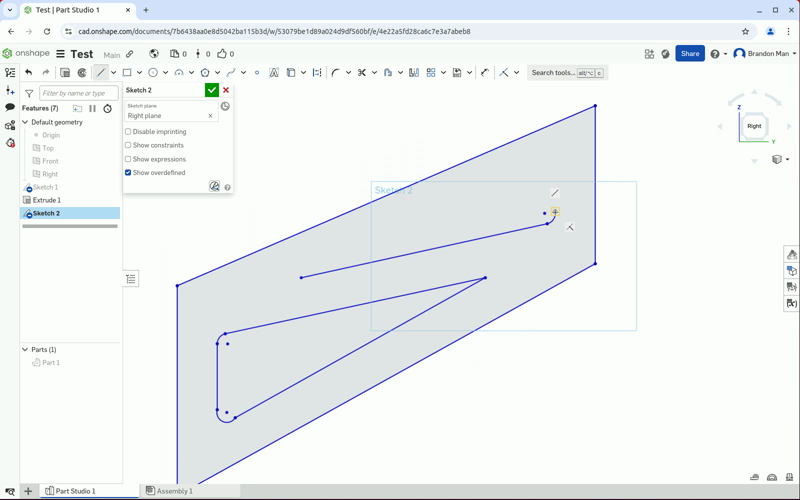
scroll(-6)
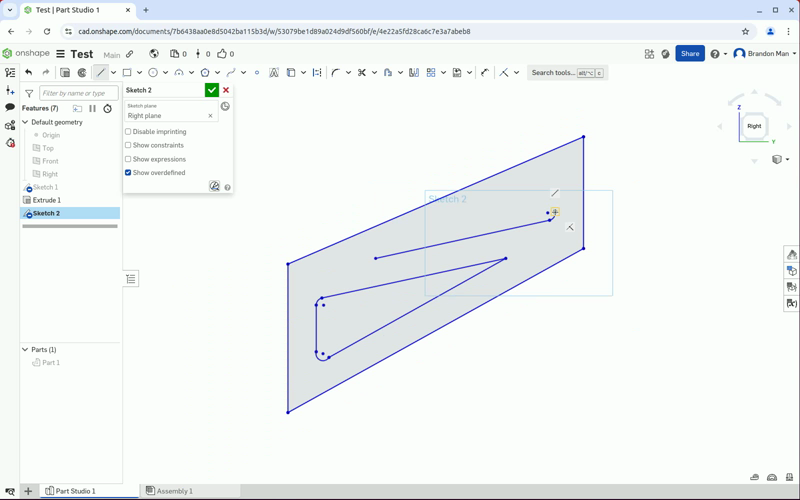
scroll(-6)
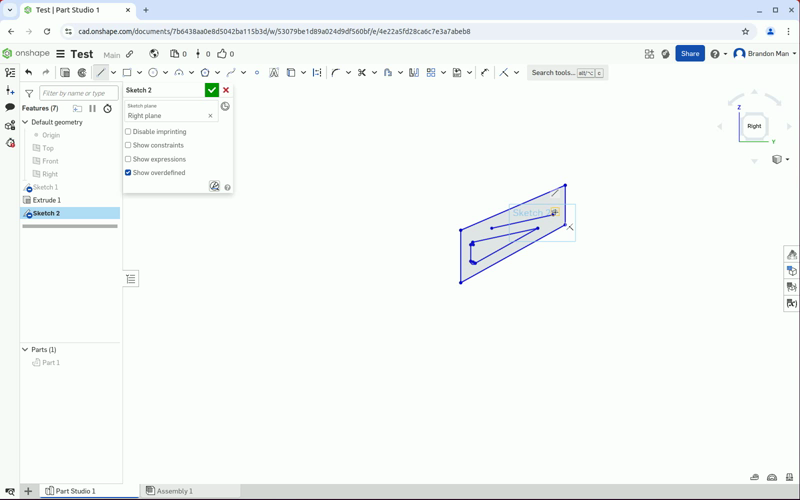
key_down(shift)
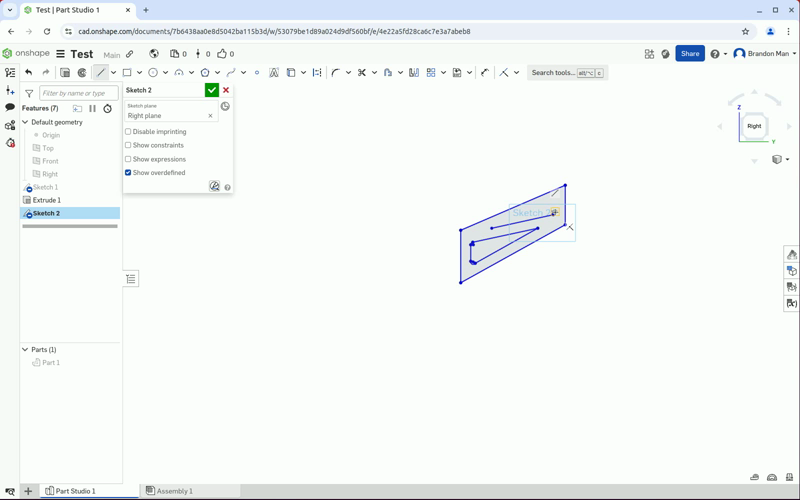
mouse_move(585, 211)
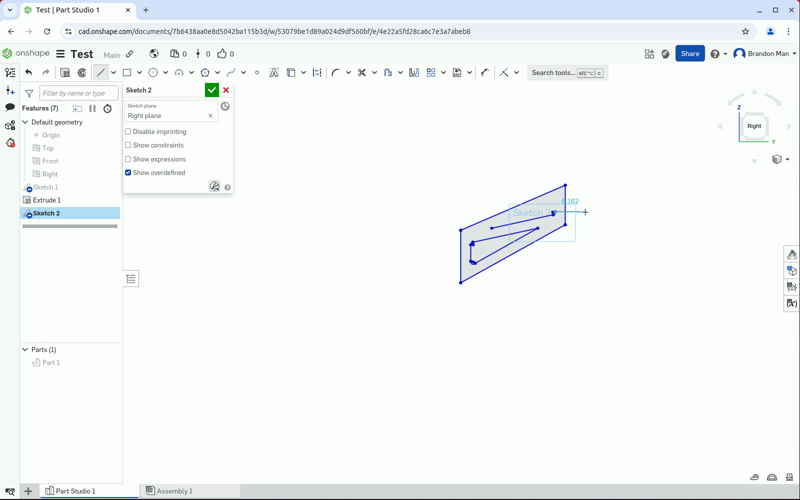
mouse_move(555, 204)
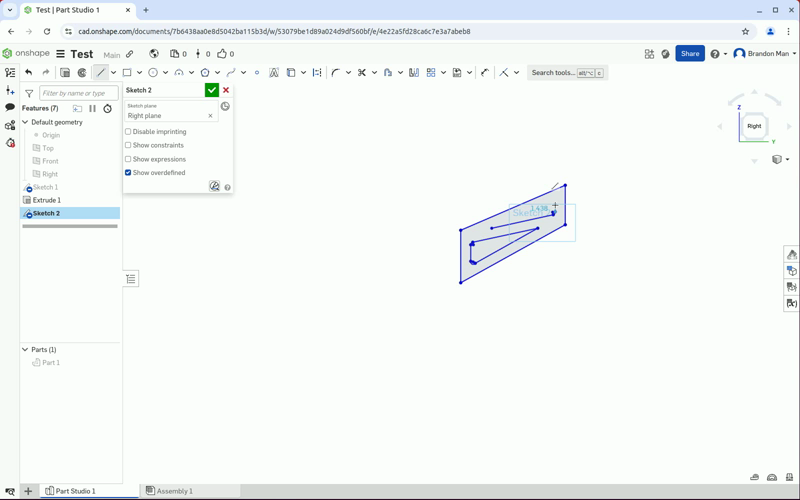
scroll(6)
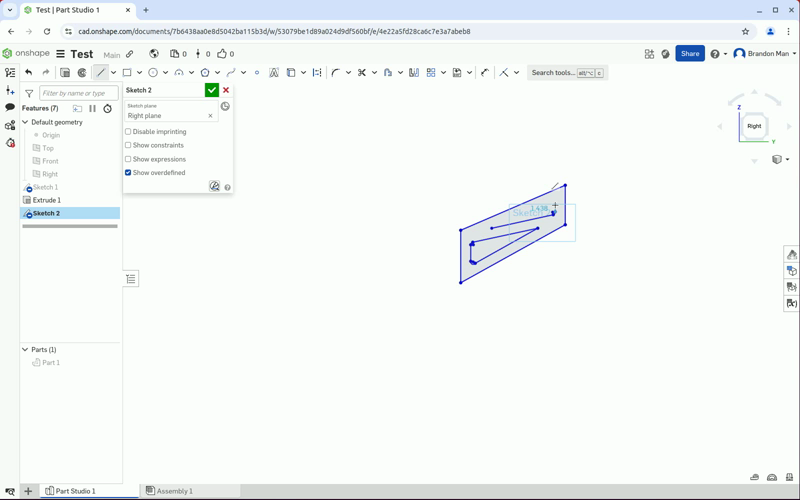
scroll(6)
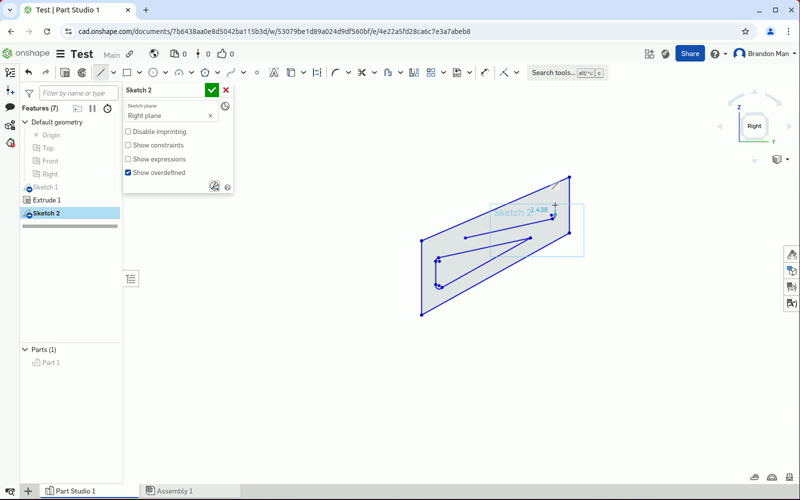
scroll(6)
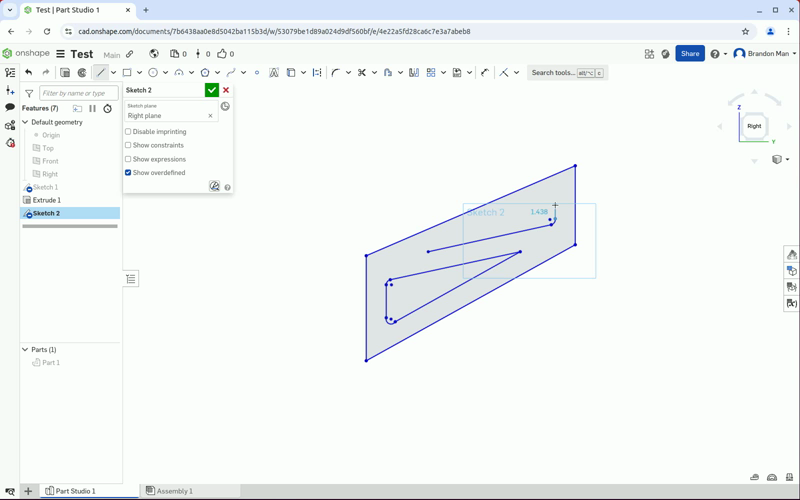
scroll(6)
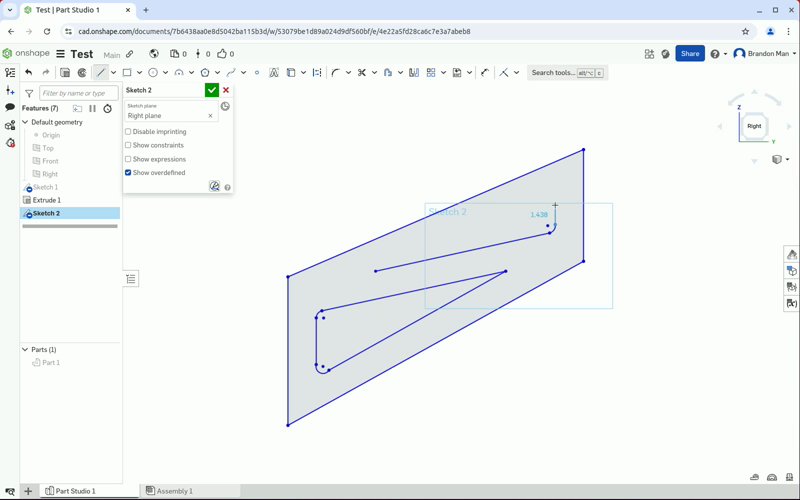
scroll(6)
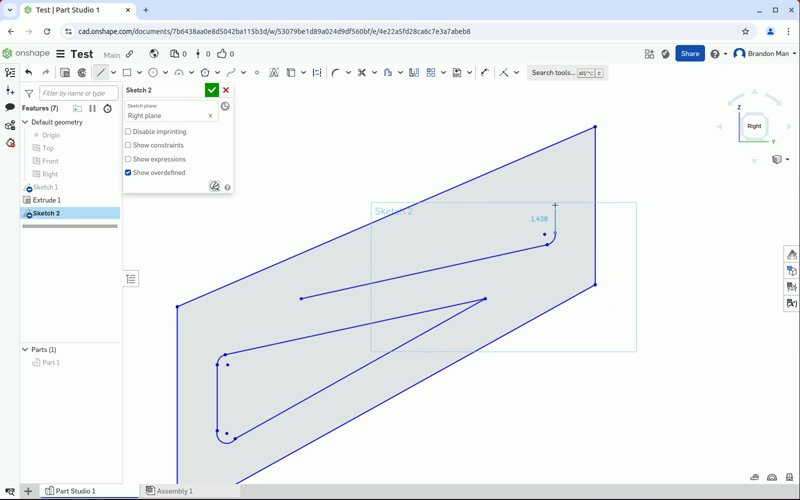
scroll(6)
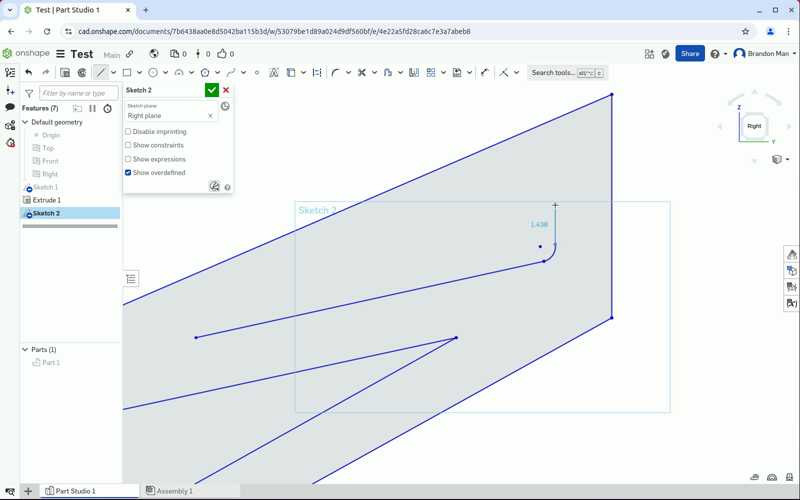
scroll(6)
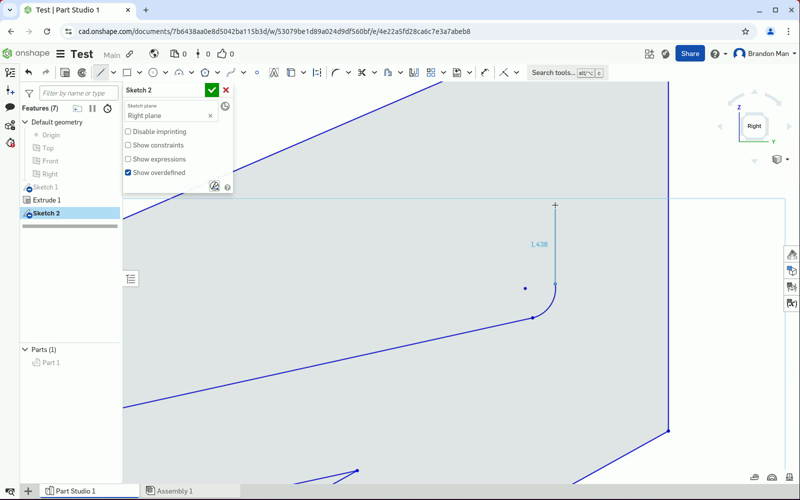
click(555, 204)
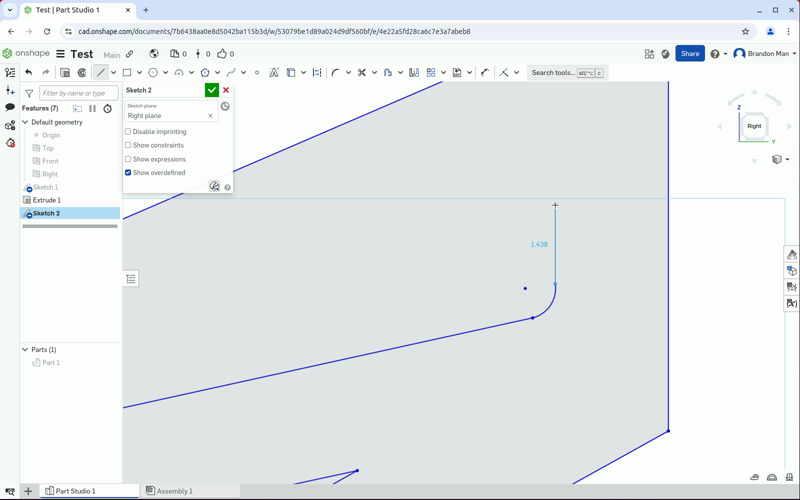
scroll(-6)
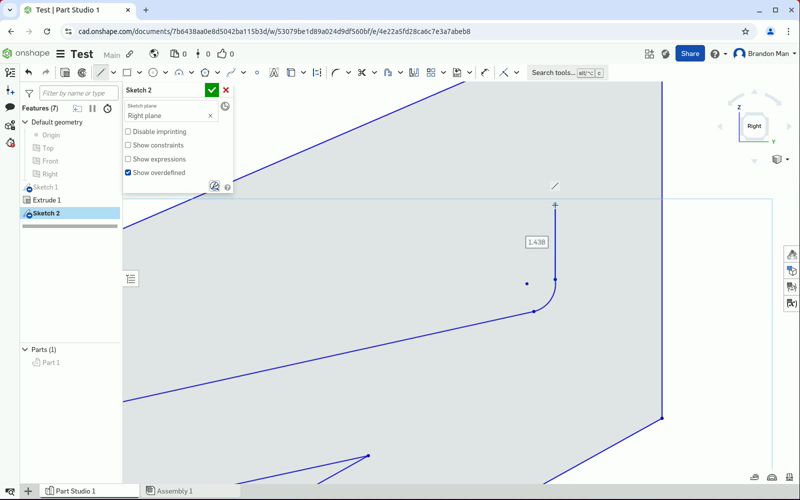
scroll(-6)
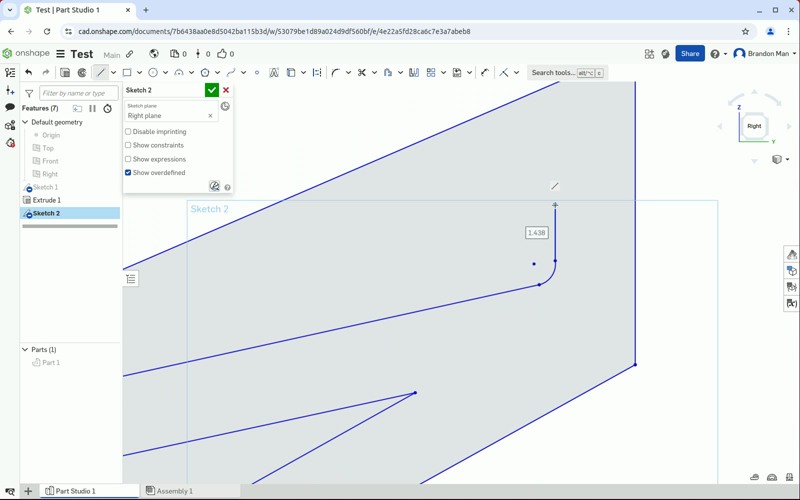
scroll(-6)
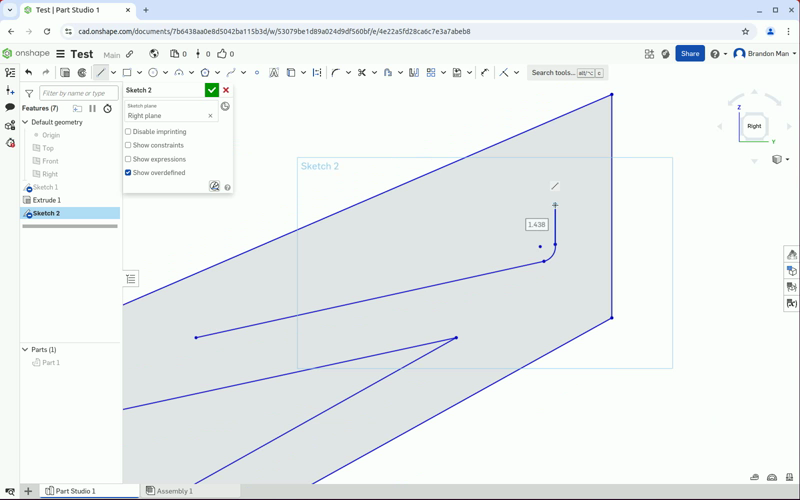
scroll(-6)
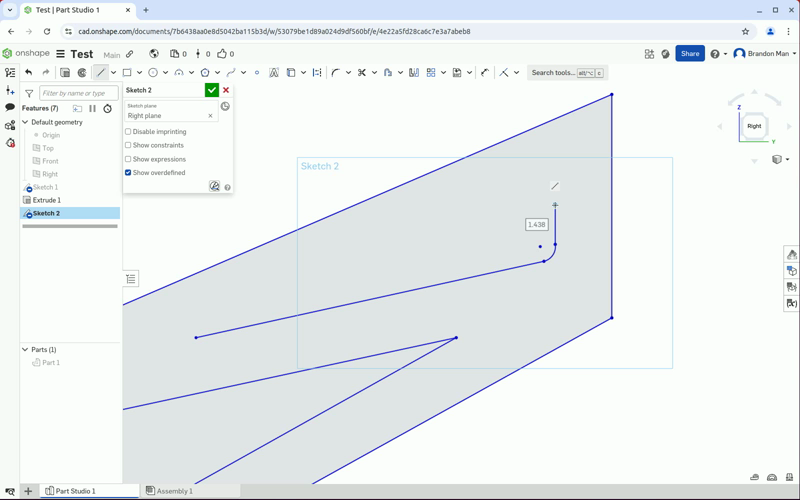
scroll(-6)
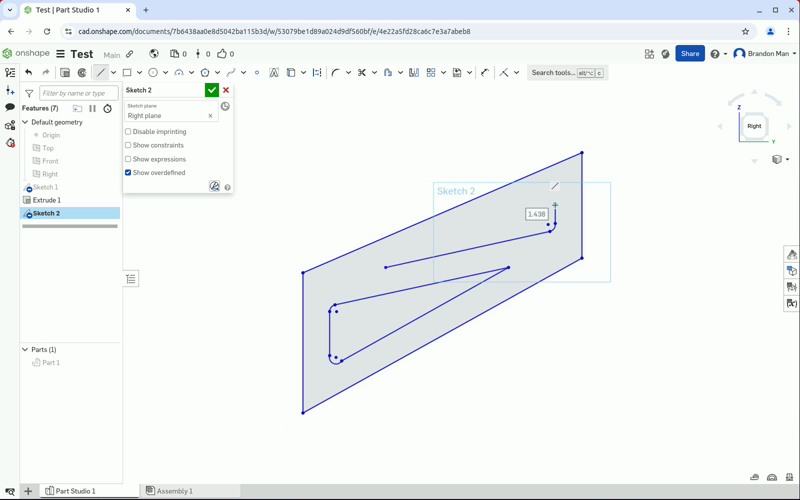
scroll(-6)
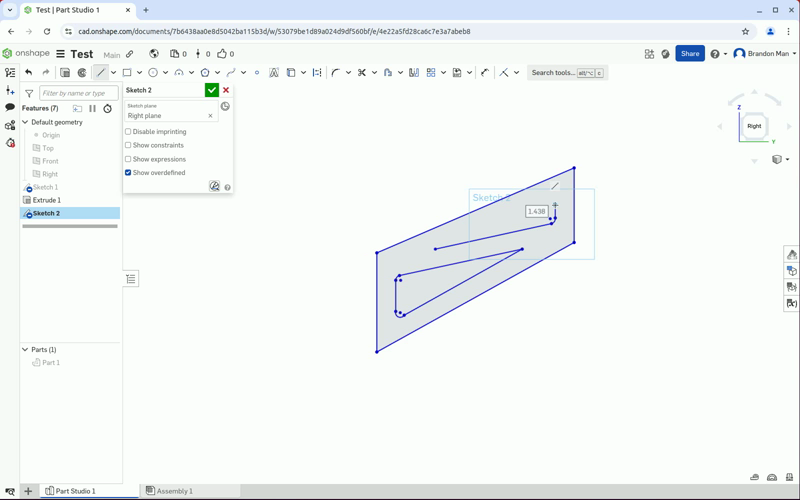
scroll(-6)
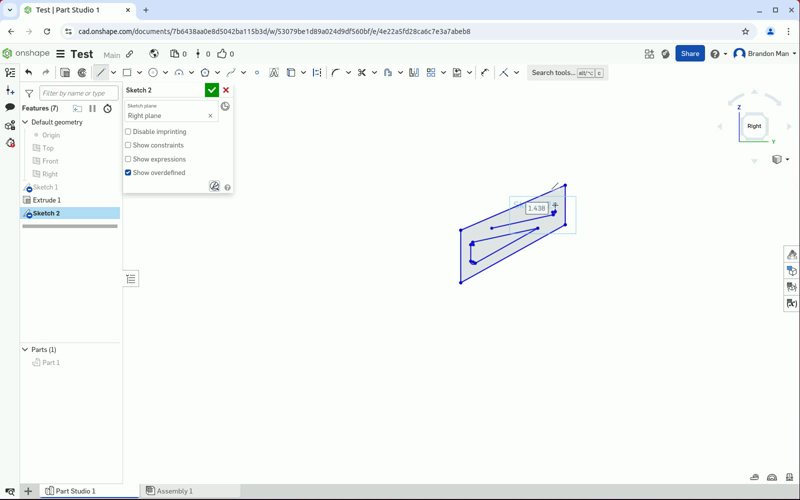
key_up(shift)
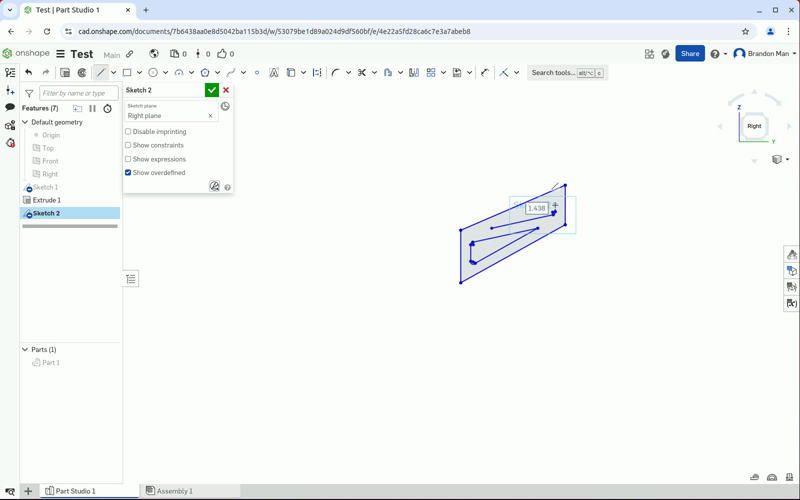
key(esc)
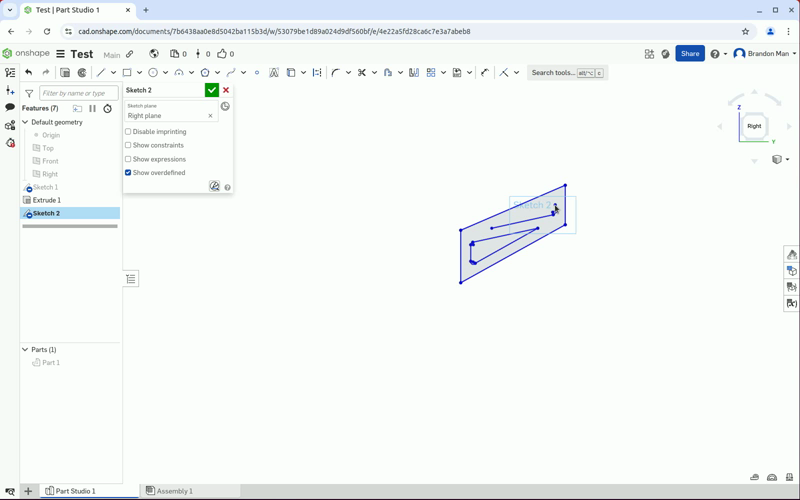
key(a)
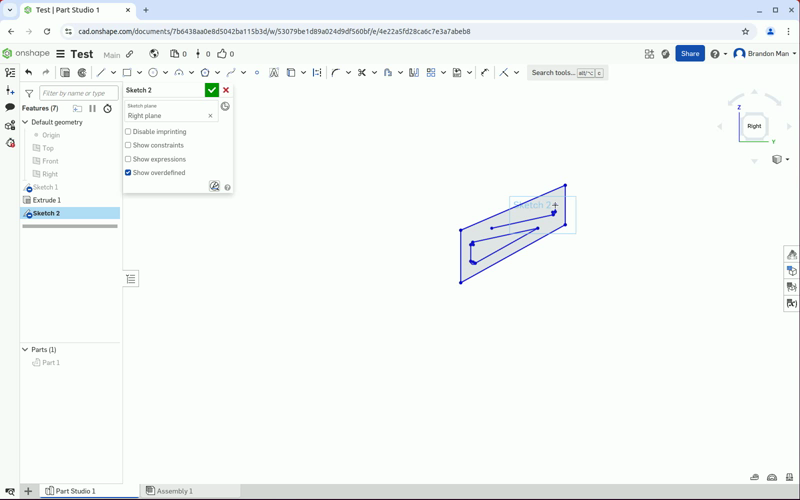
mouse_move(555, 204)
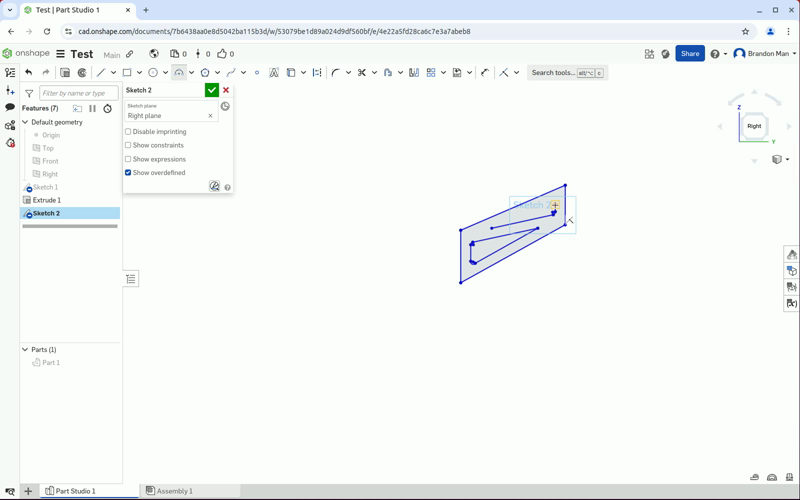
click(555, 204)
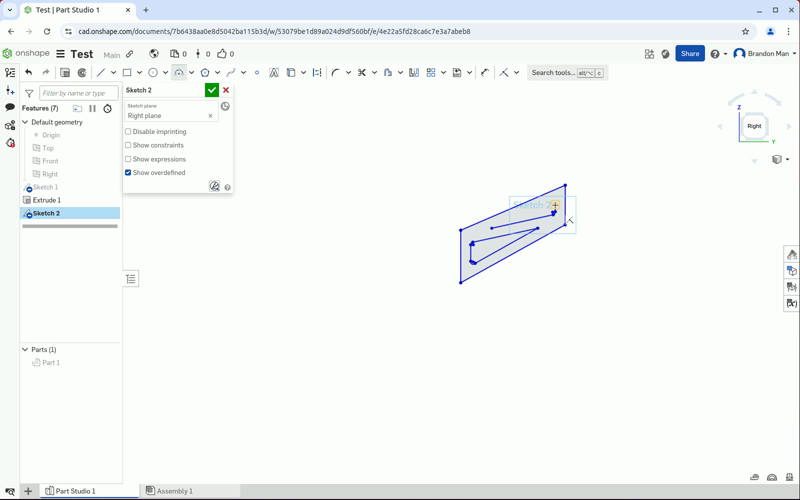
key_down(shift)
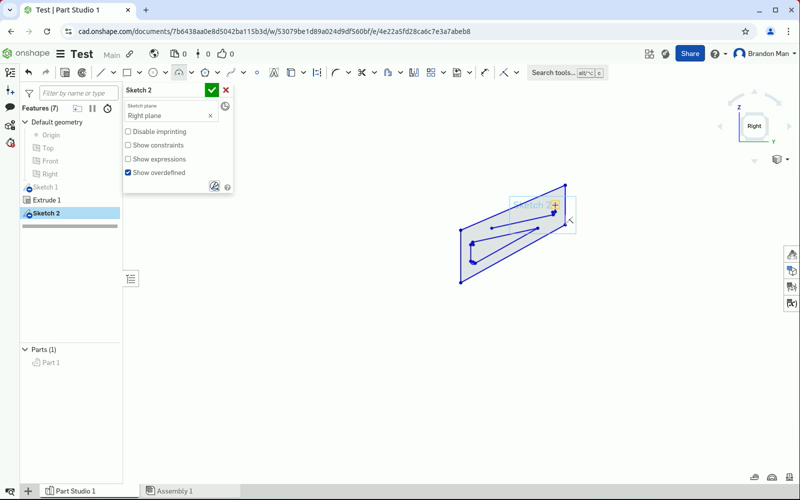
mouse_move(550, 201)
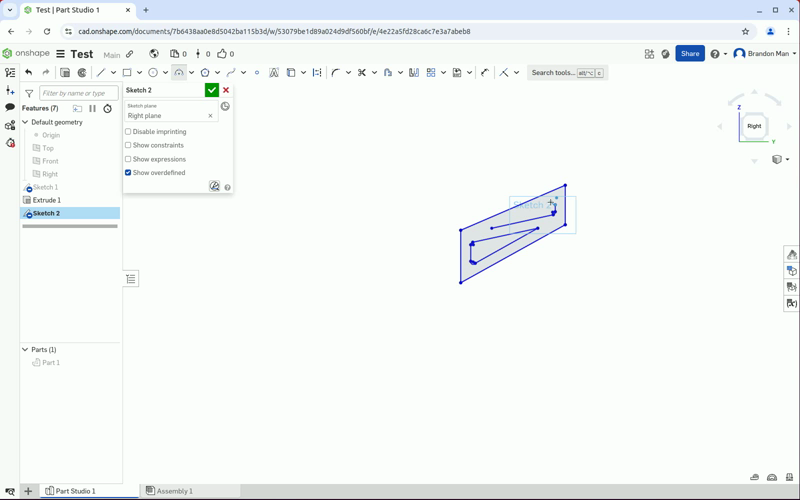
scroll(6)
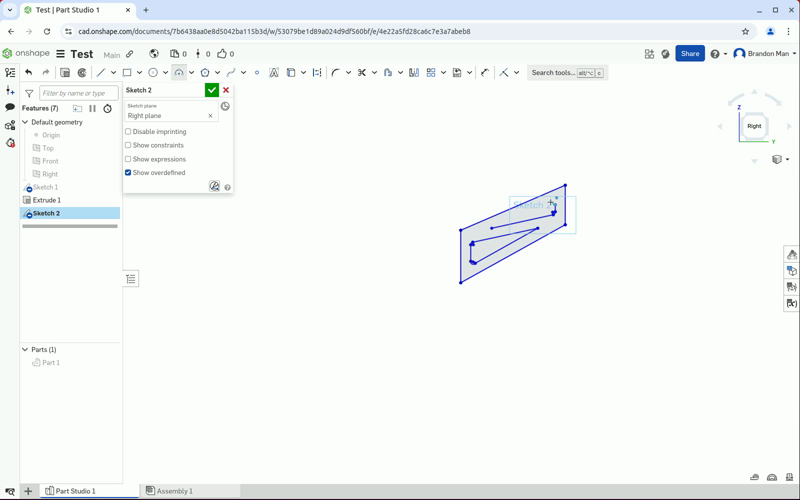
scroll(6)
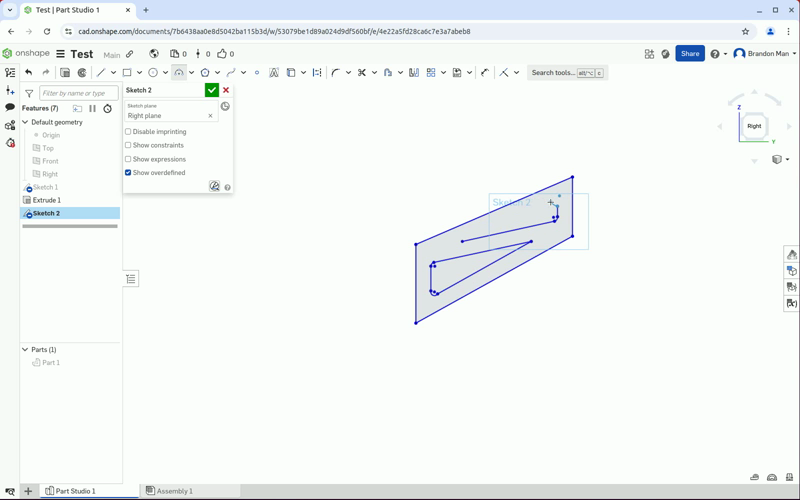
scroll(6)
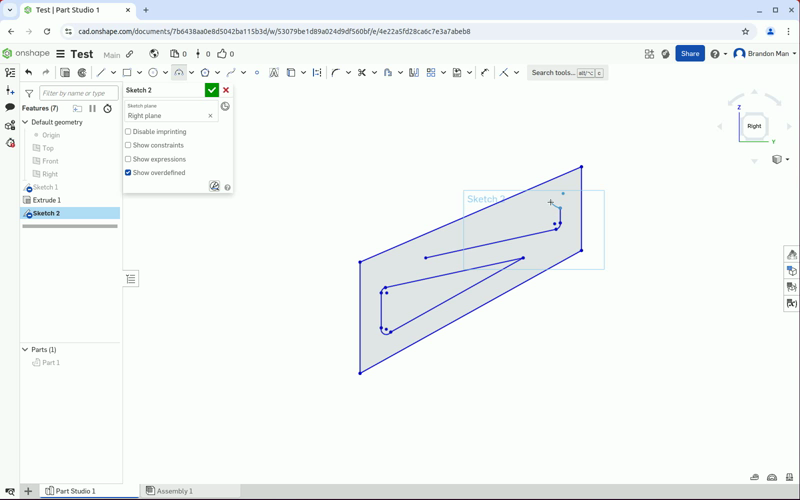
scroll(6)
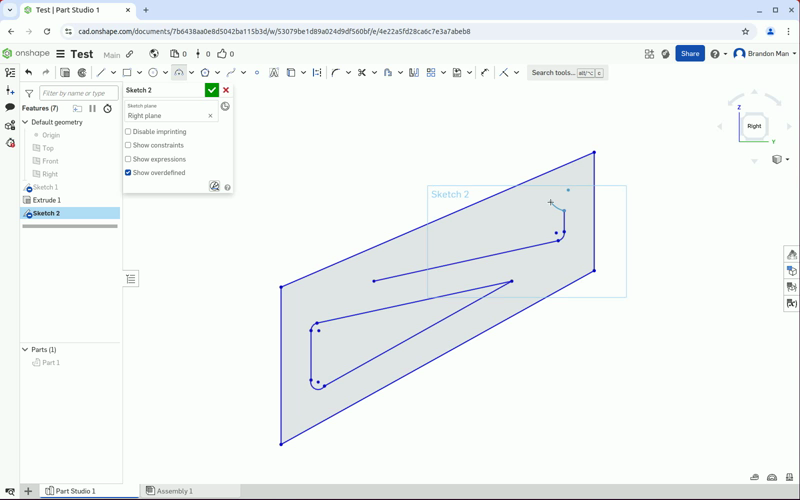
scroll(6)
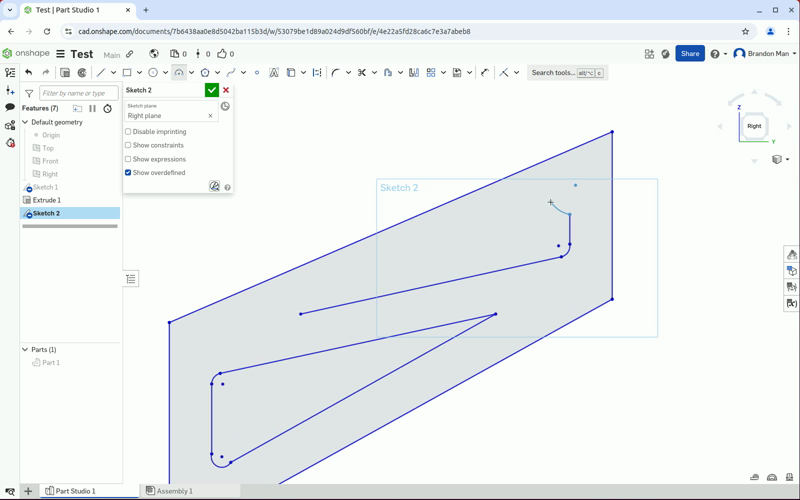
scroll(6)
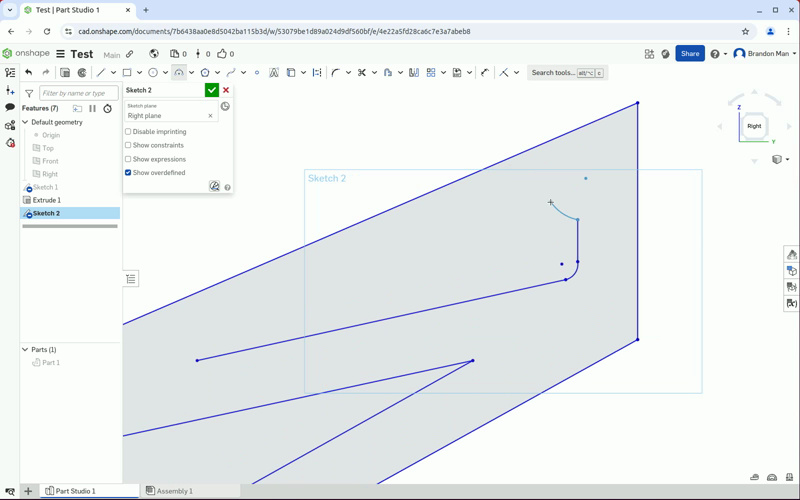
scroll(6)
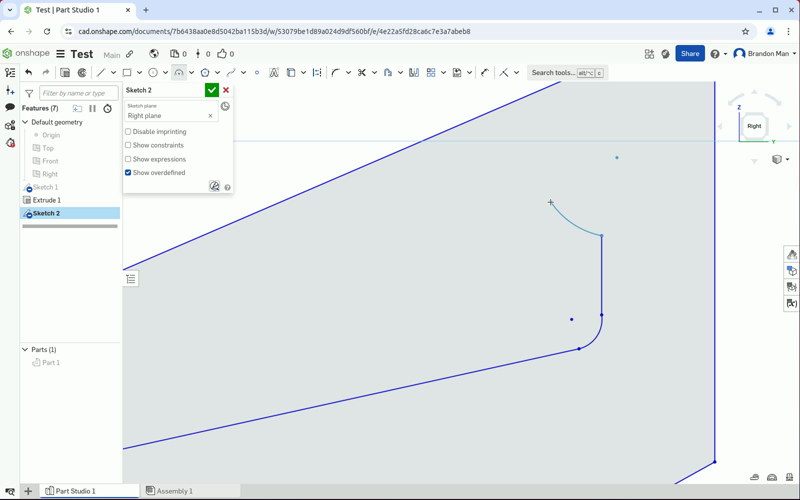
click(550, 201)
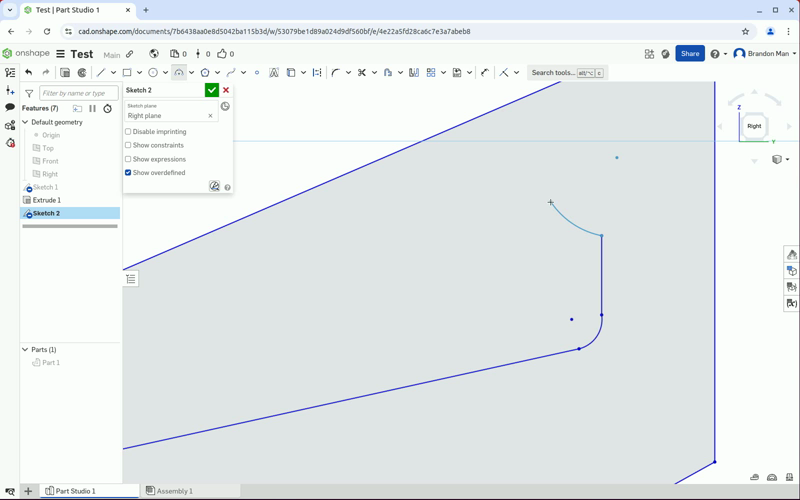
scroll(-6)
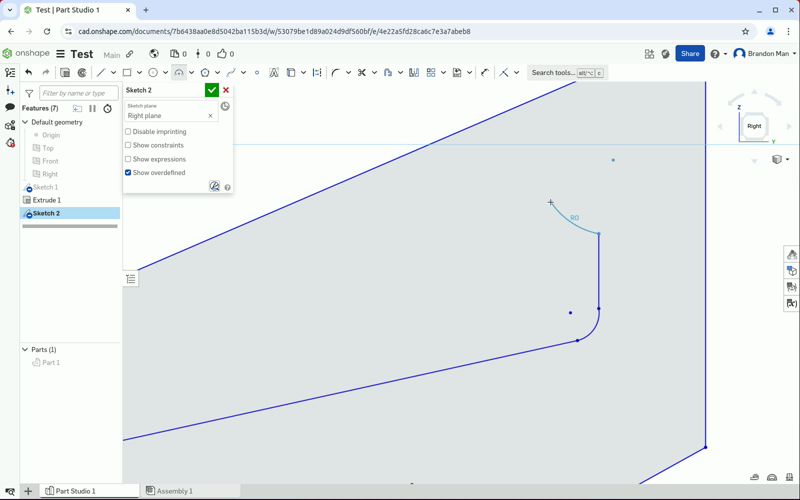
scroll(-6)
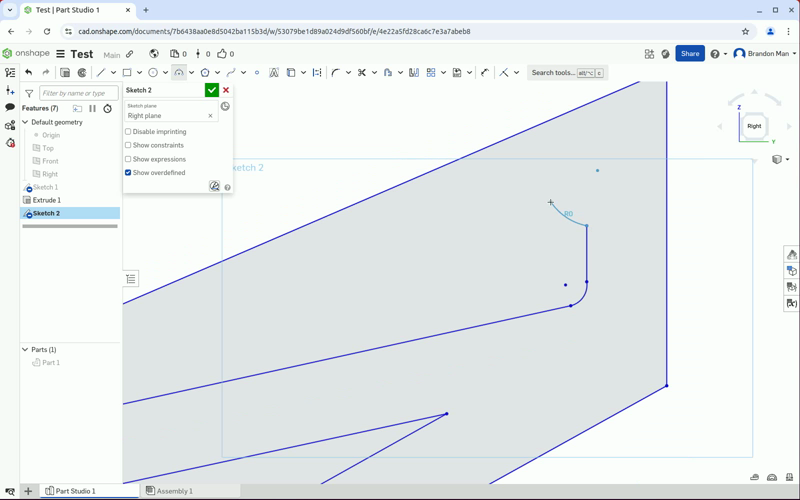
scroll(-6)
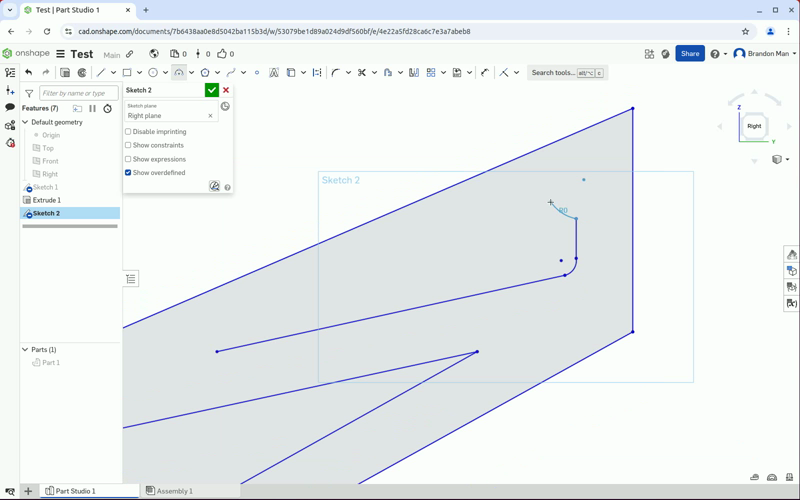
scroll(-6)
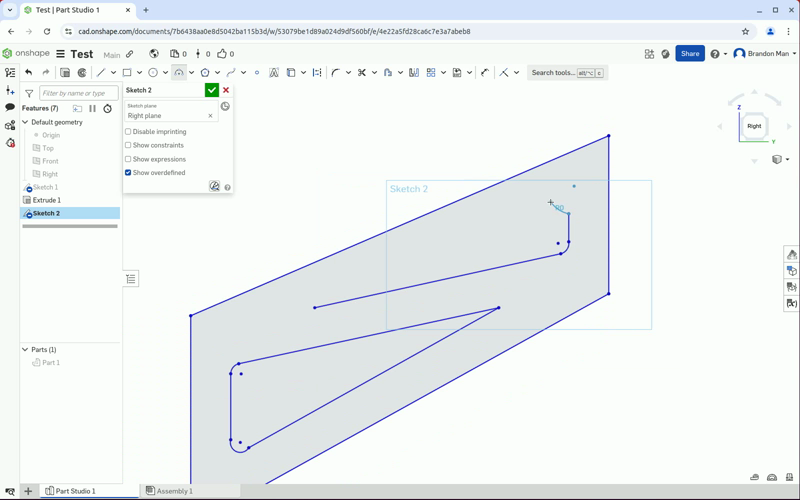
scroll(-6)
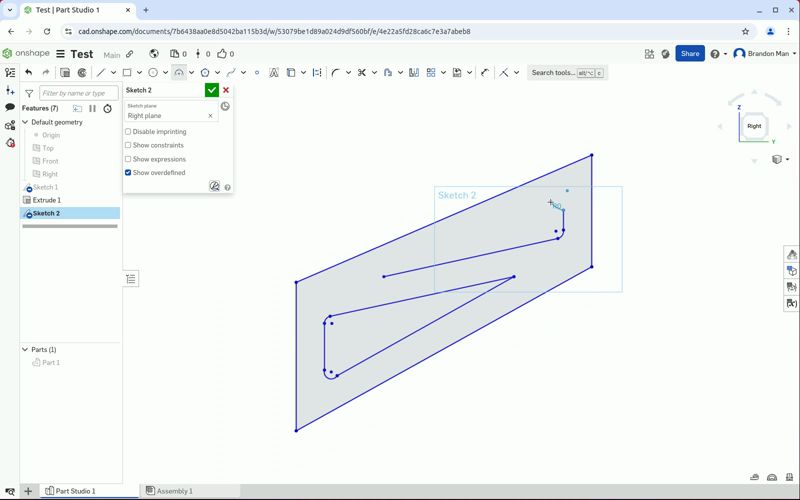
scroll(-6)
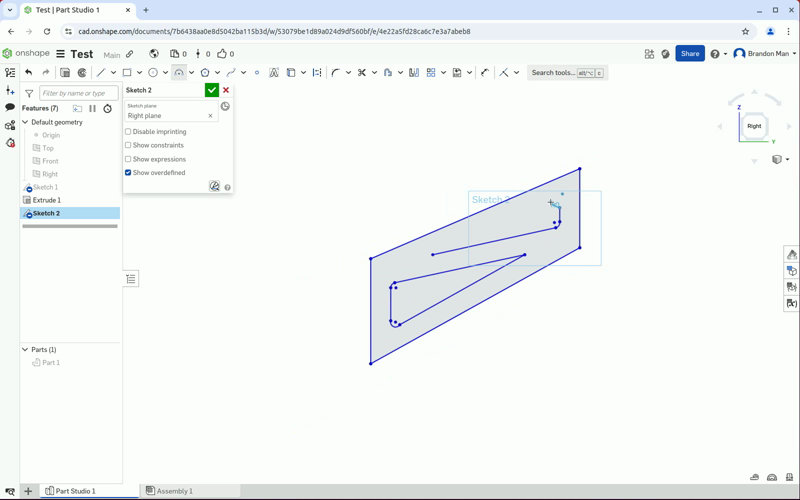
scroll(-6)
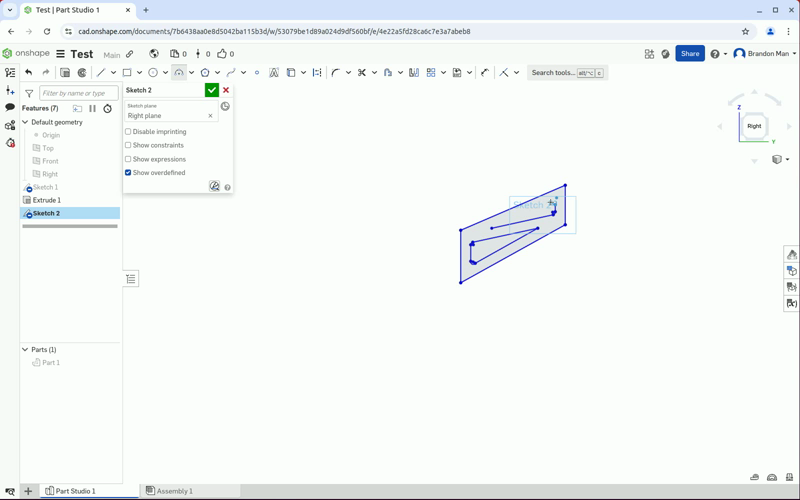
mouse_move(554, 202)
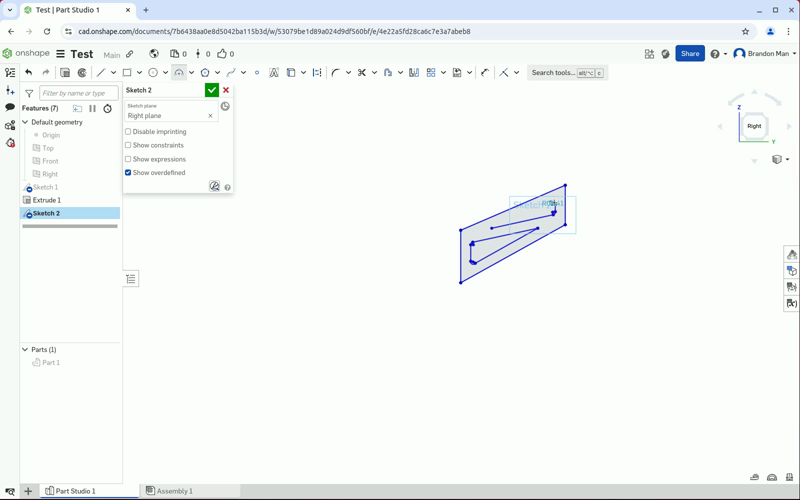
scroll(6)
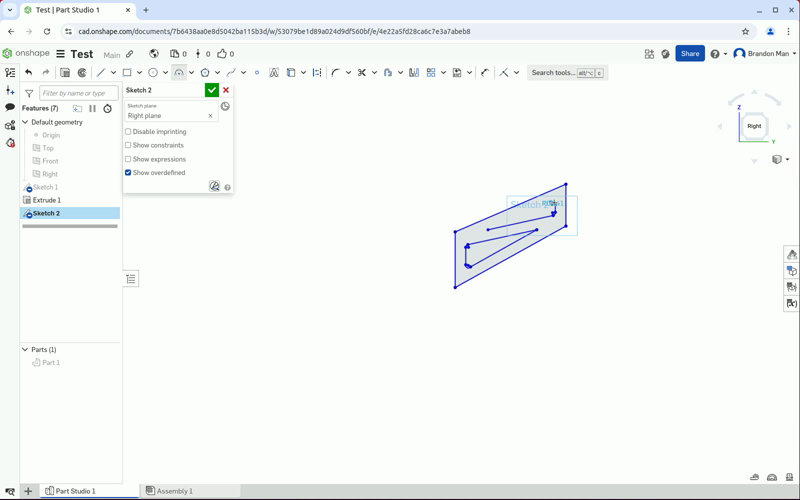
scroll(6)
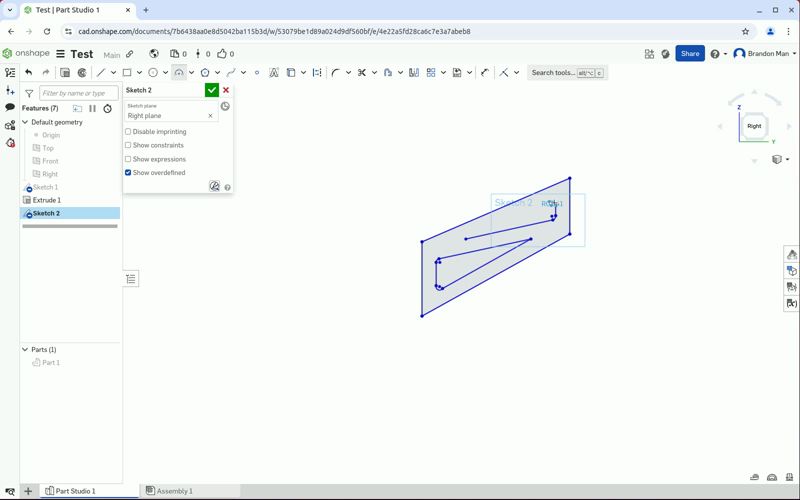
scroll(6)
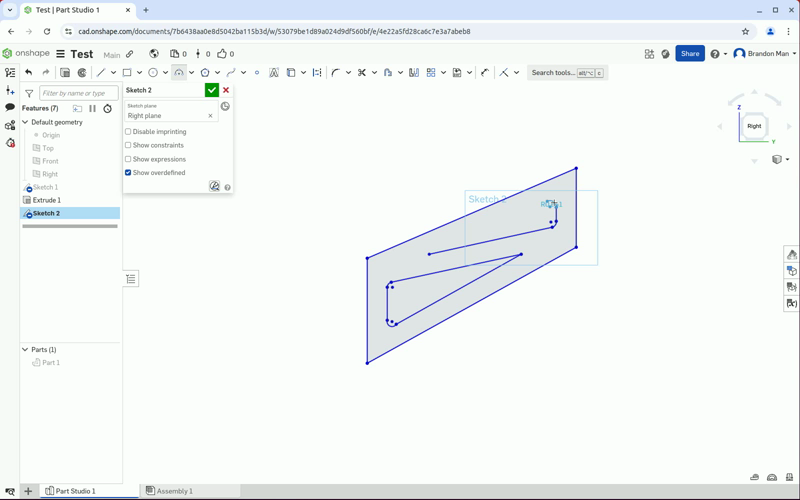
scroll(6)
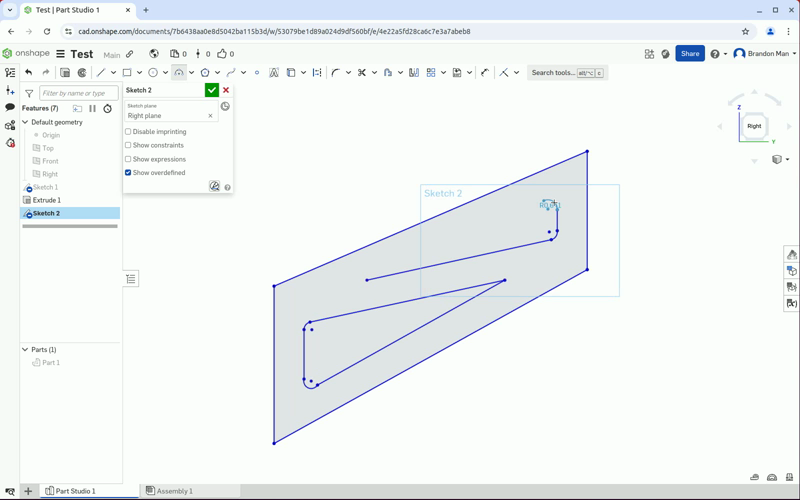
scroll(6)
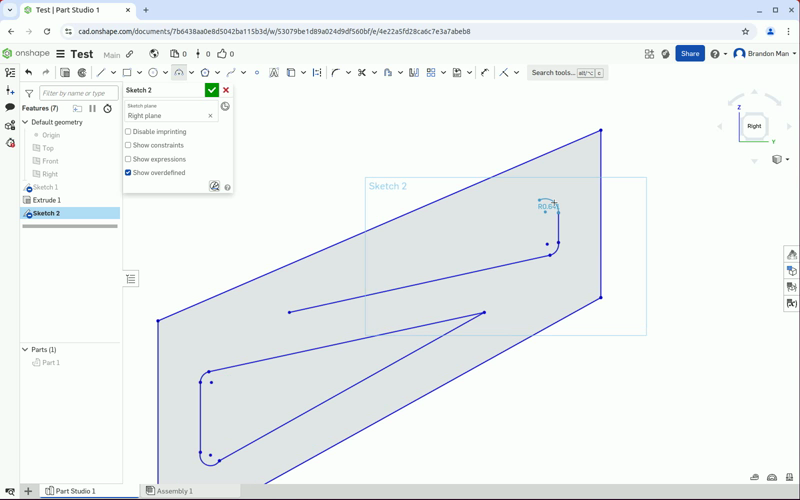
scroll(6)
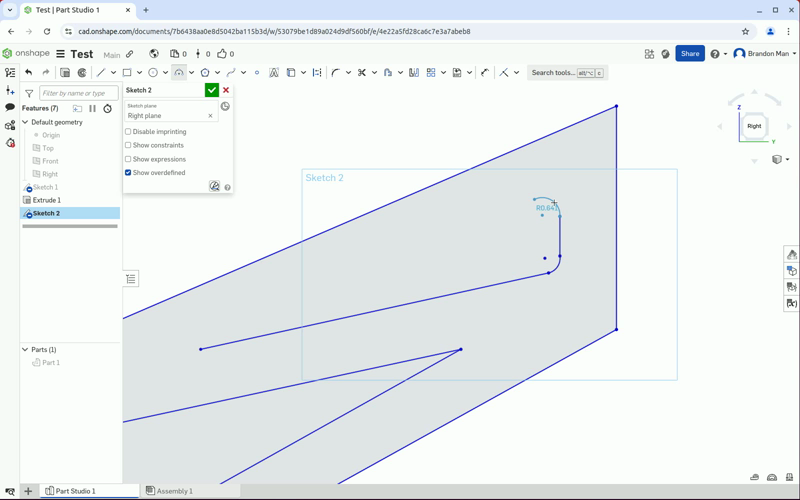
scroll(6)
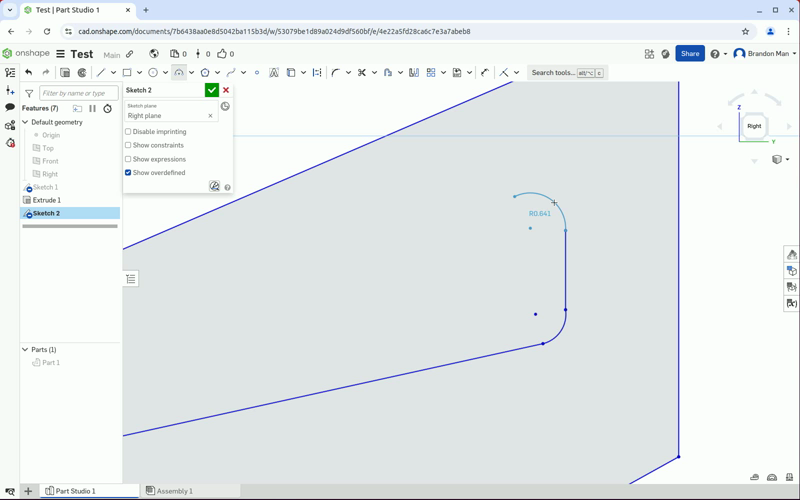
click(554, 202)
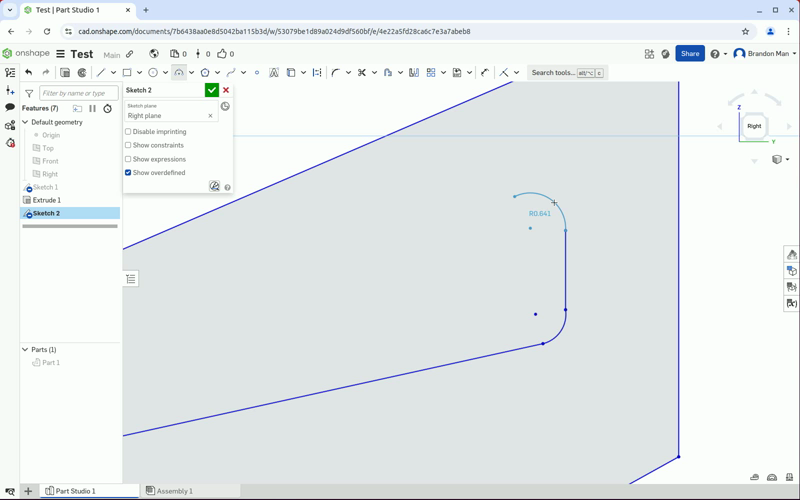
scroll(-6)
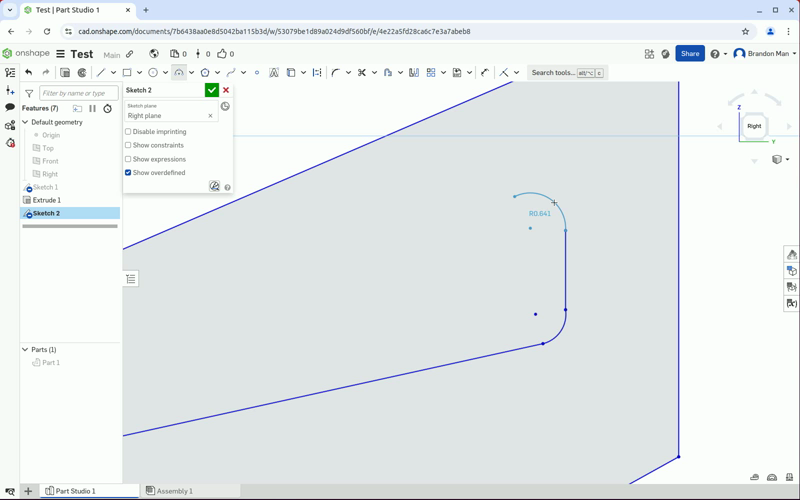
scroll(-6)
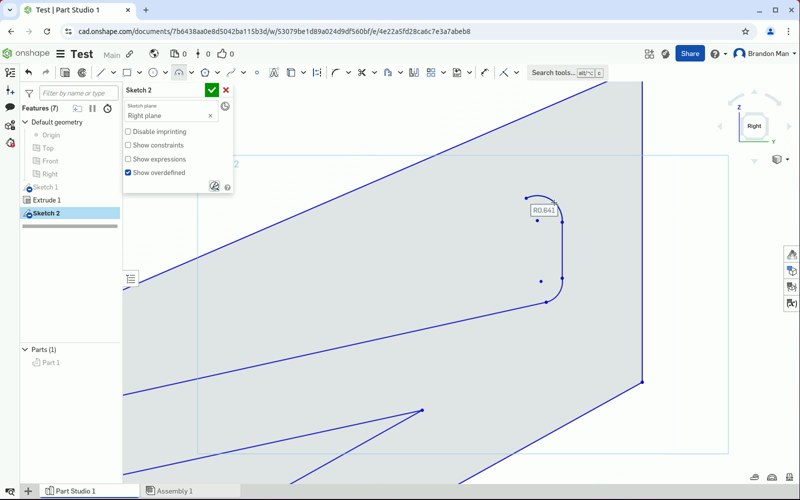
scroll(-6)
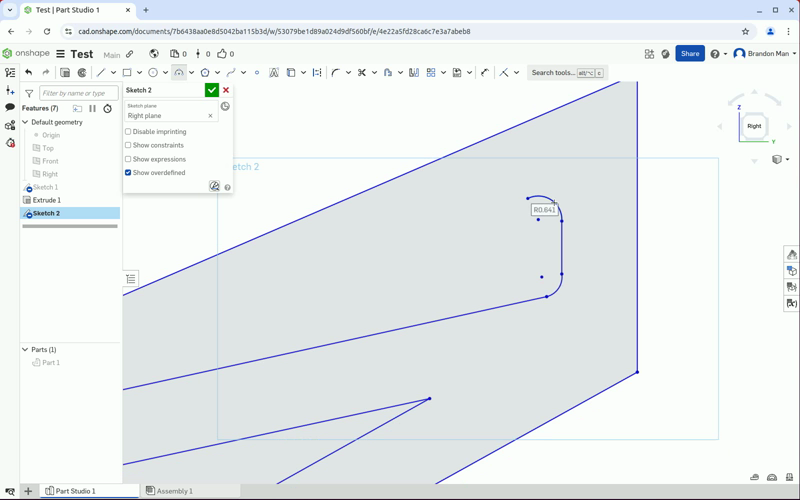
scroll(-6)
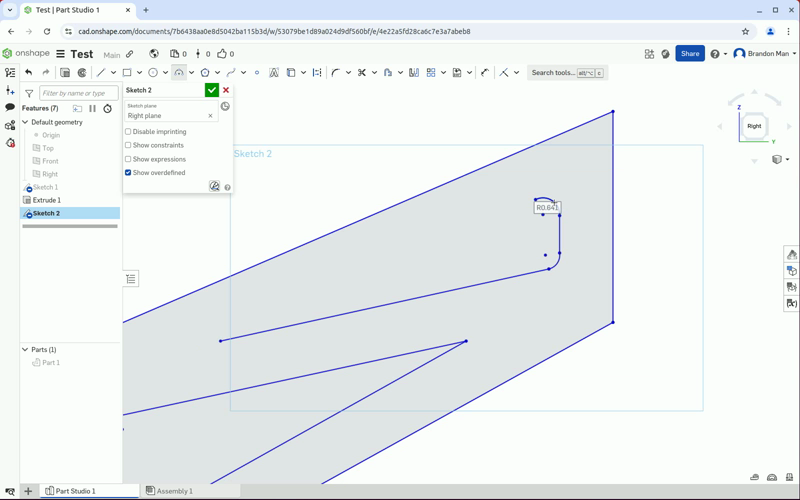
scroll(-6)
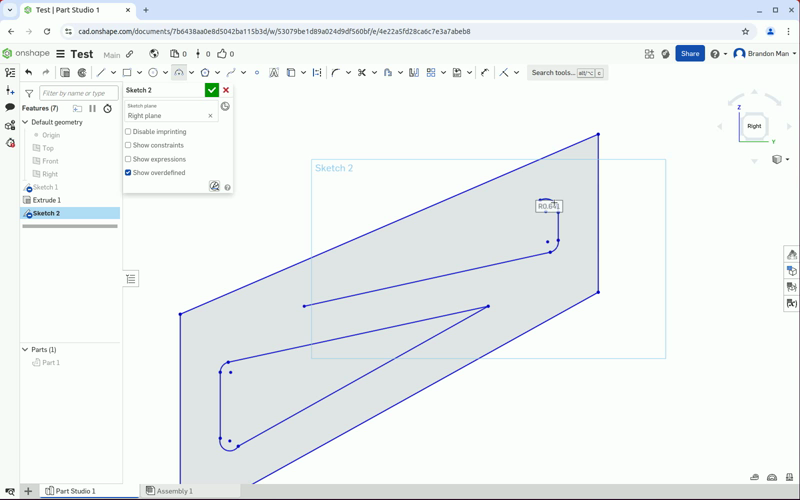
scroll(-6)
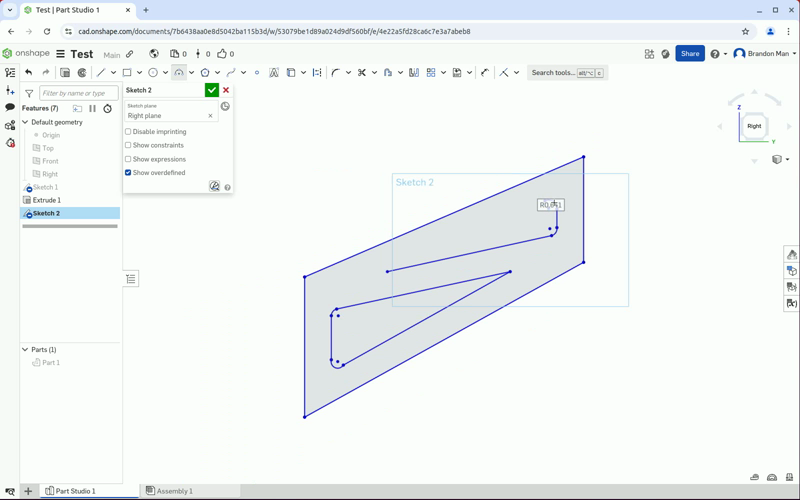
scroll(-6)
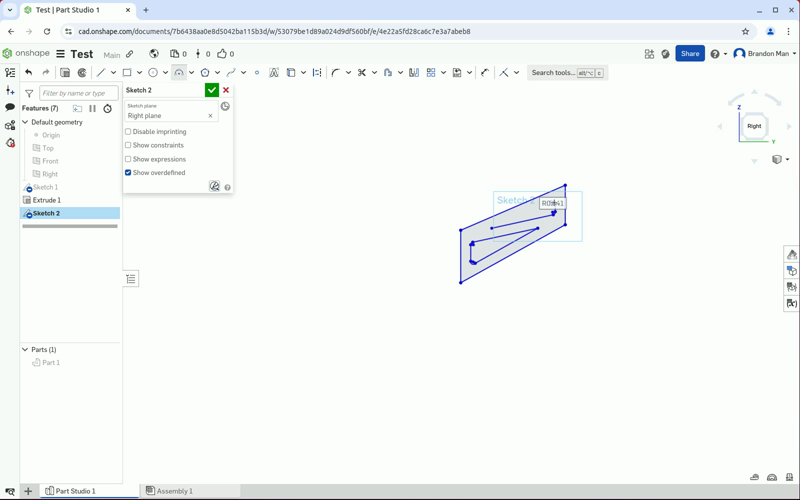
key_up(shift)
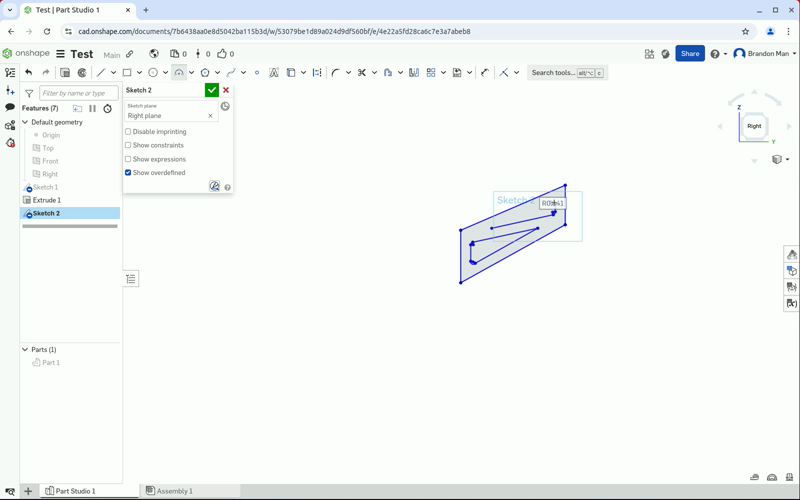
key(esc)
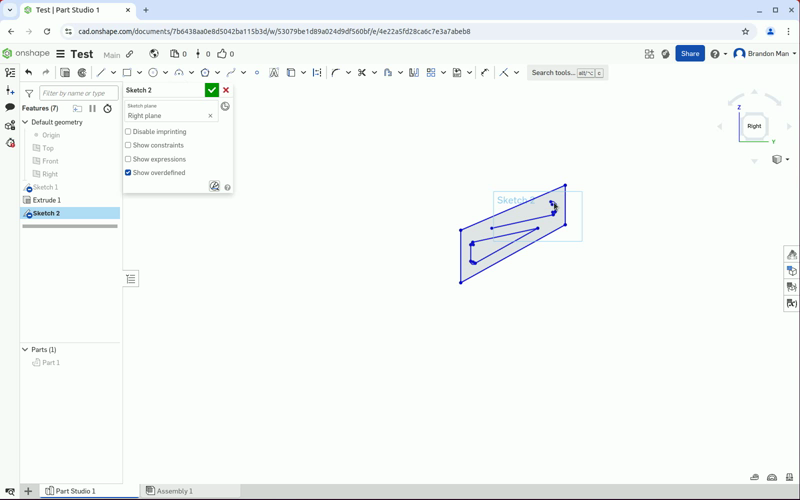
key(l)
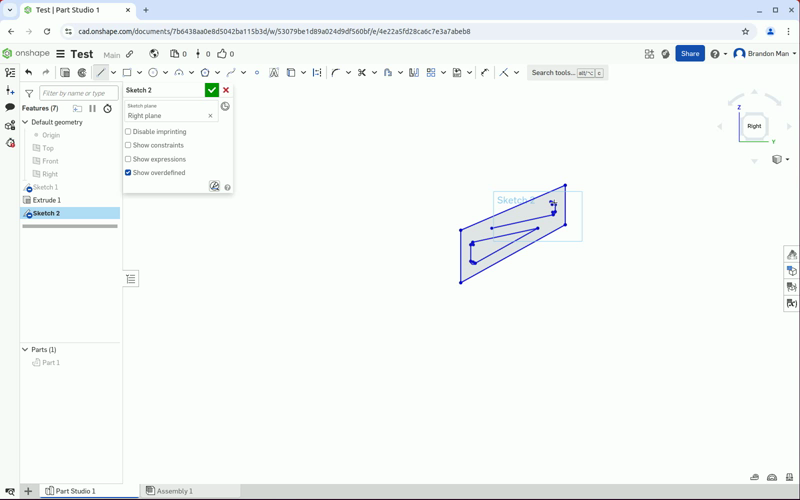
mouse_move(550, 201)
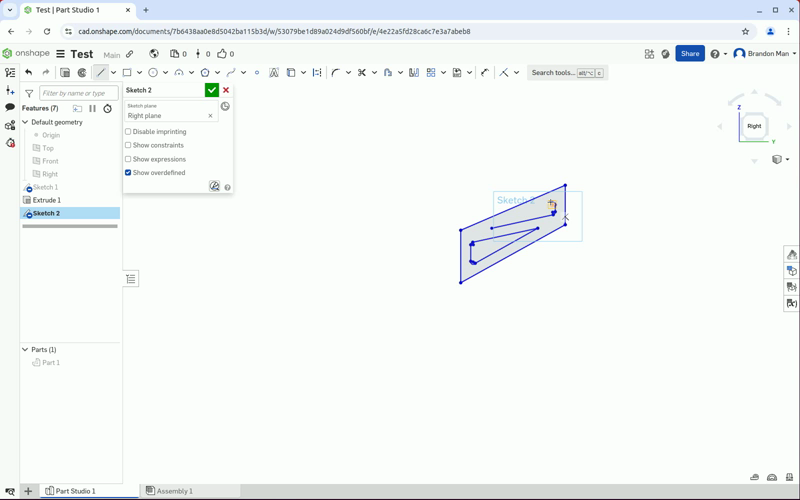
scroll(6)
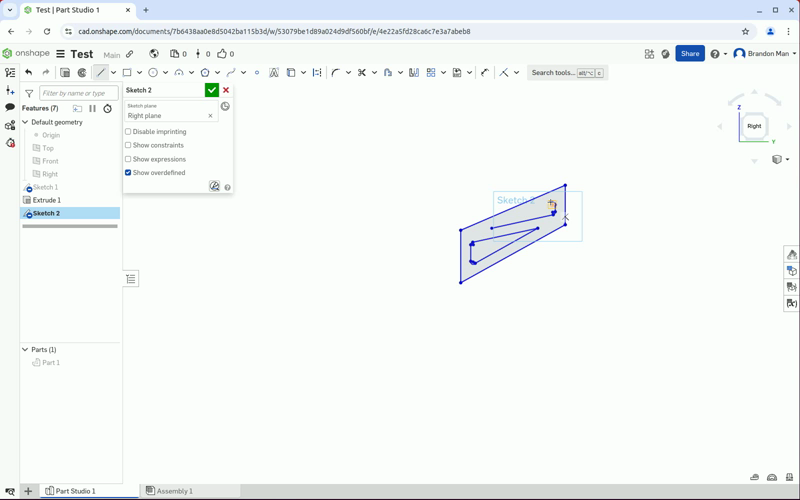
scroll(6)
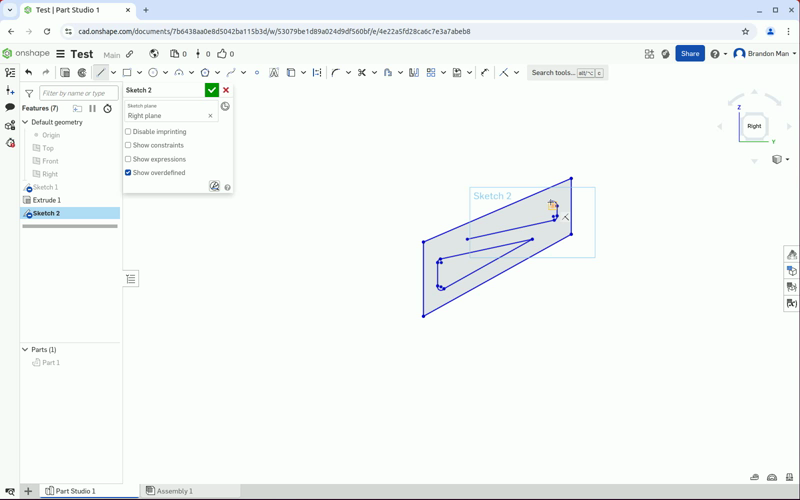
scroll(6)
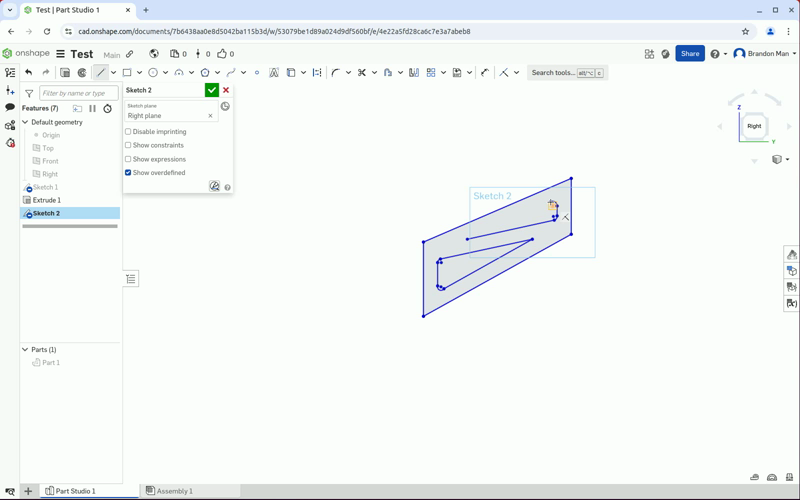
scroll(6)
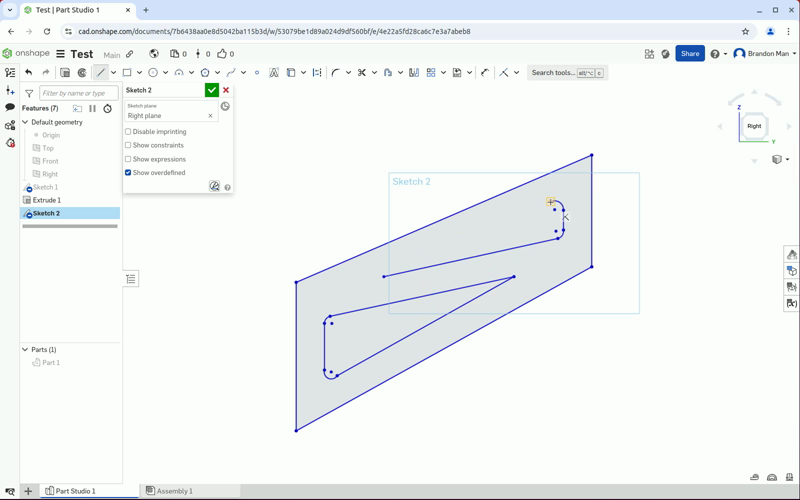
scroll(6)
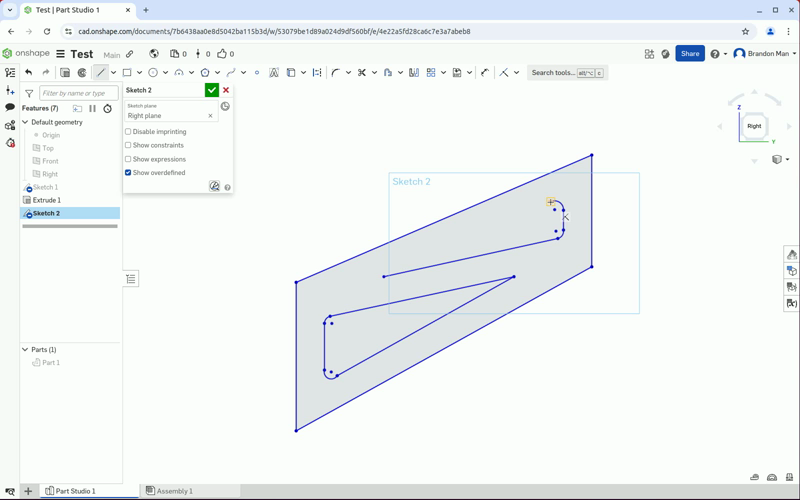
scroll(6)
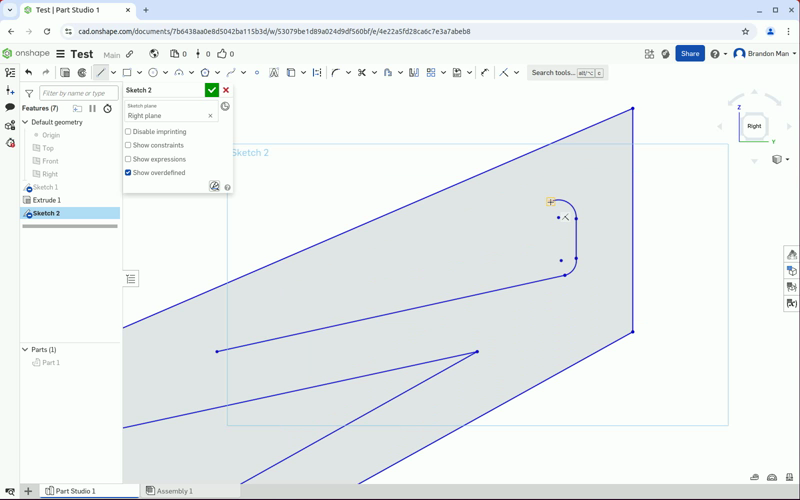
scroll(6)
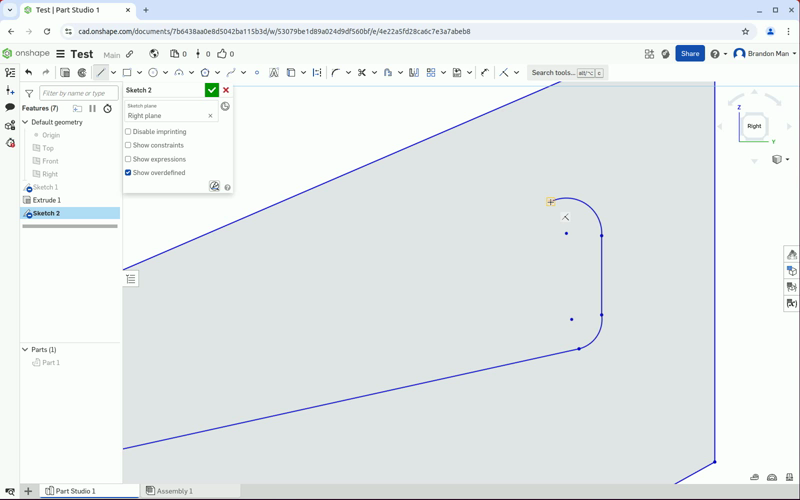
click(550, 201)
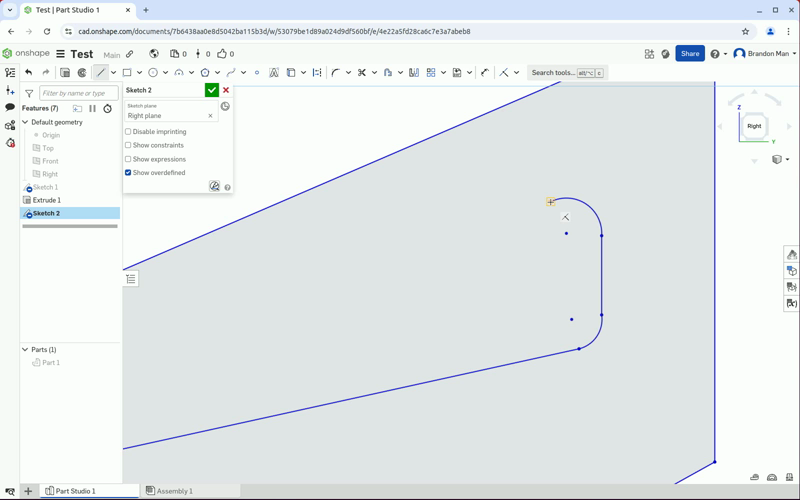
scroll(-6)
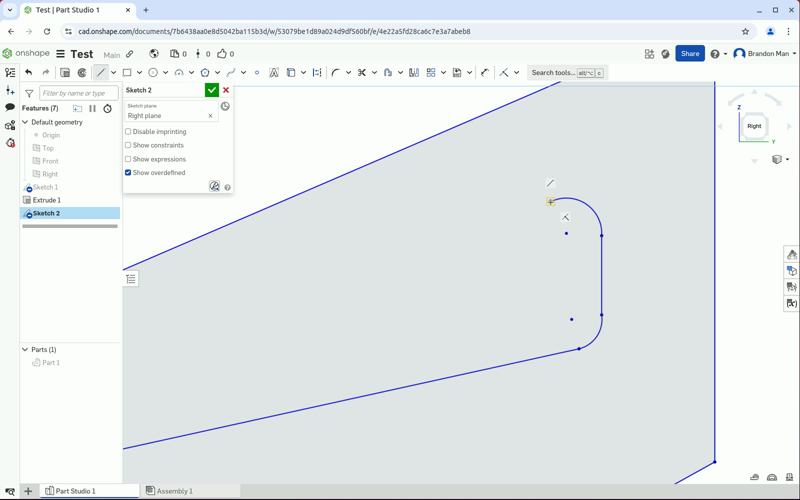
scroll(-6)
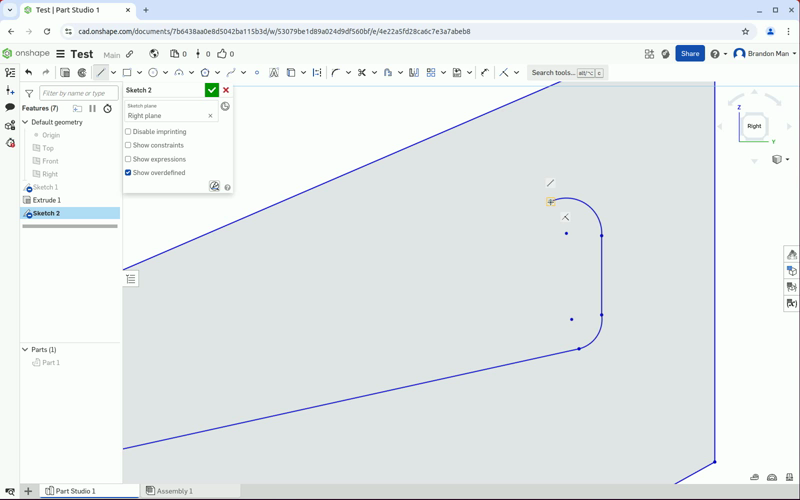
scroll(-6)
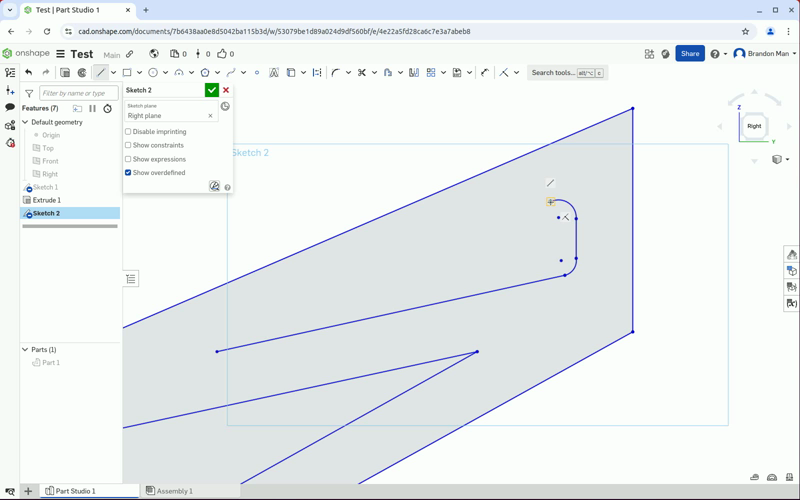
scroll(-6)
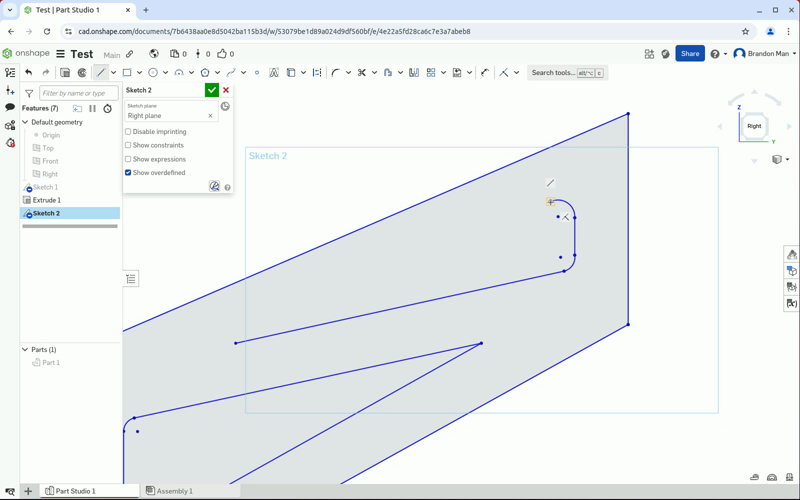
scroll(-6)
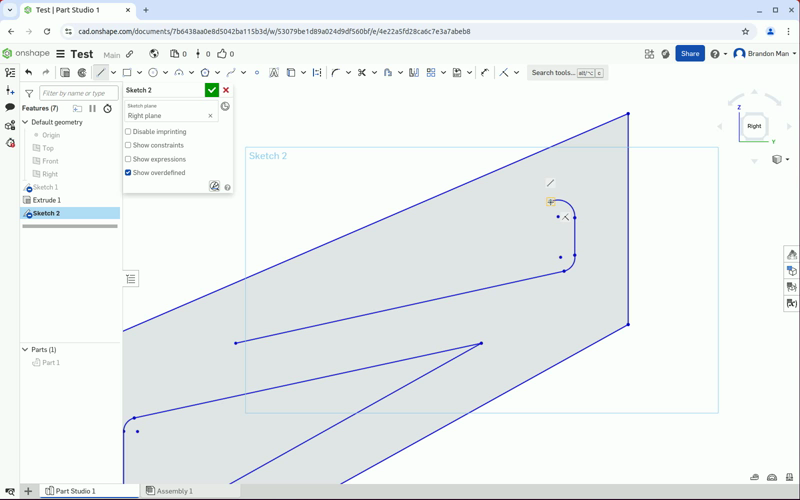
scroll(-6)
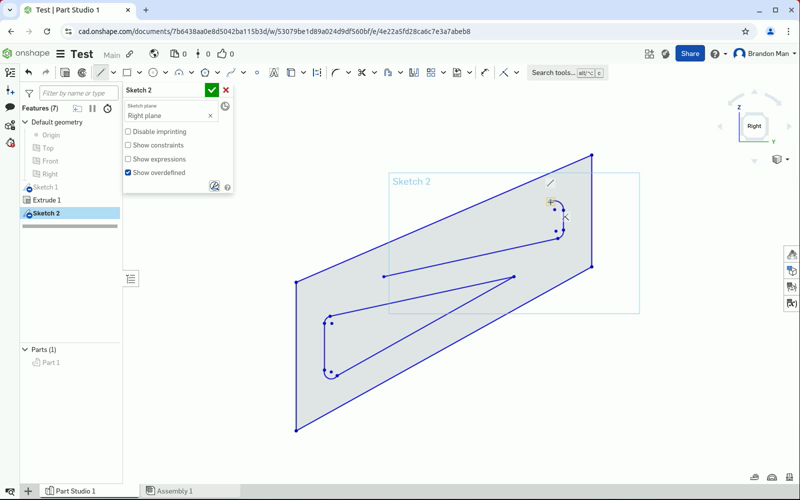
scroll(-6)
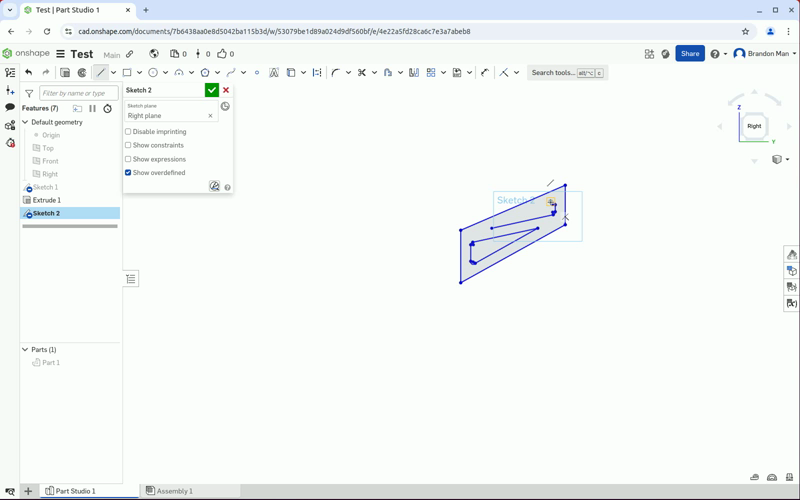
key_down(shift)
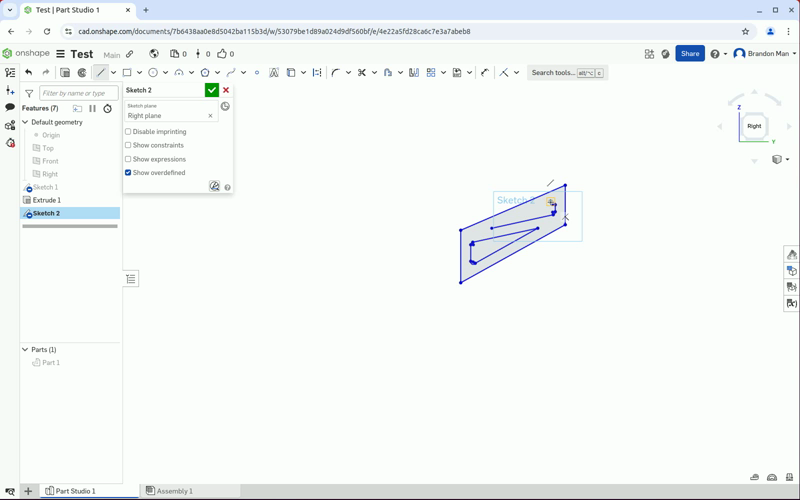
mouse_move(491, 228)
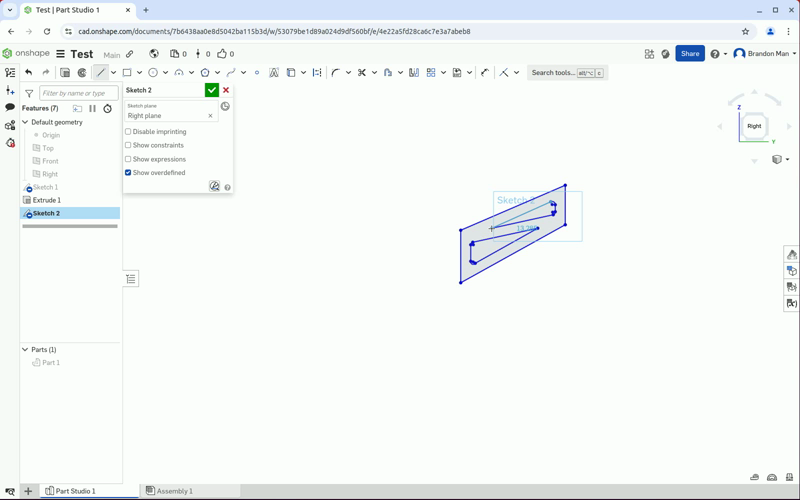
key_up(shift)
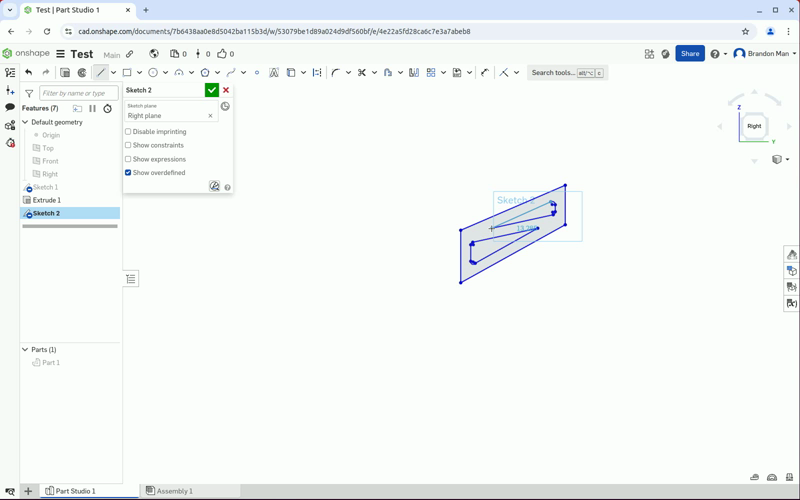
click(491, 228)
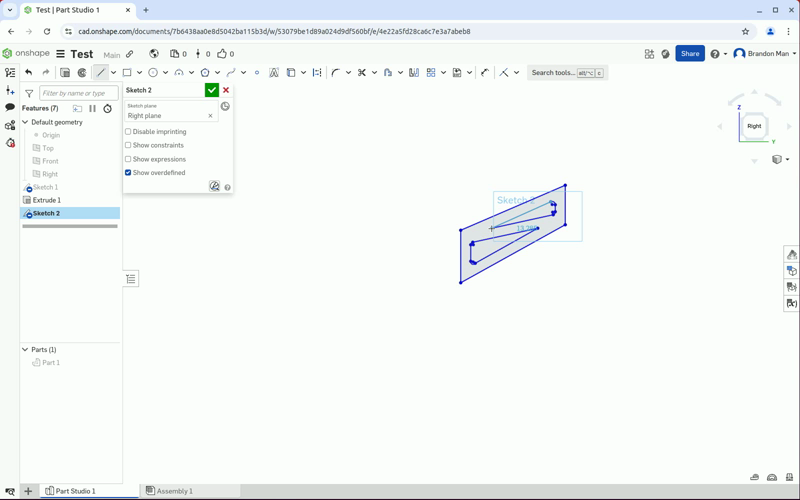
key(esc)
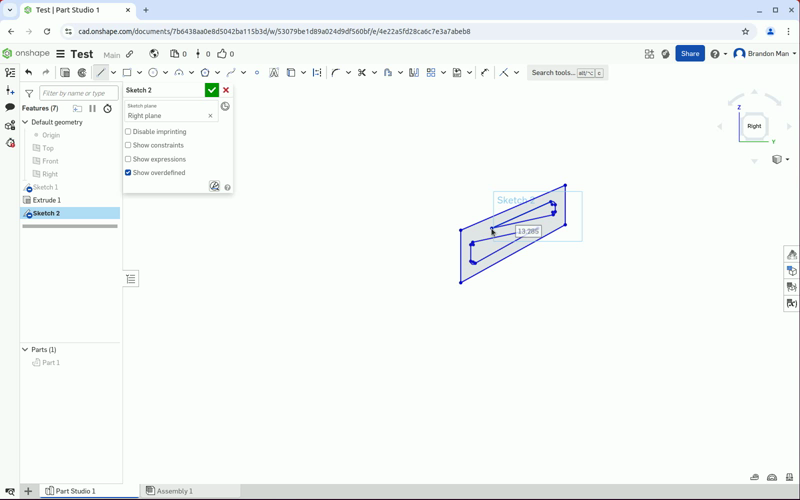
mouse_move(544, 199)
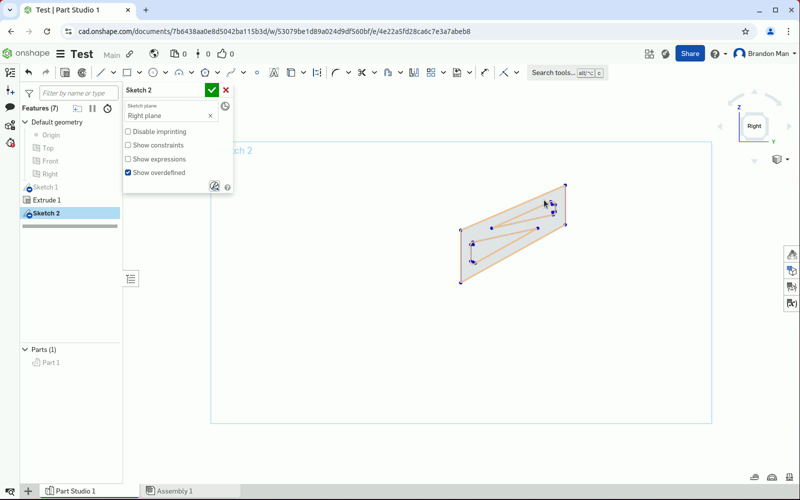
click(544, 199)
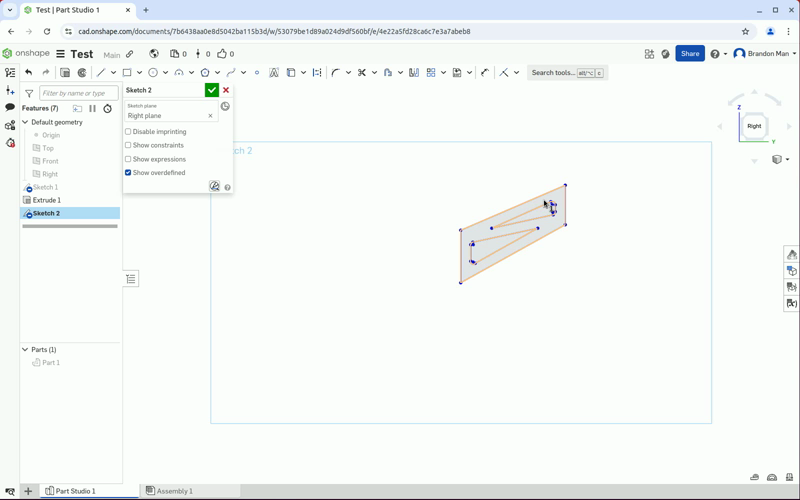
mouse_move(73, 352)
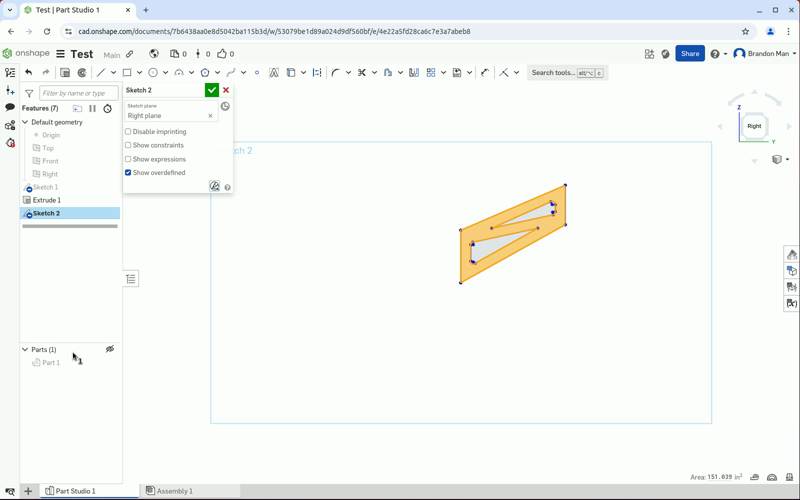
key(shift+y)
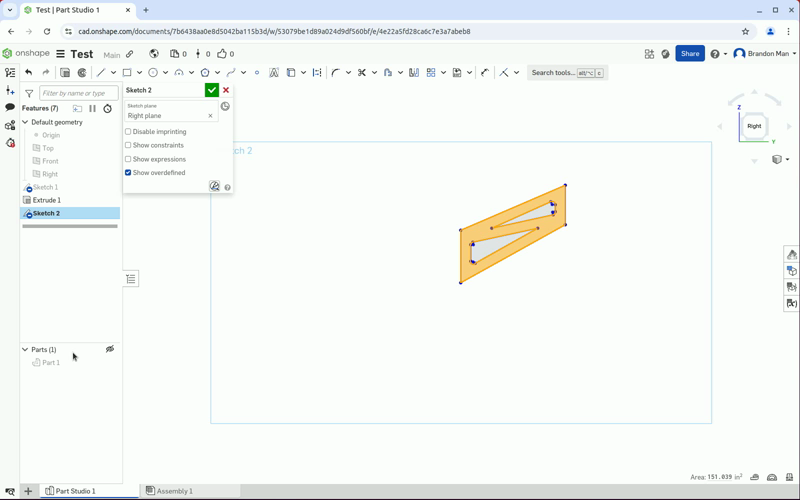
key(shift+e)
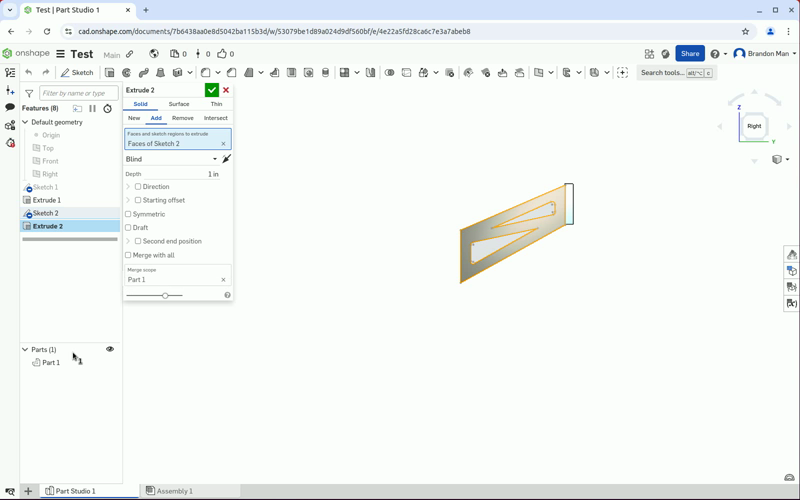
mouse_move(143, 106)
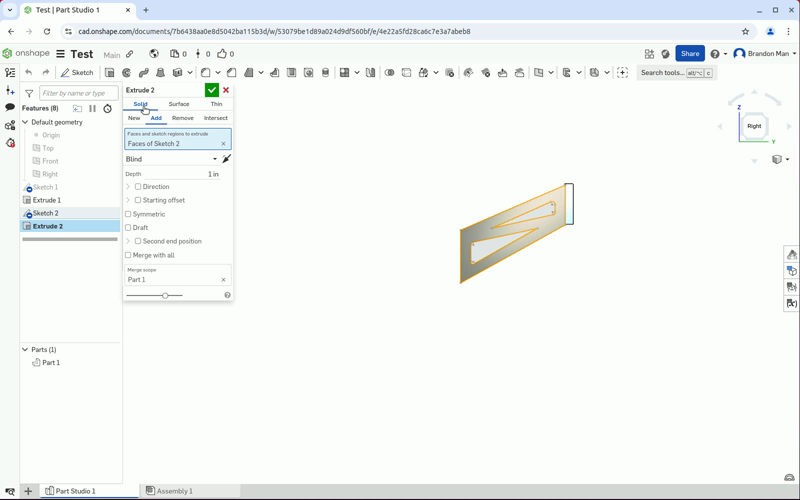
click(143, 106)
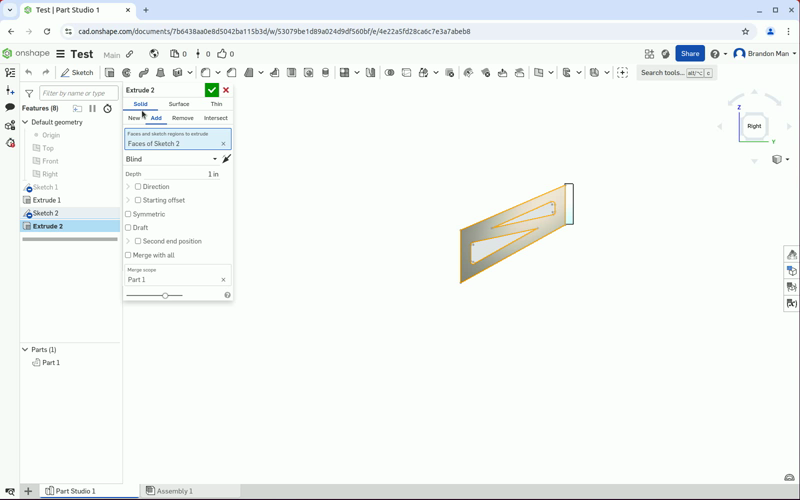
mouse_move(137, 120)
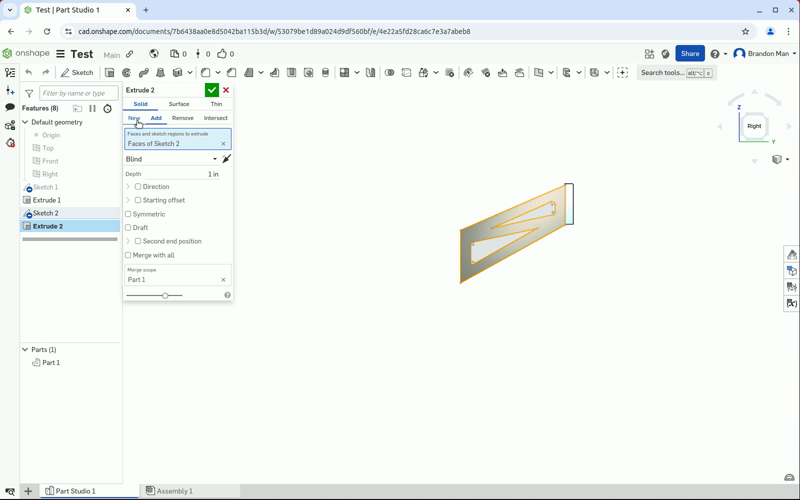
click(137, 120)
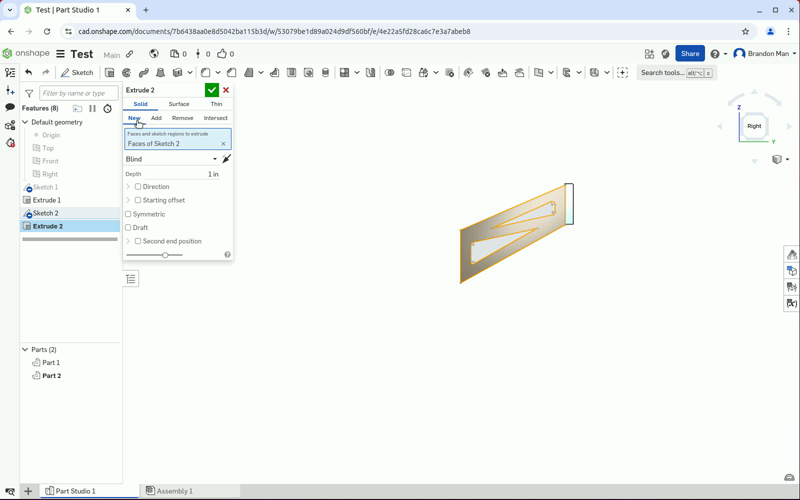
key(tab, 4)
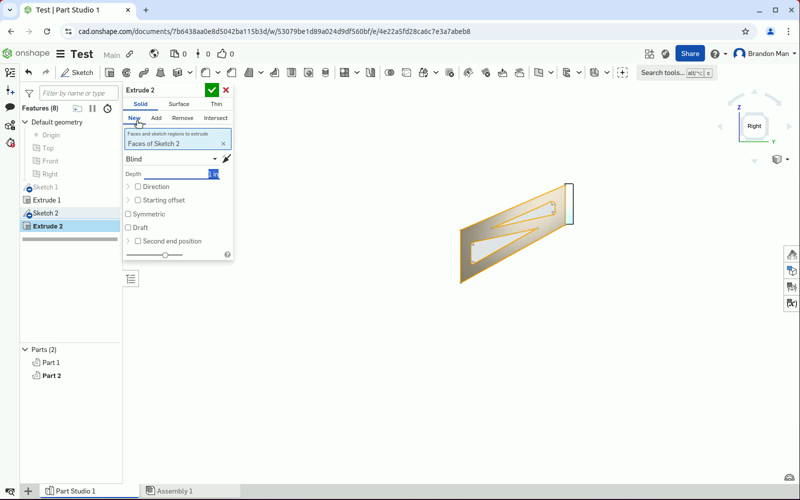
text(-0.241)
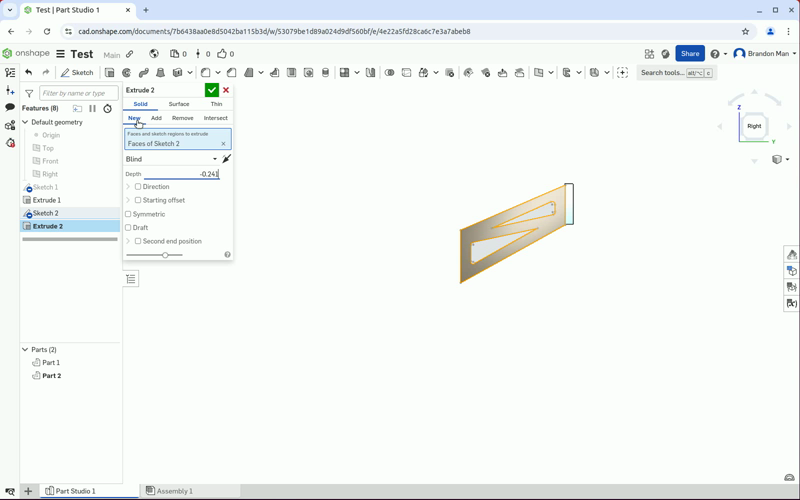
key(enter)
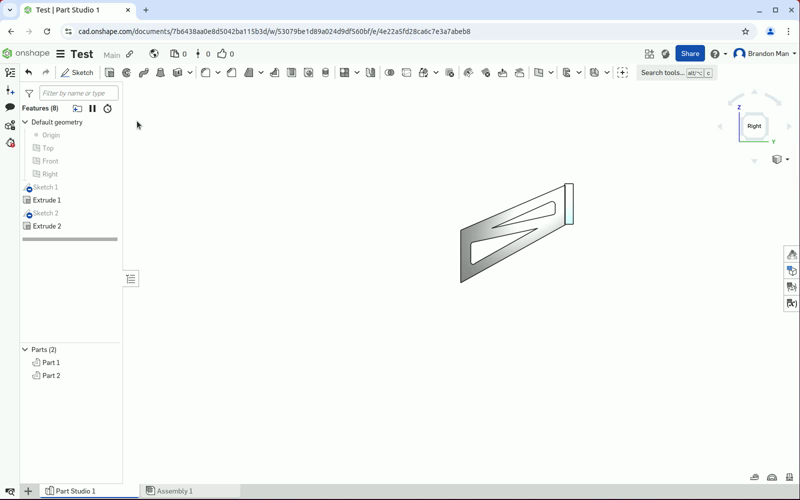
key(shift+h)
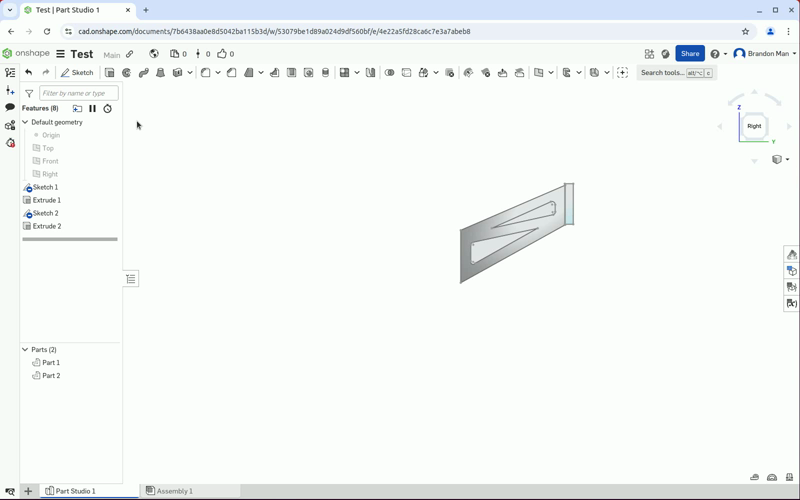
key(shift+h)
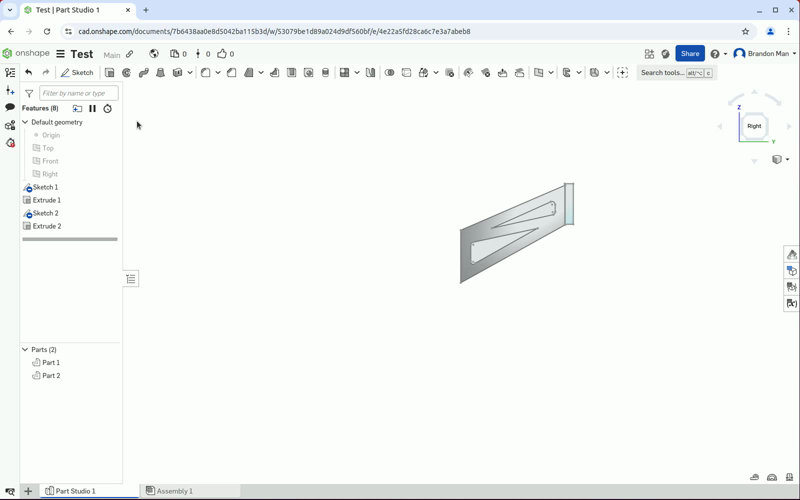
key(shift+7)
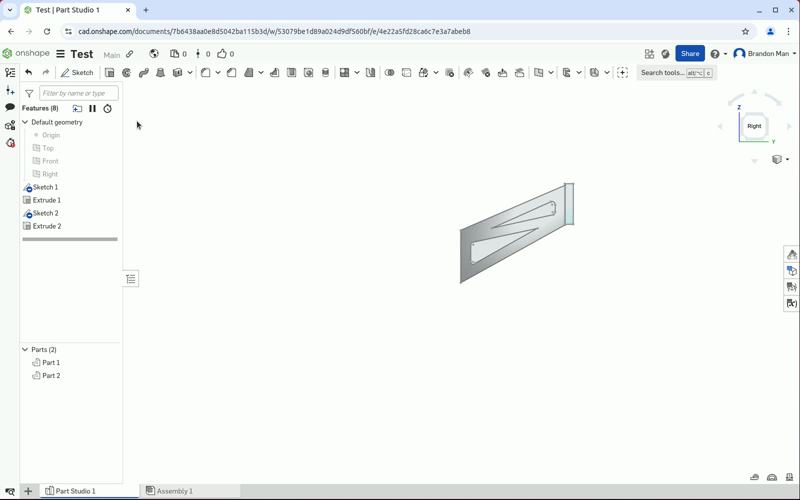
key(right, 2)
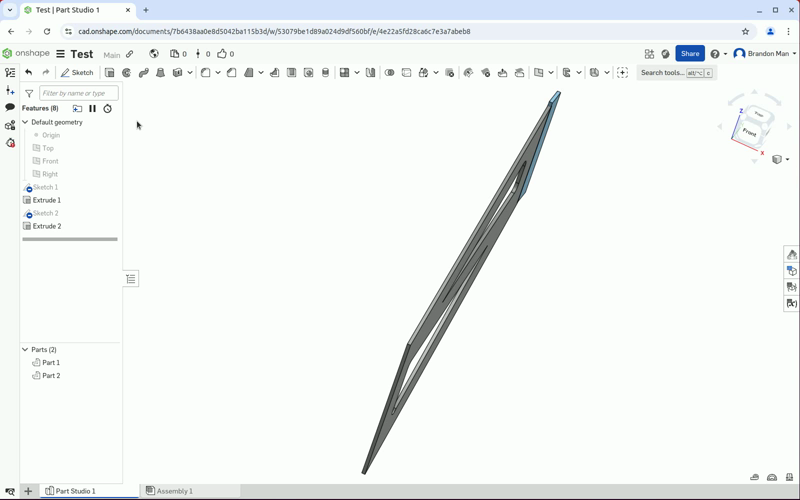
key(down, 2)
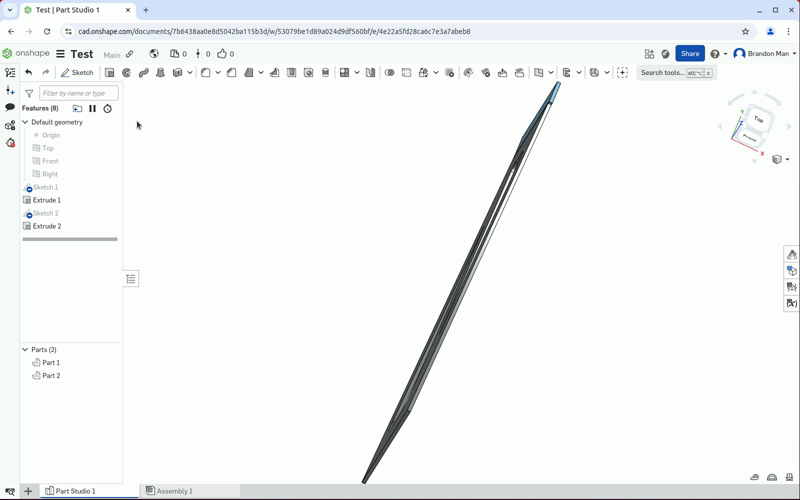
key(up, 2)
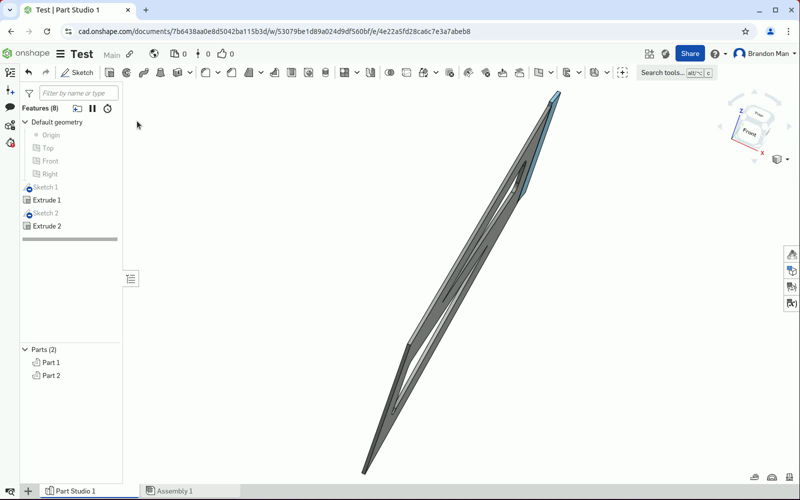
key(left, 2)
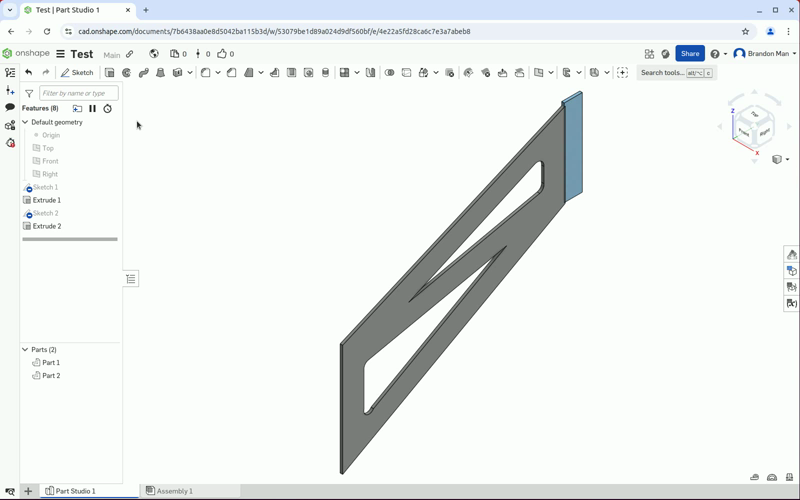
mouse_move(73, 189)
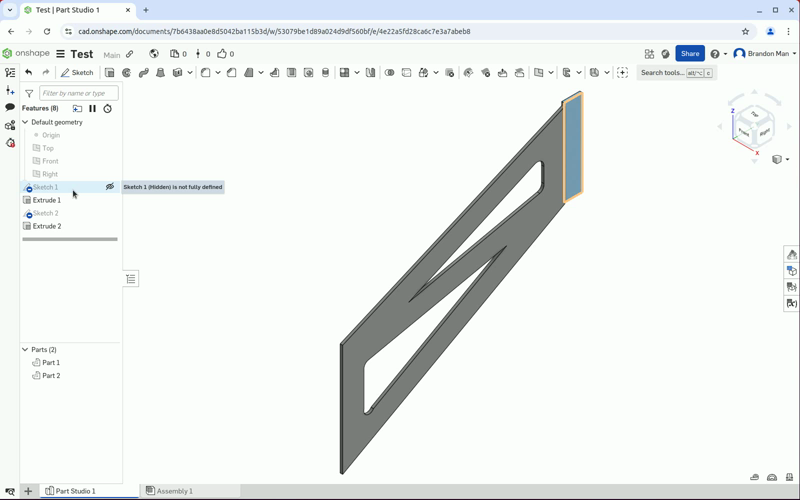
click(73, 189)